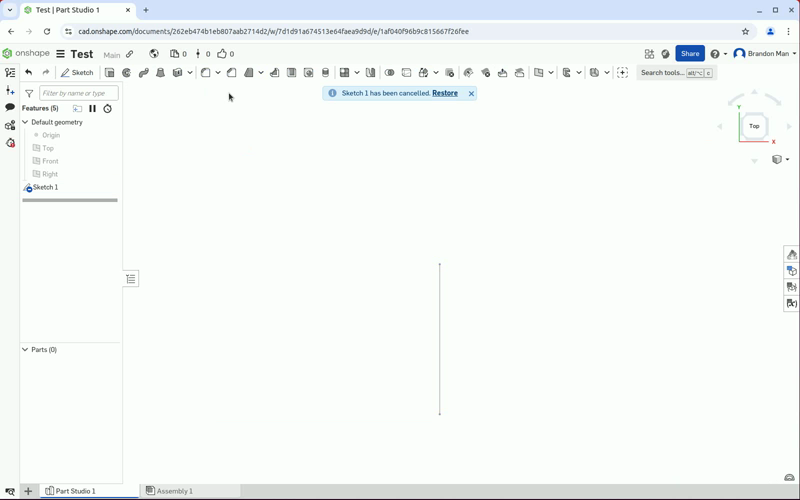
key(shift+h)
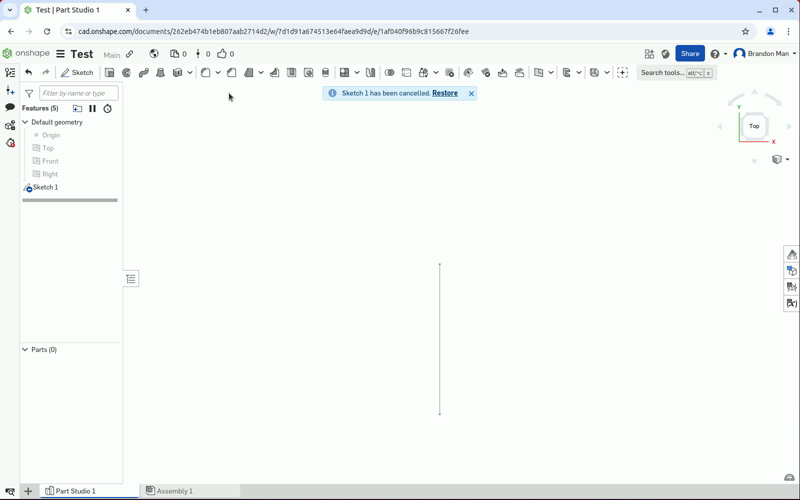
key(shift+s)
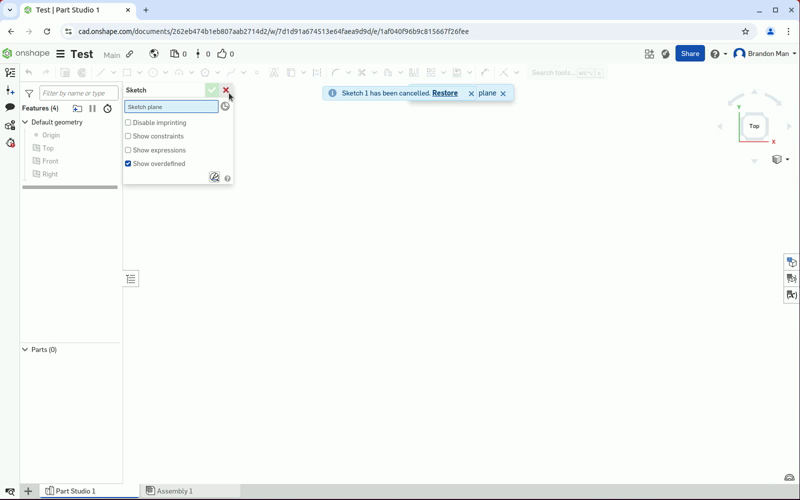
mouse_move(73, 150)
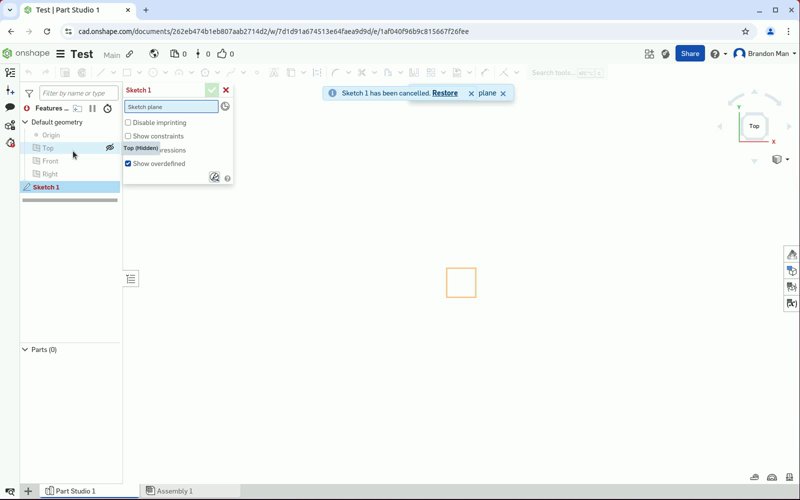
click(73, 150)
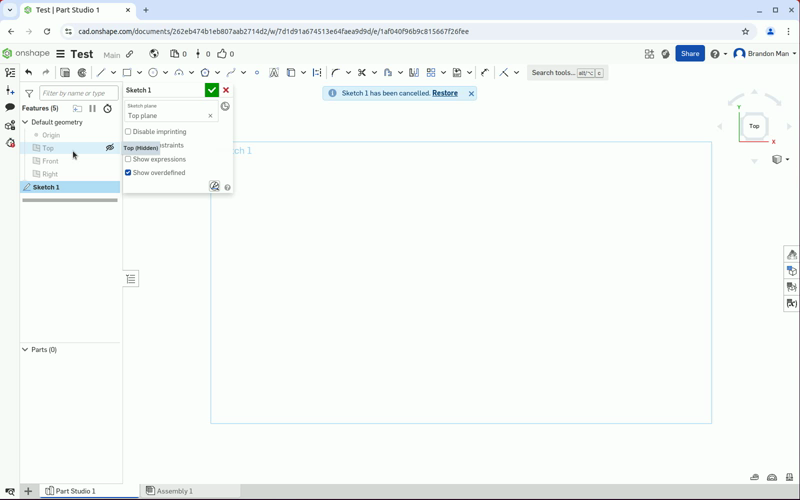
mouse_move(73, 352)
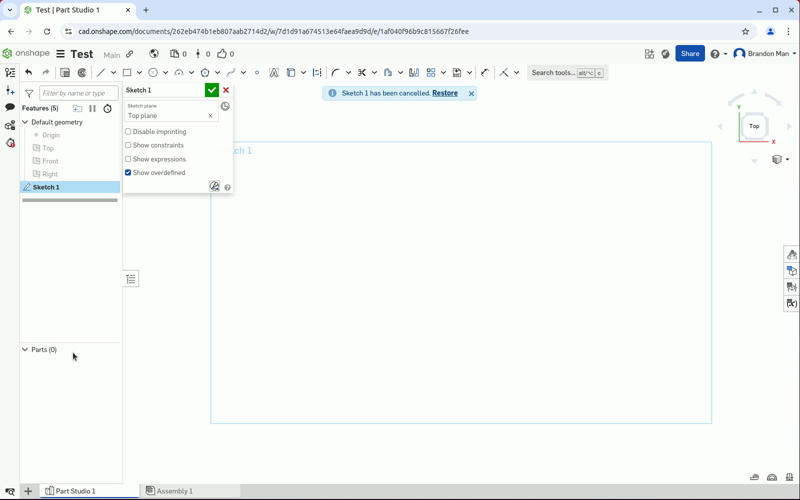
key(y)
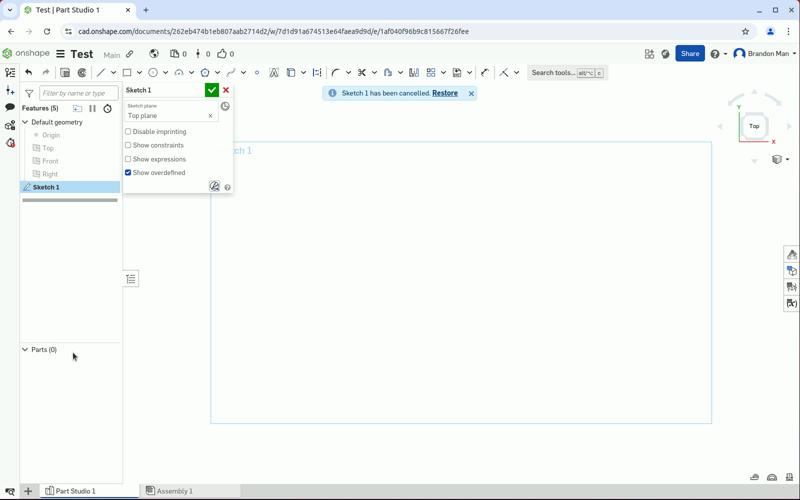
key(l)
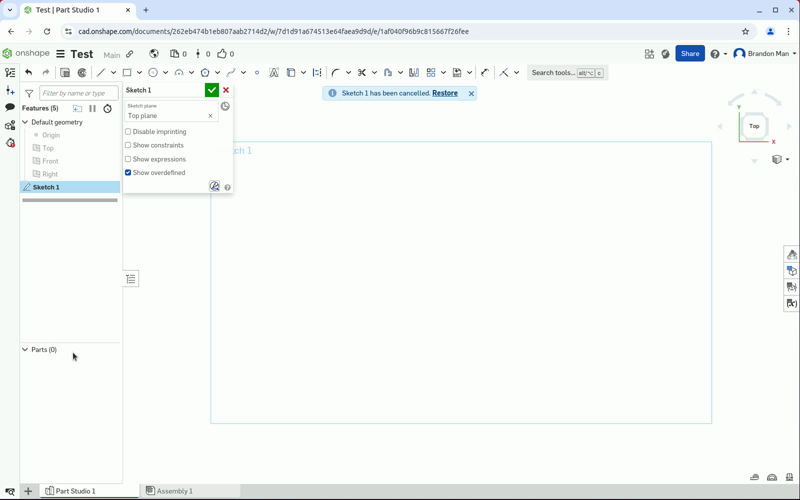
key_down(shift)
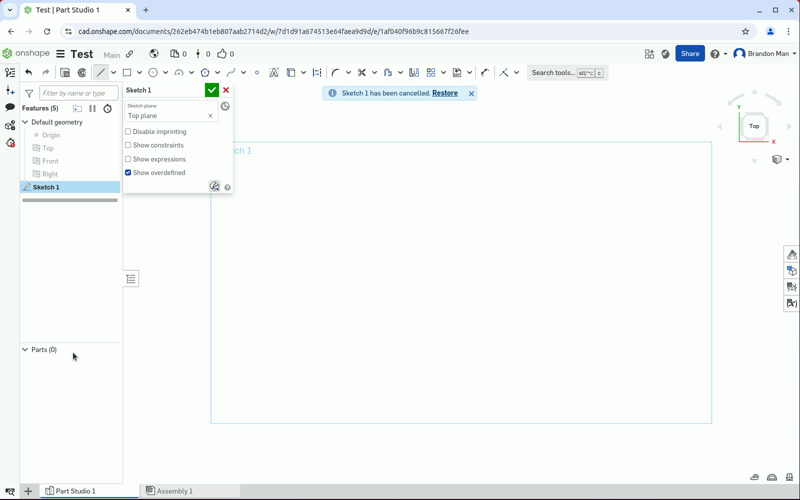
mouse_move(348, 336)
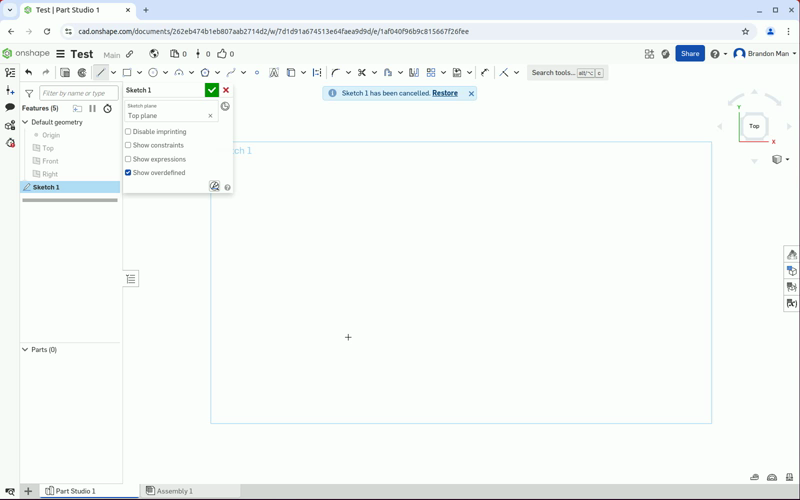
click(348, 336)
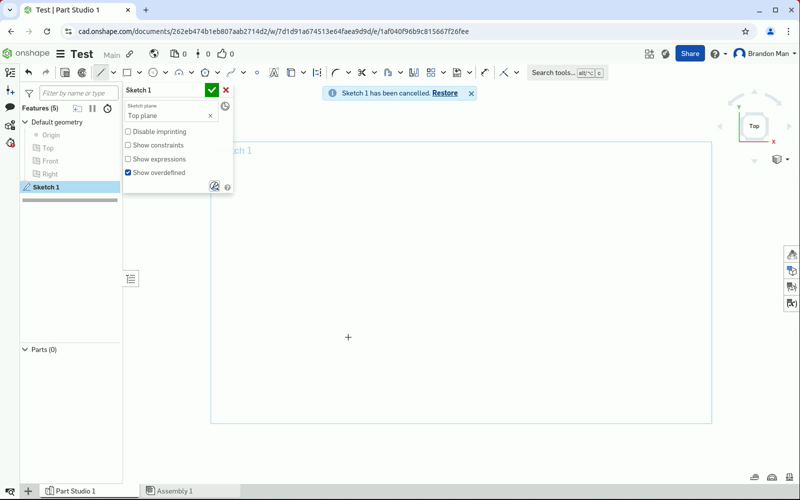
key_up(shift)
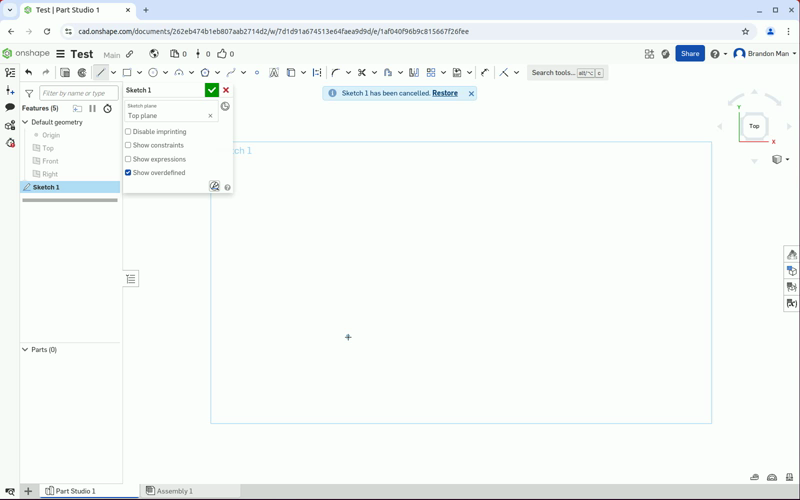
key_down(shift)
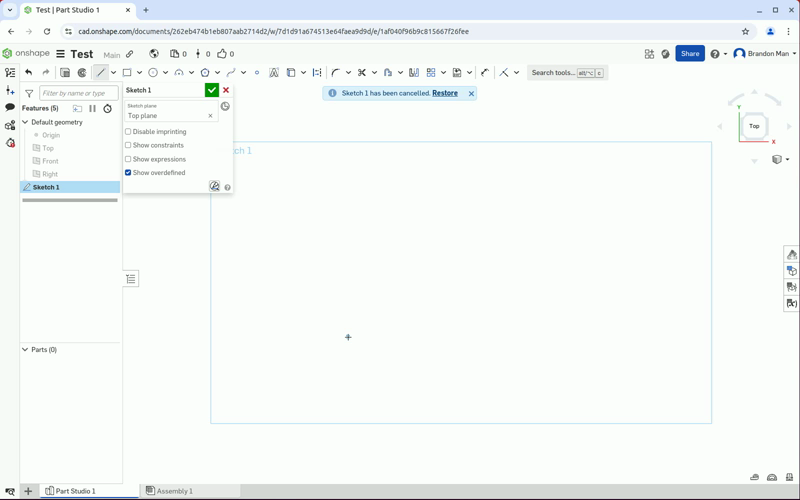
mouse_move(378, 336)
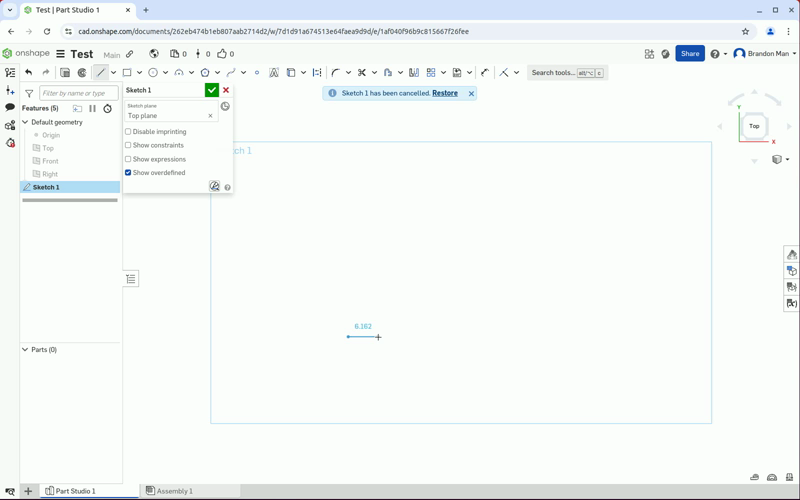
mouse_move(354, 336)
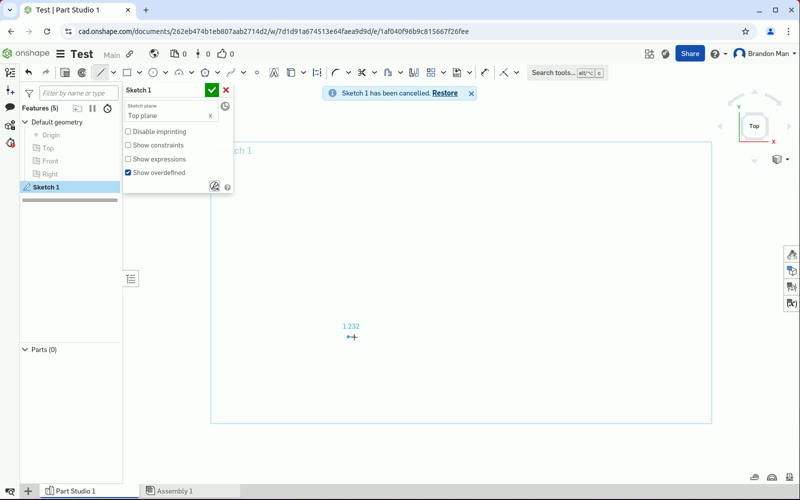
scroll(6)
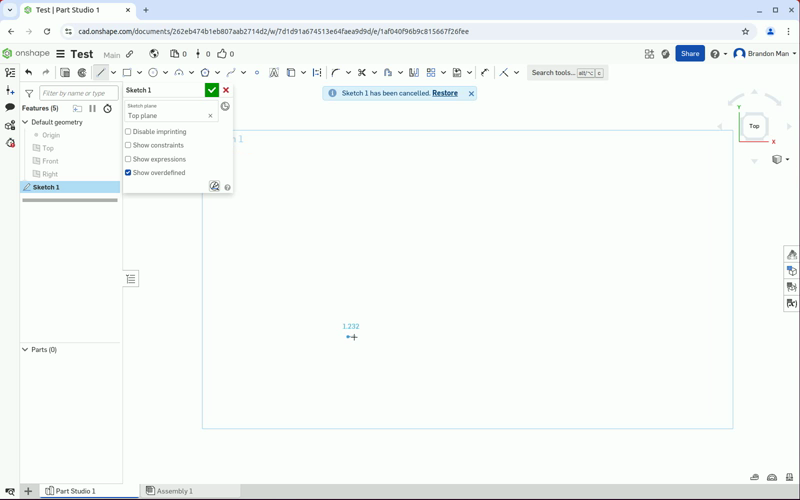
scroll(6)
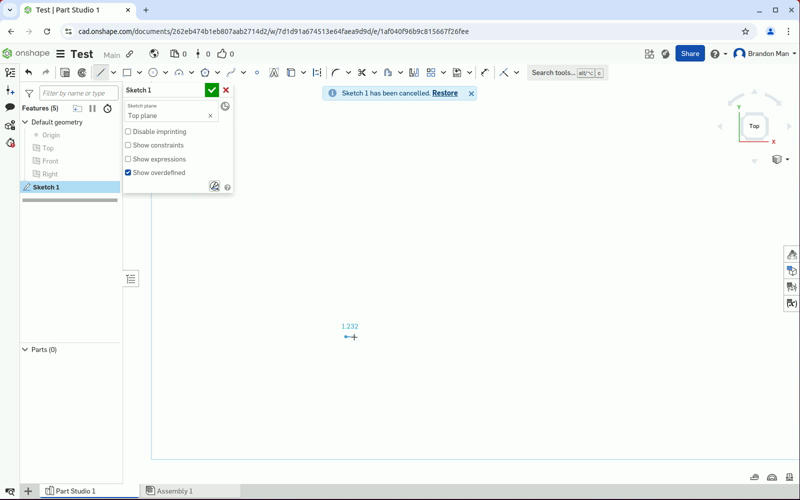
scroll(6)
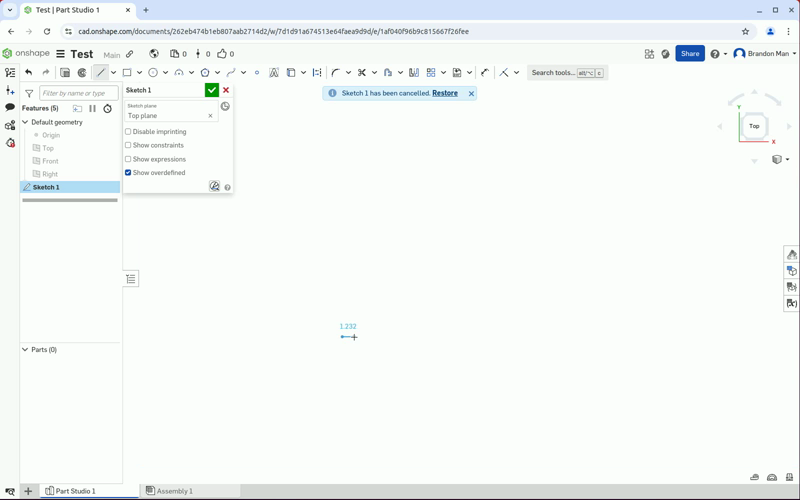
scroll(6)
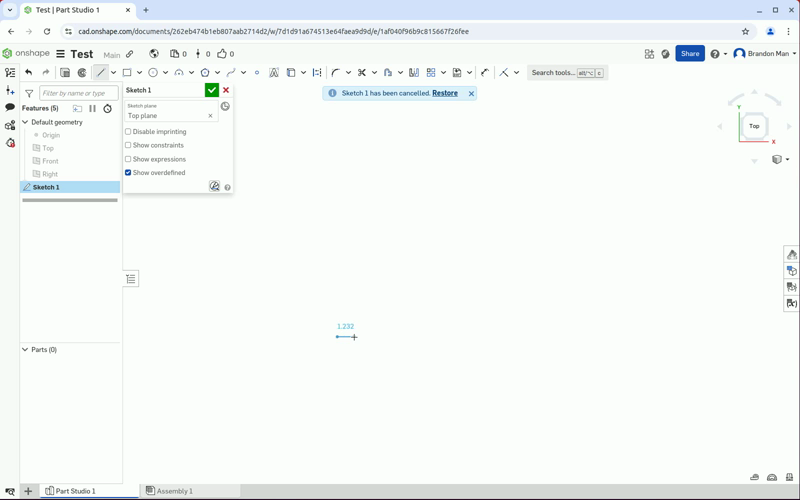
scroll(6)
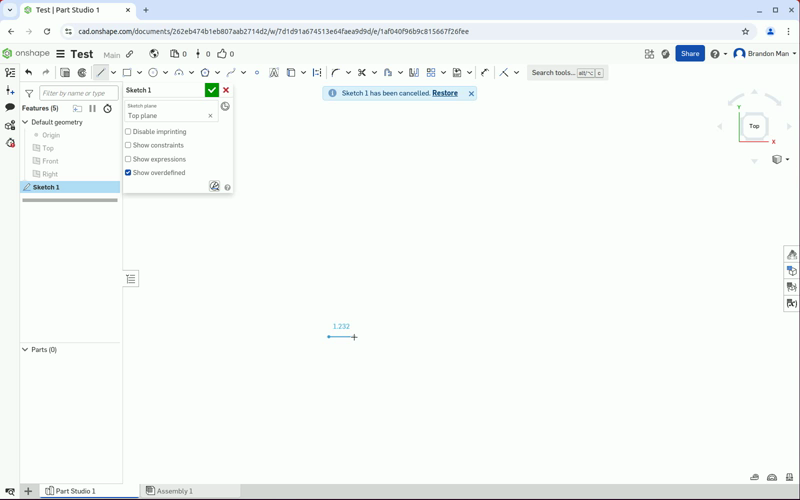
scroll(6)
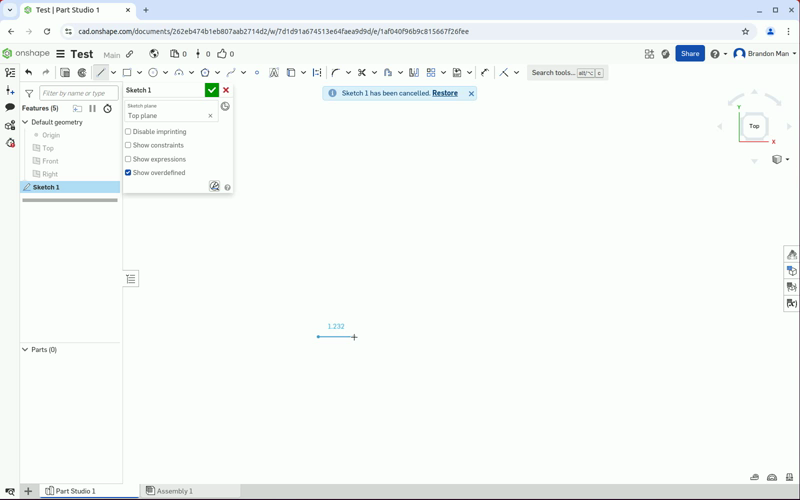
scroll(6)
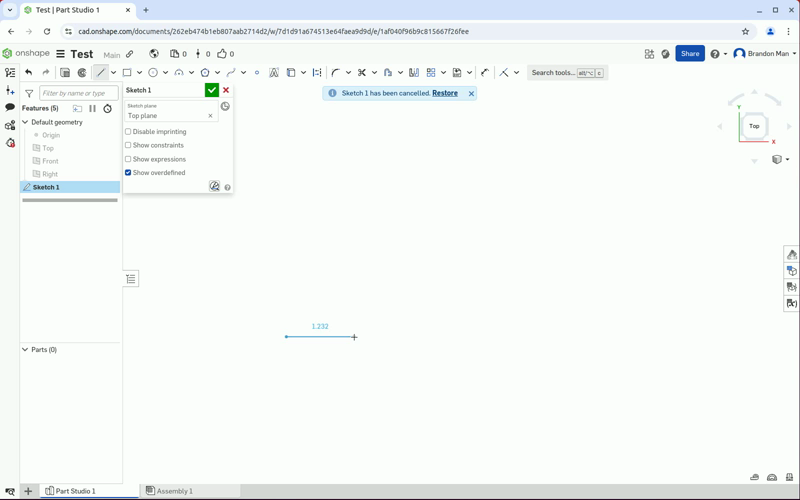
click(354, 336)
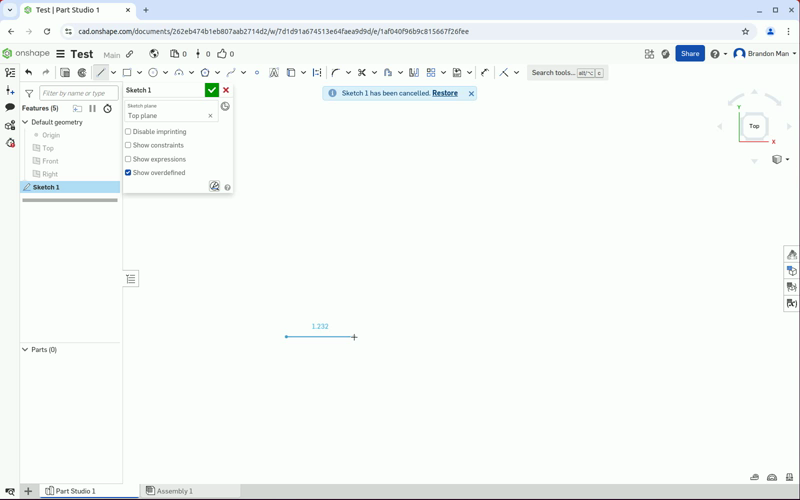
scroll(-6)
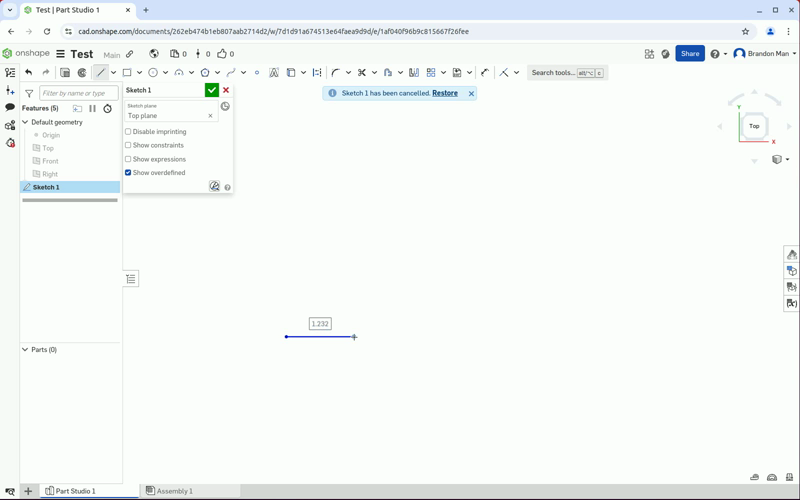
scroll(-6)
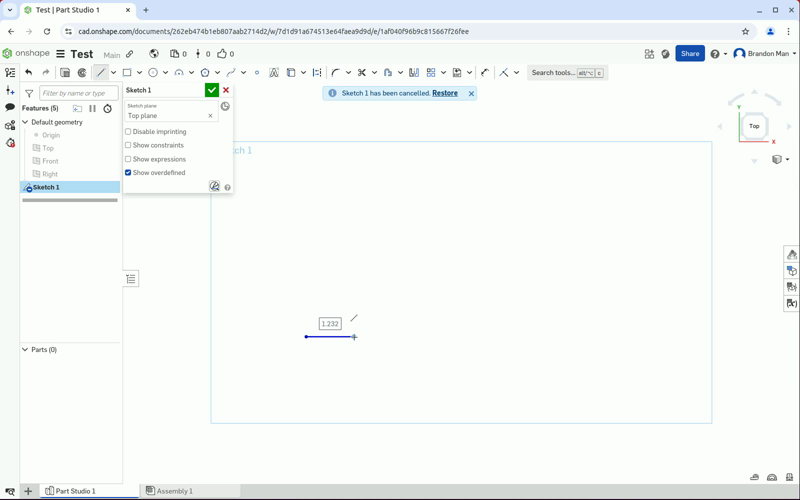
scroll(-6)
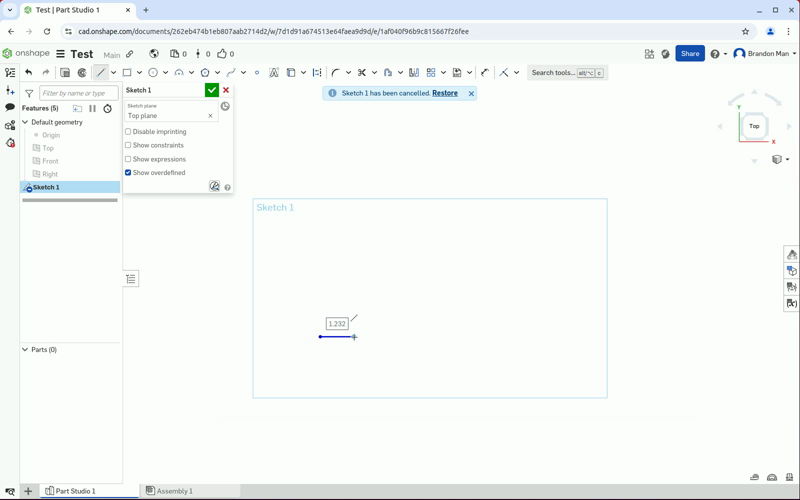
scroll(-6)
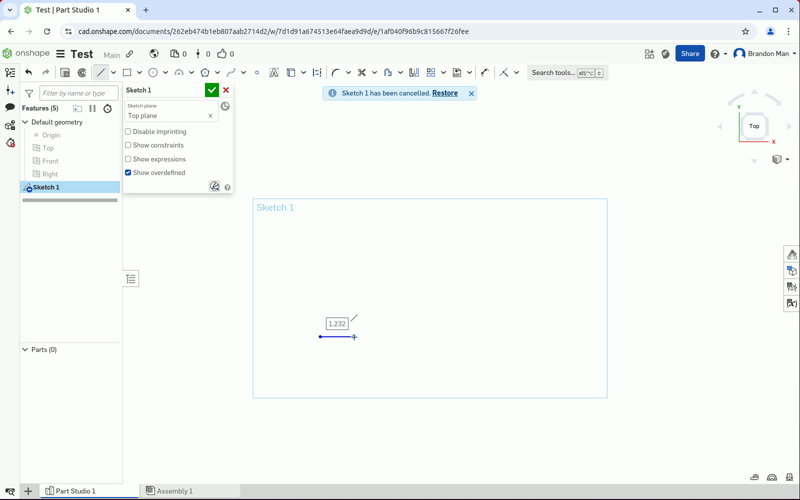
scroll(-6)
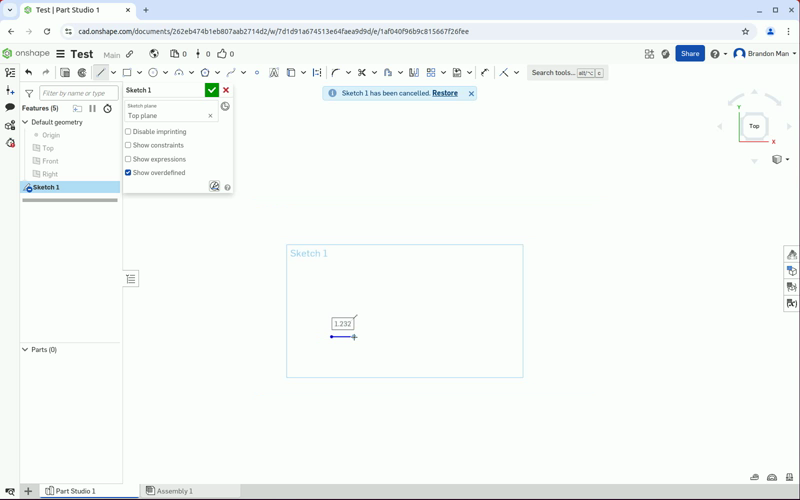
scroll(-6)
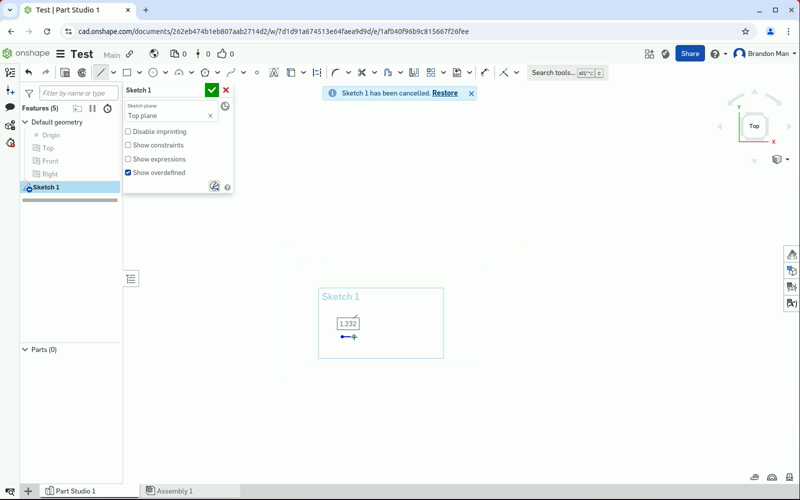
scroll(-6)
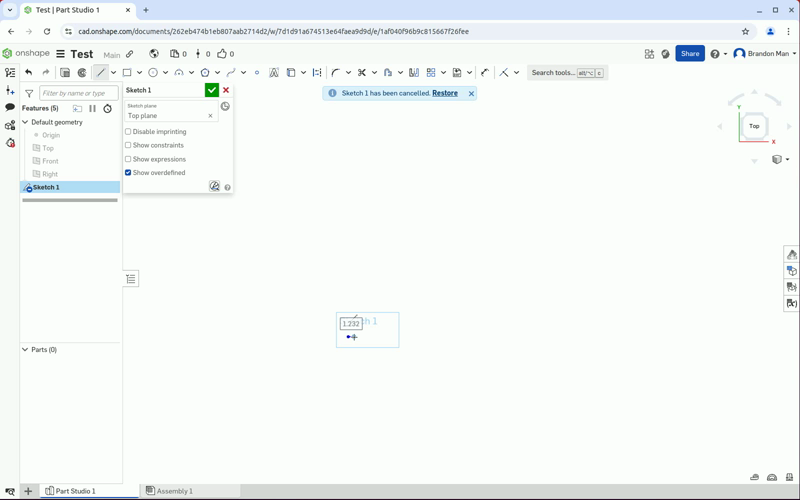
key_up(shift)
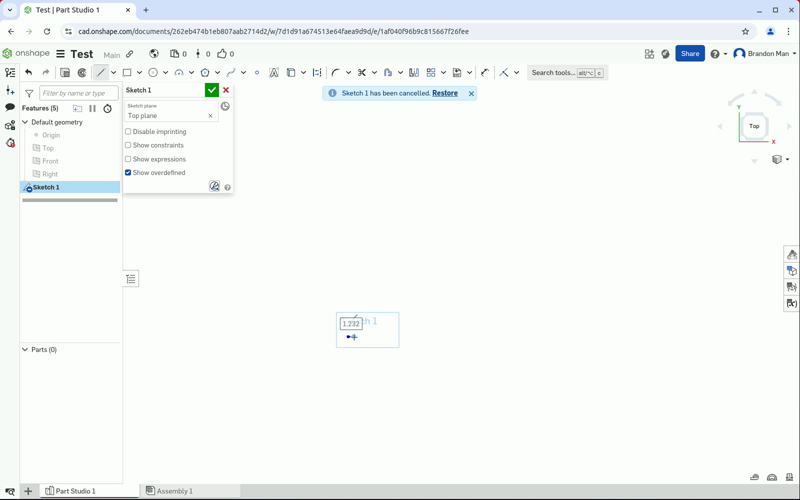
key_down(shift)
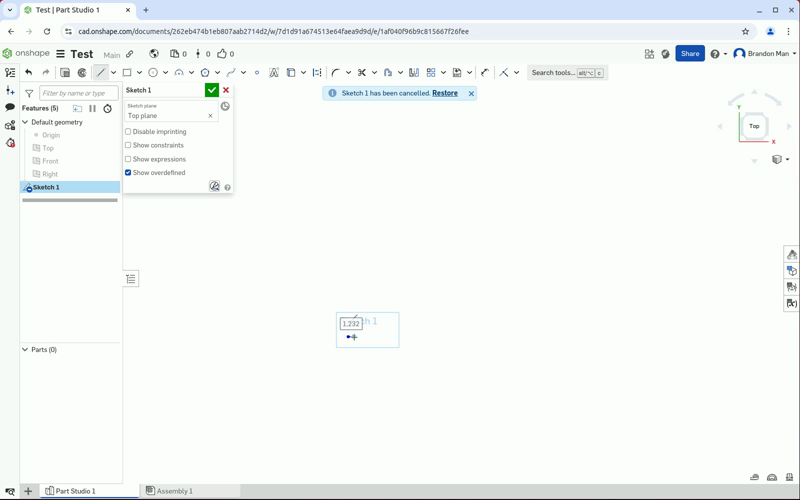
mouse_move(354, 230)
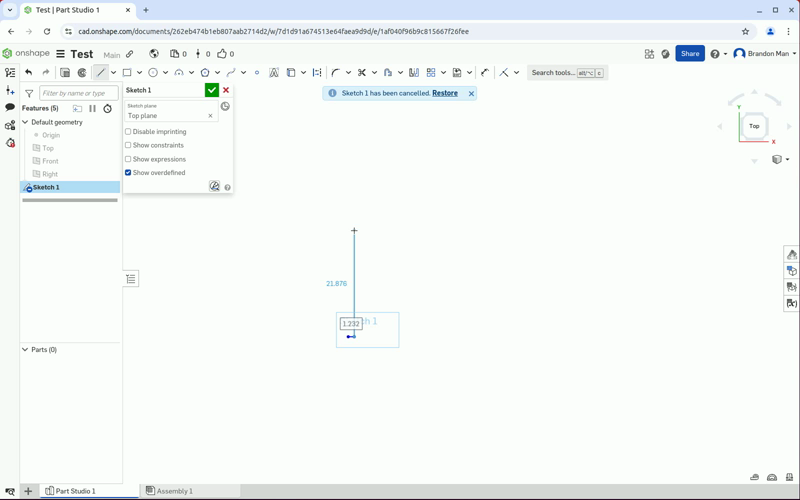
click(354, 230)
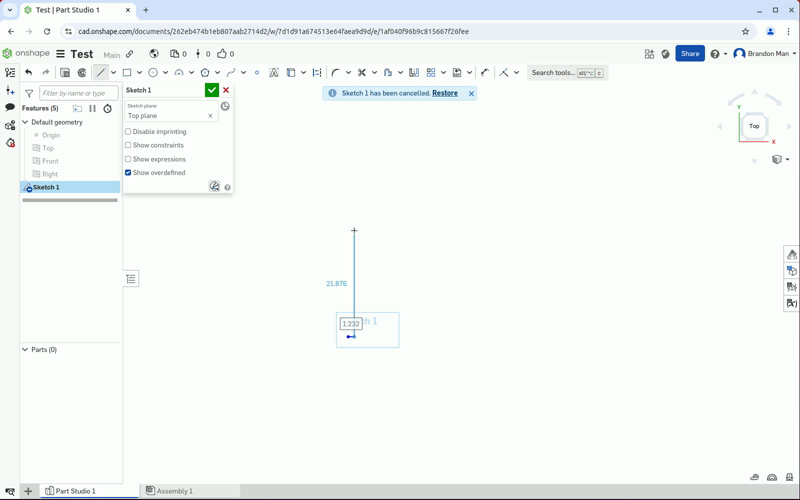
key_up(shift)
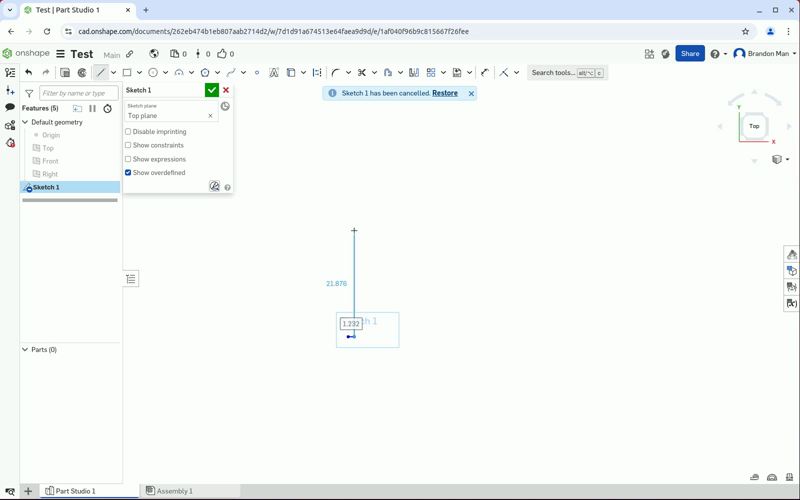
key_down(shift)
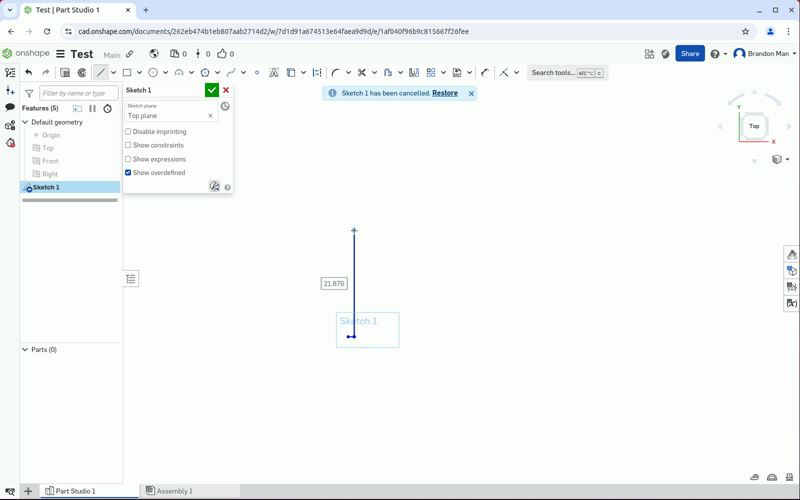
mouse_move(384, 230)
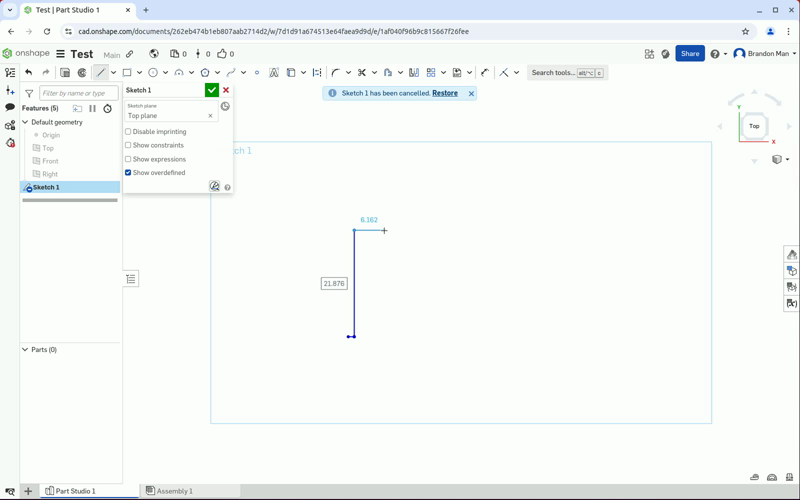
mouse_move(354, 223)
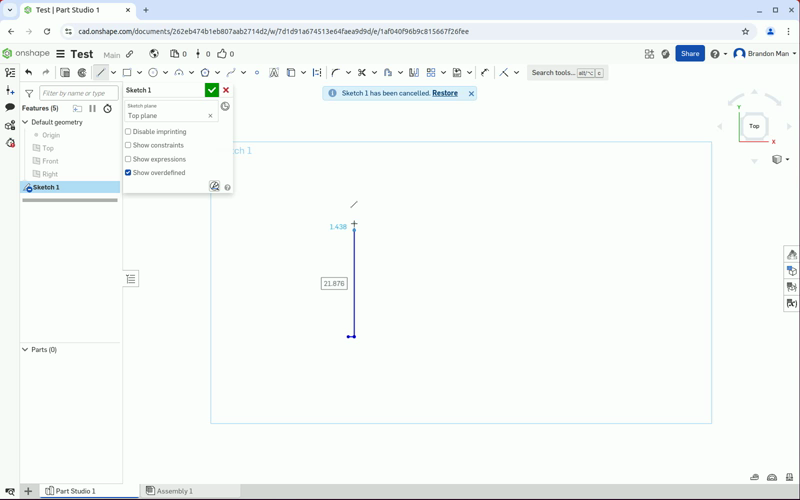
scroll(6)
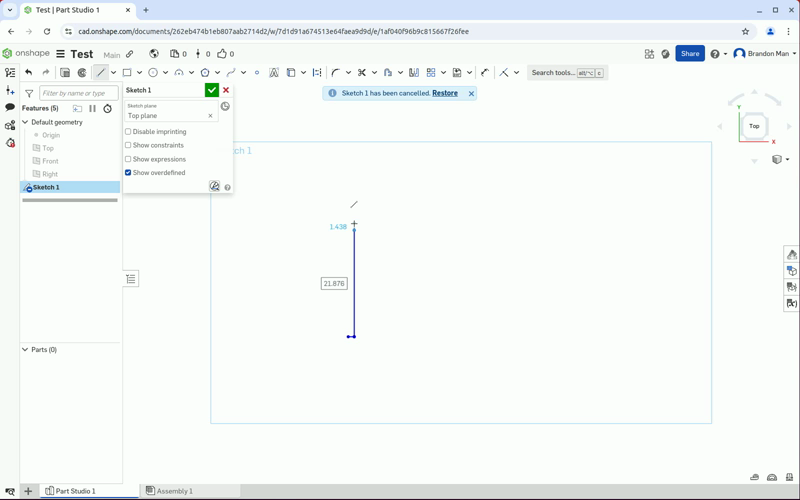
scroll(6)
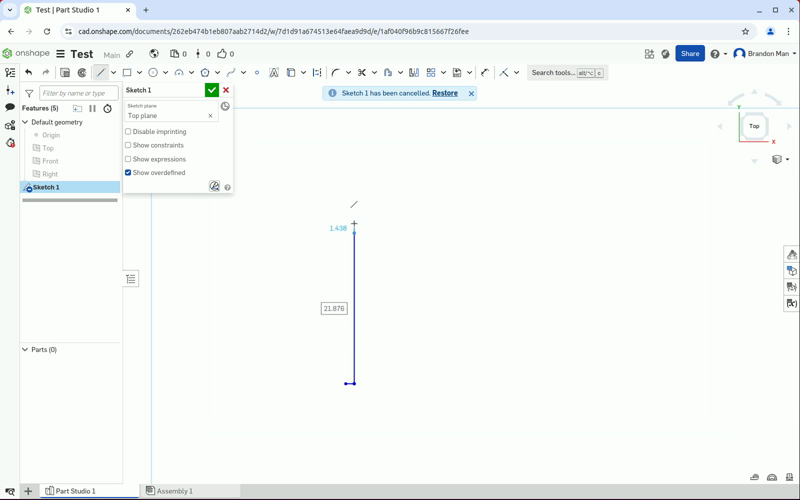
scroll(6)
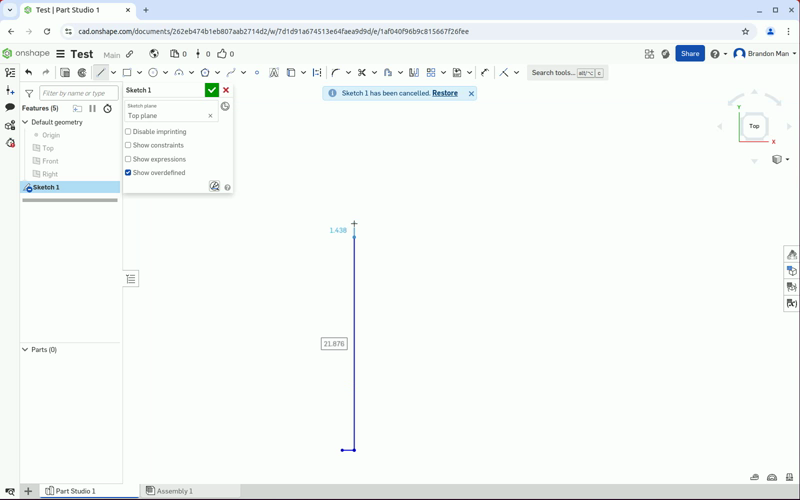
scroll(6)
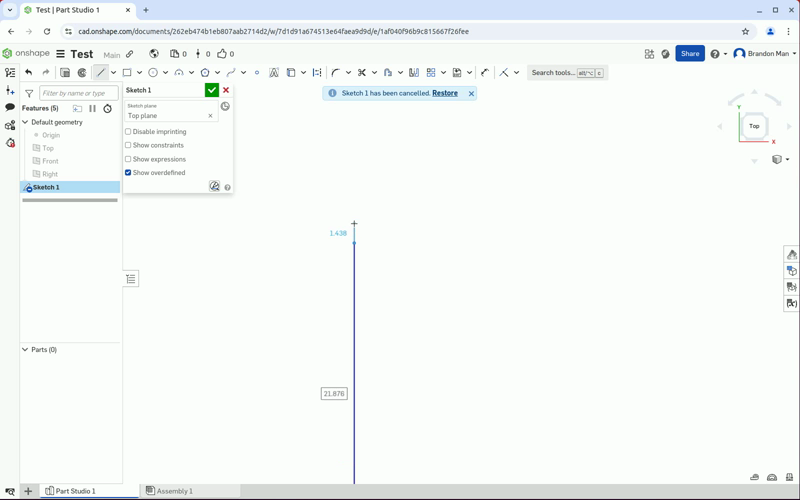
scroll(6)
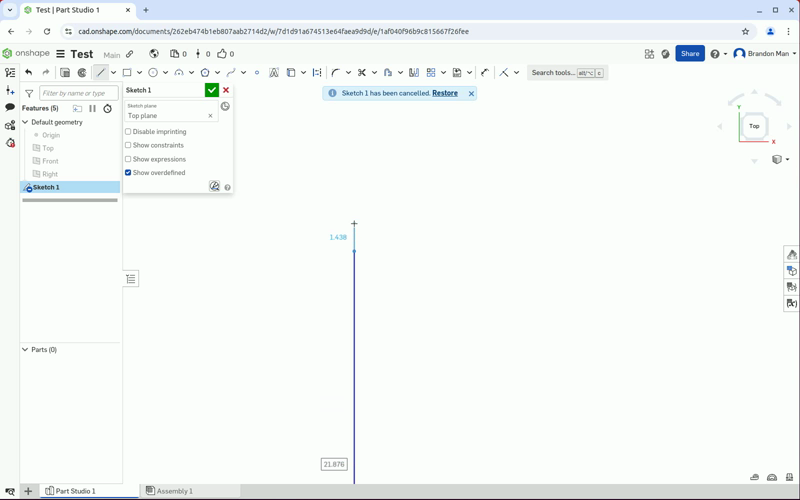
scroll(6)
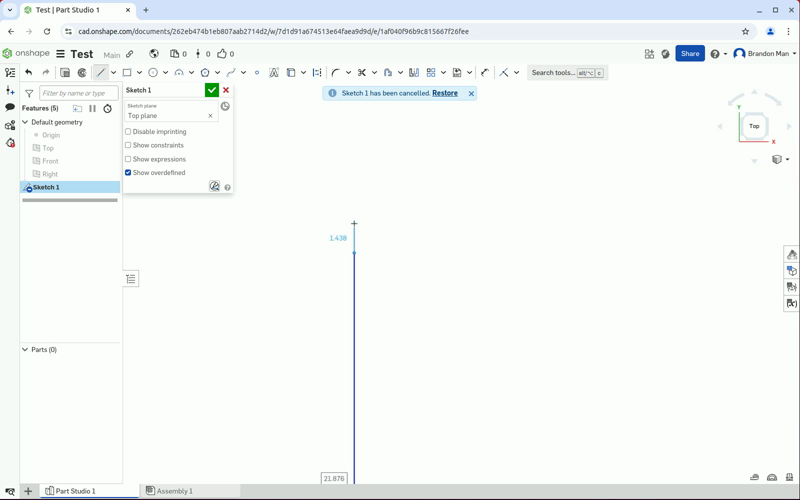
scroll(6)
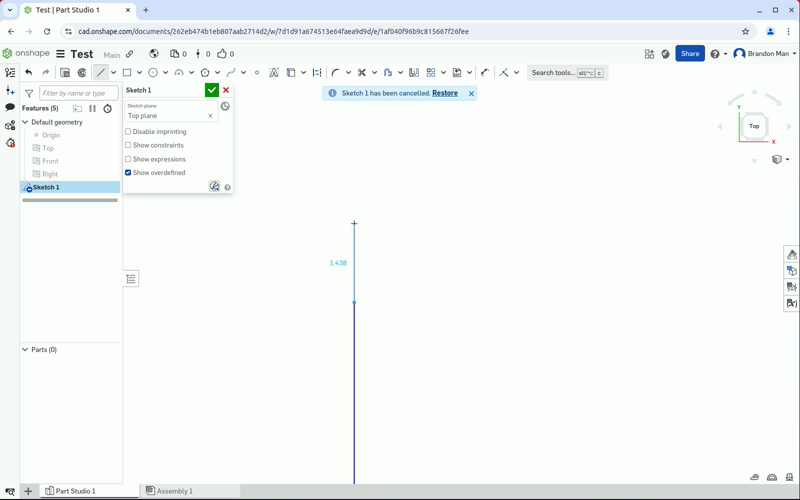
click(354, 223)
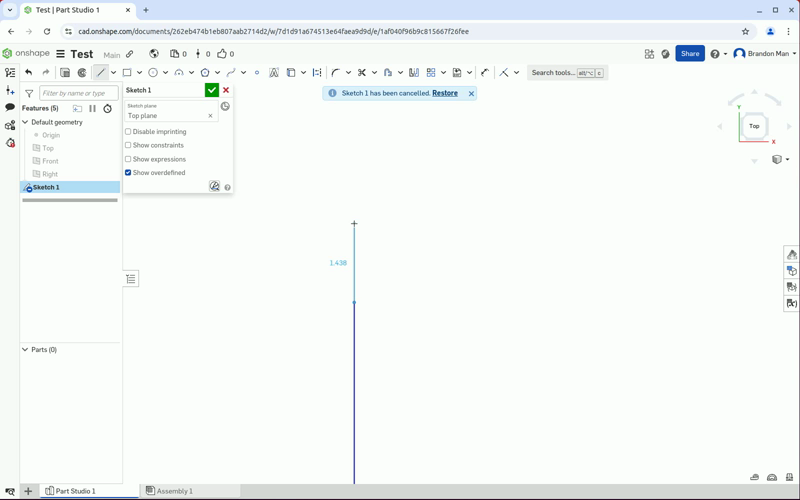
scroll(-6)
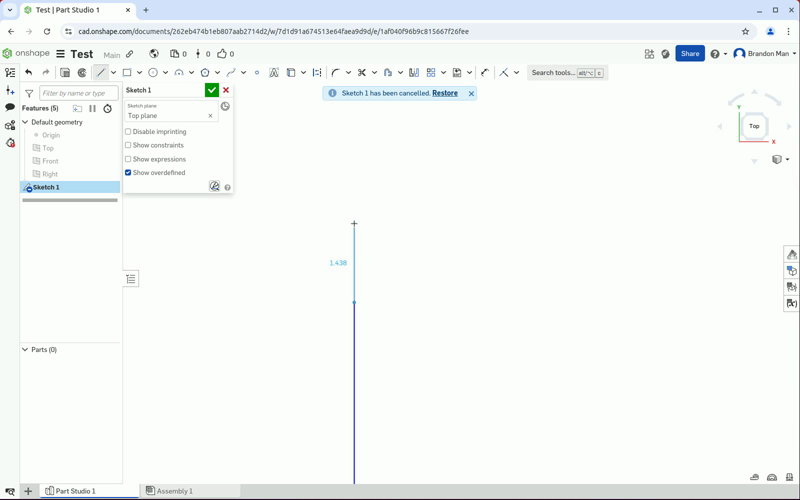
scroll(-6)
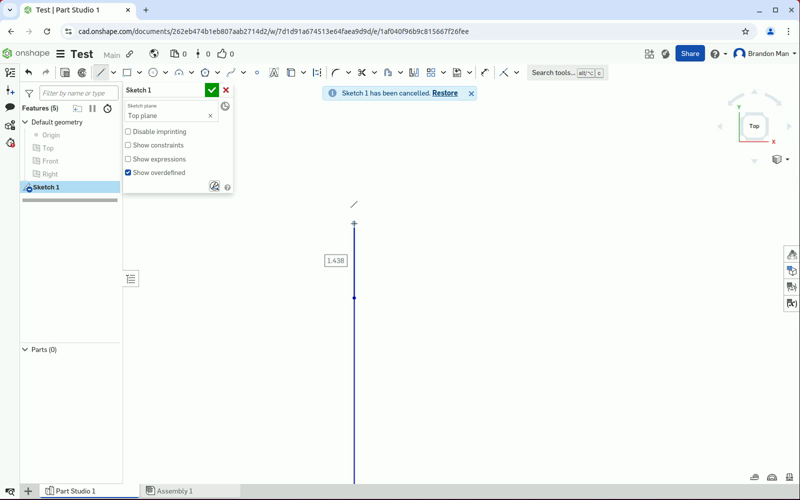
scroll(-6)
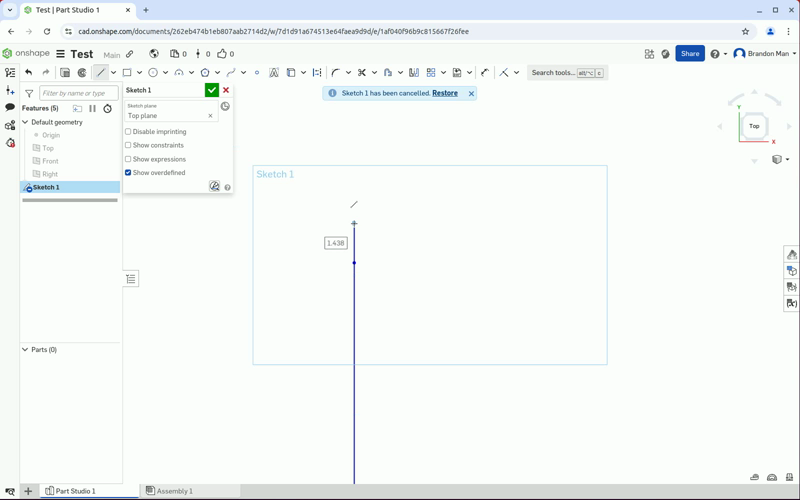
scroll(-6)
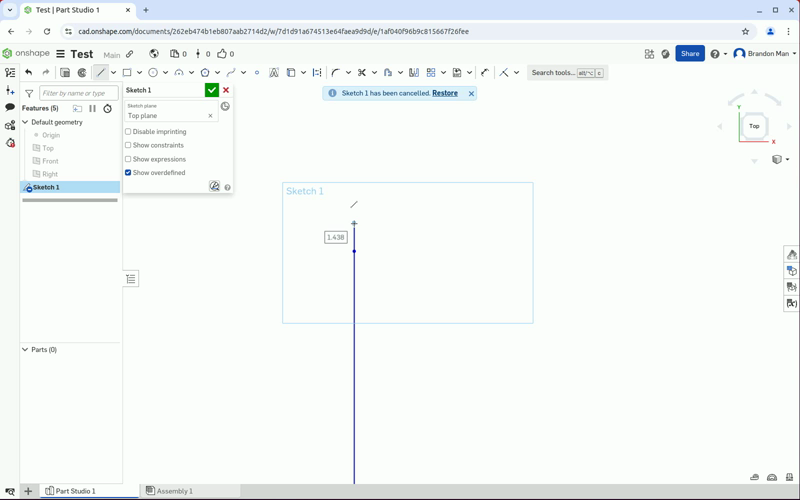
scroll(-6)
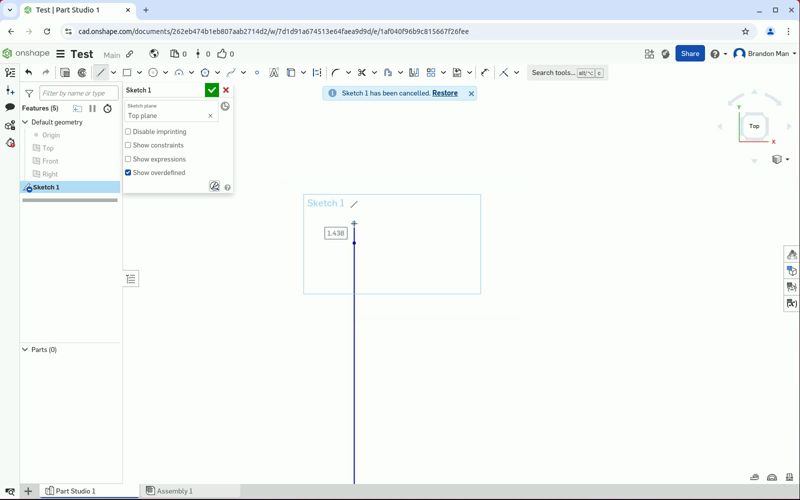
scroll(-6)
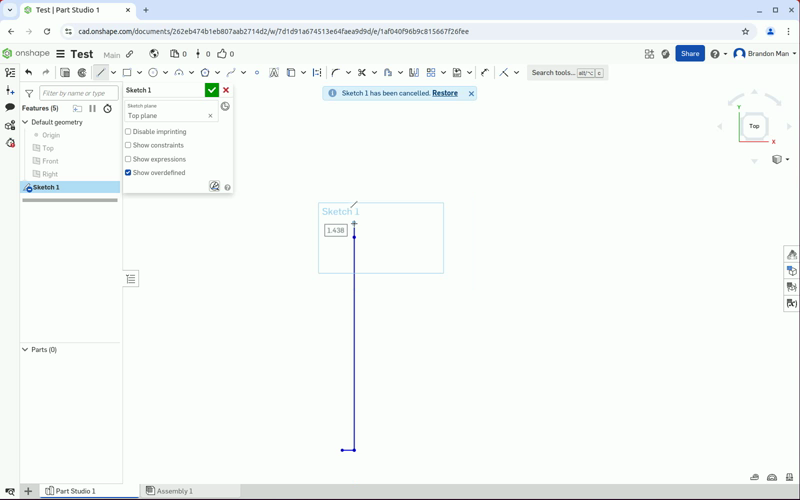
scroll(-6)
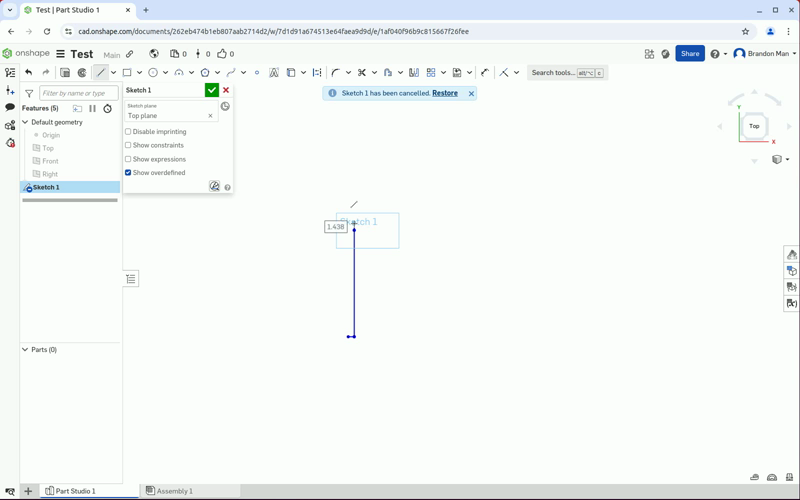
key_up(shift)
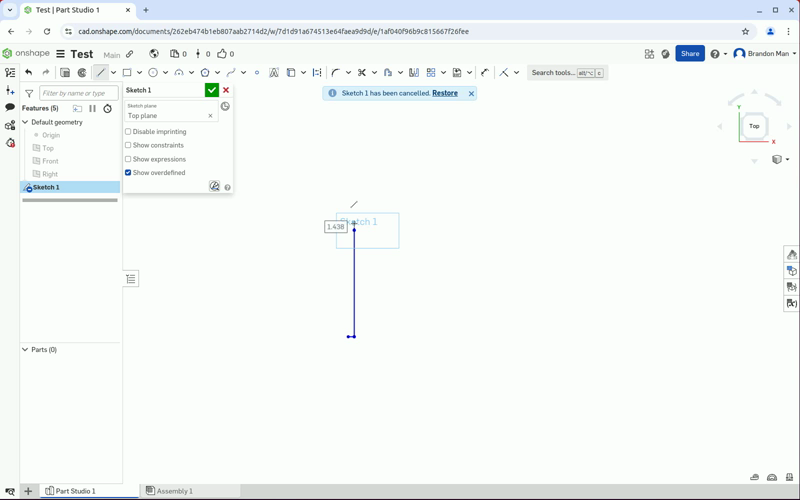
key_down(shift)
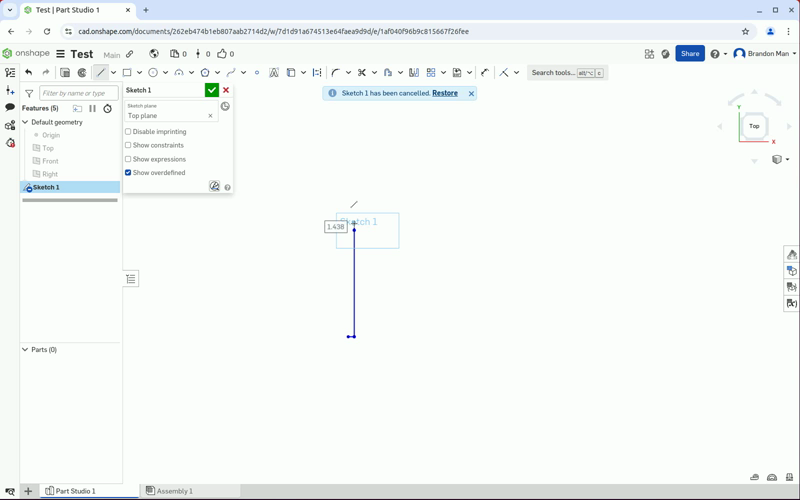
mouse_move(384, 223)
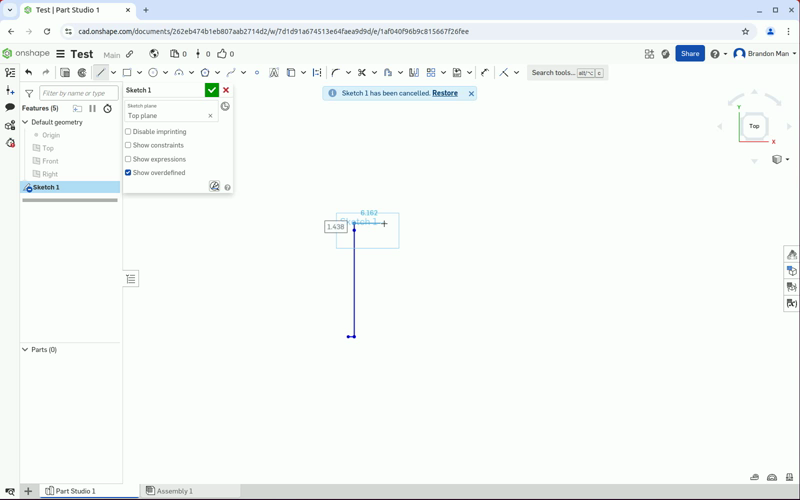
mouse_move(348, 223)
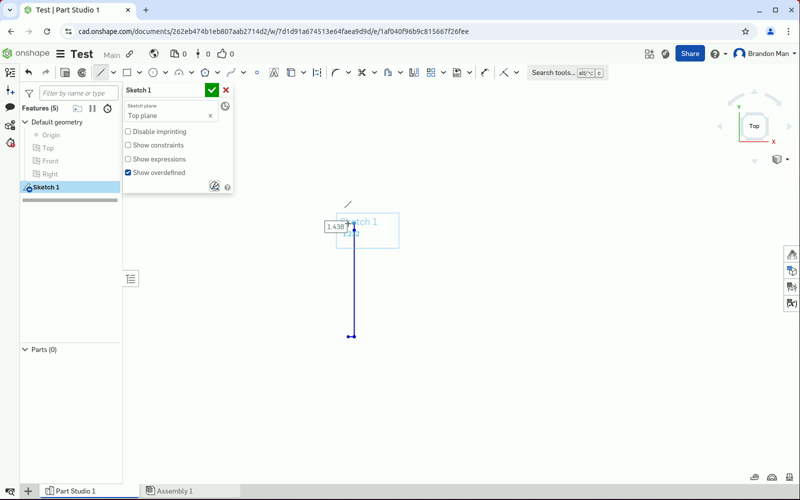
scroll(6)
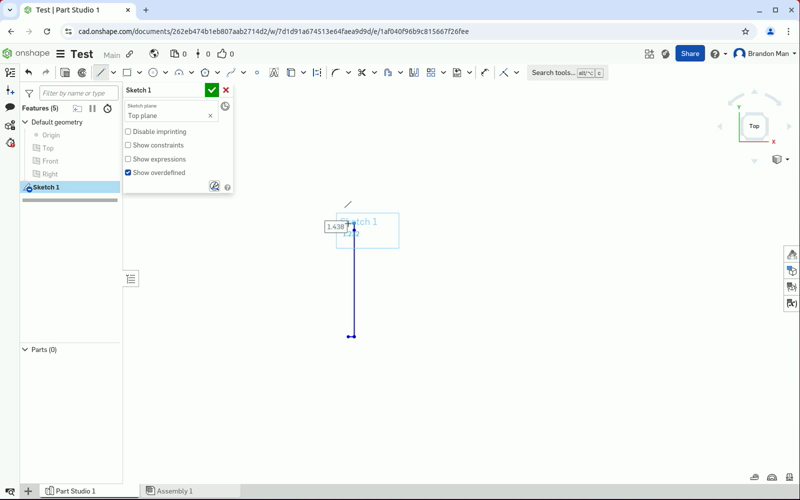
scroll(6)
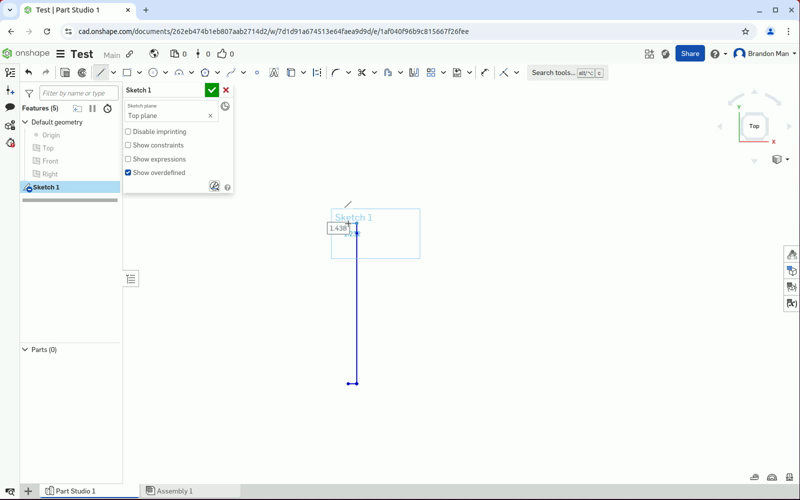
scroll(6)
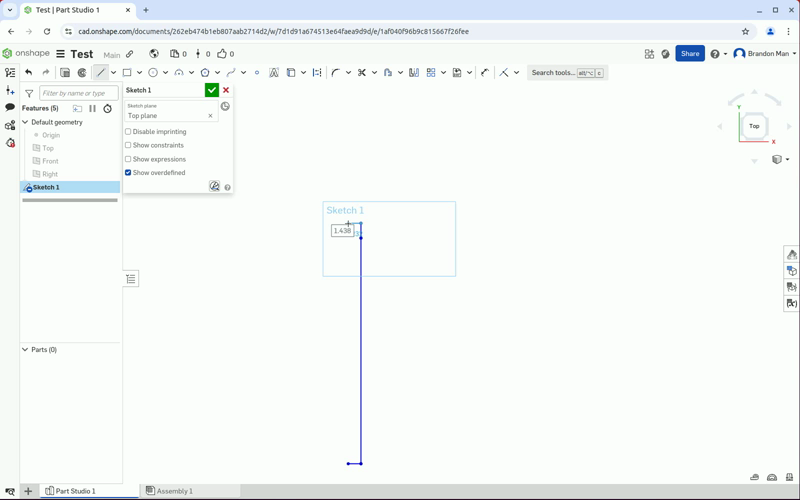
scroll(6)
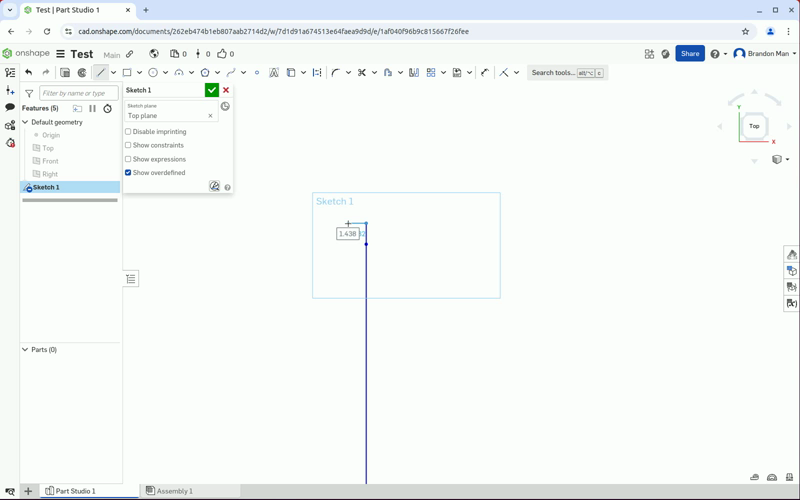
scroll(6)
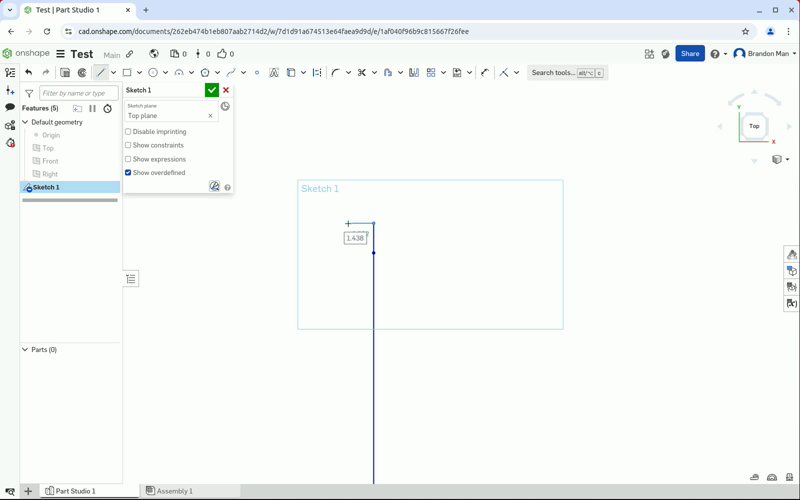
scroll(6)
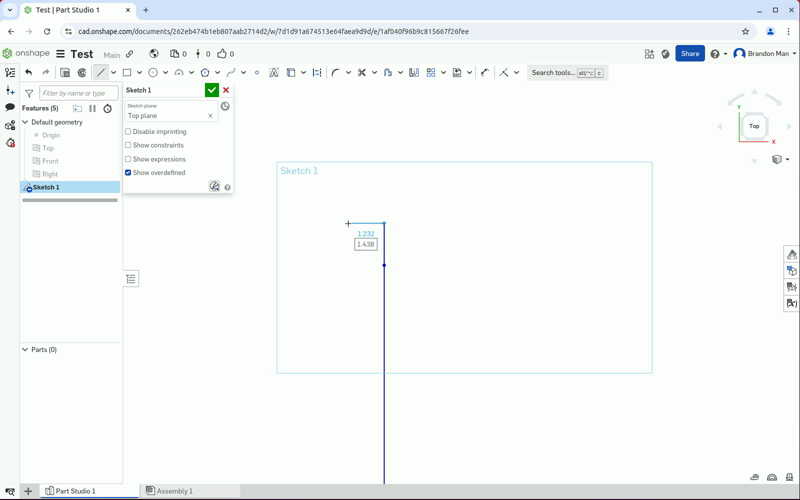
scroll(6)
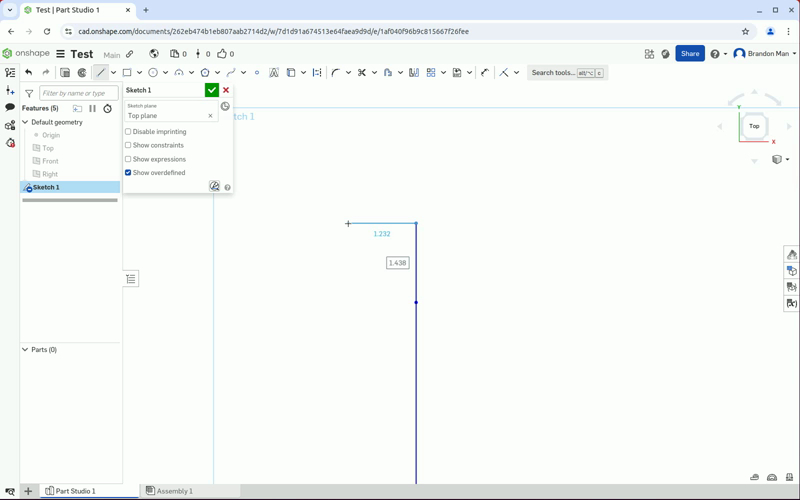
click(348, 223)
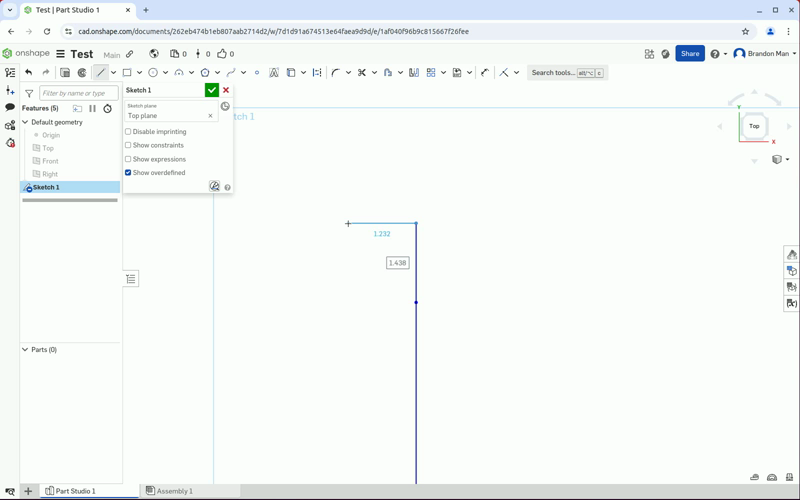
scroll(-6)
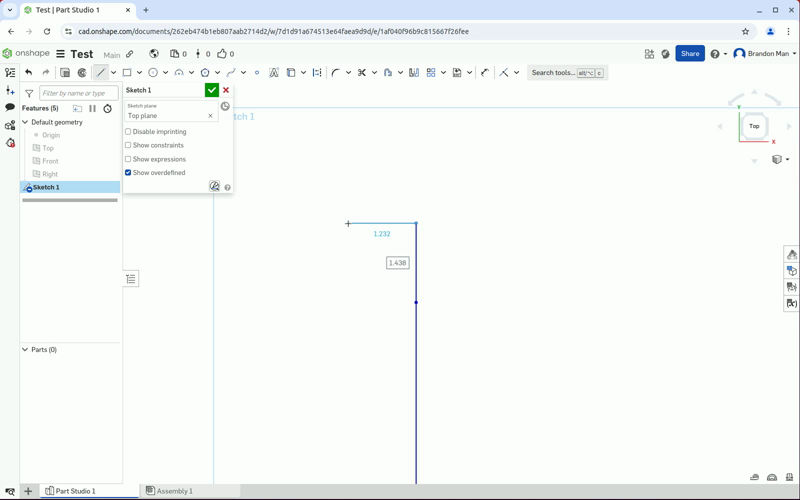
scroll(-6)
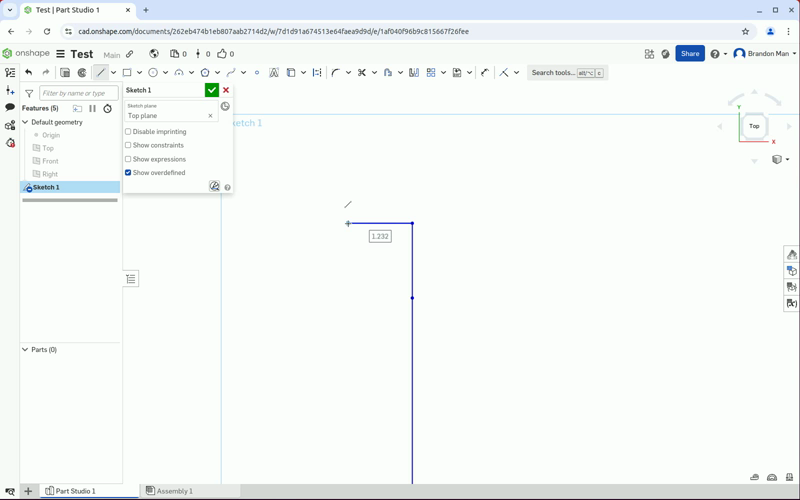
scroll(-6)
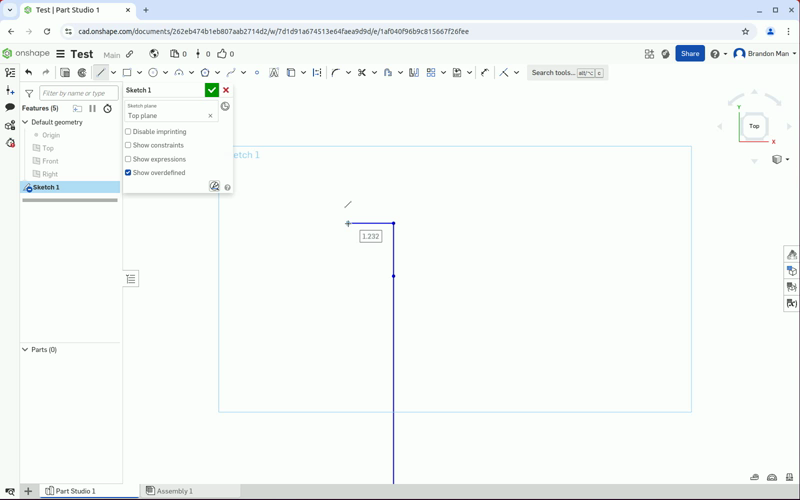
scroll(-6)
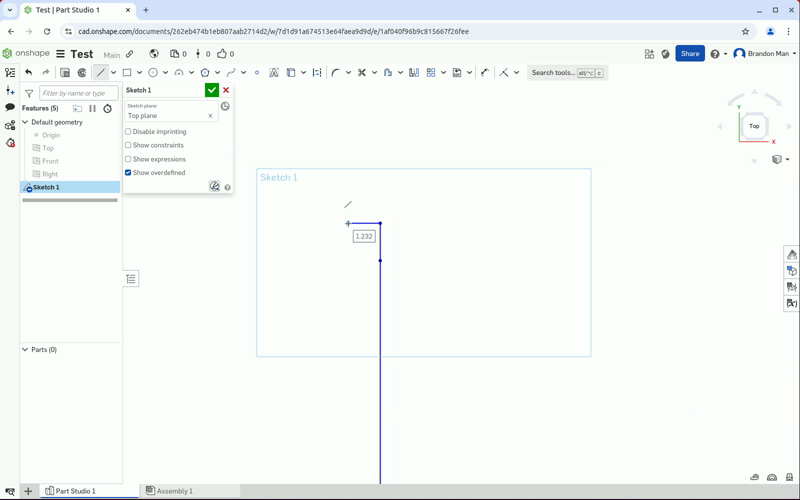
scroll(-6)
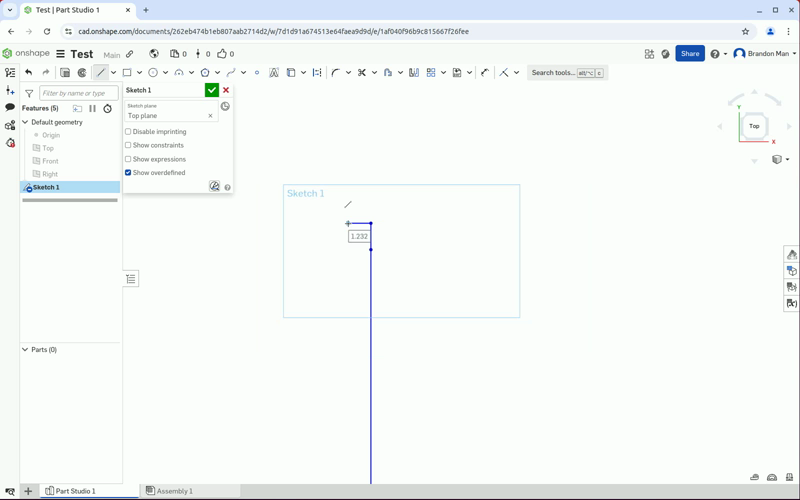
scroll(-6)
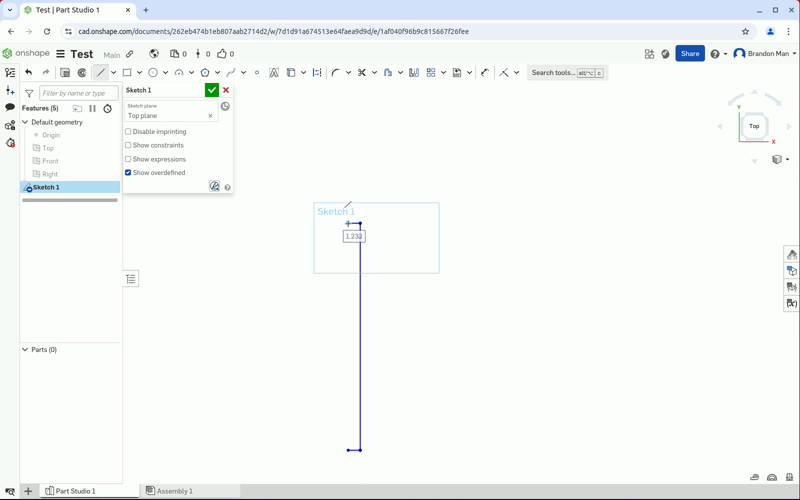
scroll(-6)
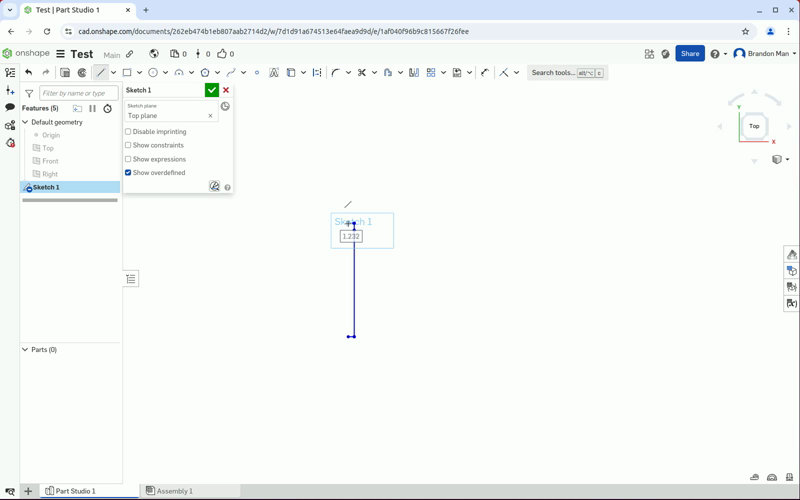
key_up(shift)
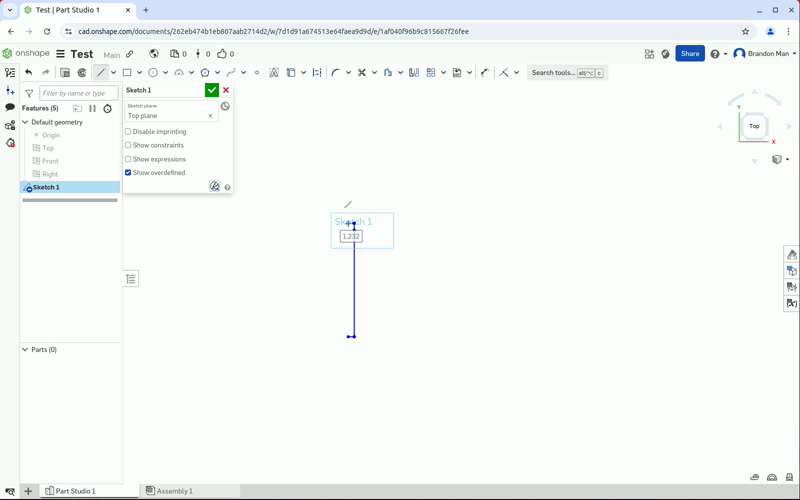
key_down(shift)
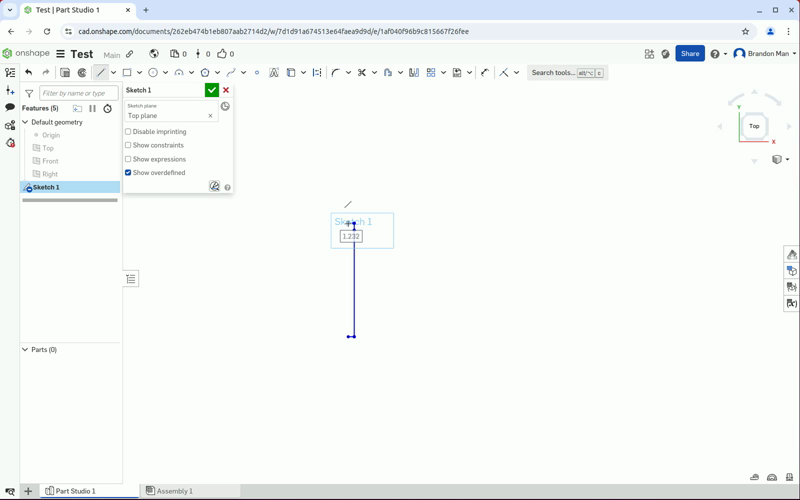
mouse_move(348, 336)
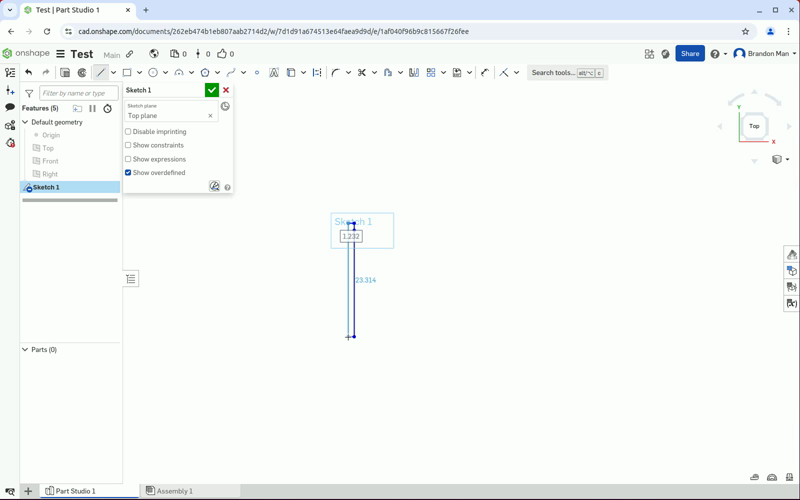
key_up(shift)
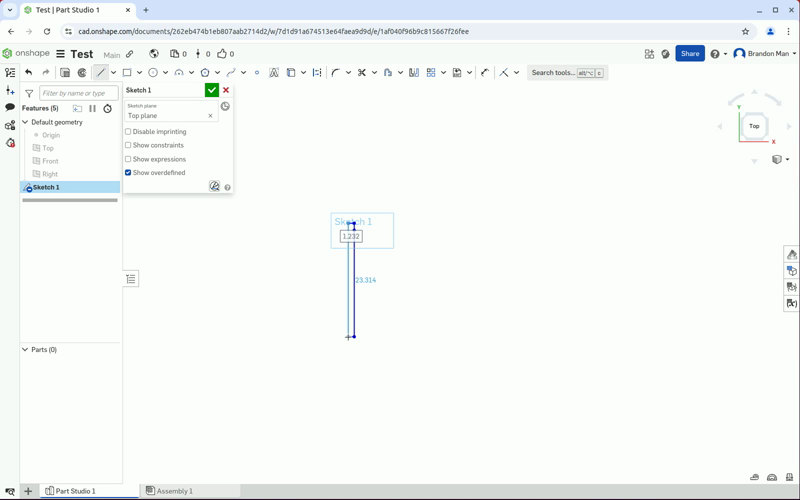
click(348, 336)
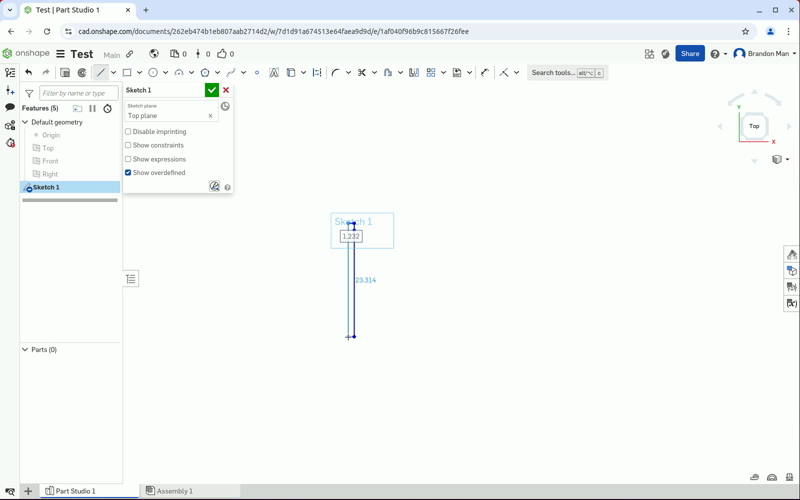
key(esc)
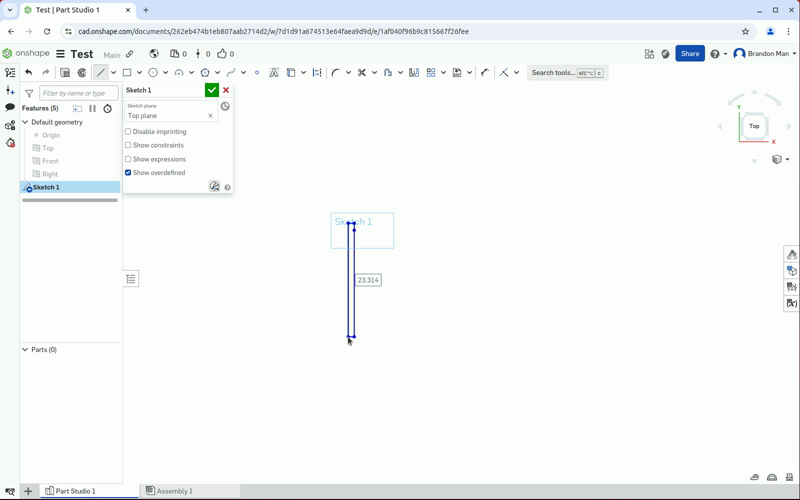
mouse_move(348, 314)
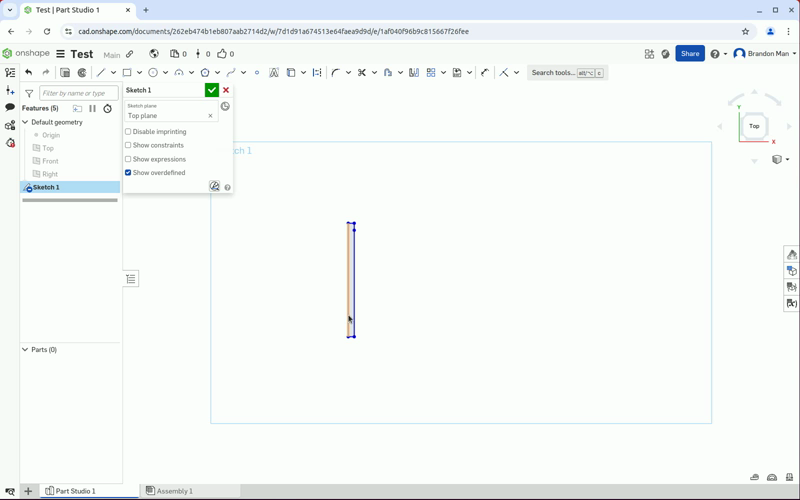
scroll(6)
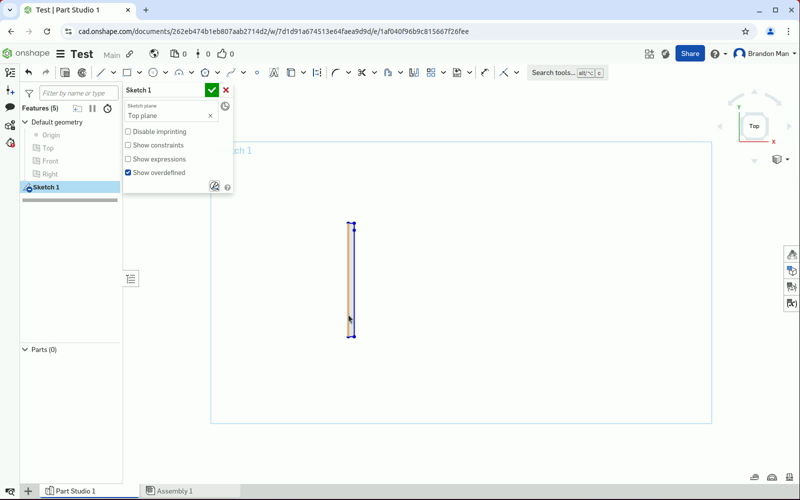
scroll(6)
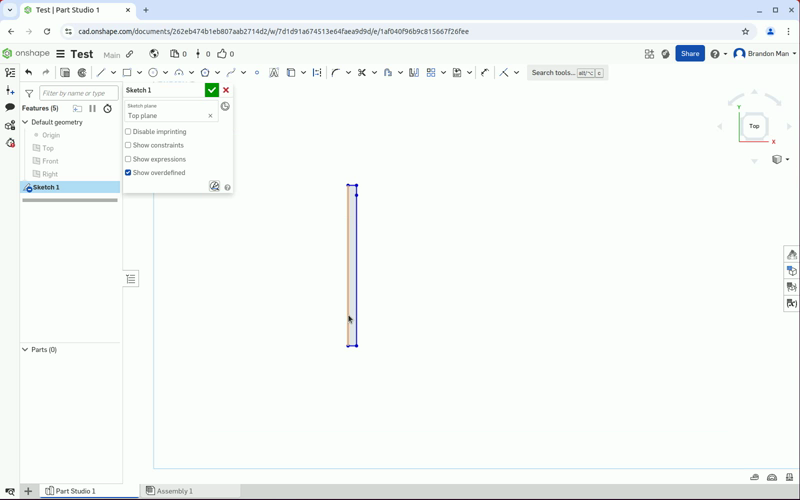
scroll(6)
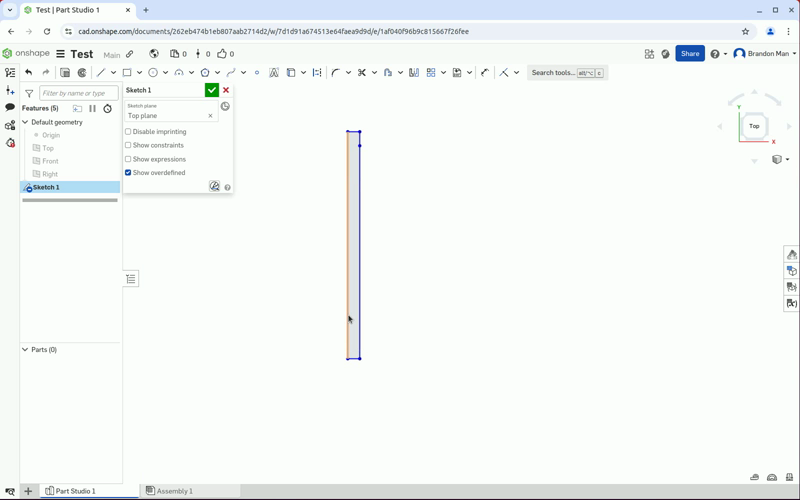
scroll(6)
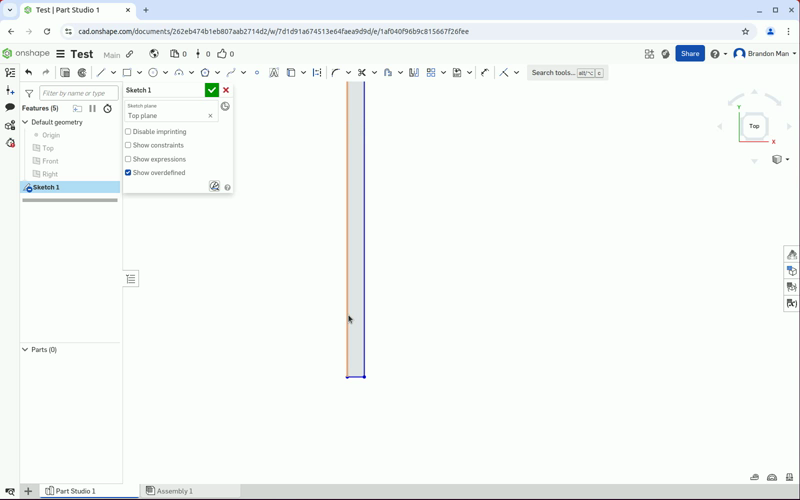
scroll(6)
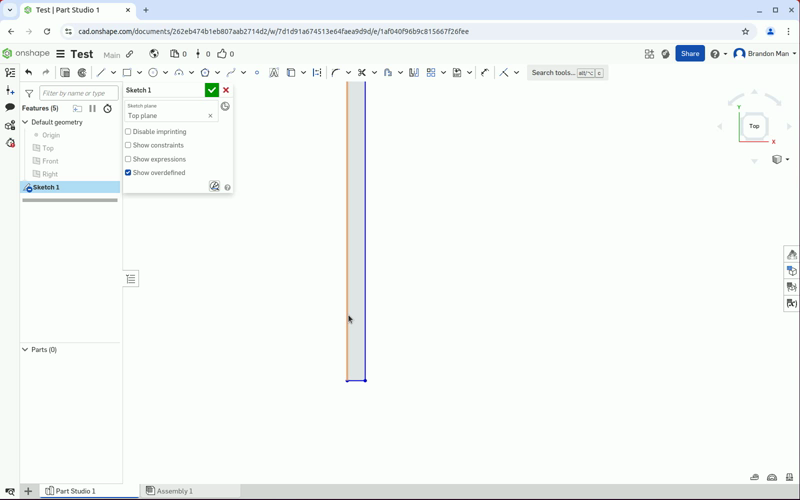
scroll(6)
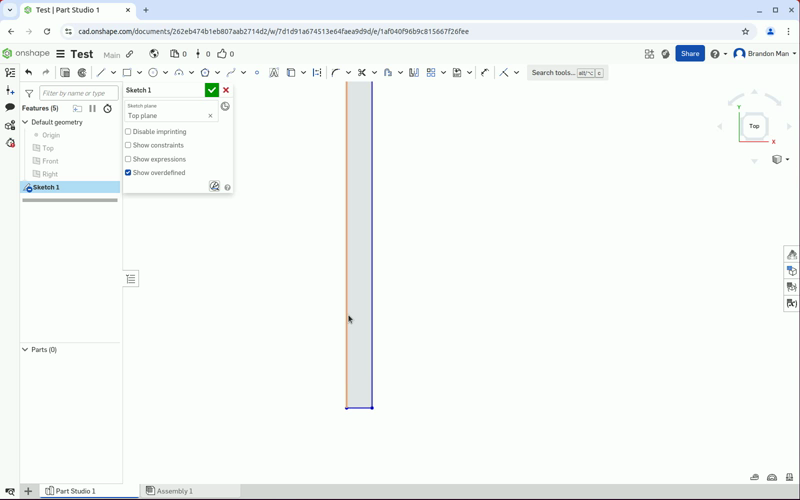
scroll(6)
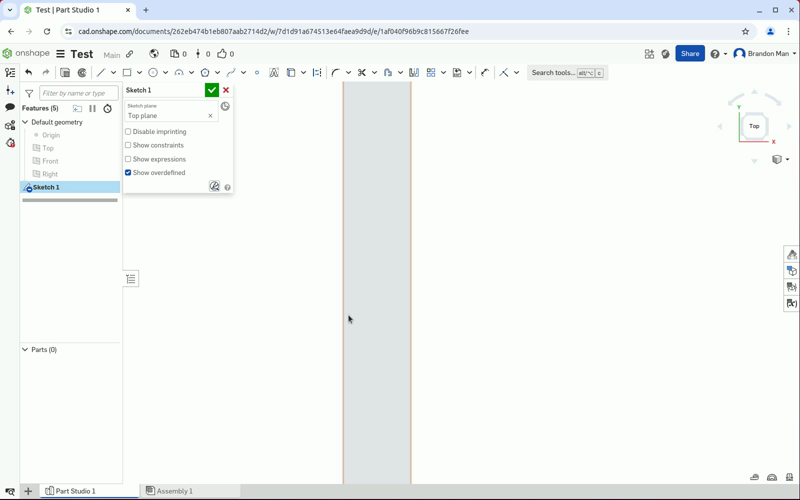
click(348, 314)
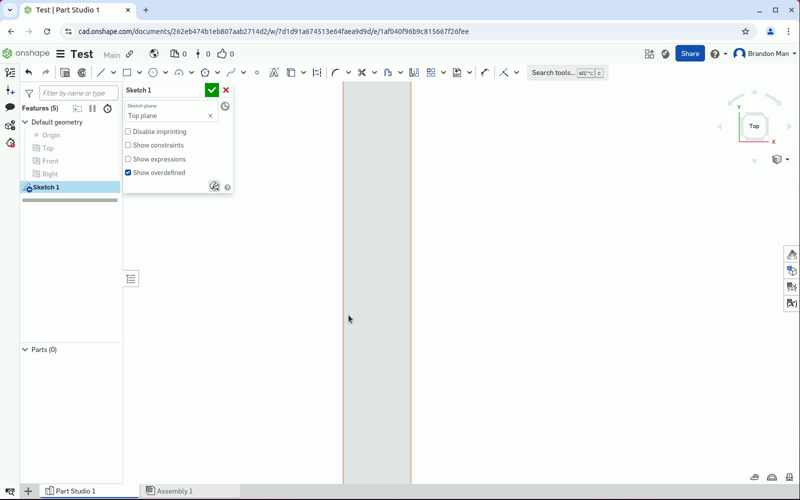
scroll(-6)
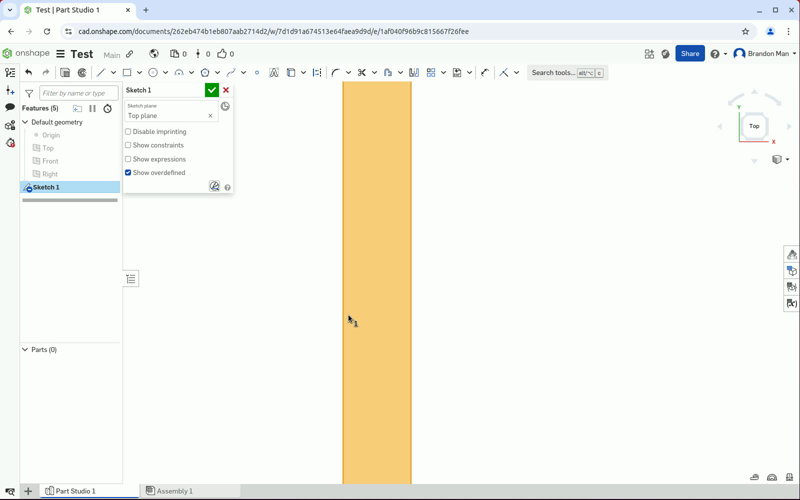
scroll(-6)
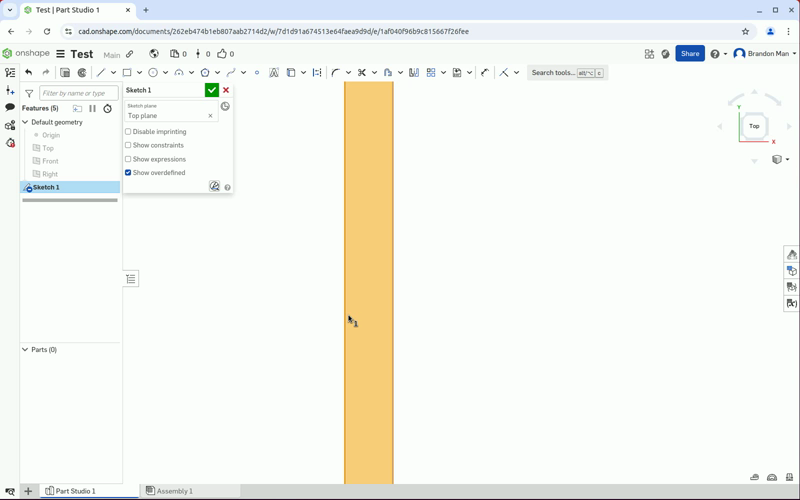
scroll(-6)
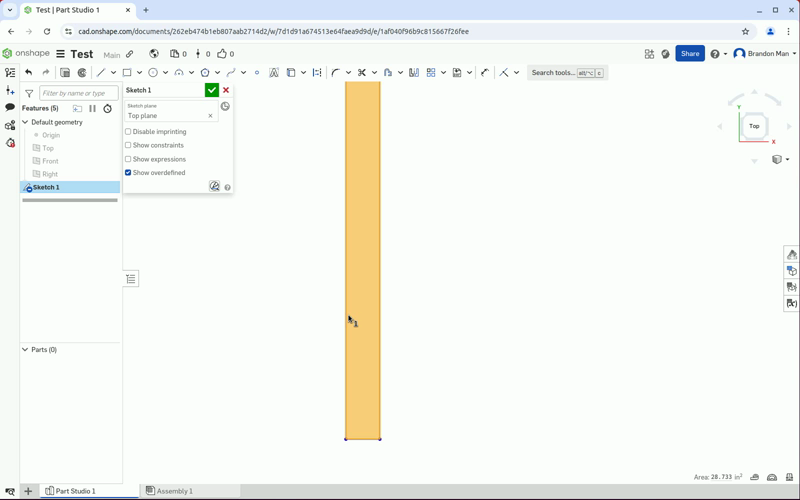
scroll(-6)
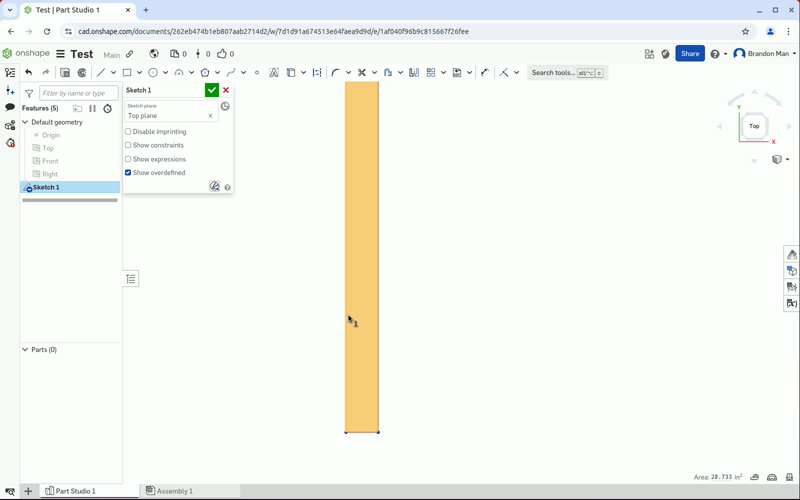
scroll(-6)
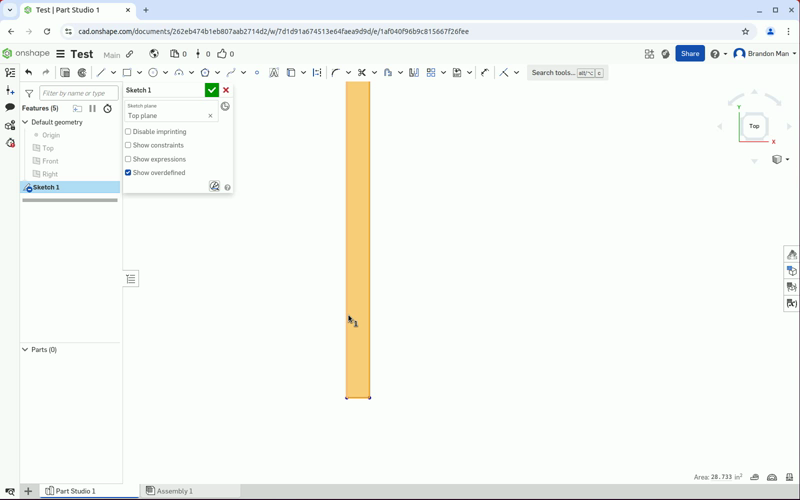
scroll(-6)
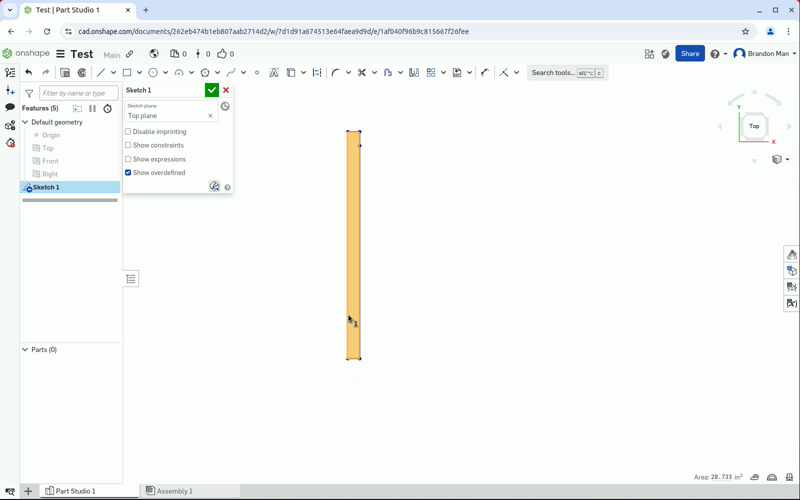
scroll(-6)
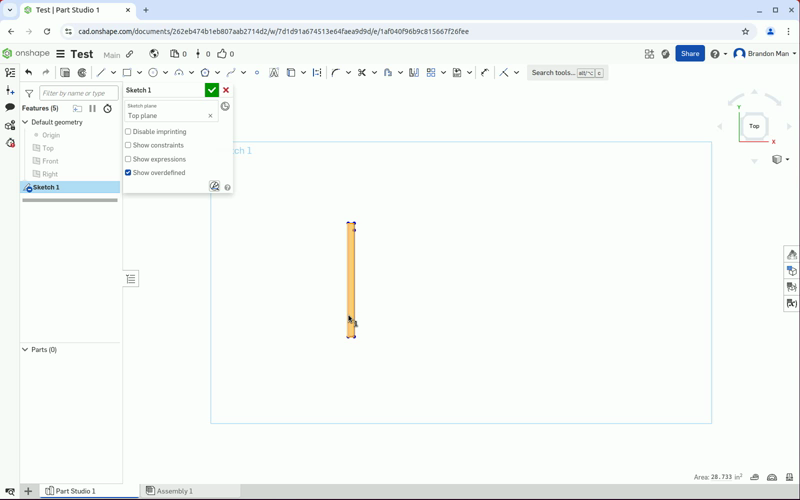
mouse_move(73, 352)
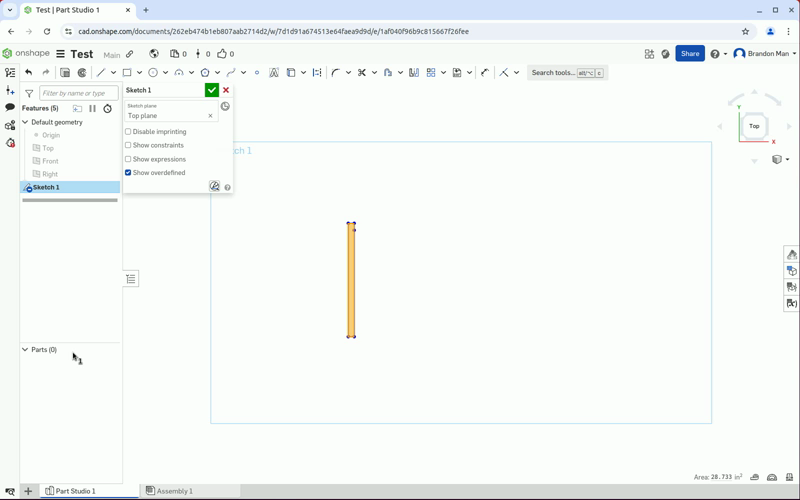
key(shift+y)
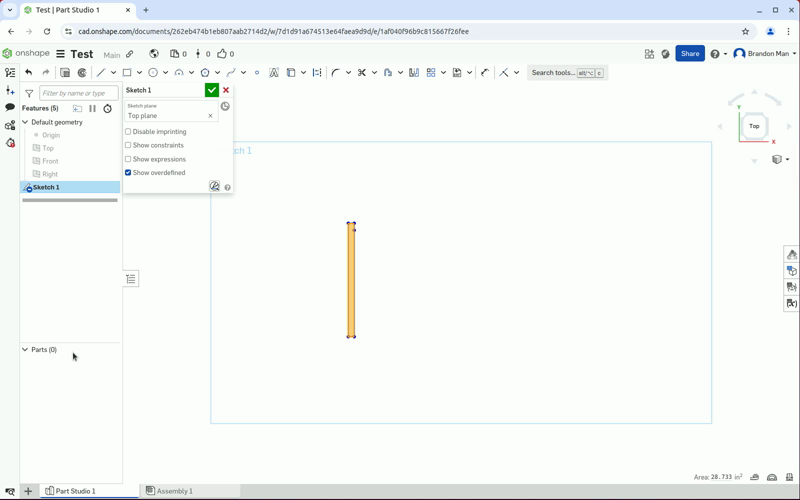
key(shift+e)
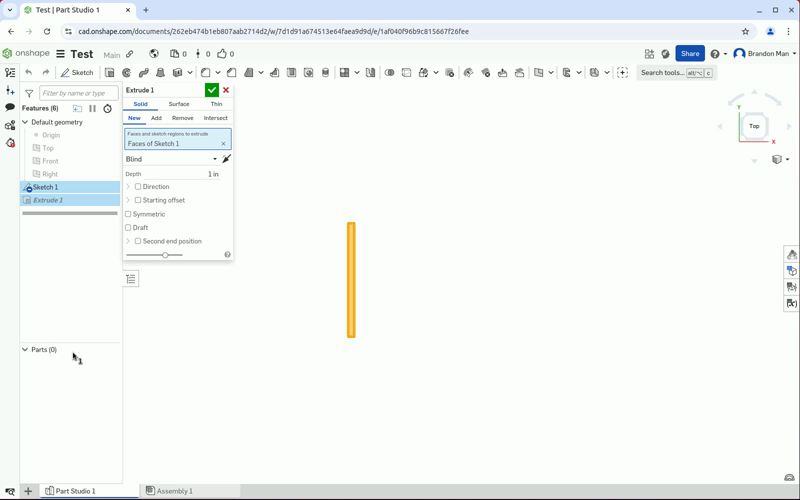
mouse_move(143, 106)
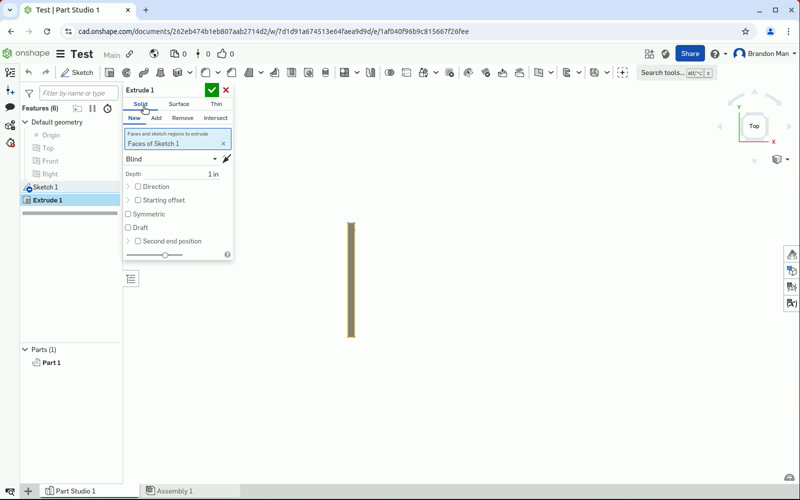
click(143, 106)
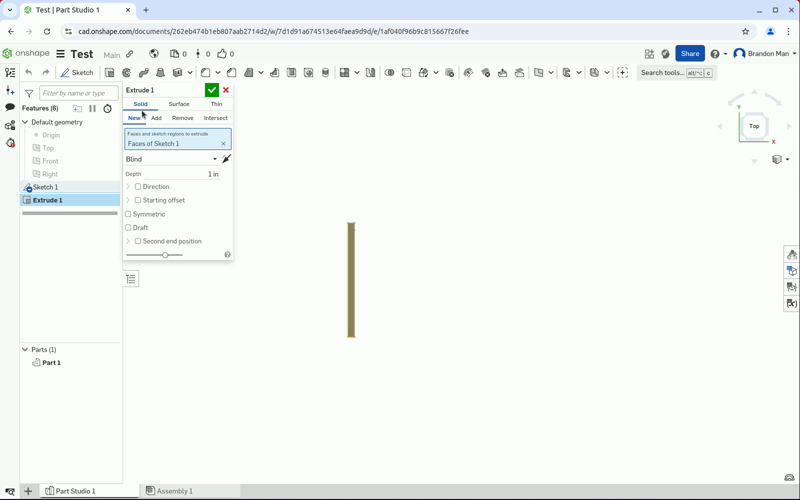
mouse_move(137, 120)
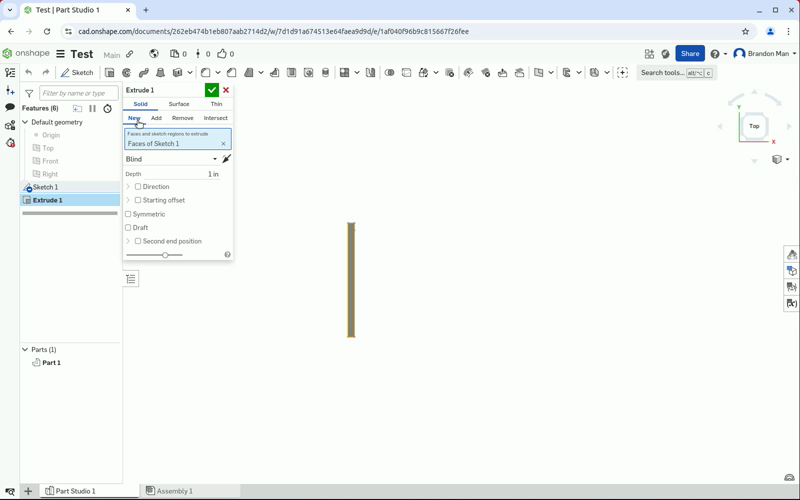
click(137, 120)
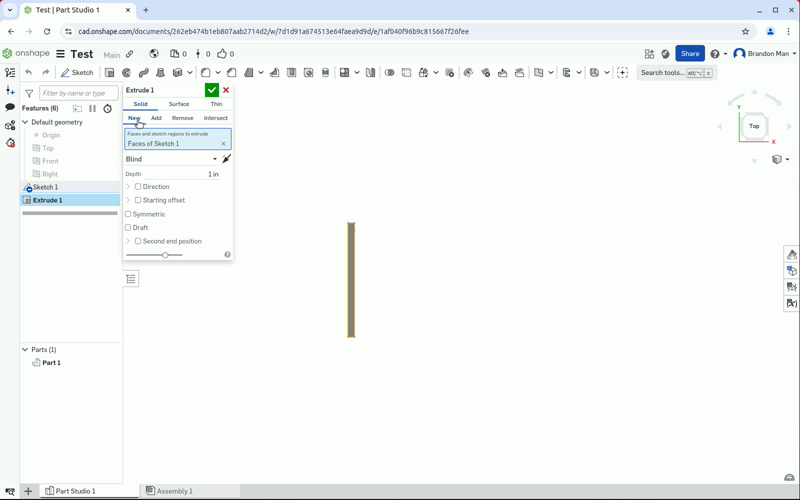
key(tab, 4)
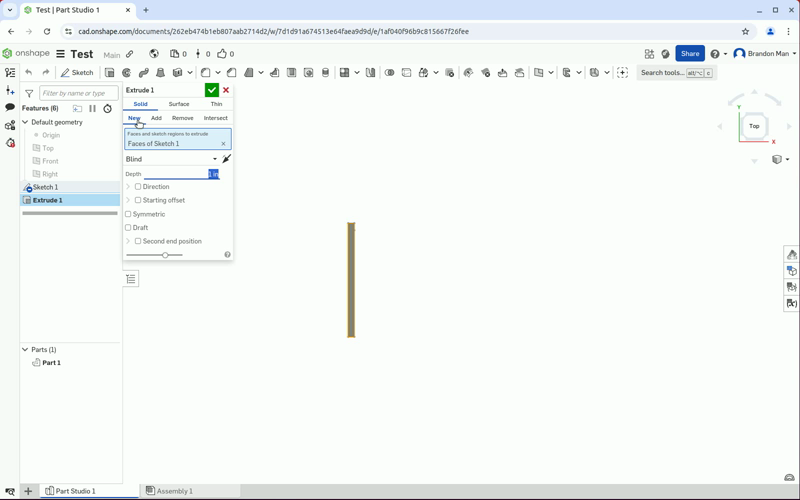
text(1.444)
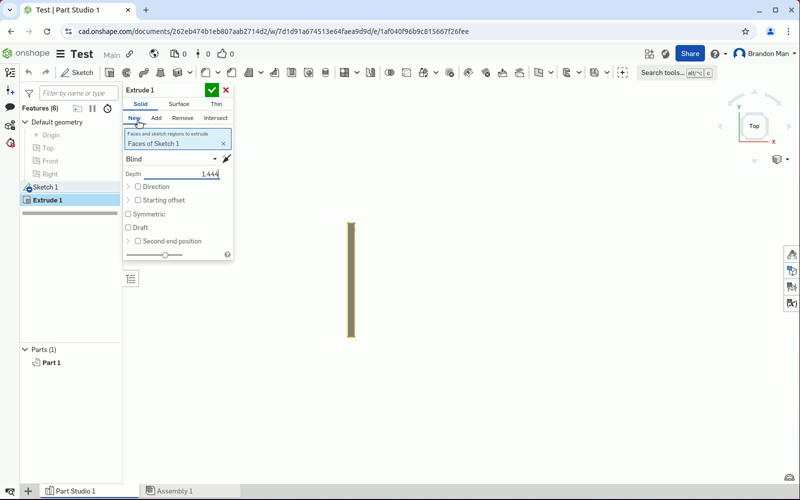
key(enter)
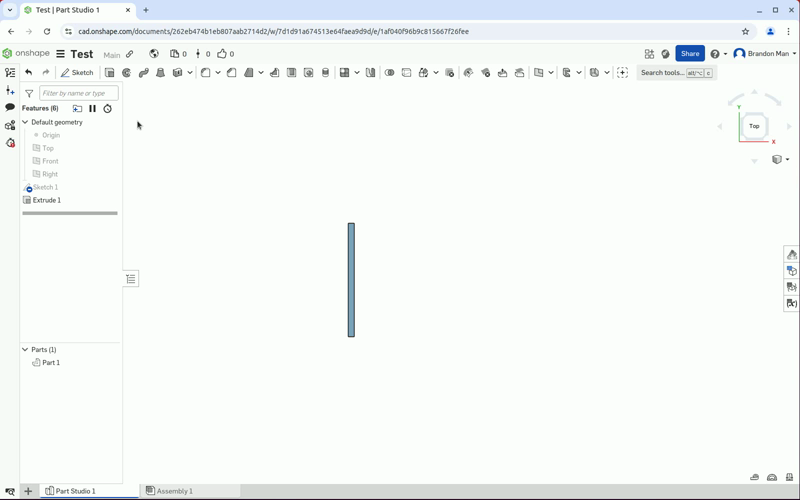
key(shift+h)
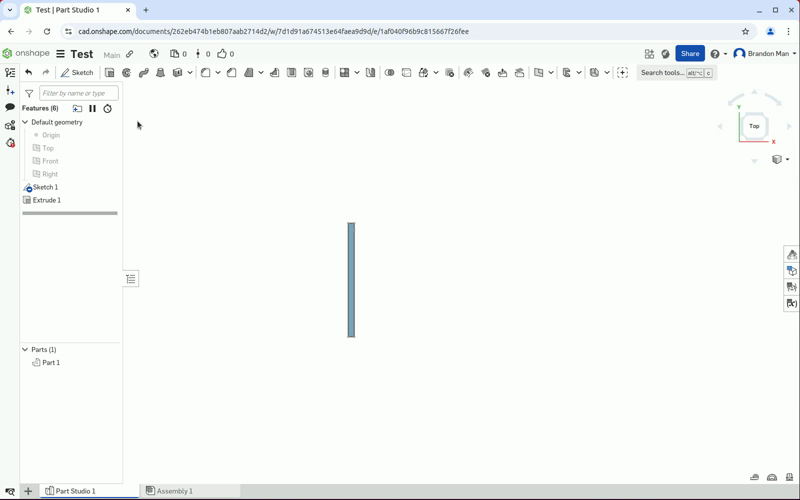
key(shift+h)
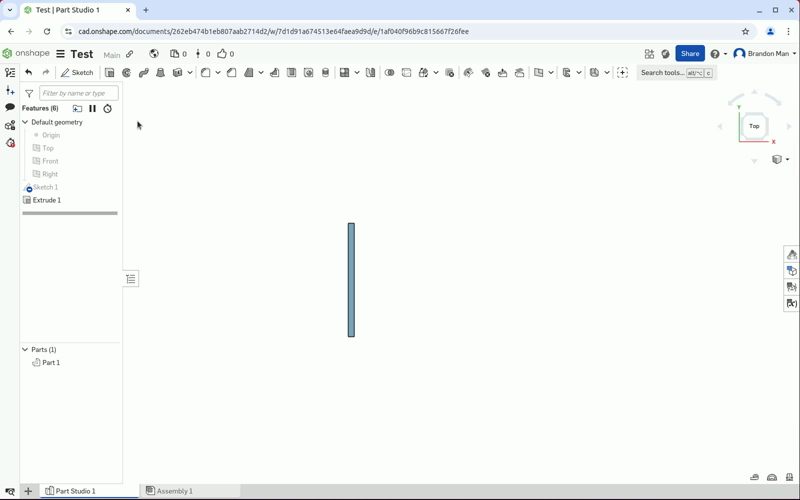
mouse_move(73, 189)
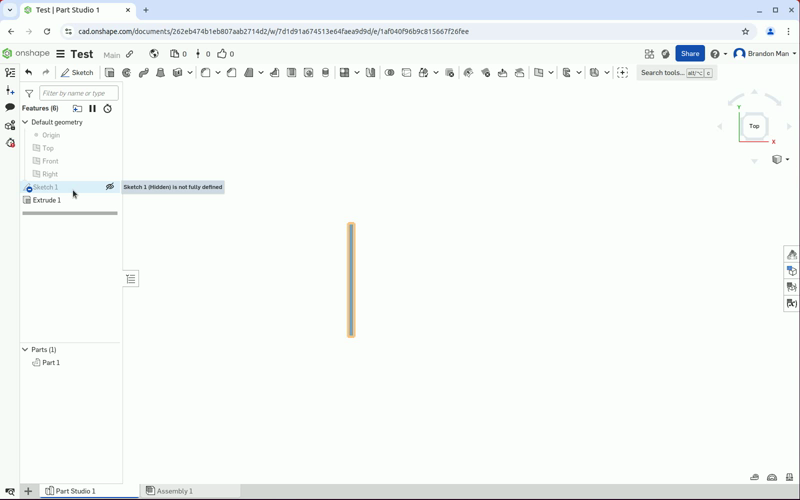
click(73, 189)
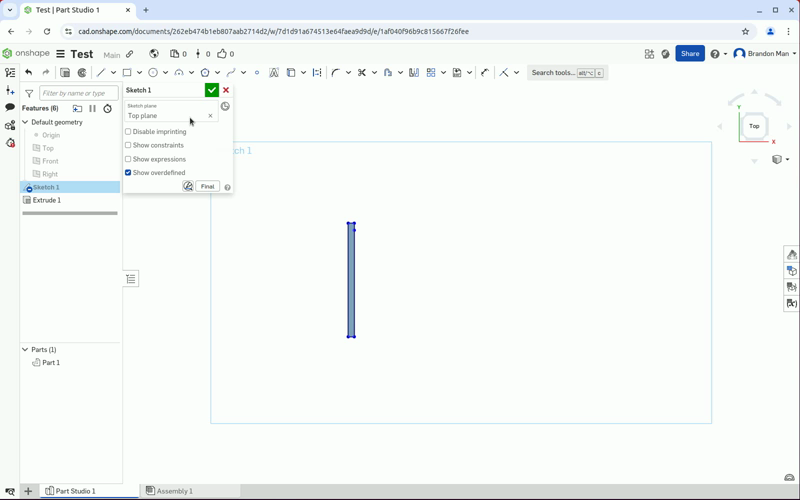
mouse_move(229, 92)
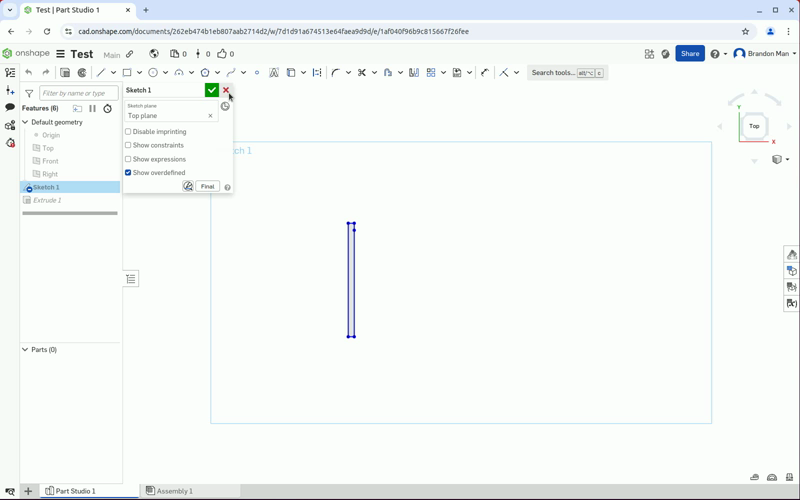
click(229, 92)
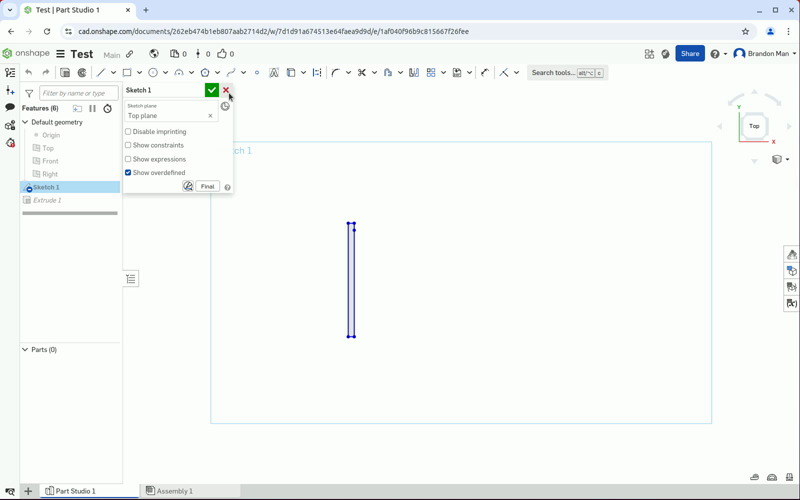
key(shift+s)
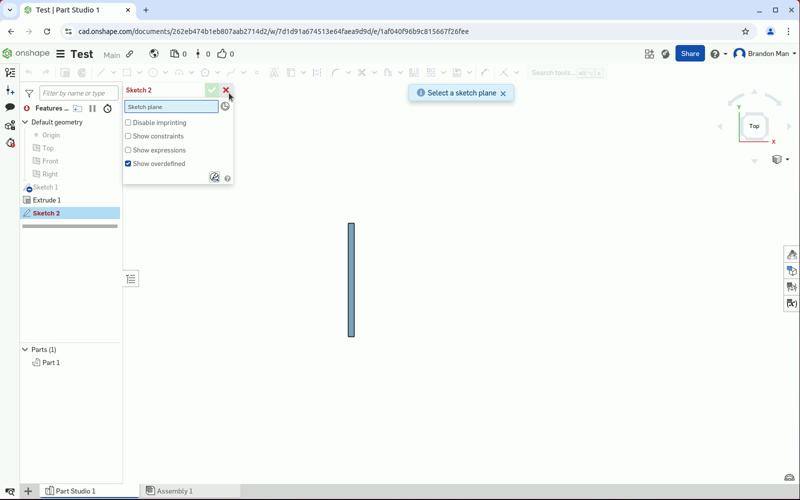
mouse_move(73, 150)
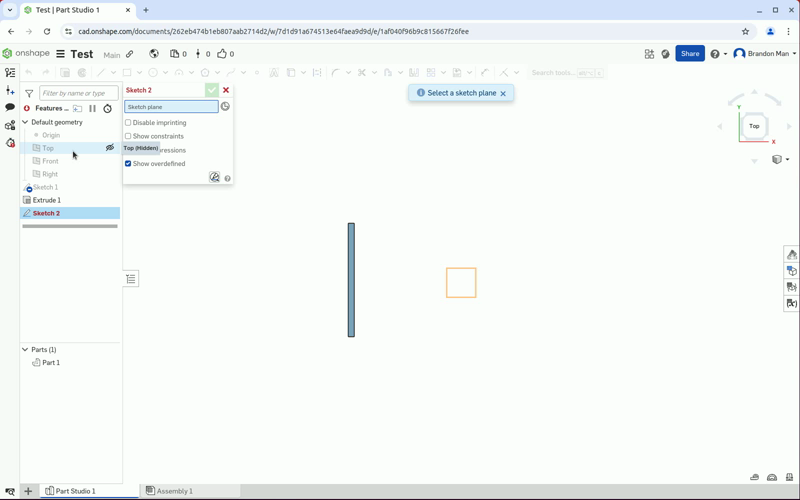
click(73, 150)
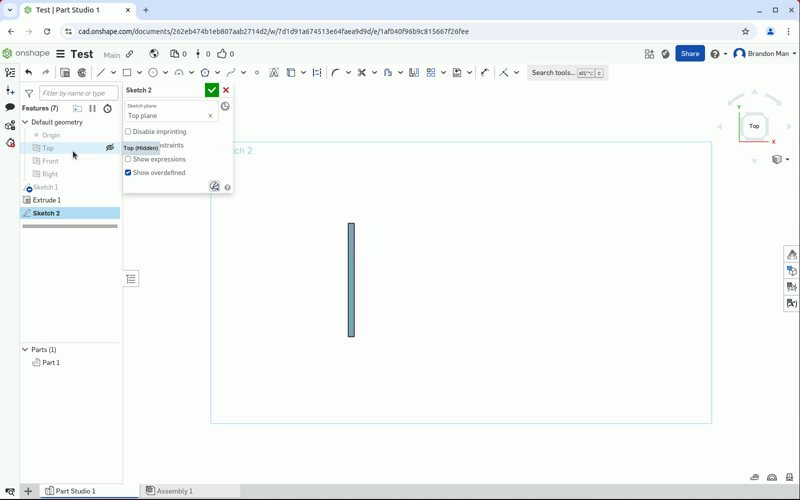
mouse_move(73, 352)
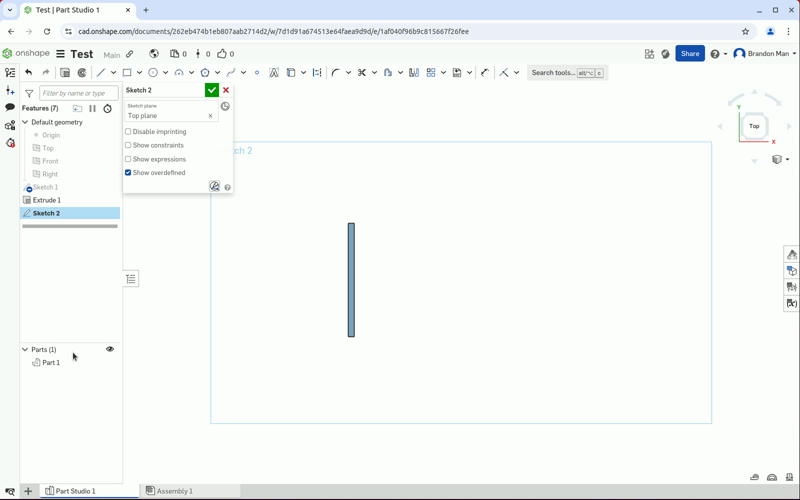
key(y)
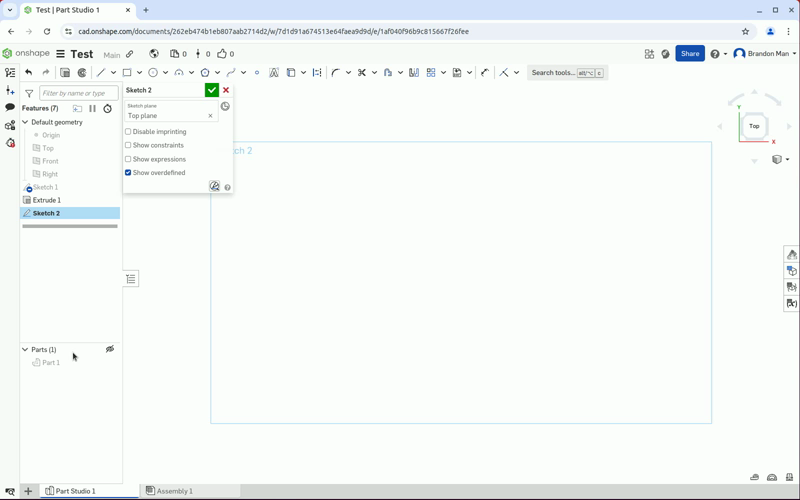
key(l)
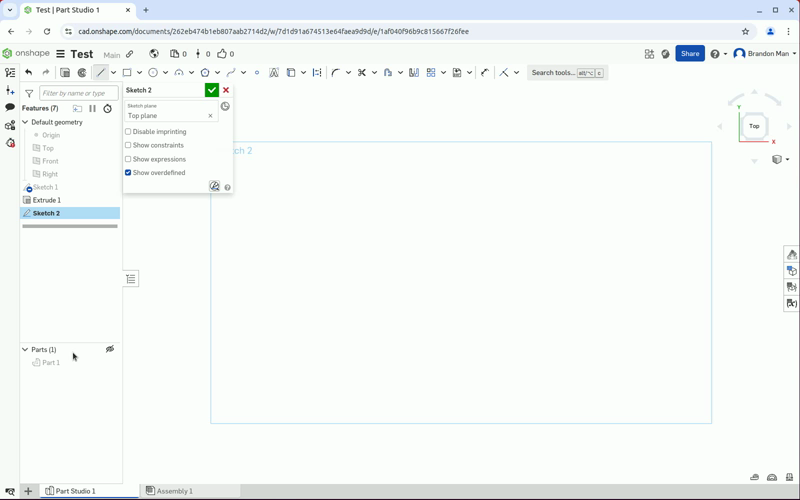
key_down(shift)
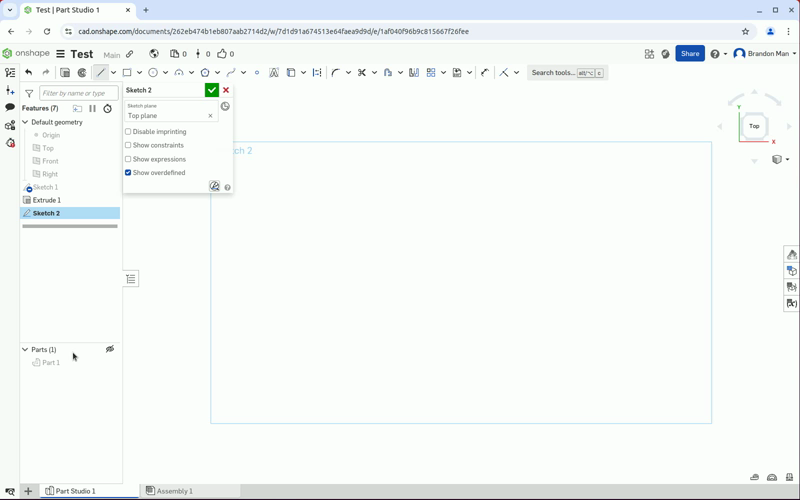
mouse_move(348, 345)
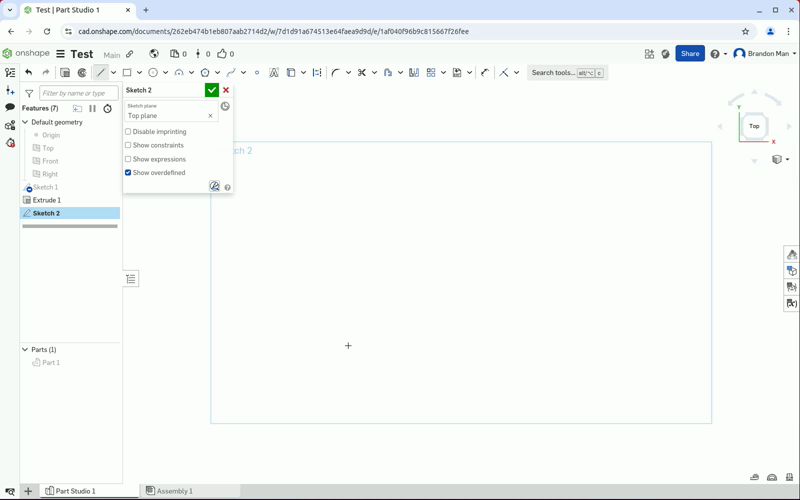
click(348, 345)
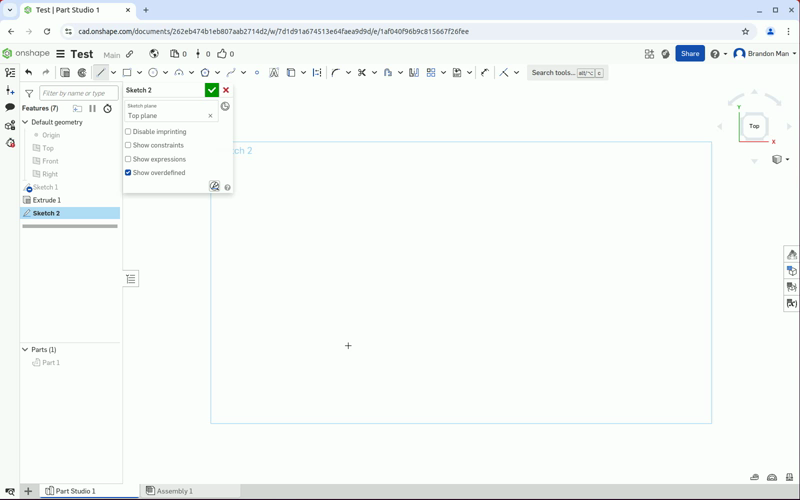
key_up(shift)
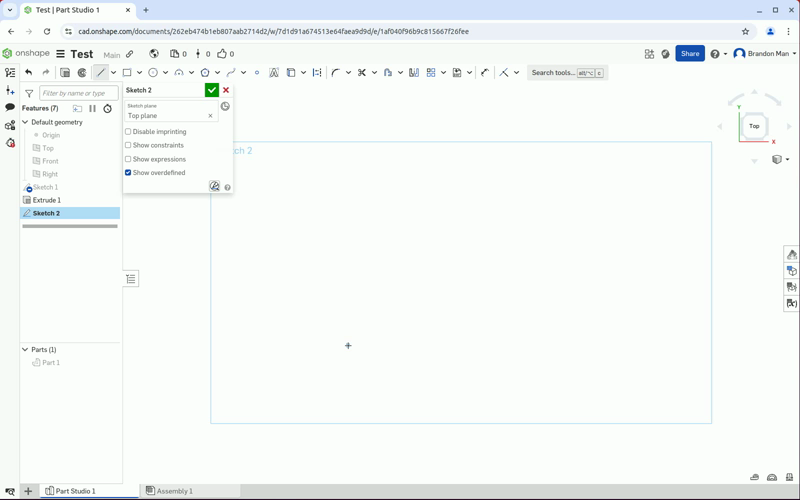
key_down(shift)
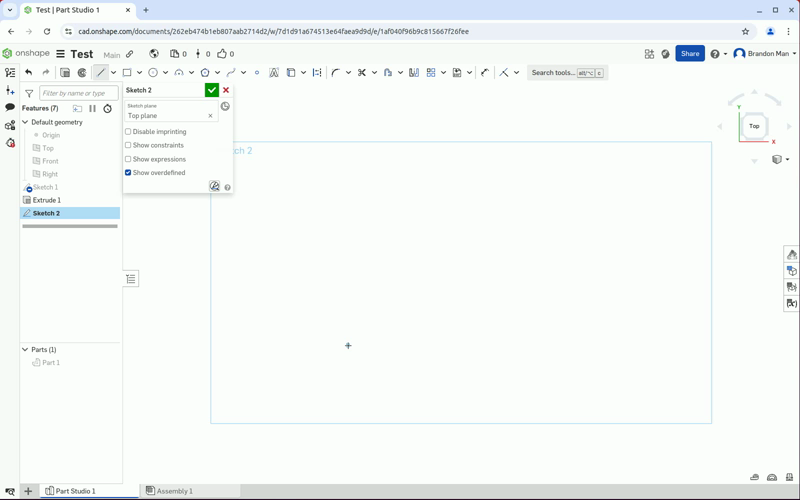
mouse_move(570, 345)
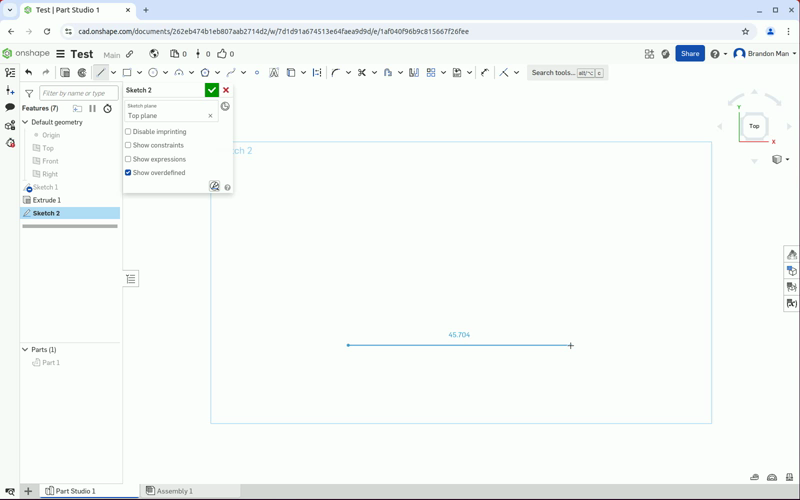
click(570, 345)
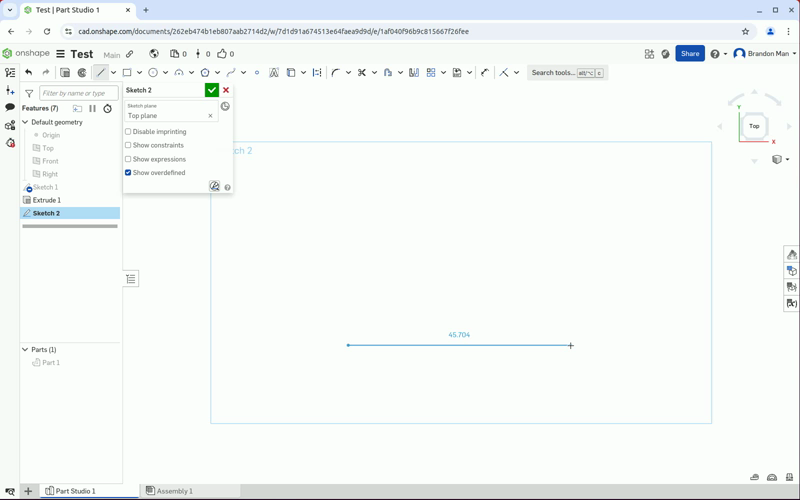
key_up(shift)
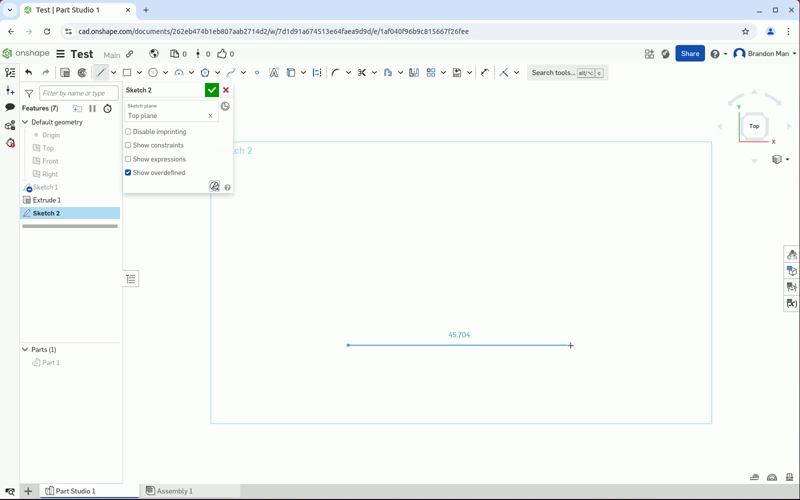
key_down(shift)
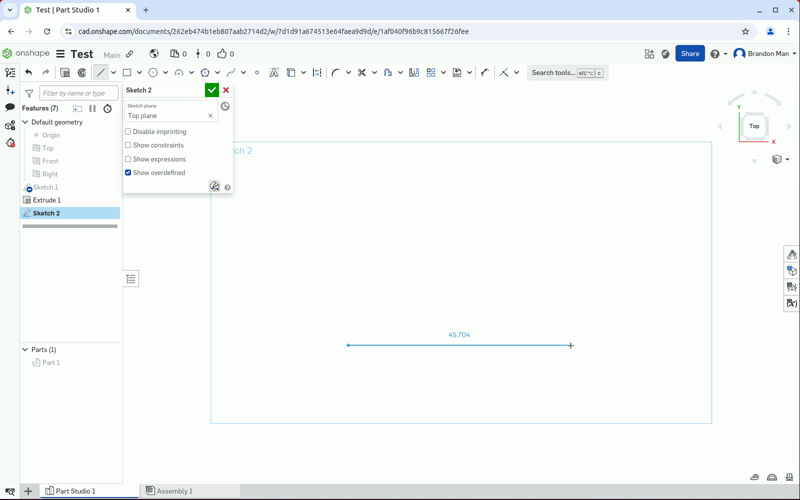
mouse_move(589, 345)
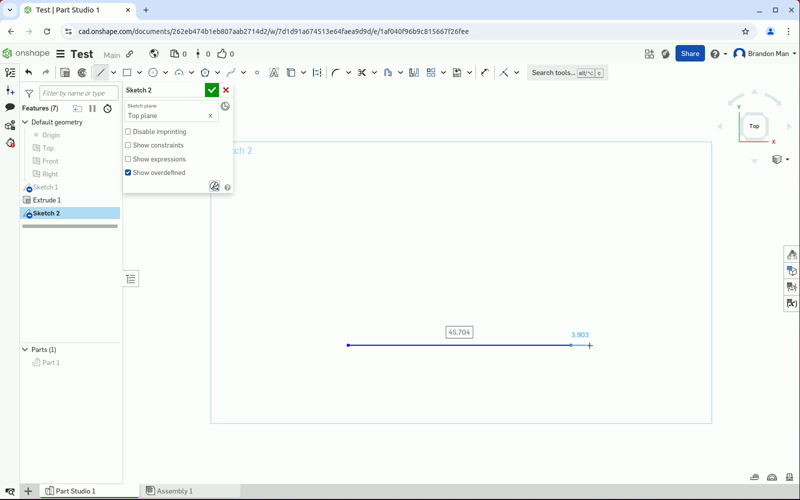
mouse_move(570, 335)
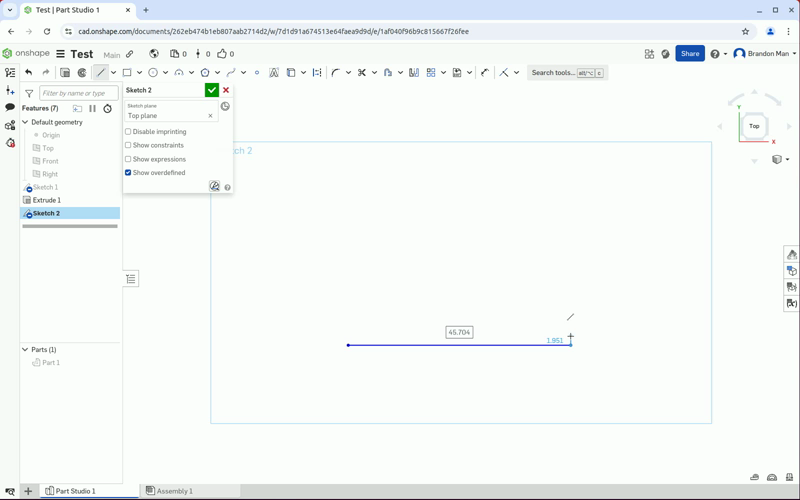
click(570, 335)
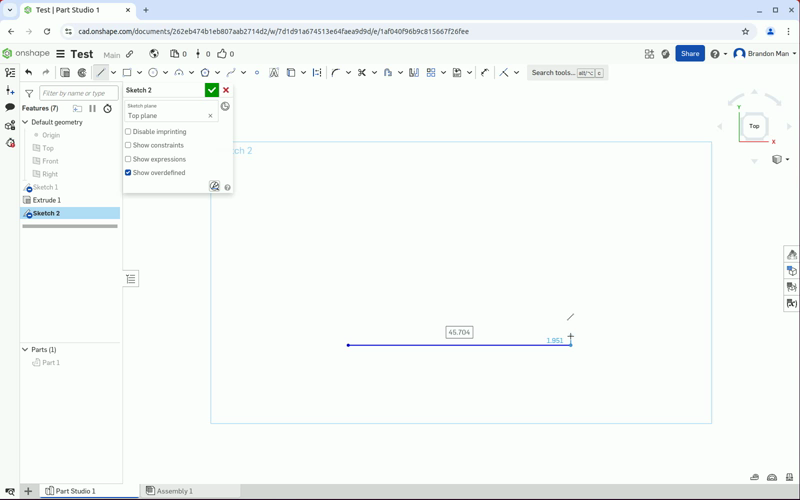
key_up(shift)
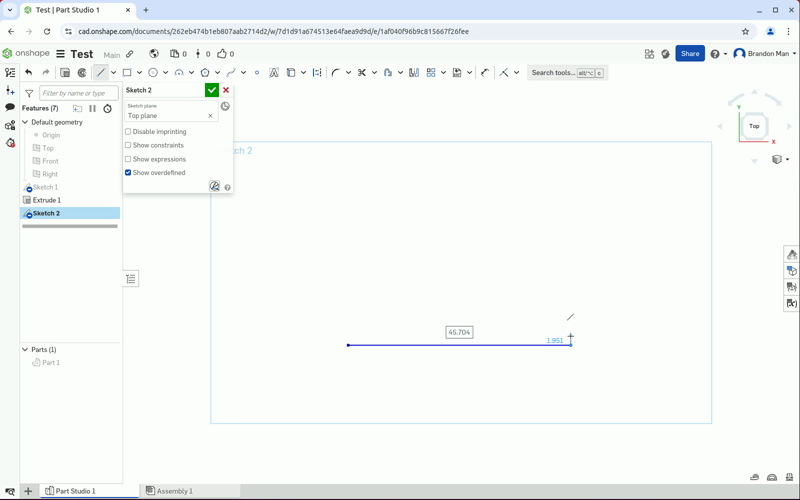
key_down(shift)
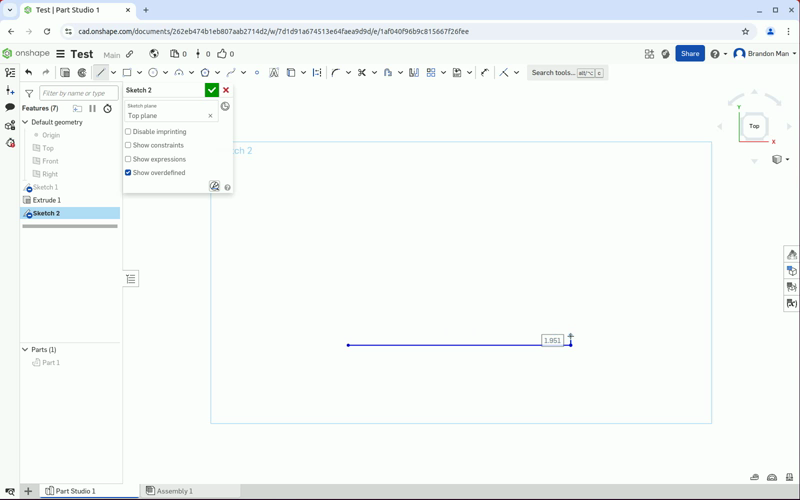
mouse_move(589, 335)
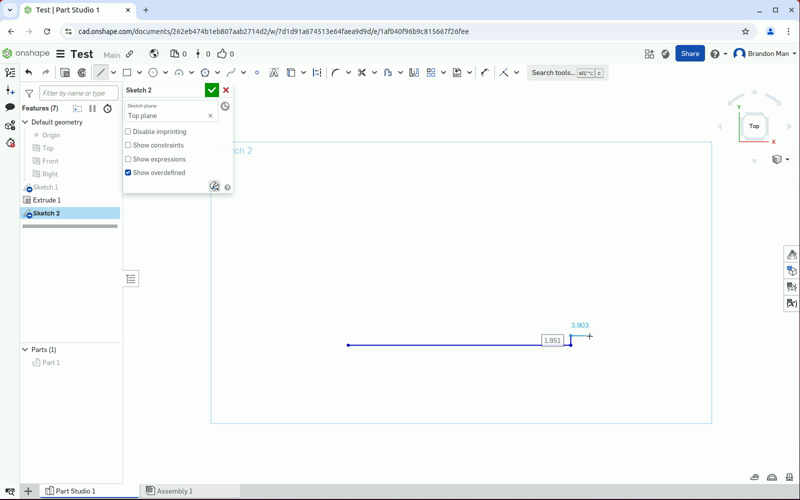
mouse_move(561, 335)
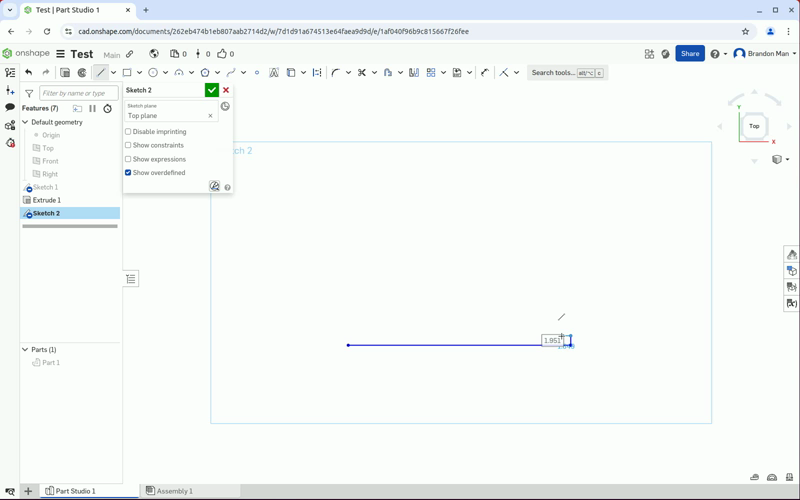
click(561, 335)
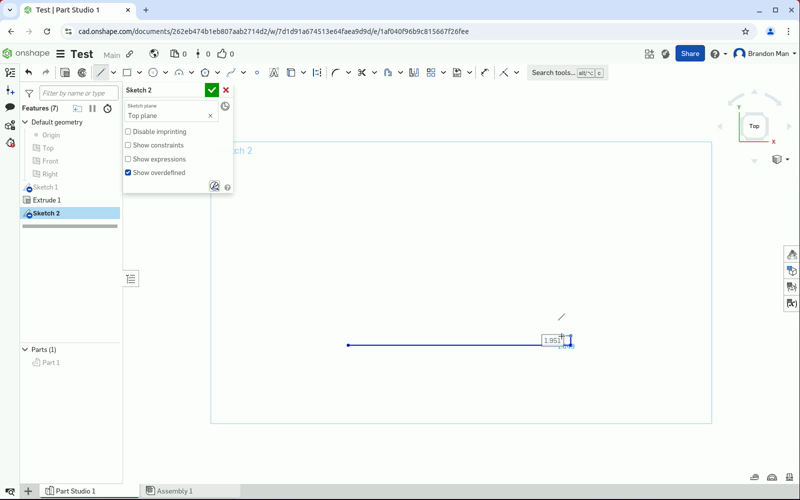
key_up(shift)
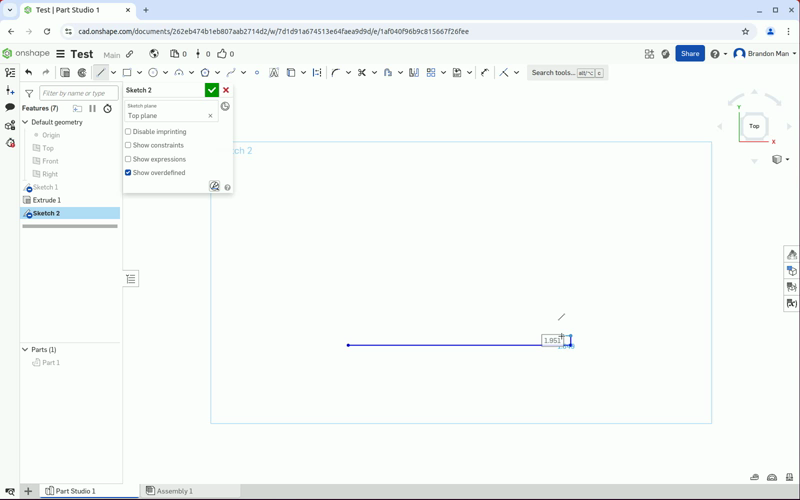
key_down(shift)
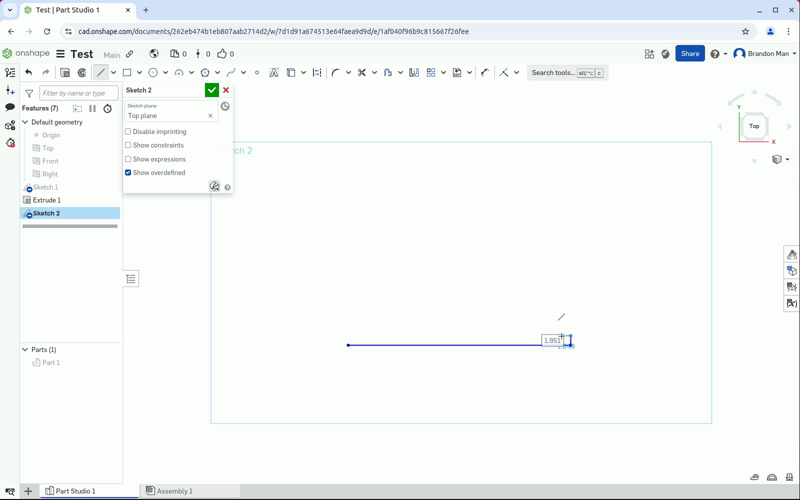
mouse_move(355, 335)
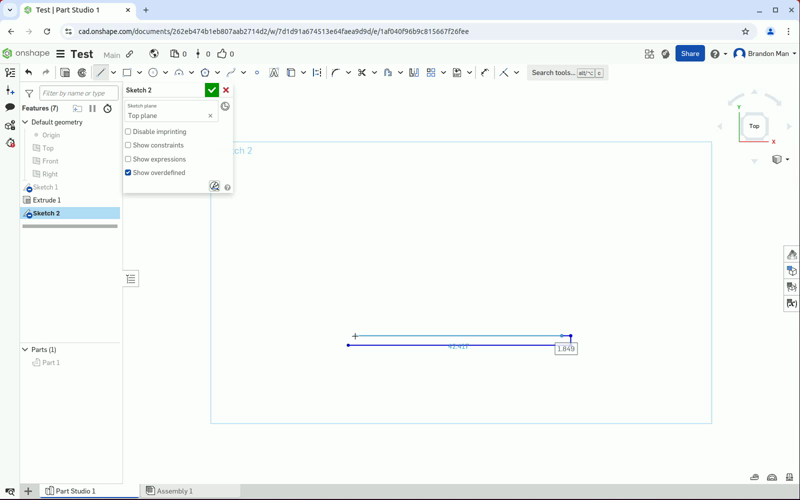
click(355, 335)
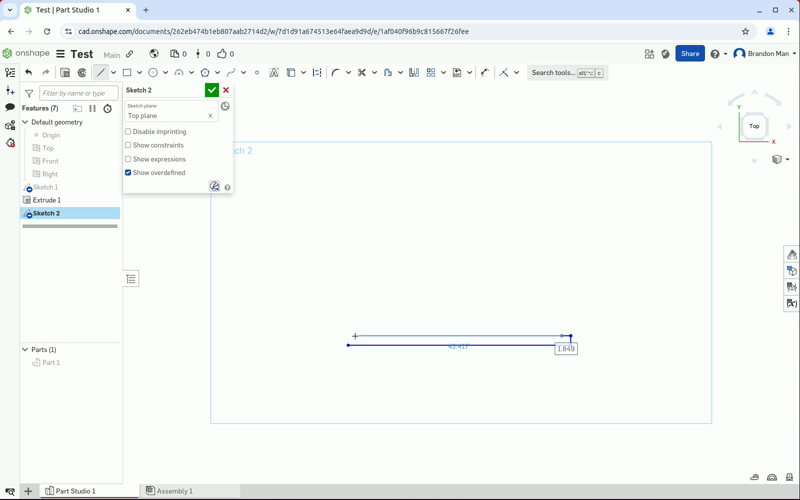
key_up(shift)
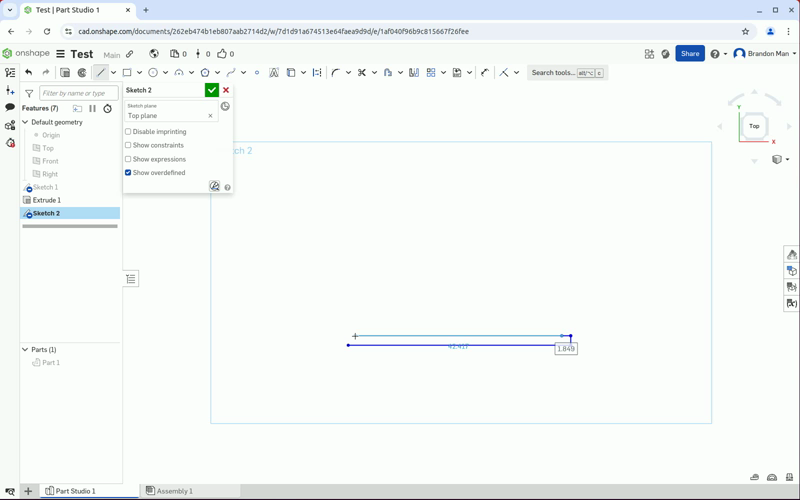
key_down(shift)
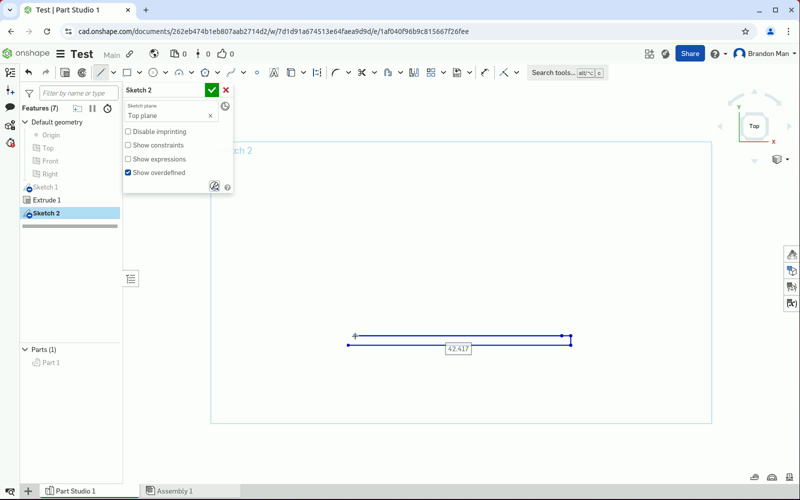
mouse_move(385, 335)
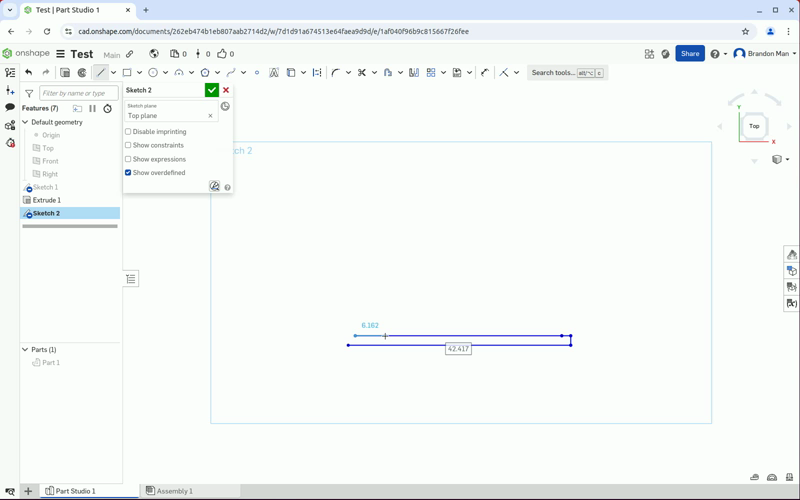
mouse_move(348, 335)
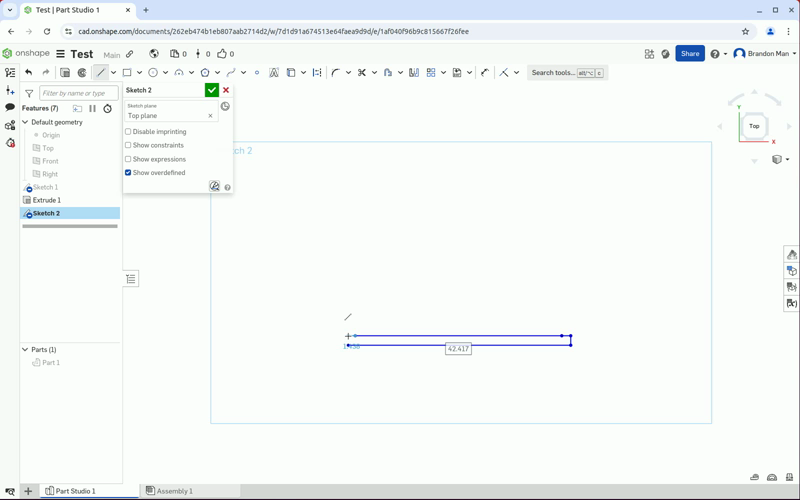
scroll(6)
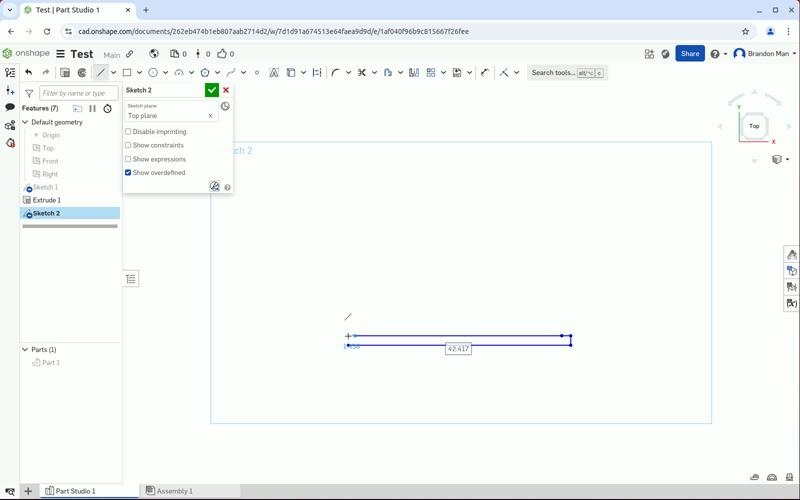
scroll(6)
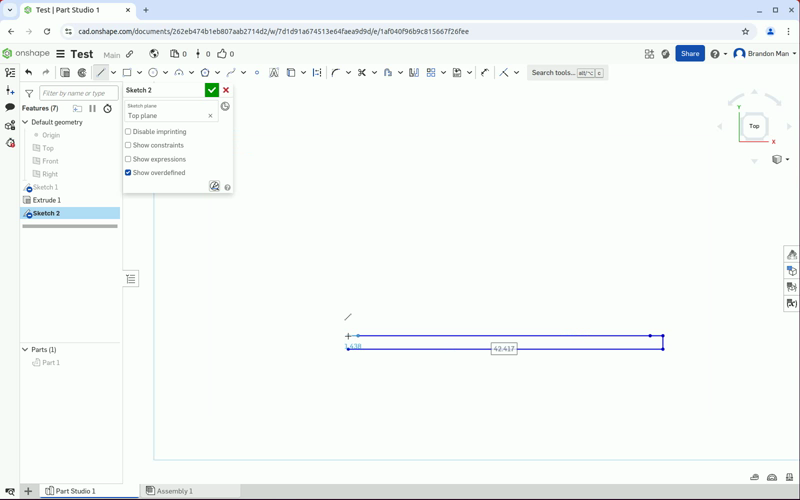
scroll(6)
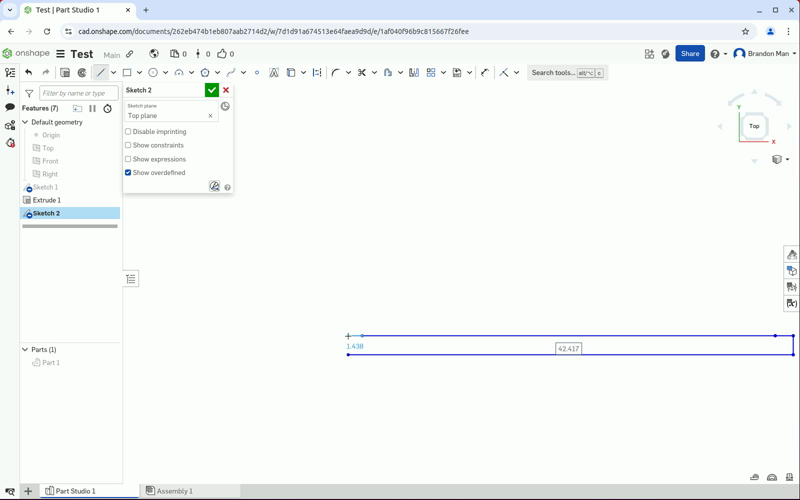
scroll(6)
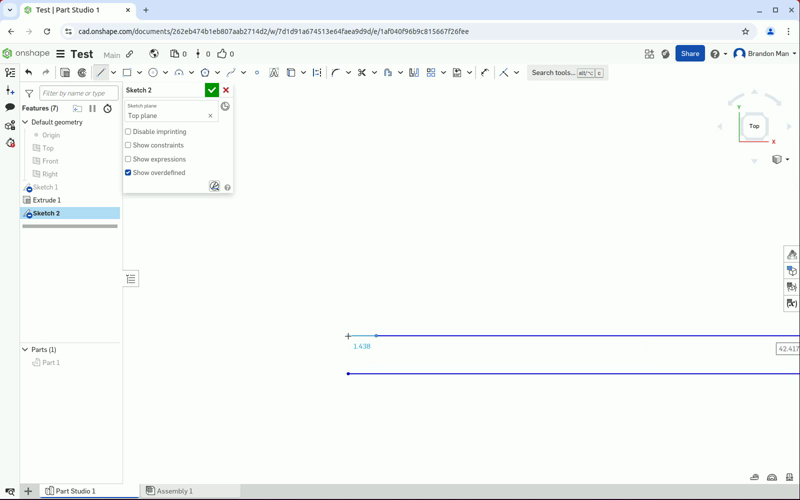
scroll(6)
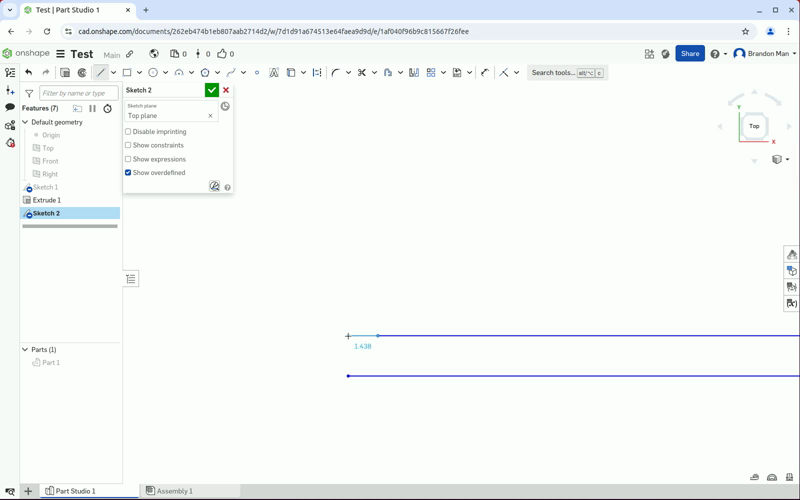
scroll(6)
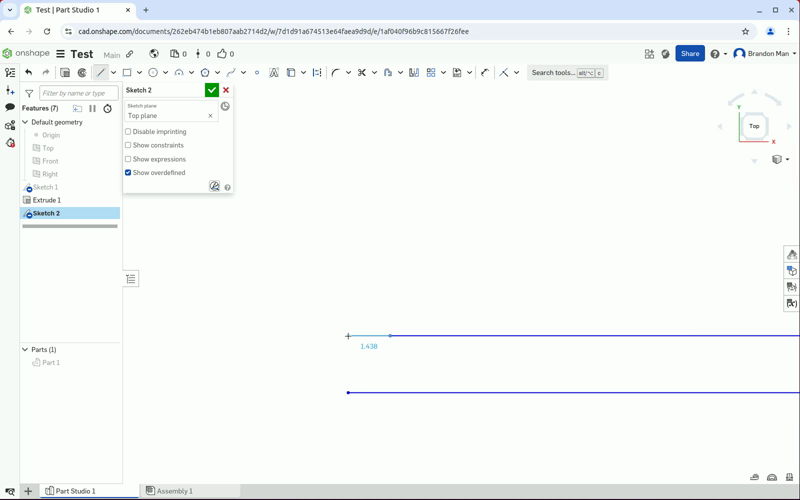
scroll(6)
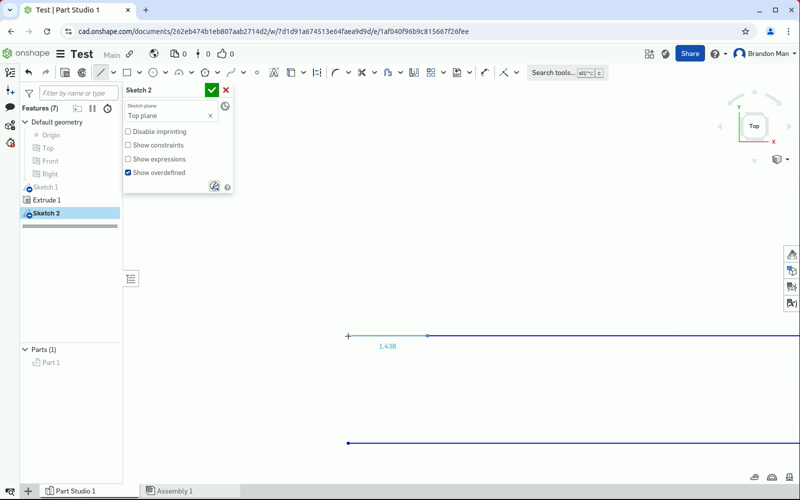
click(348, 335)
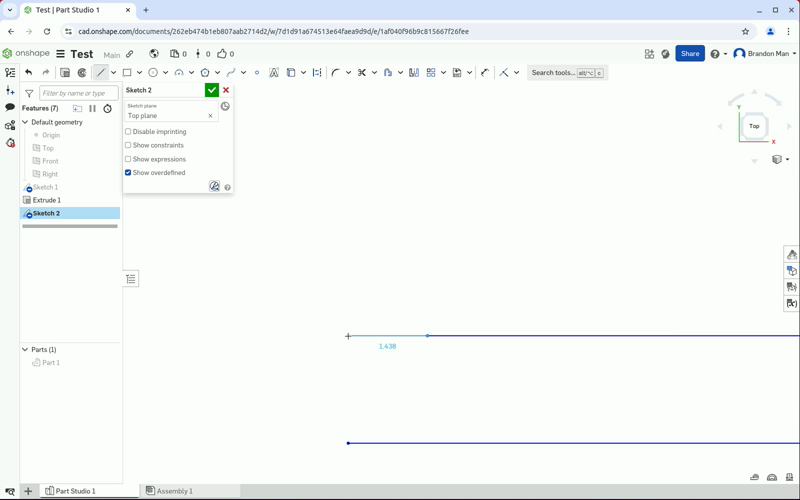
scroll(-6)
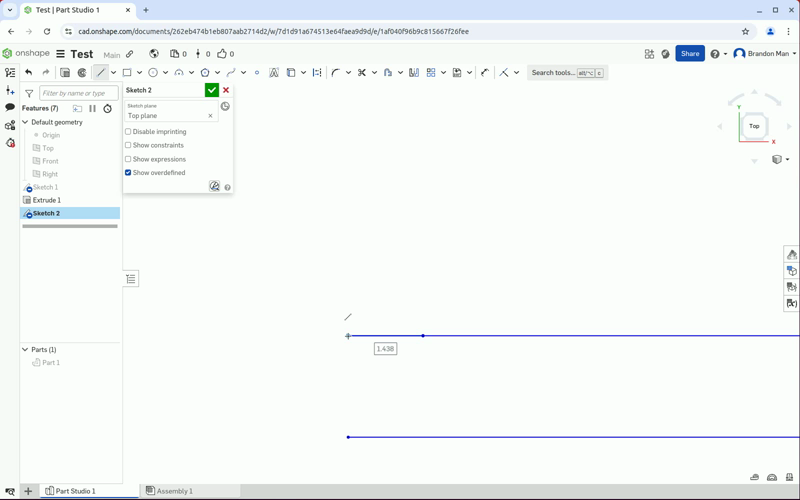
scroll(-6)
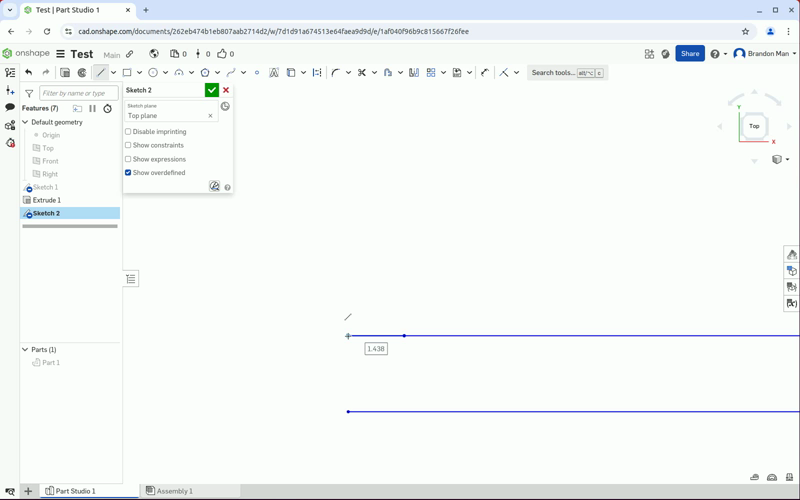
scroll(-6)
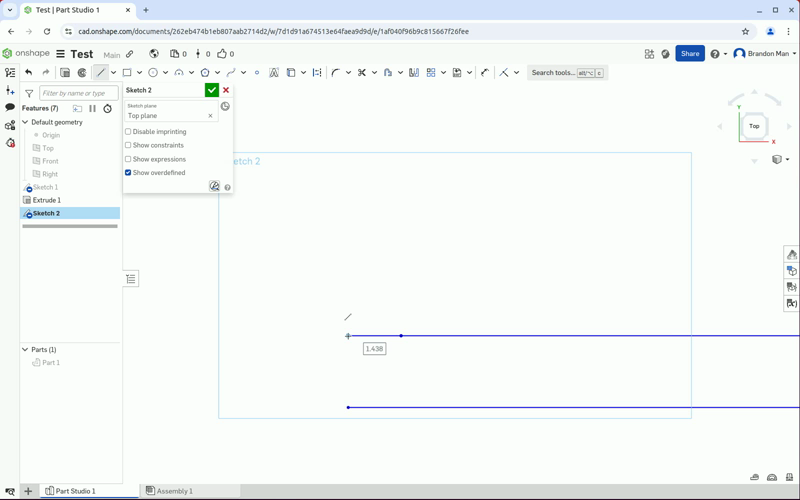
scroll(-6)
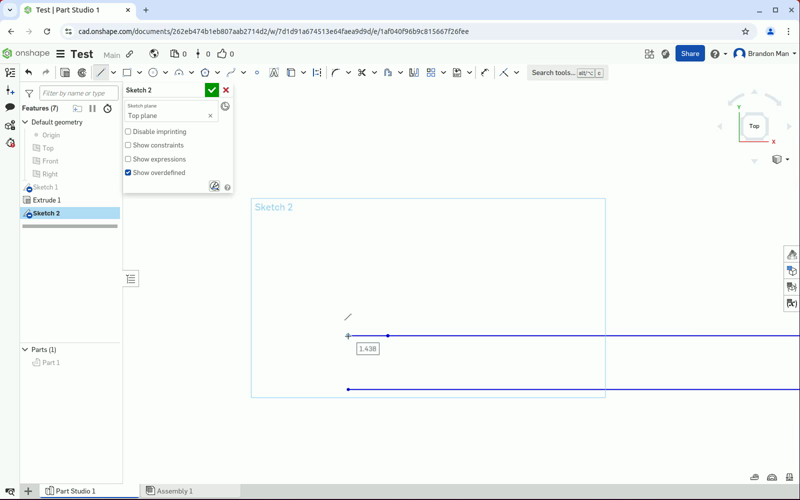
scroll(-6)
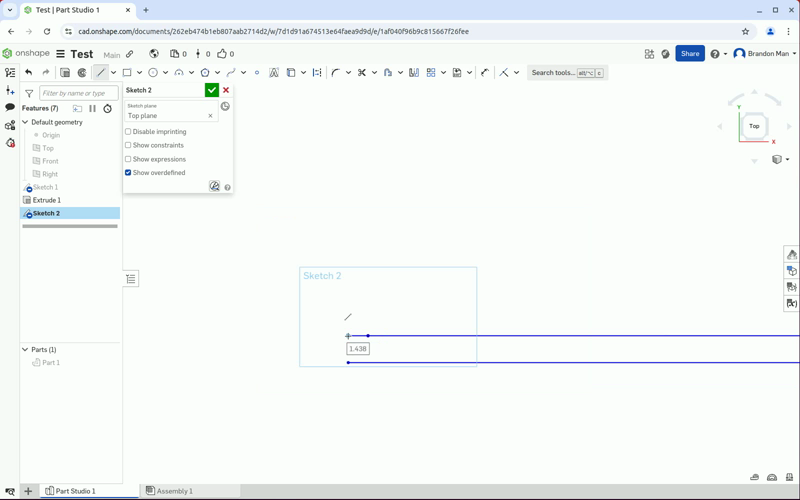
scroll(-6)
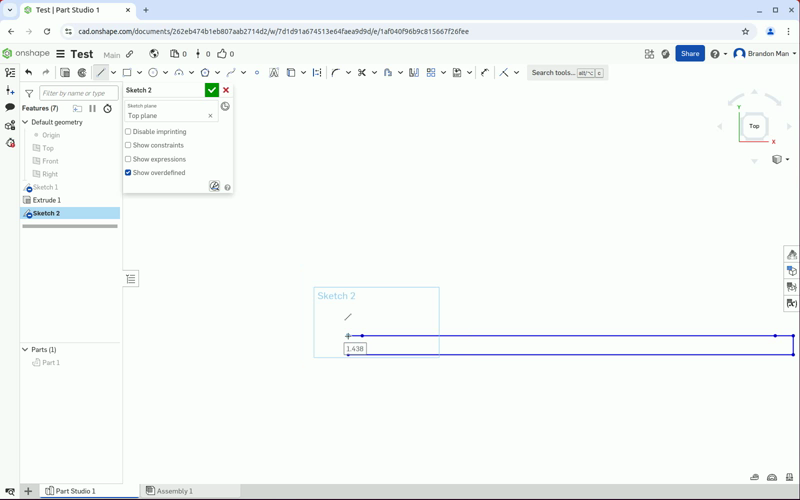
scroll(-6)
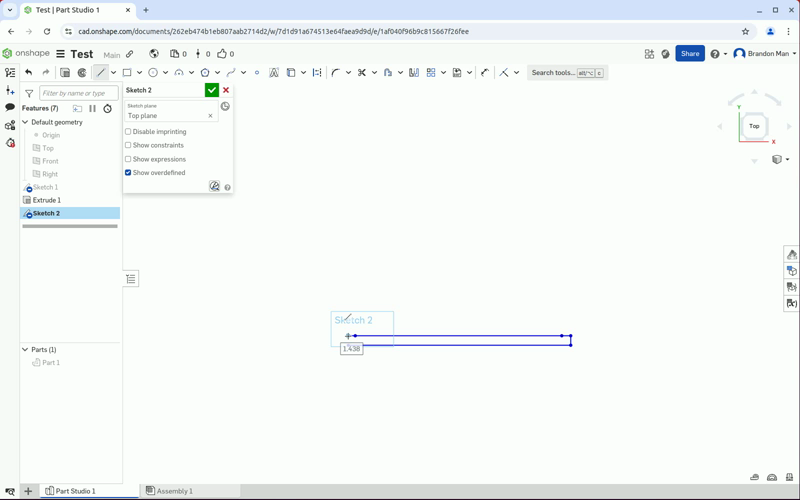
key_up(shift)
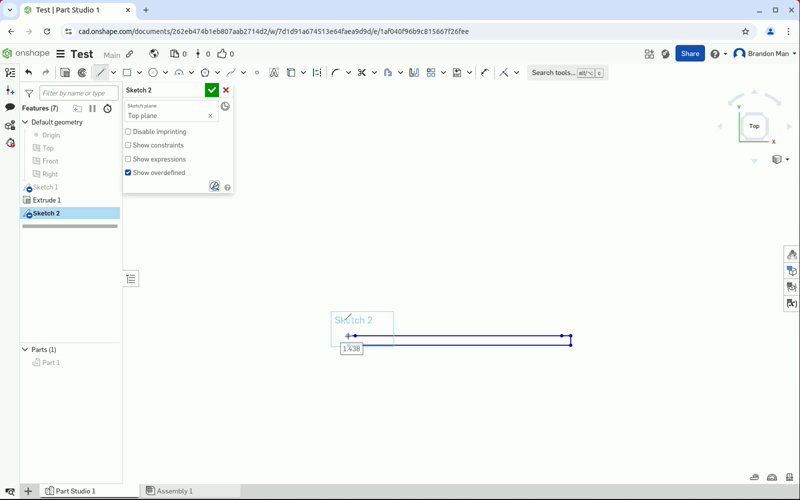
mouse_move(378, 335)
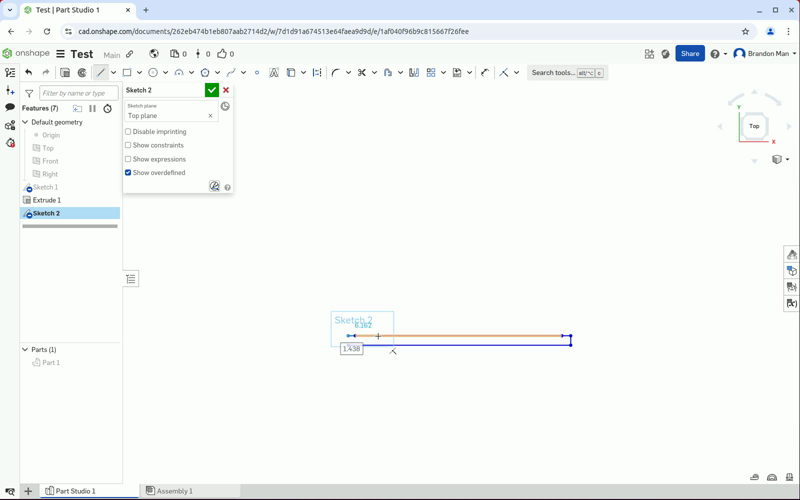
key_down(shift)
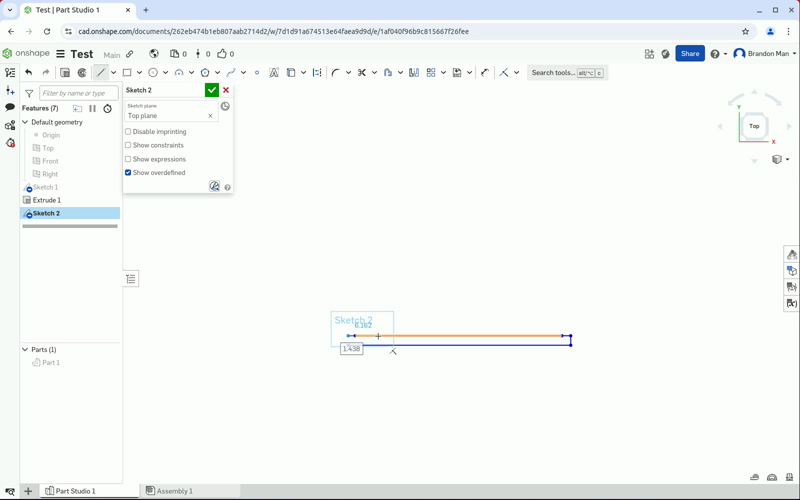
mouse_move(348, 345)
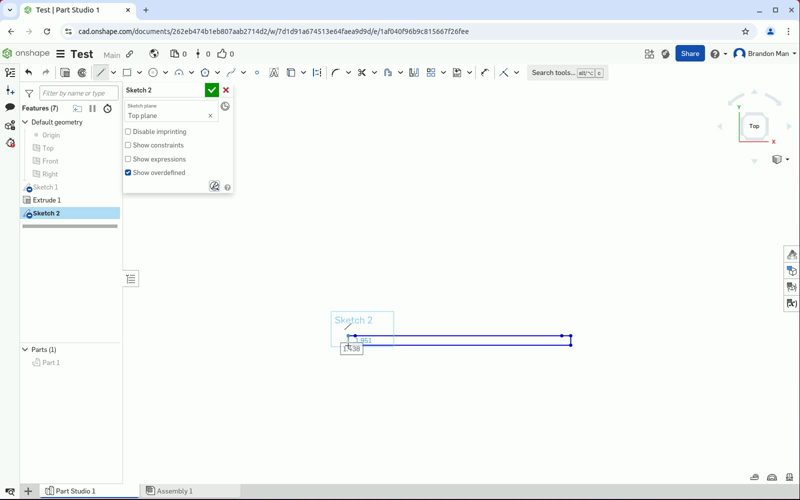
key_up(shift)
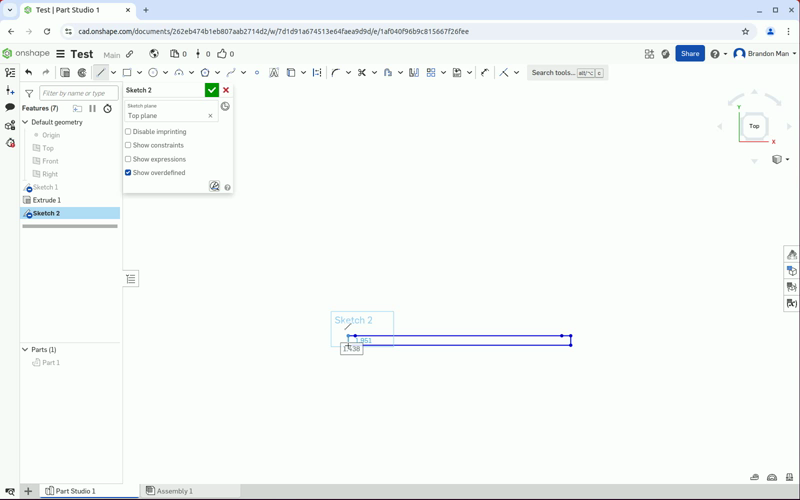
click(348, 345)
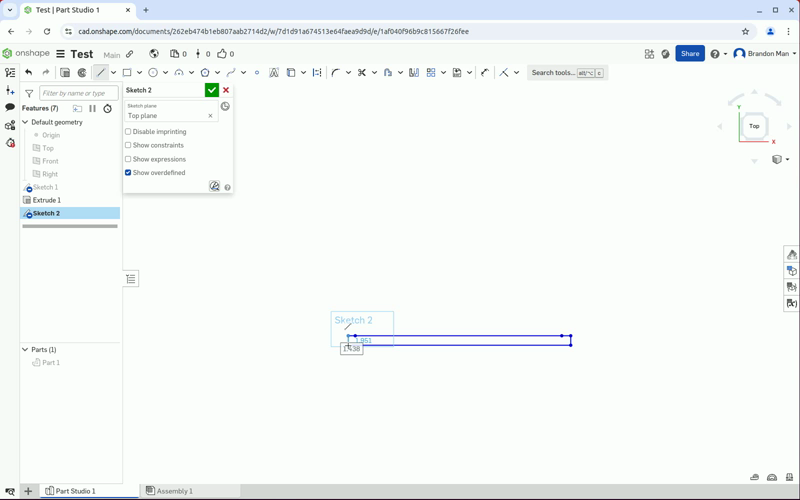
key(esc)
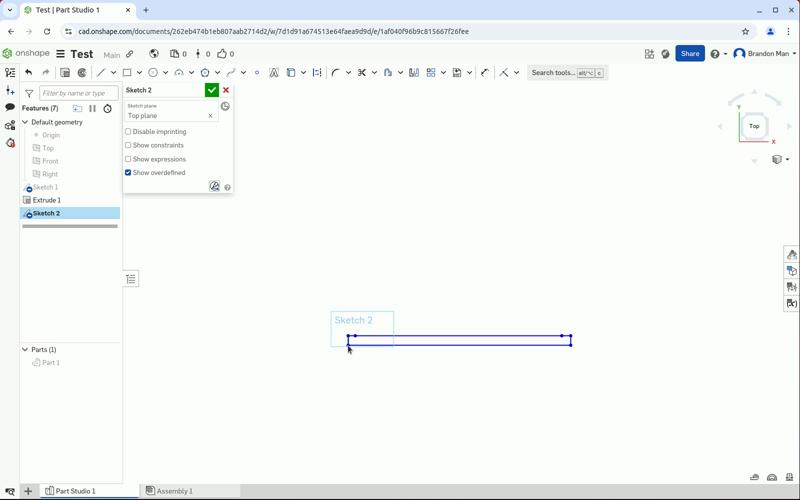
mouse_move(540, 339)
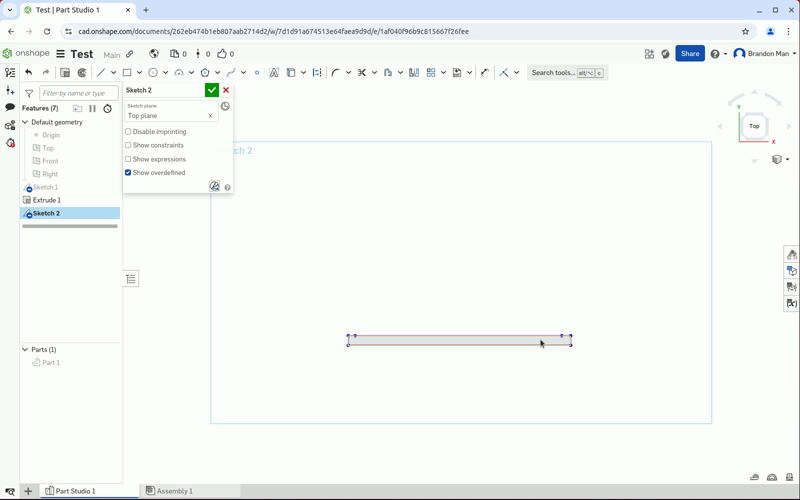
click(540, 339)
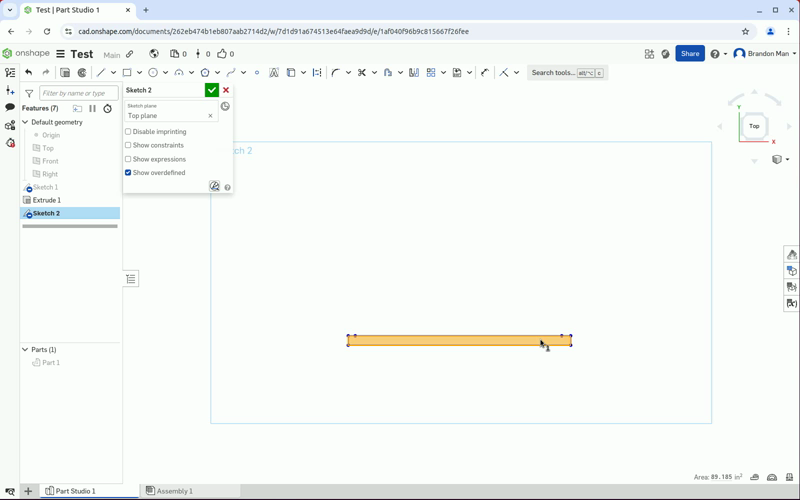
mouse_move(73, 352)
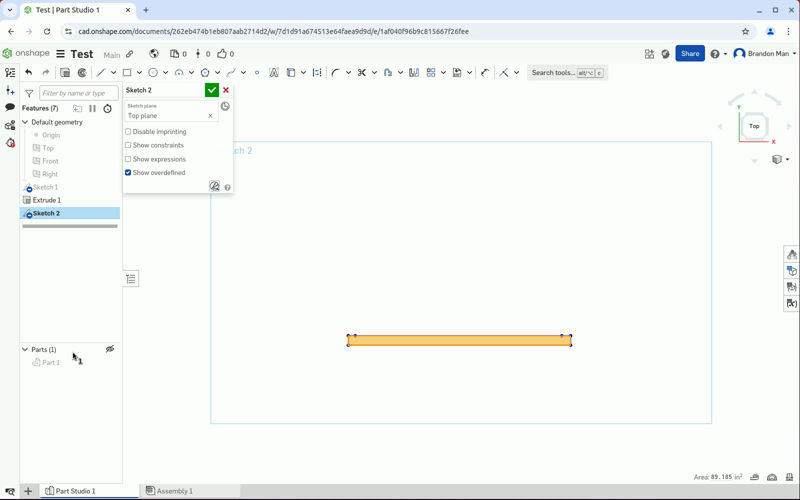
key(shift+y)
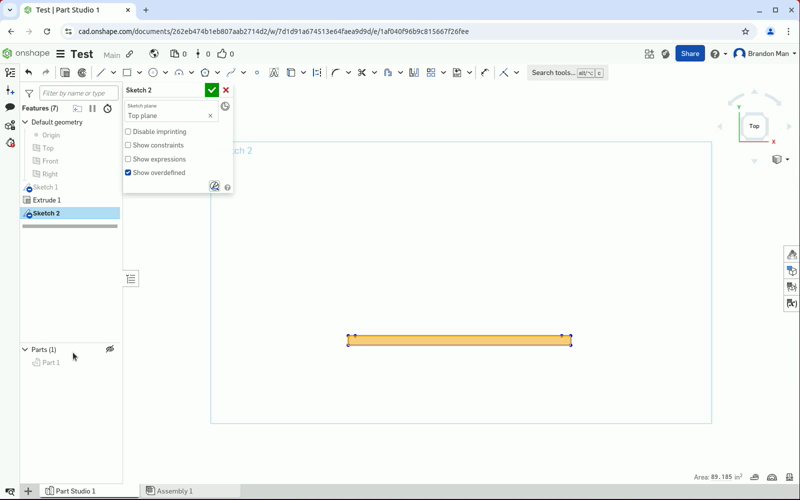
key(shift+e)
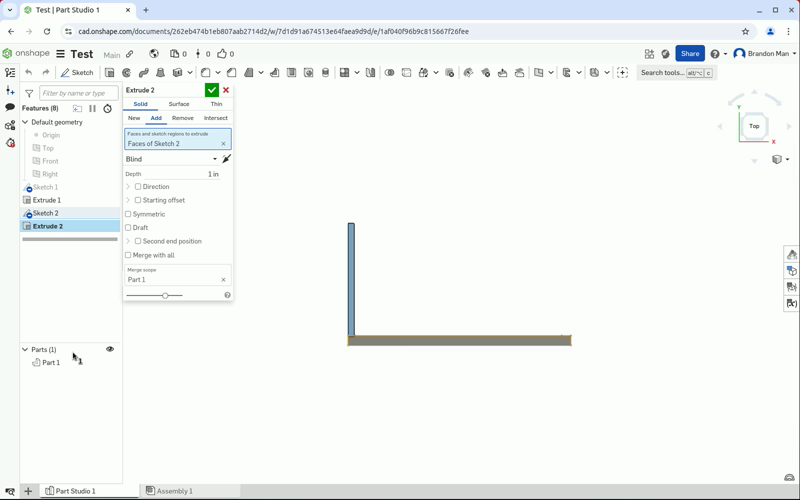
mouse_move(143, 106)
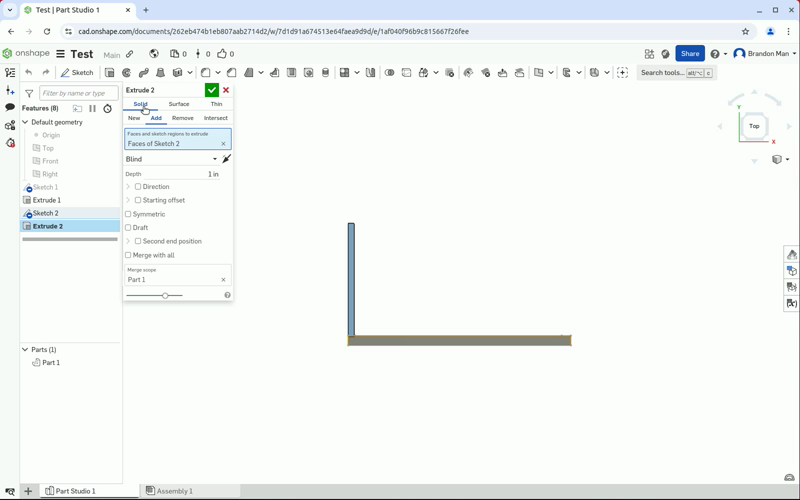
click(143, 106)
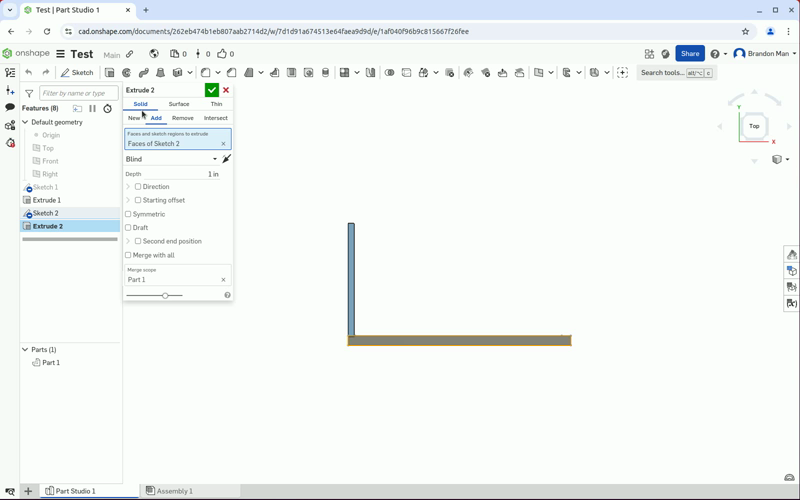
mouse_move(137, 120)
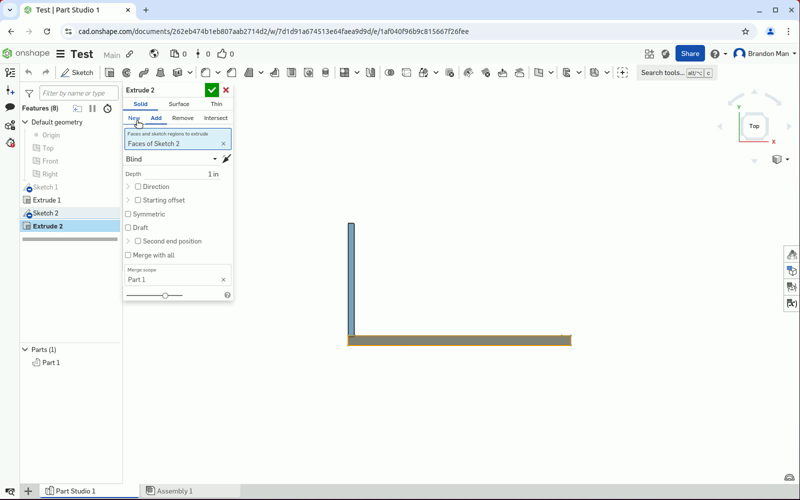
click(137, 120)
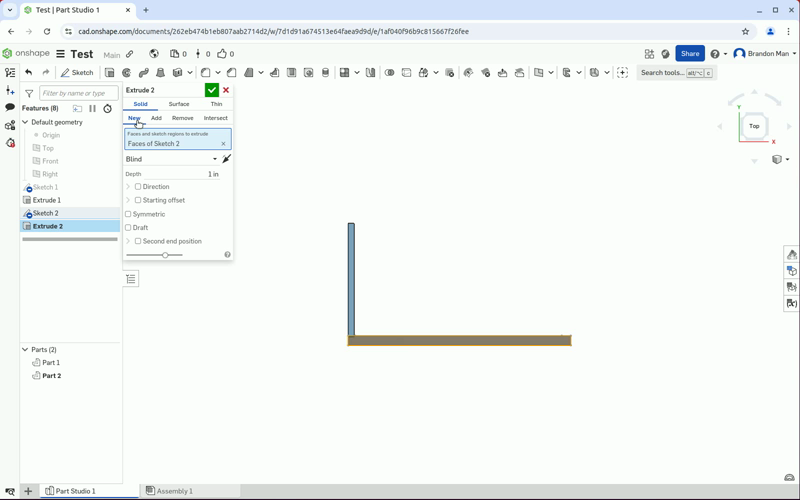
key(tab, 4)
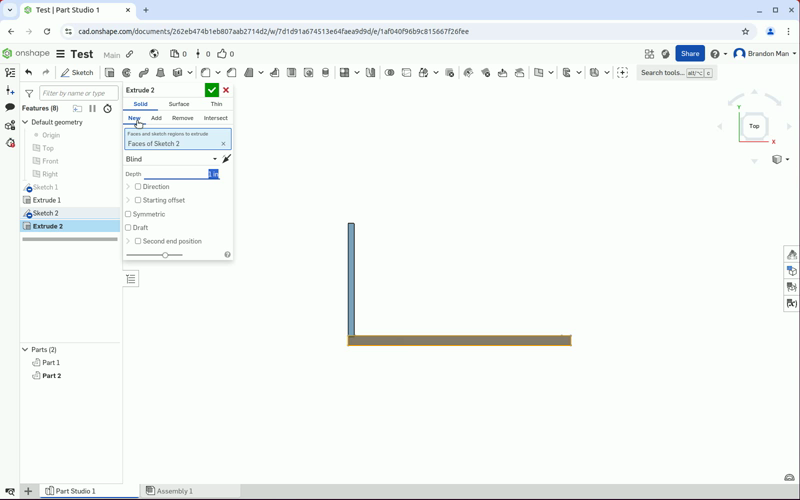
text(1.444)
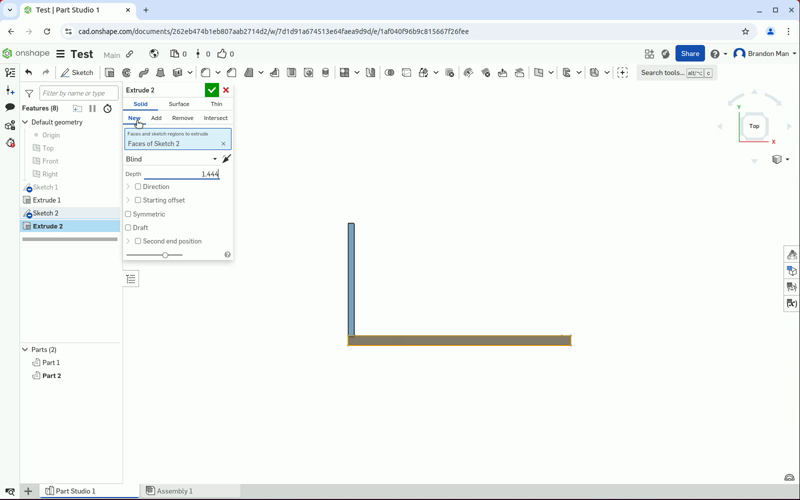
key(enter)
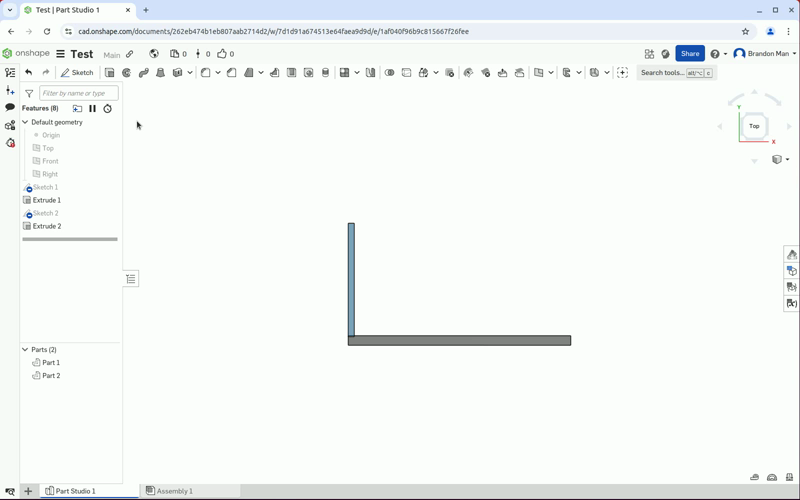
key(shift+h)
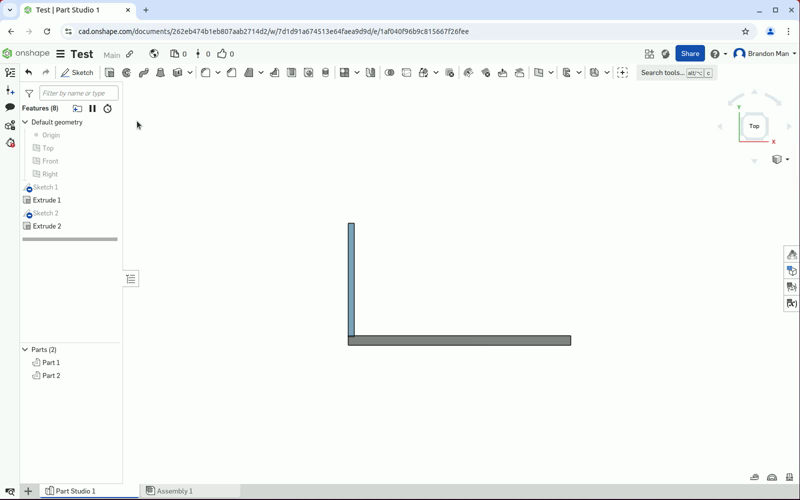
key(shift+h)
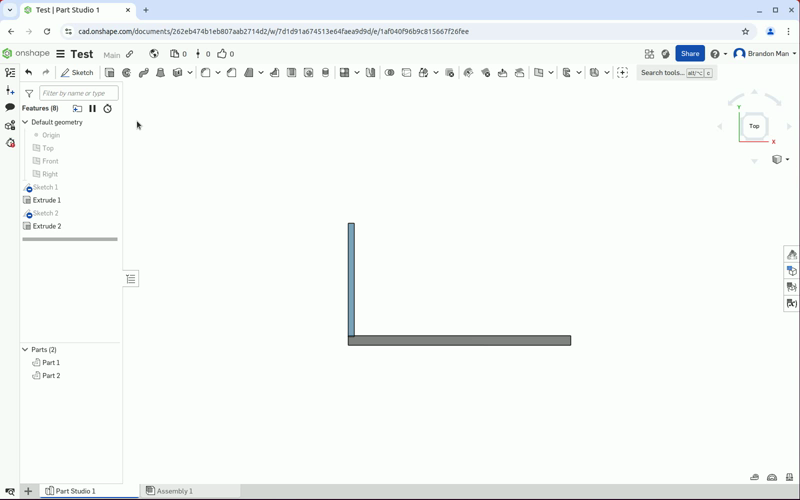
mouse_move(73, 189)
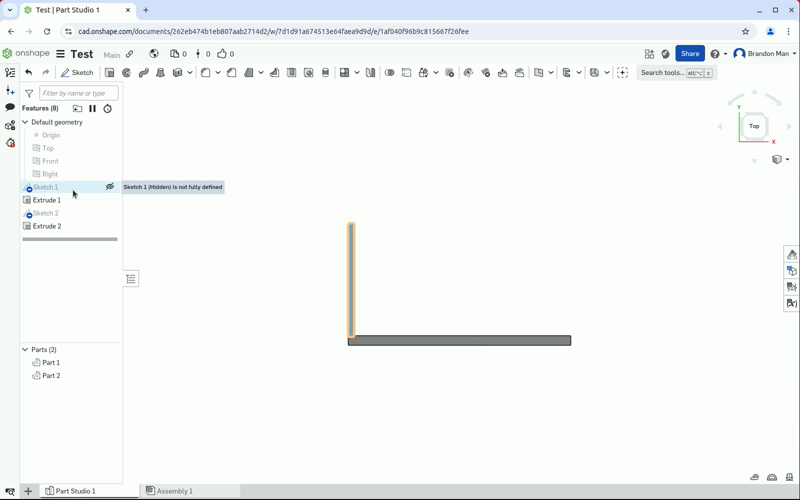
click(73, 189)
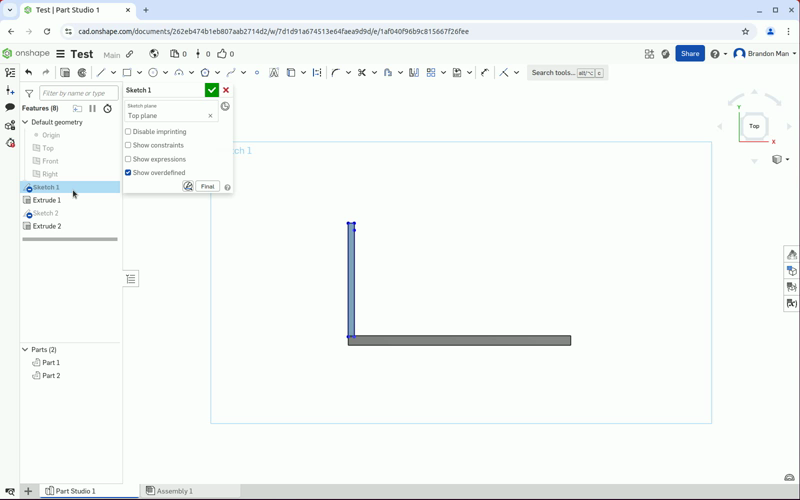
mouse_move(229, 92)
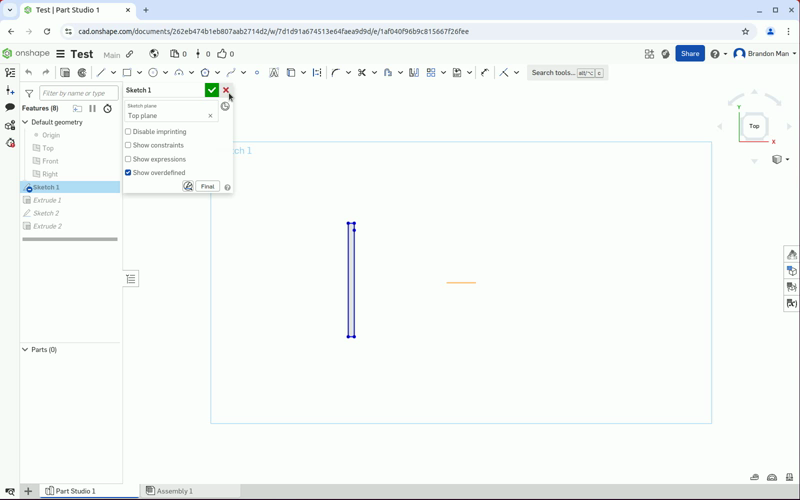
click(229, 92)
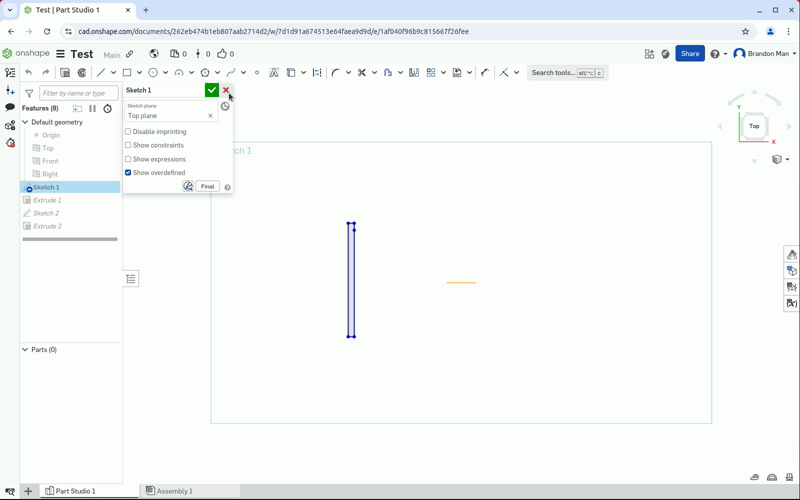
key(shift+s)
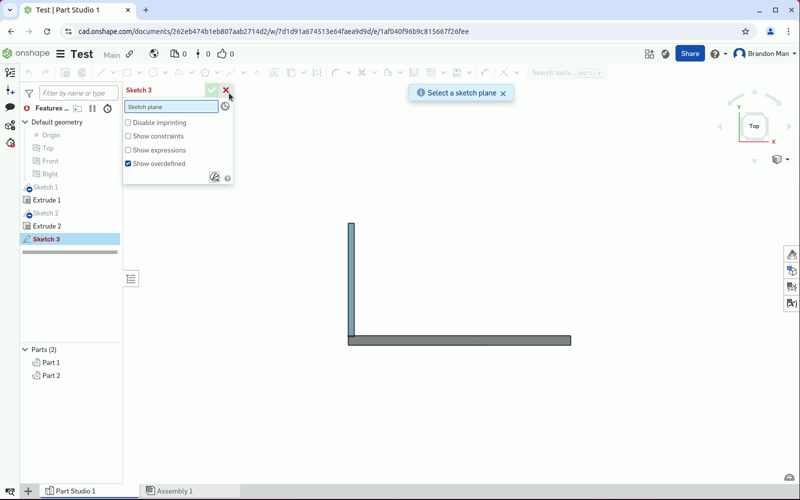
mouse_move(73, 150)
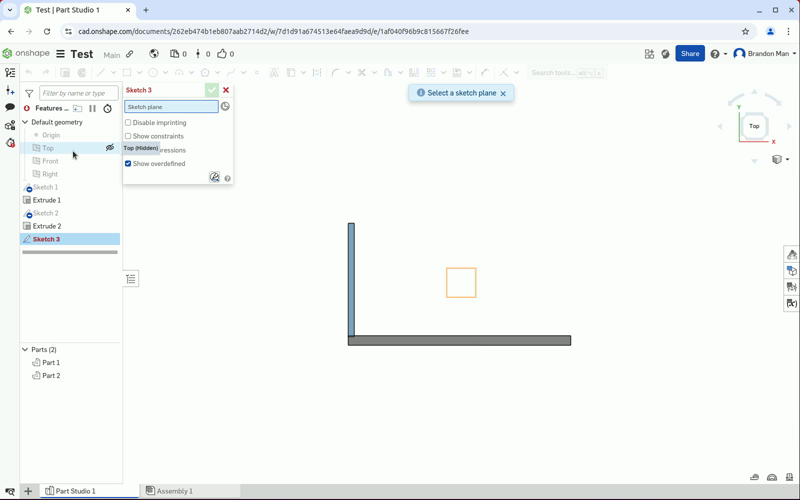
click(73, 150)
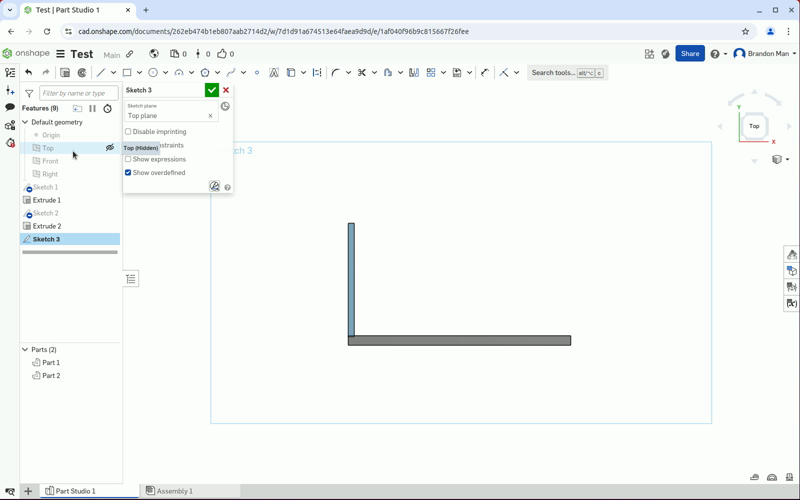
mouse_move(73, 352)
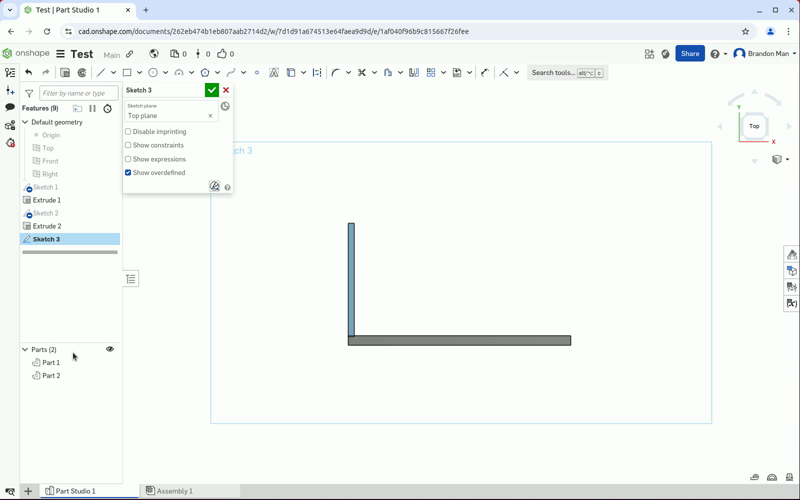
key(y)
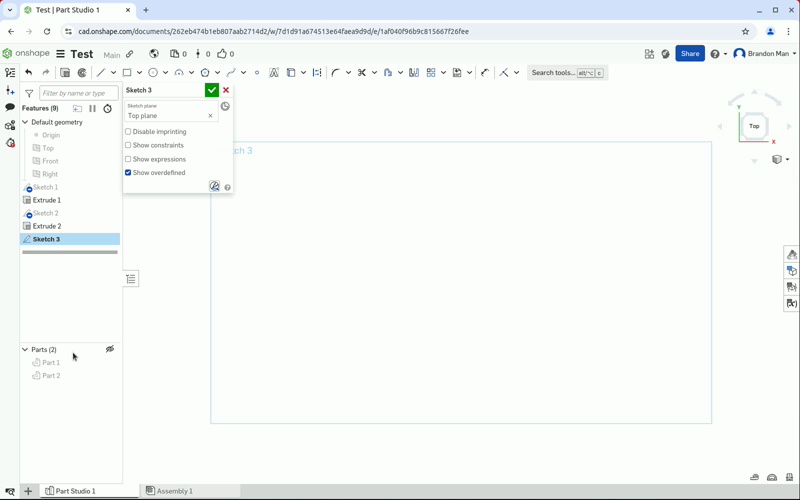
key(l)
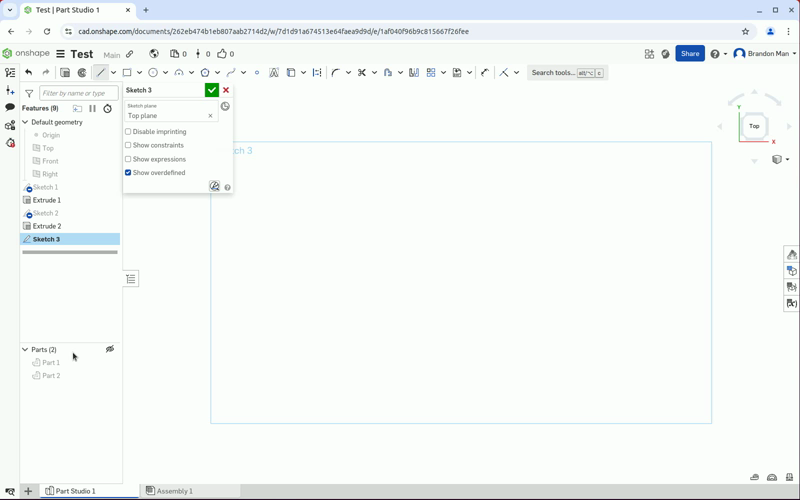
key_down(shift)
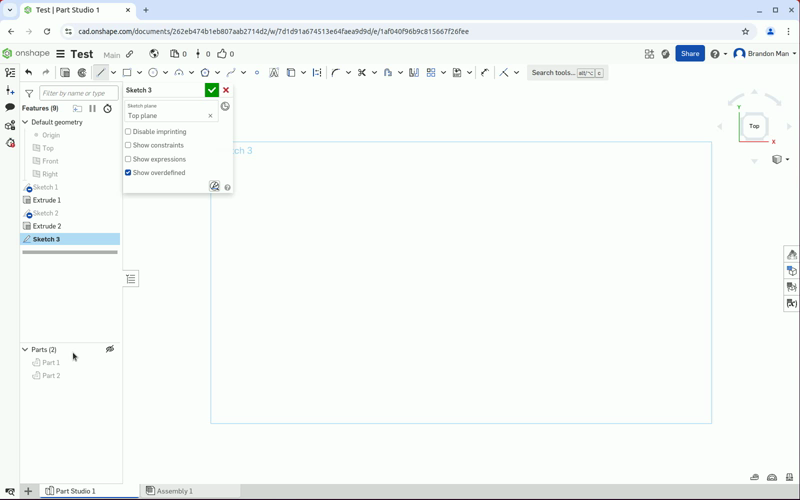
mouse_move(353, 230)
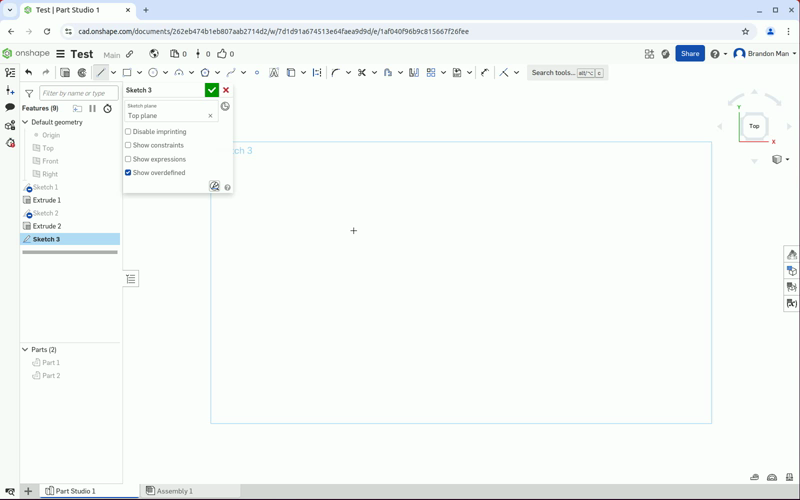
click(353, 230)
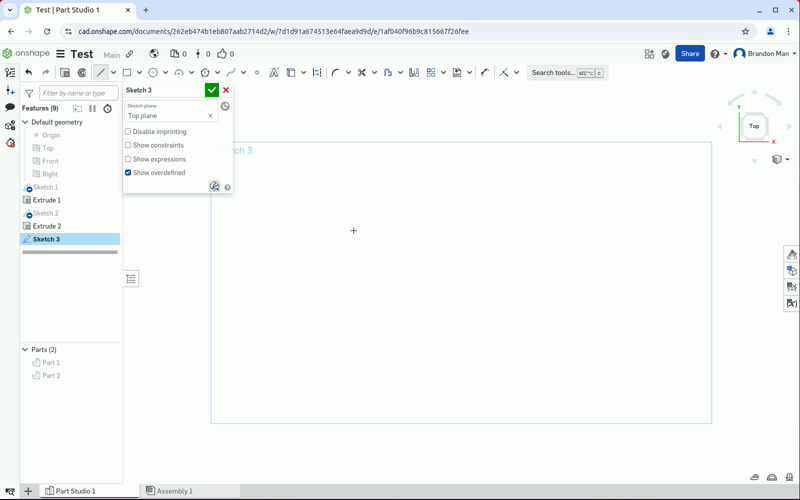
key_up(shift)
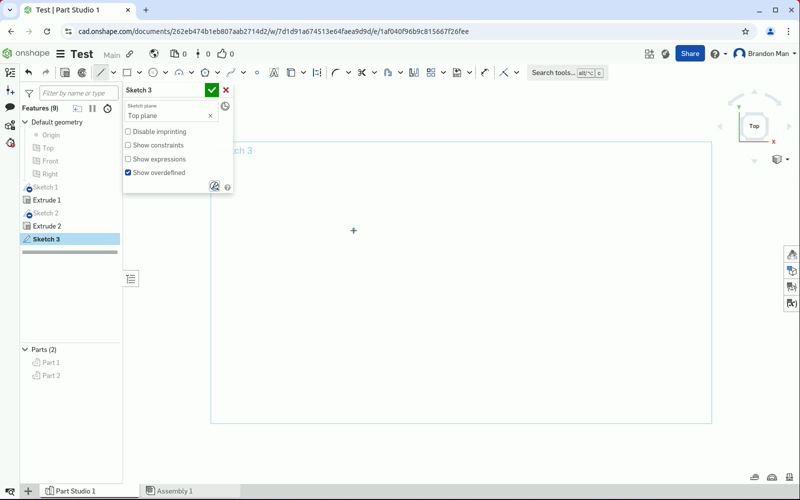
key_down(shift)
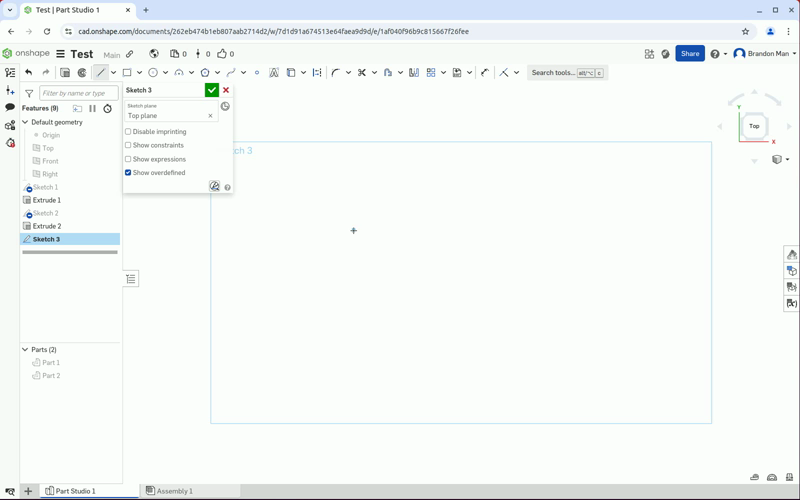
mouse_move(561, 230)
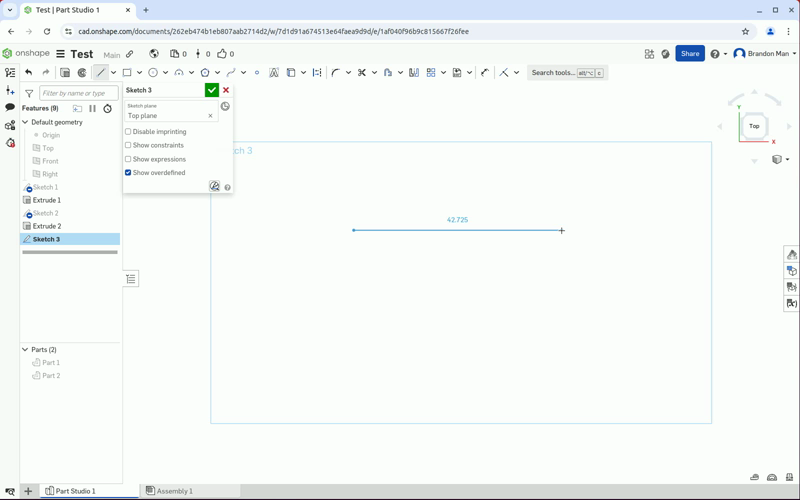
click(561, 230)
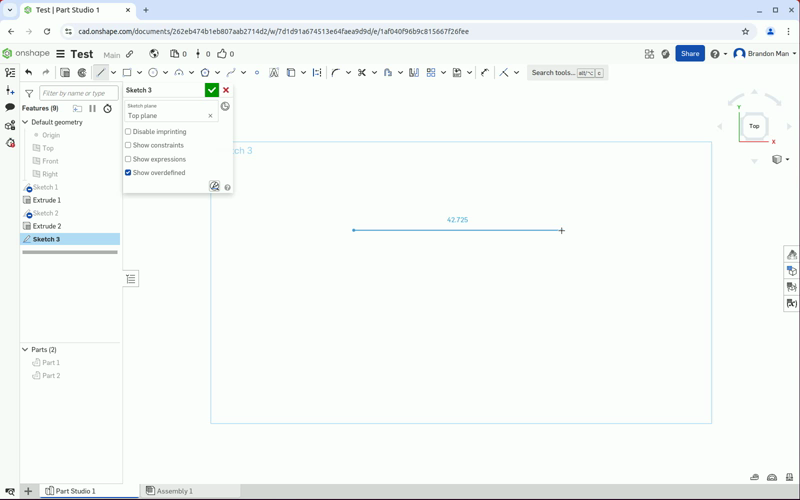
key_up(shift)
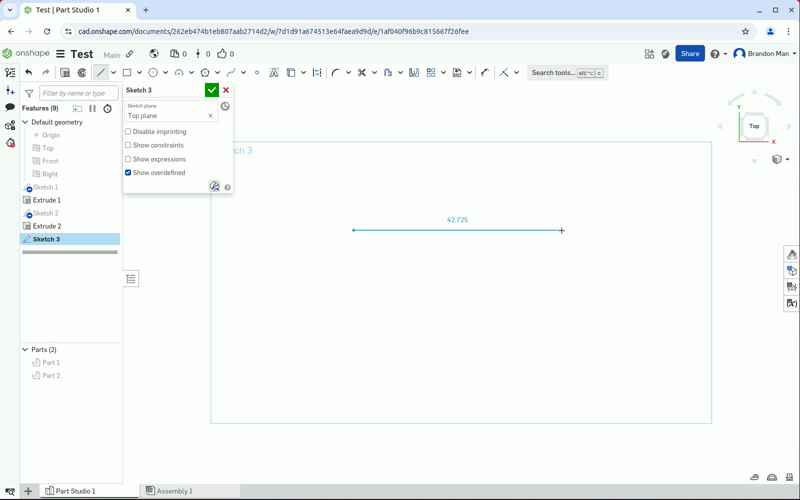
key_down(shift)
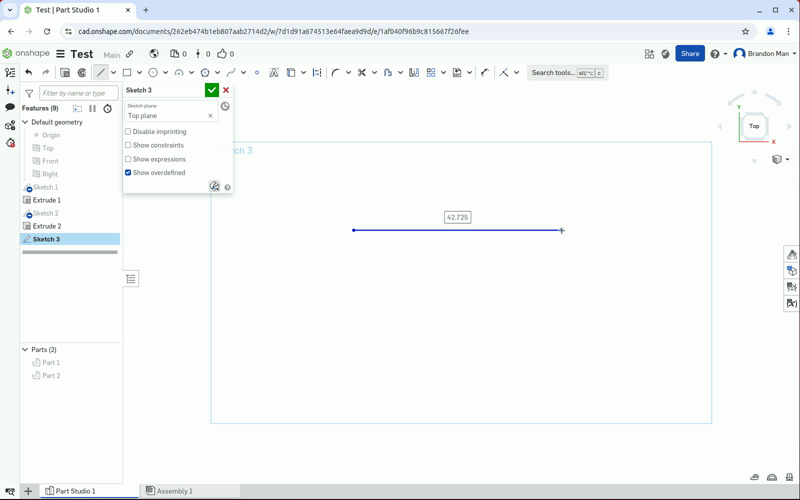
mouse_move(589, 230)
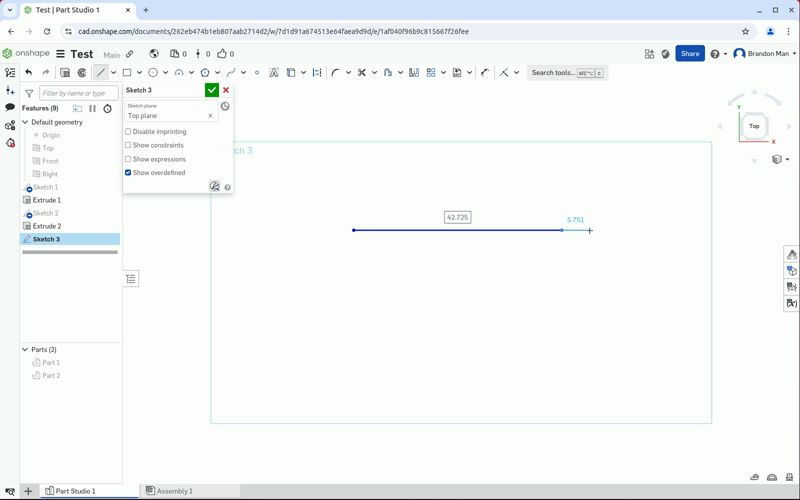
mouse_move(561, 223)
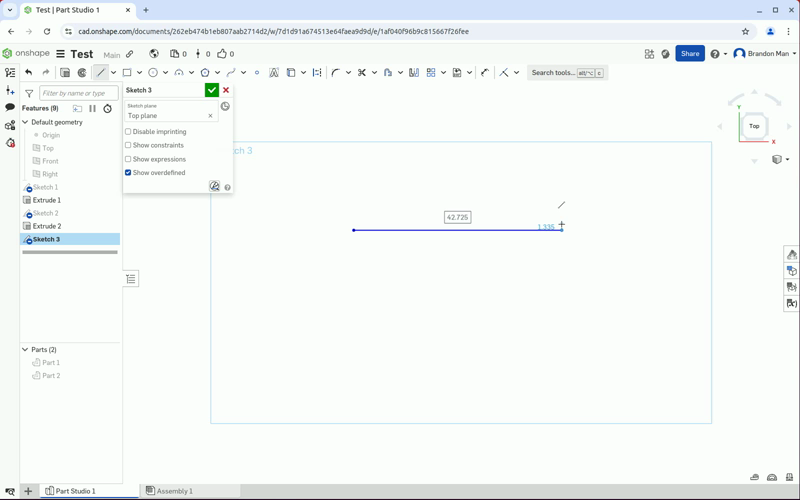
scroll(6)
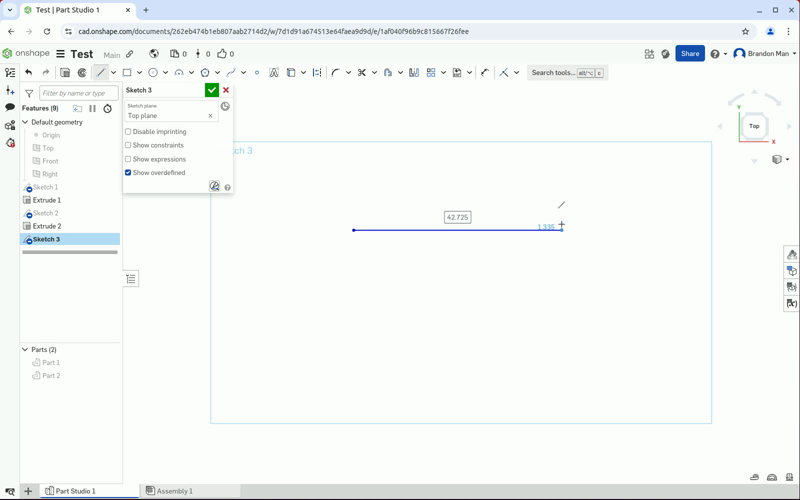
scroll(6)
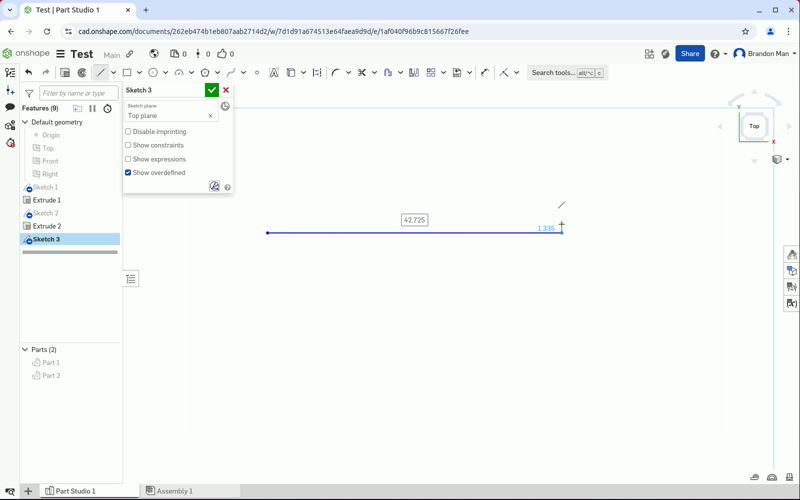
scroll(6)
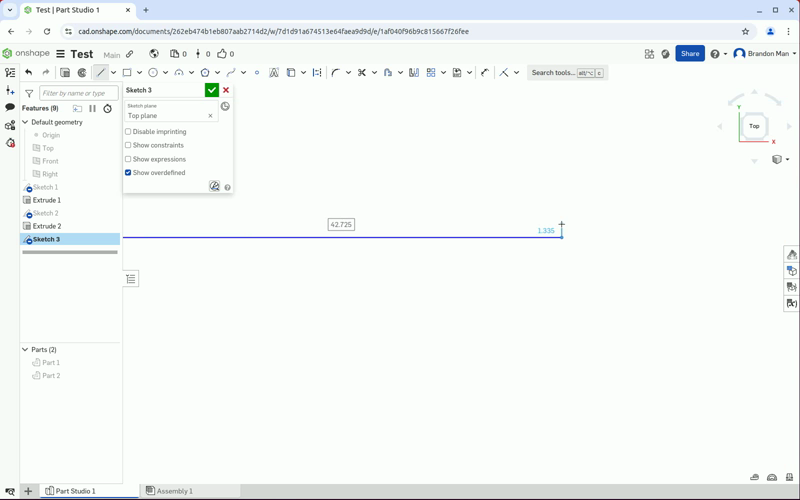
scroll(6)
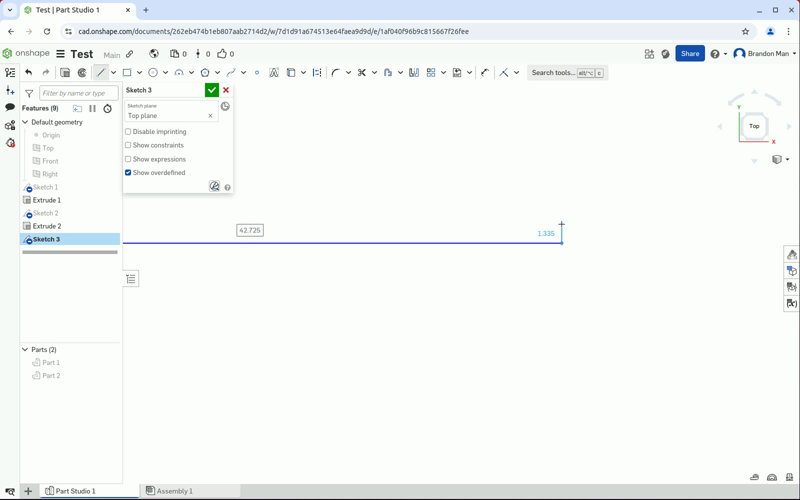
scroll(6)
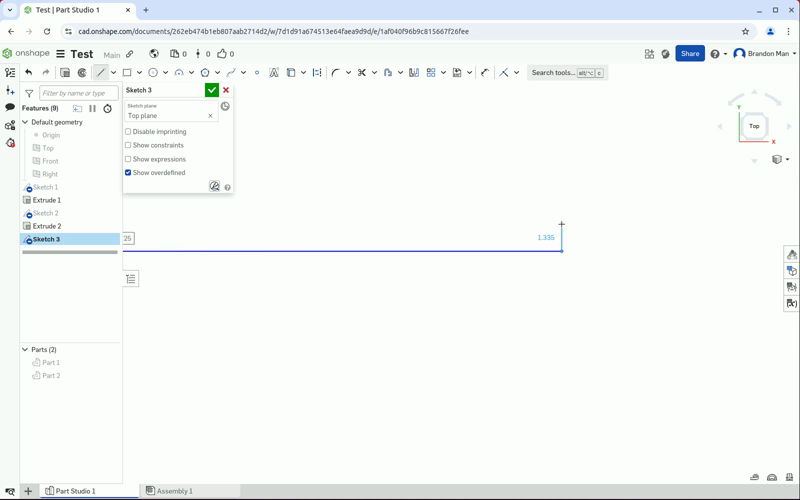
scroll(6)
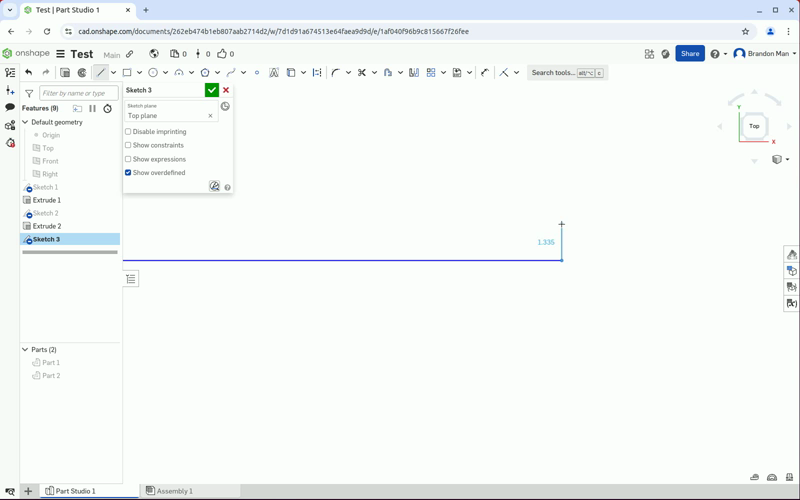
scroll(6)
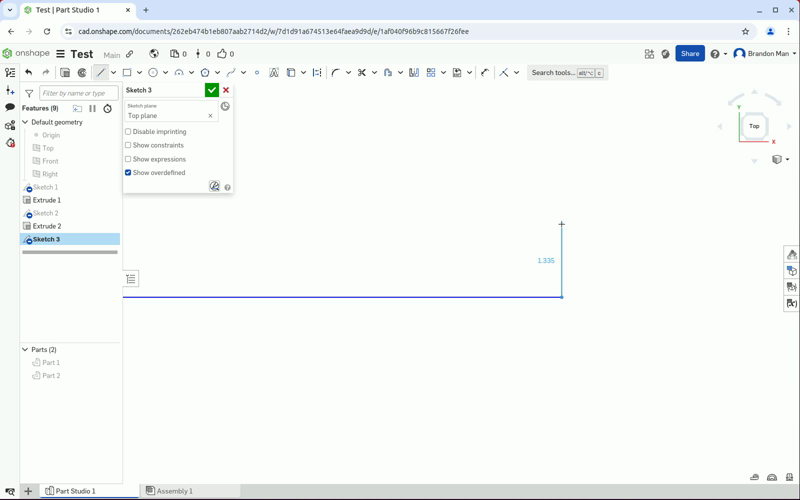
click(561, 223)
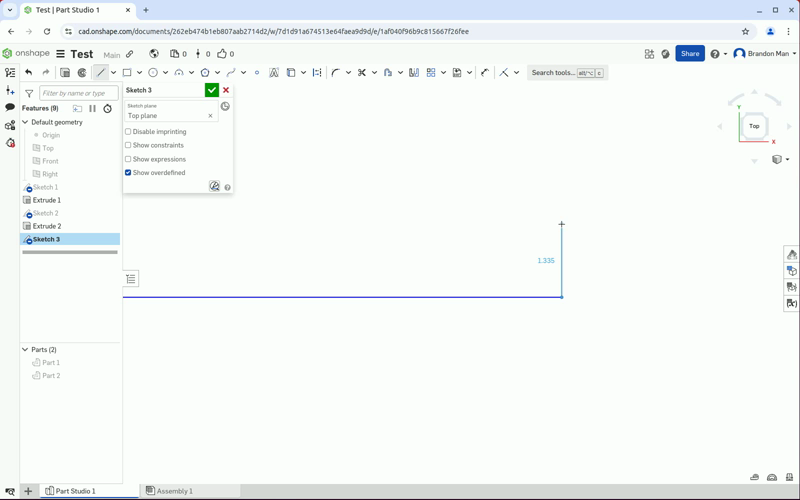
scroll(-6)
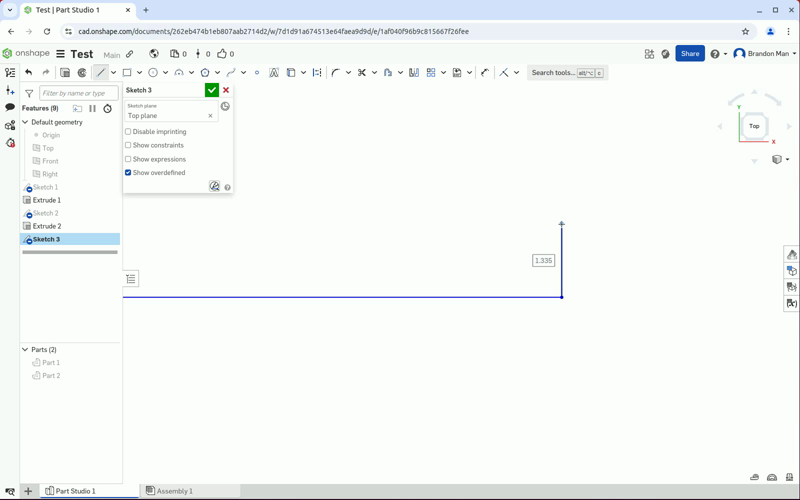
scroll(-6)
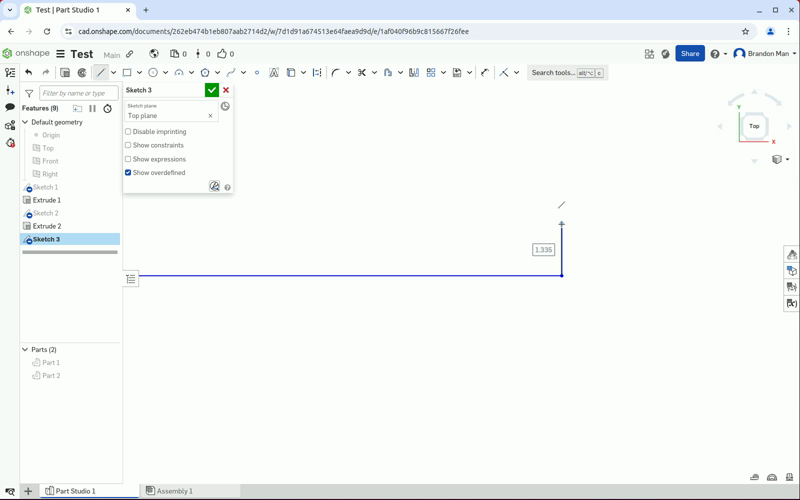
scroll(-6)
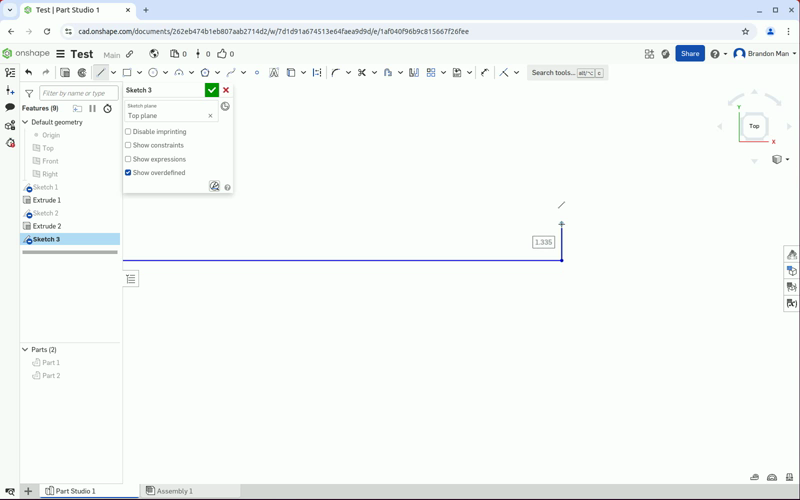
scroll(-6)
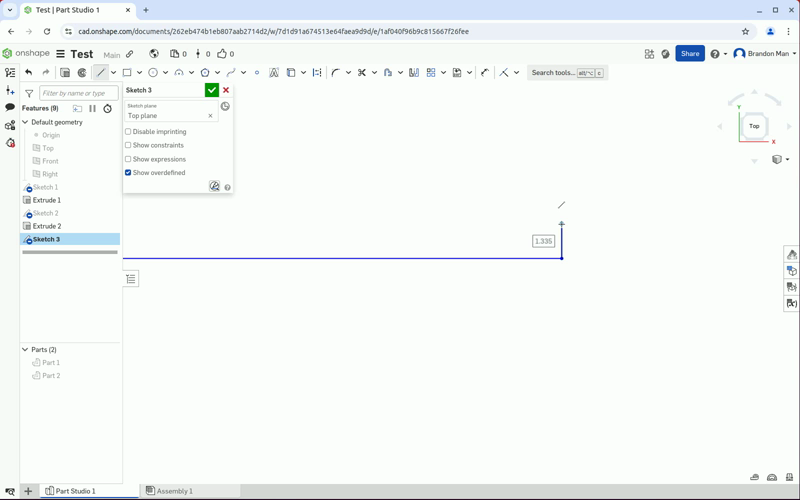
scroll(-6)
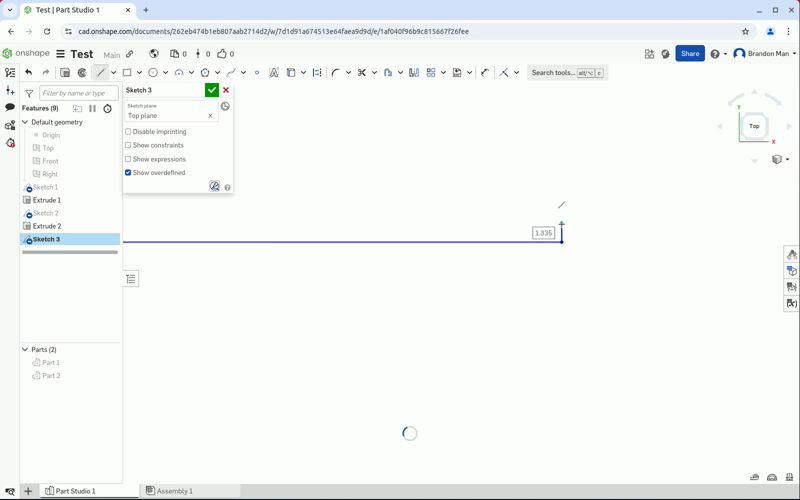
scroll(-6)
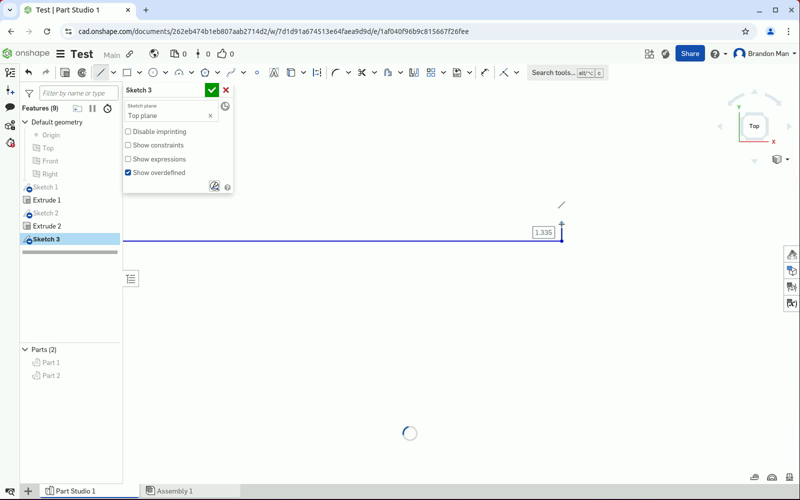
scroll(-6)
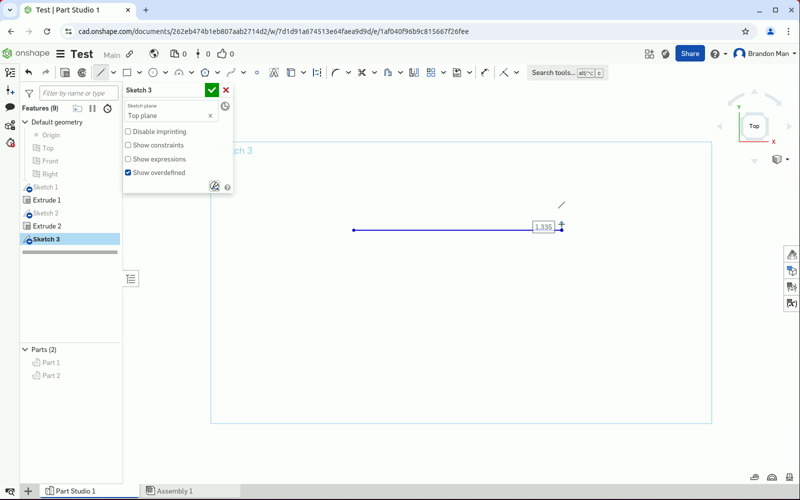
key_up(shift)
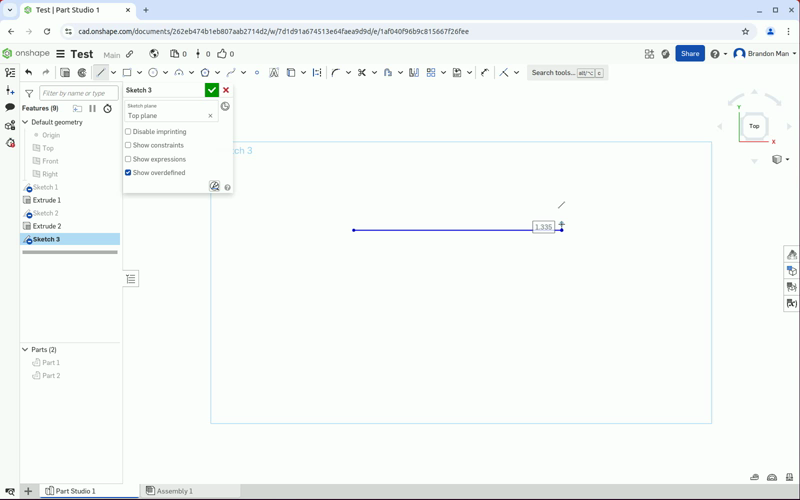
key_down(shift)
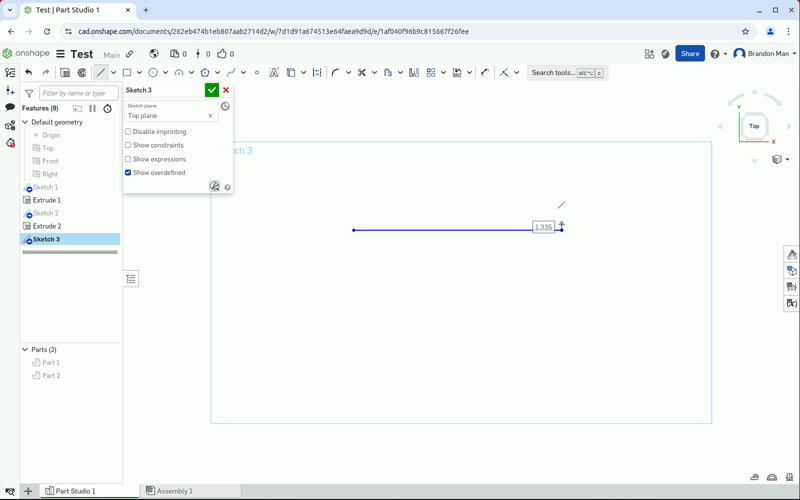
mouse_move(353, 223)
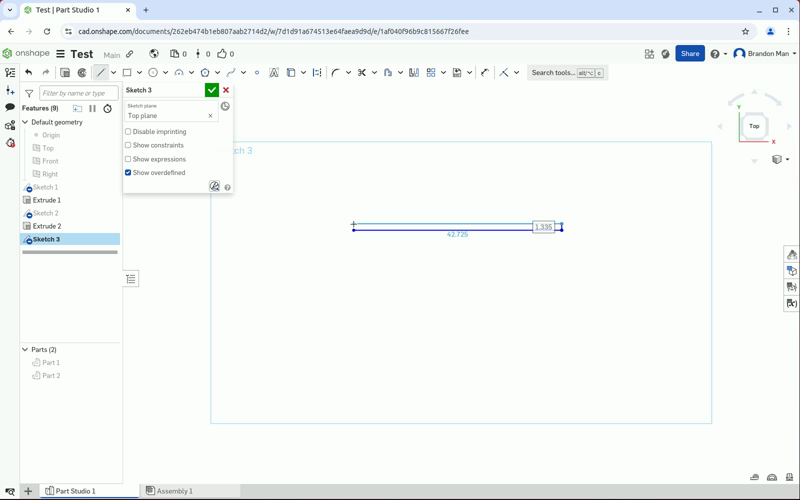
click(353, 223)
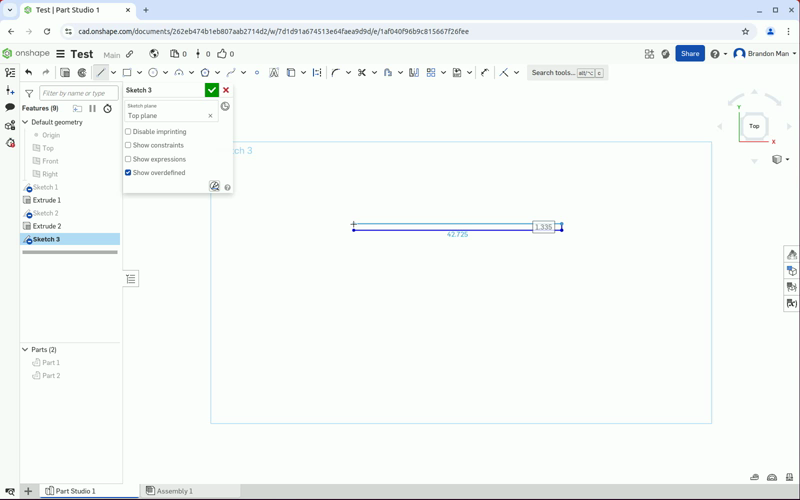
key_up(shift)
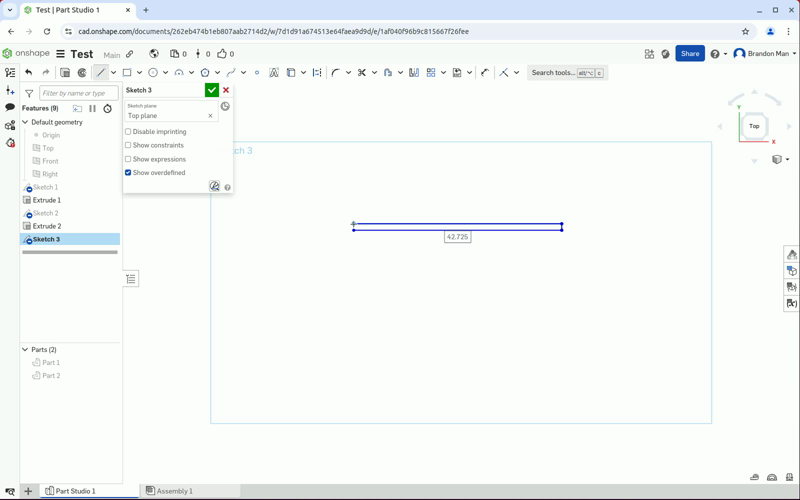
mouse_move(383, 223)
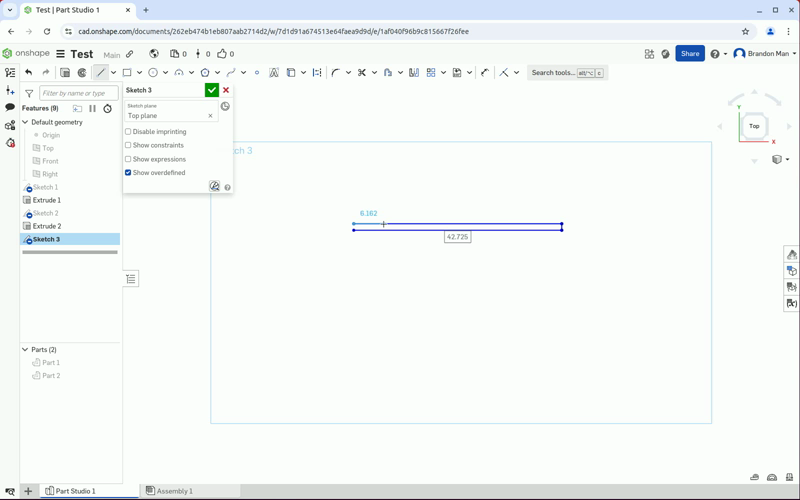
key_down(shift)
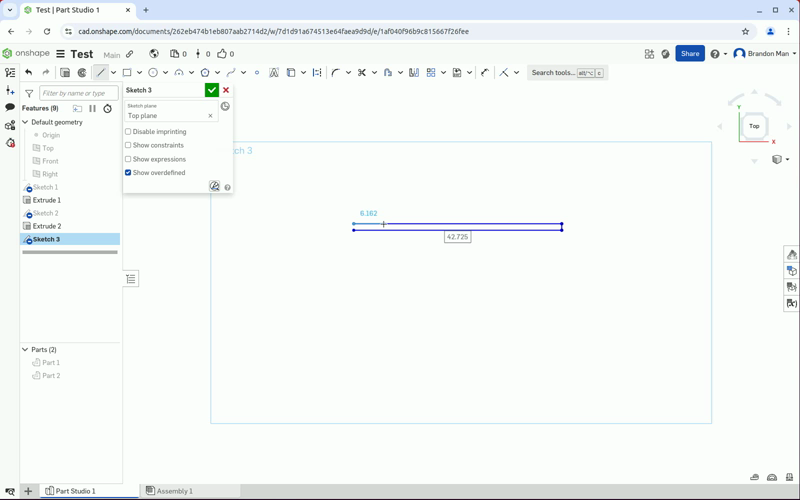
mouse_move(353, 230)
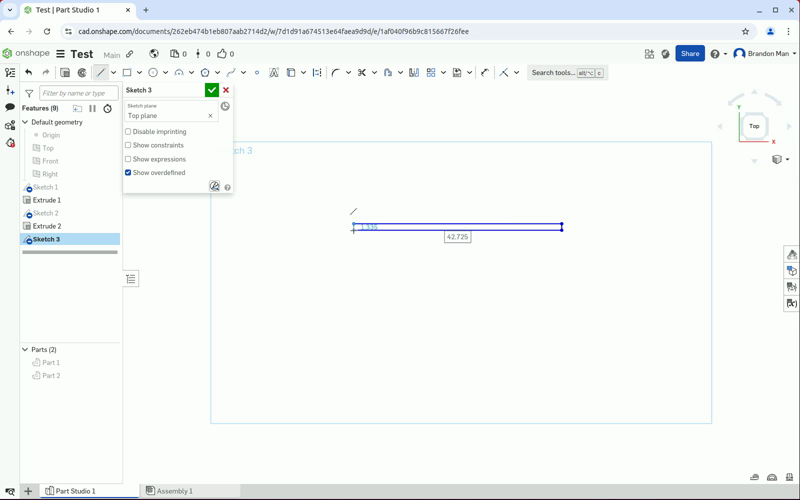
scroll(6)
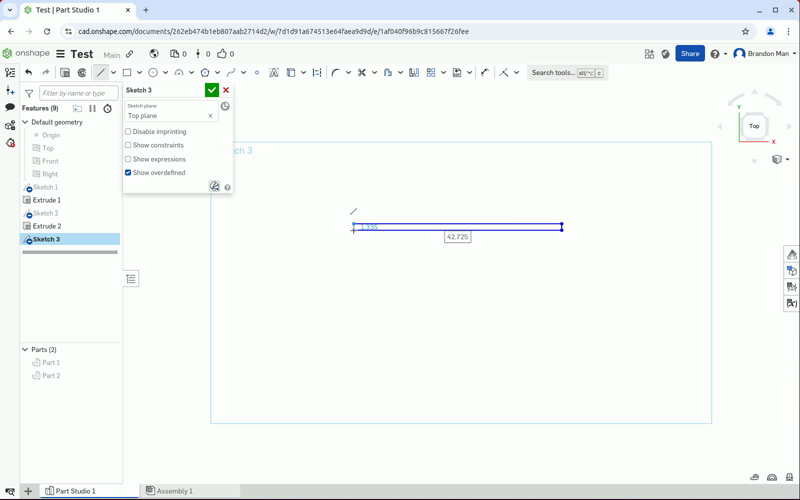
scroll(6)
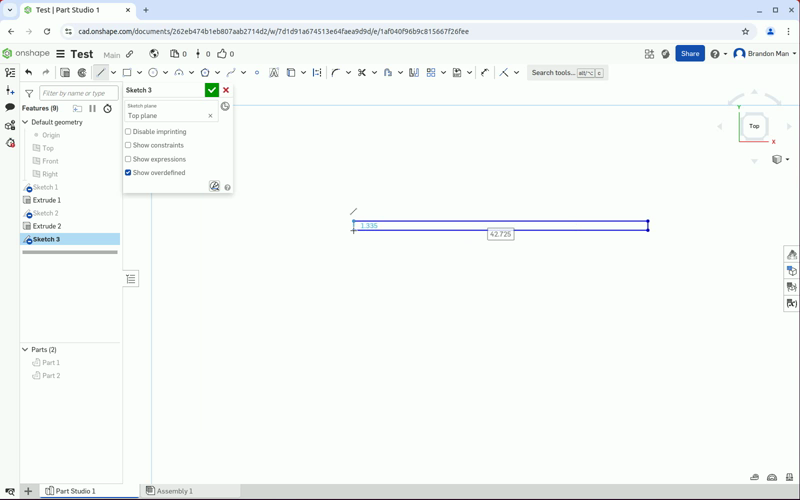
scroll(6)
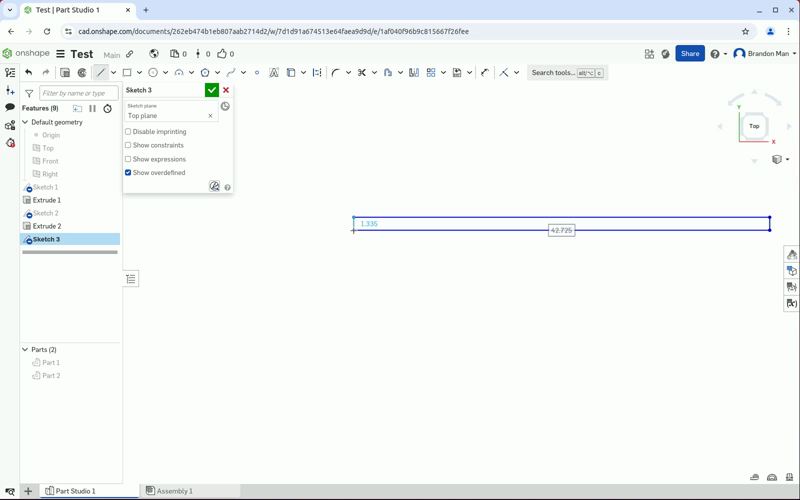
scroll(6)
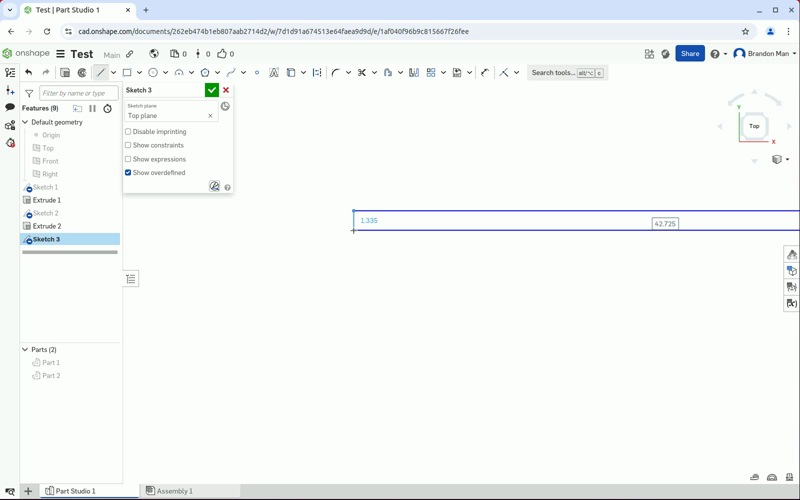
scroll(6)
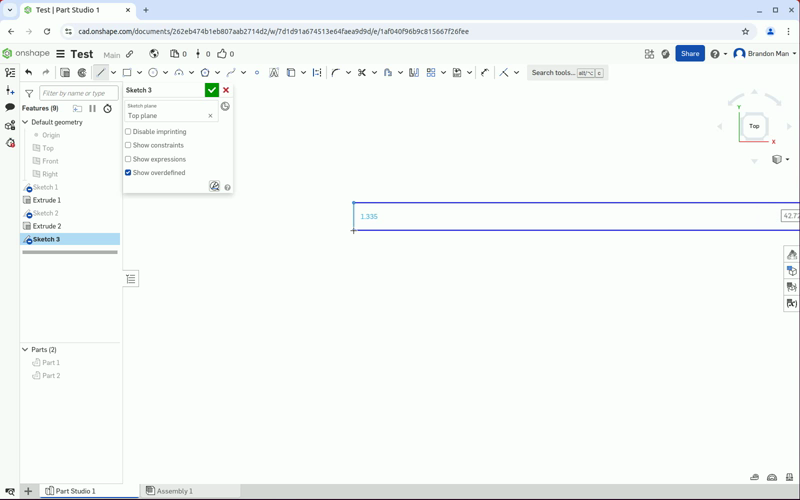
scroll(6)
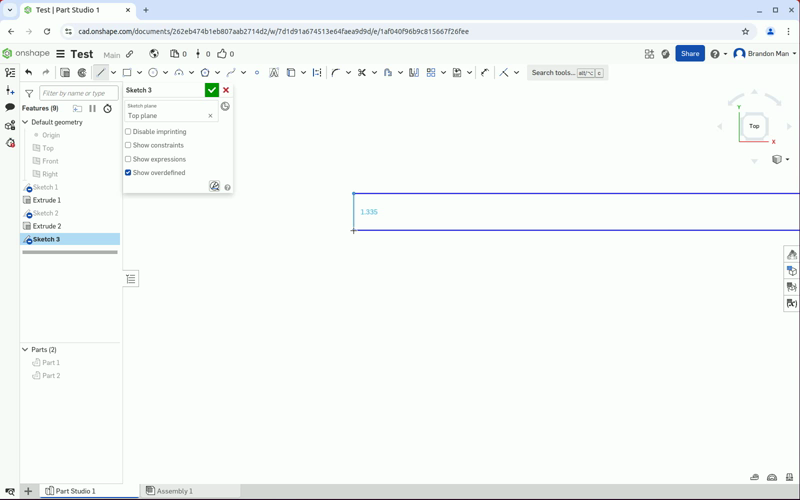
scroll(6)
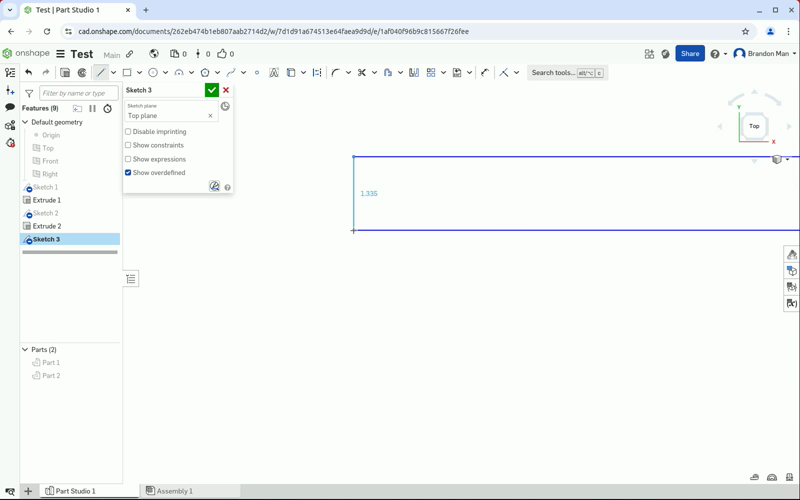
key_up(shift)
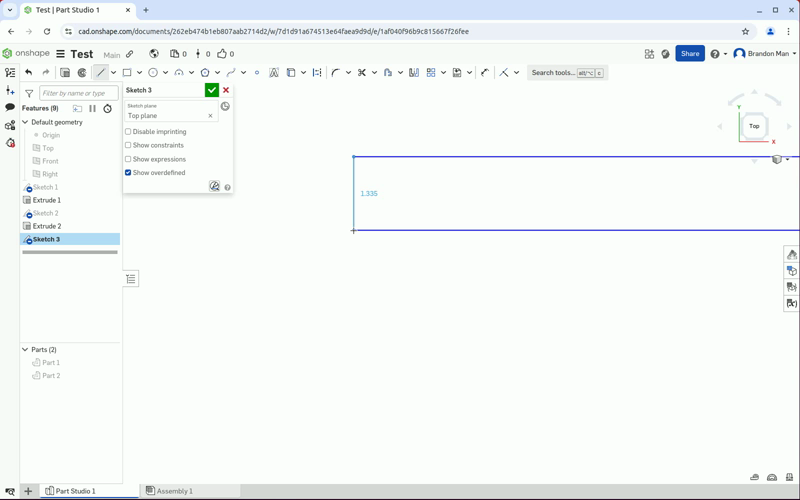
click(353, 230)
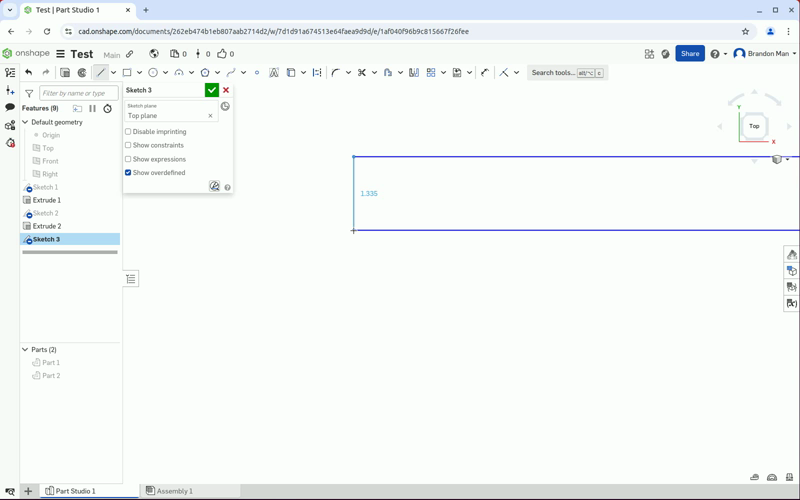
scroll(-6)
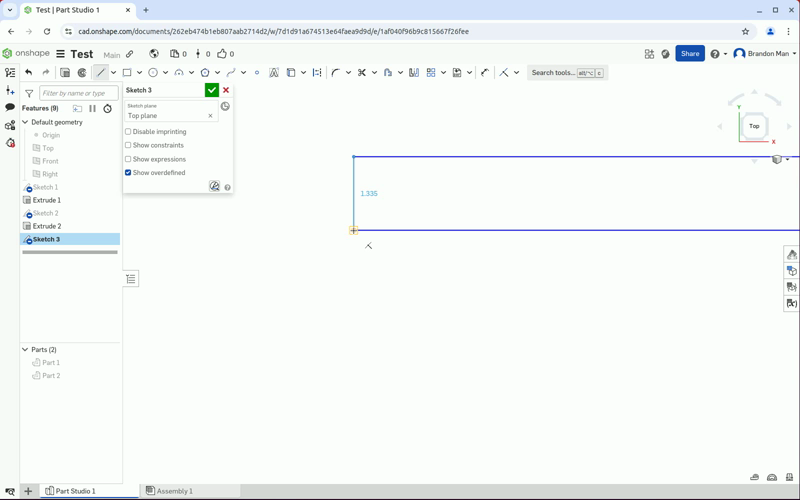
scroll(-6)
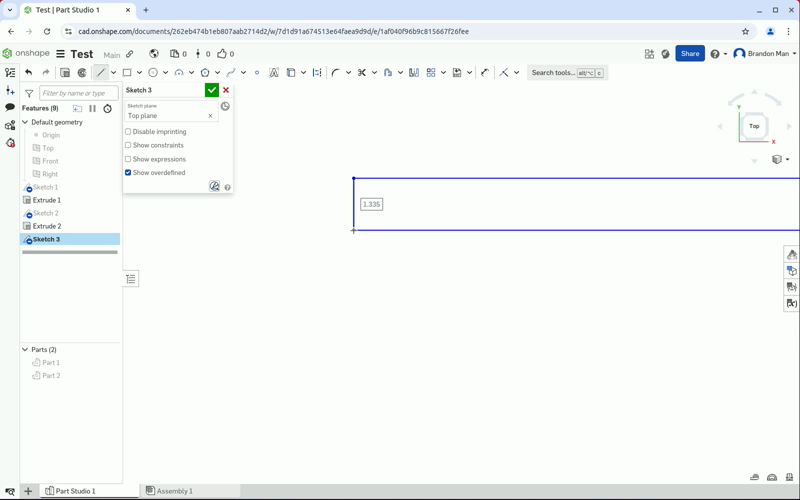
scroll(-6)
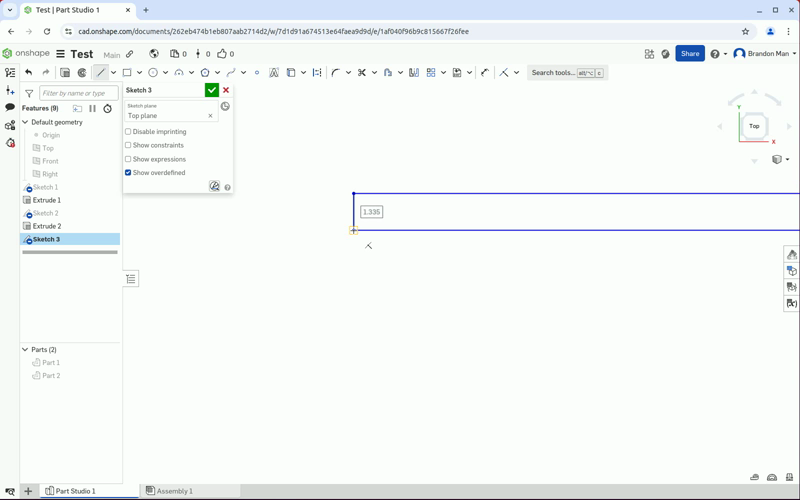
scroll(-6)
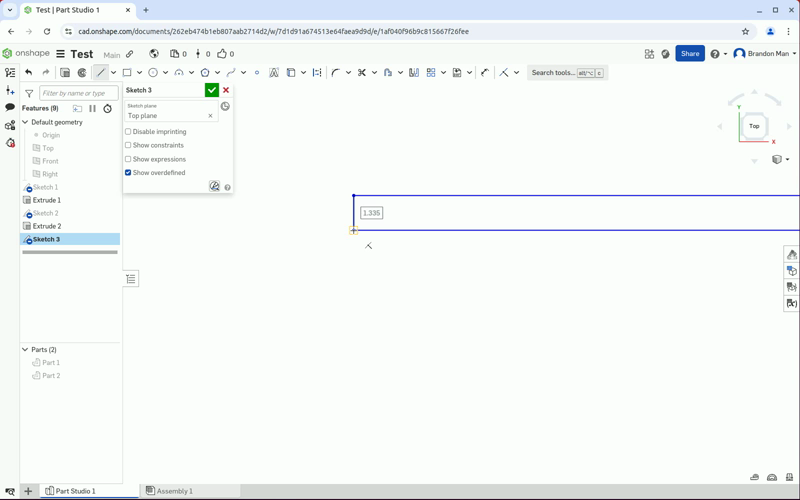
scroll(-6)
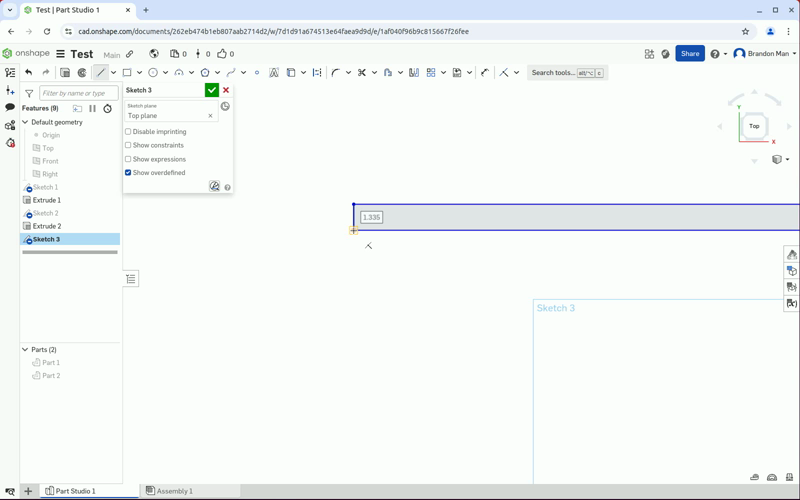
scroll(-6)
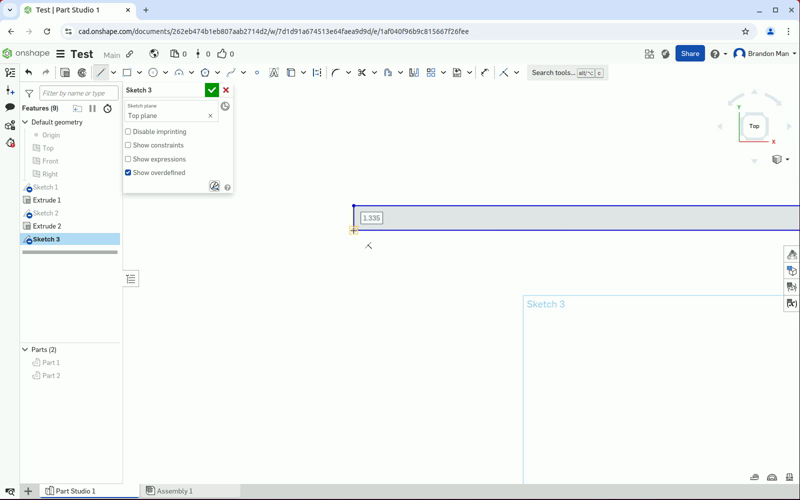
scroll(-6)
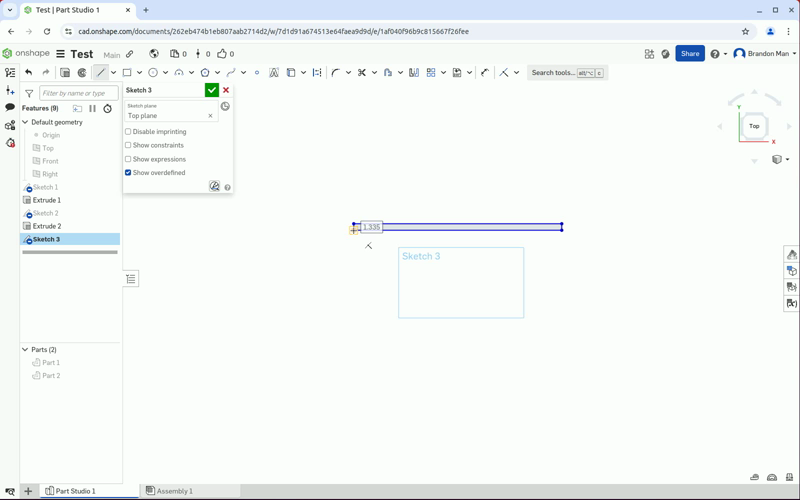
key(esc)
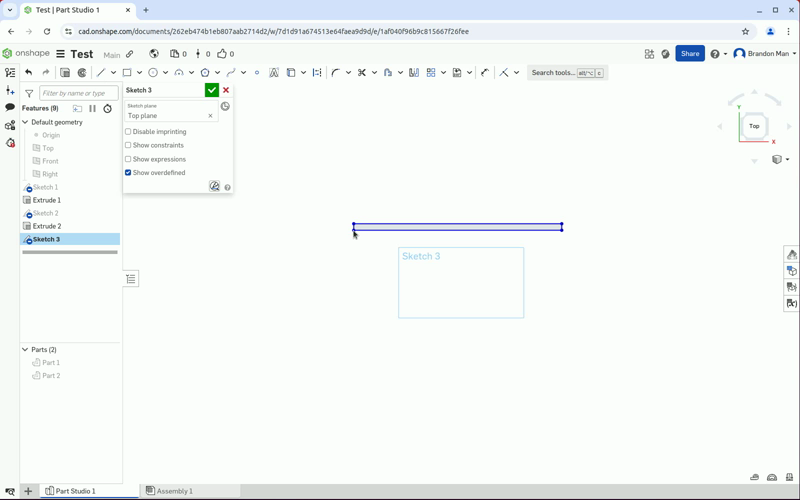
mouse_move(539, 225)
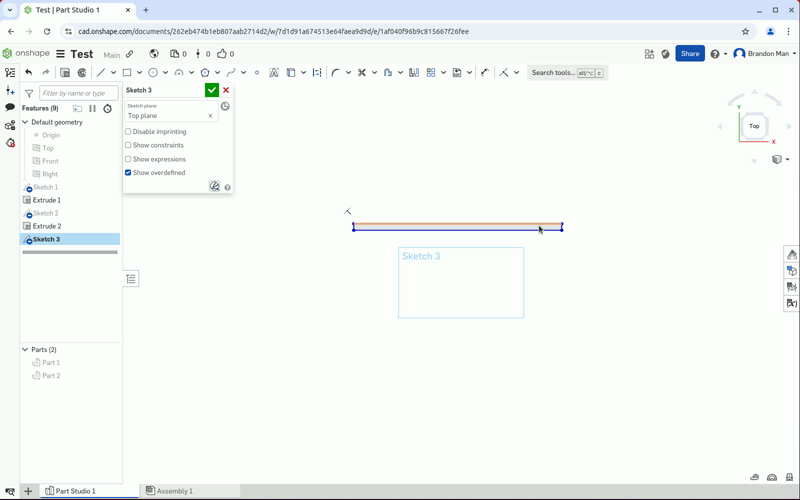
scroll(6)
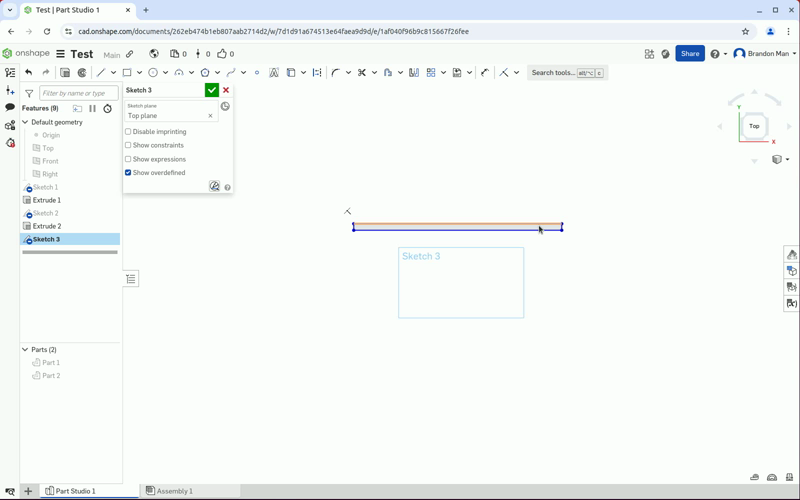
scroll(6)
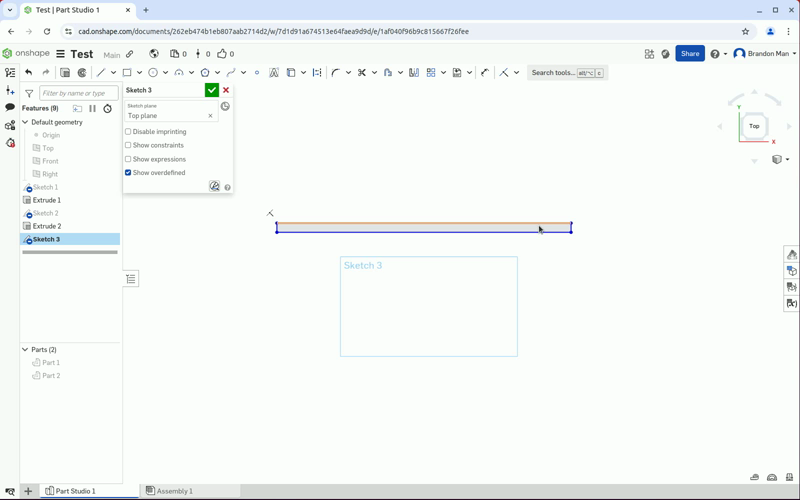
scroll(6)
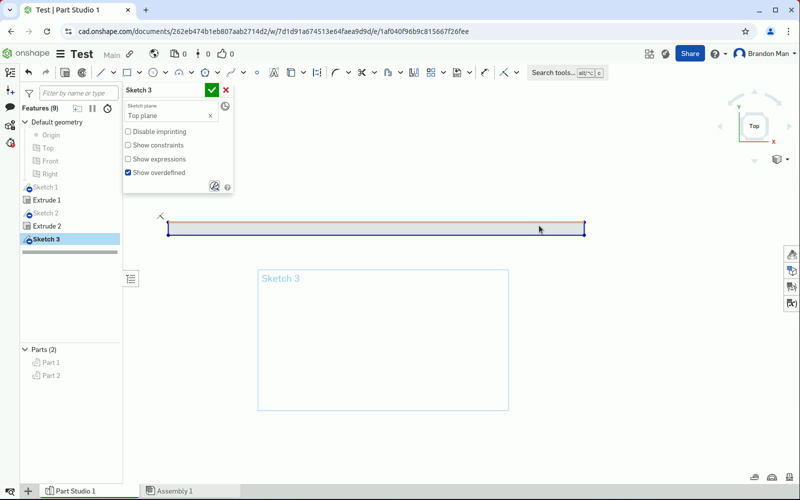
scroll(6)
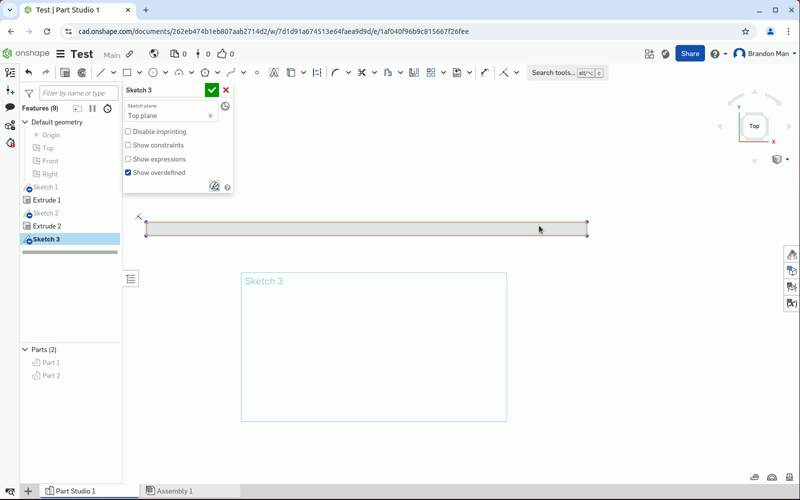
scroll(6)
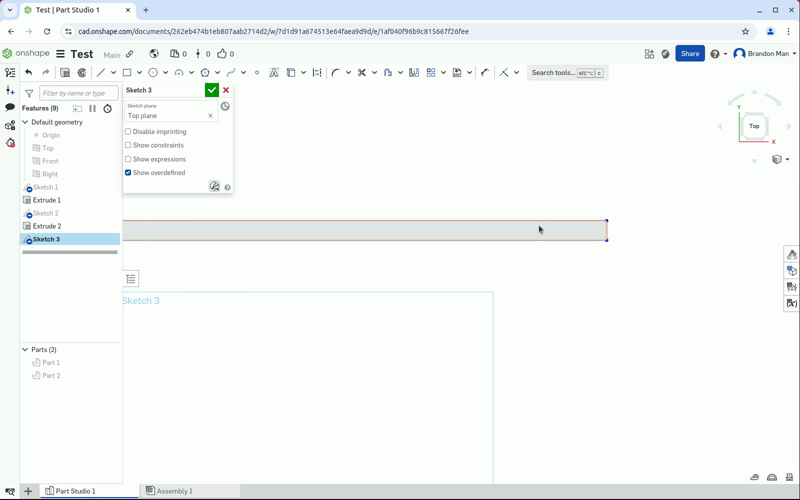
scroll(6)
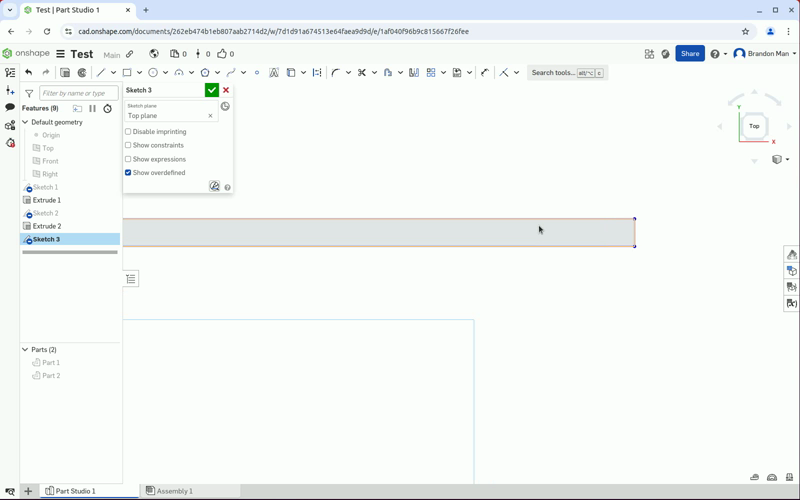
scroll(6)
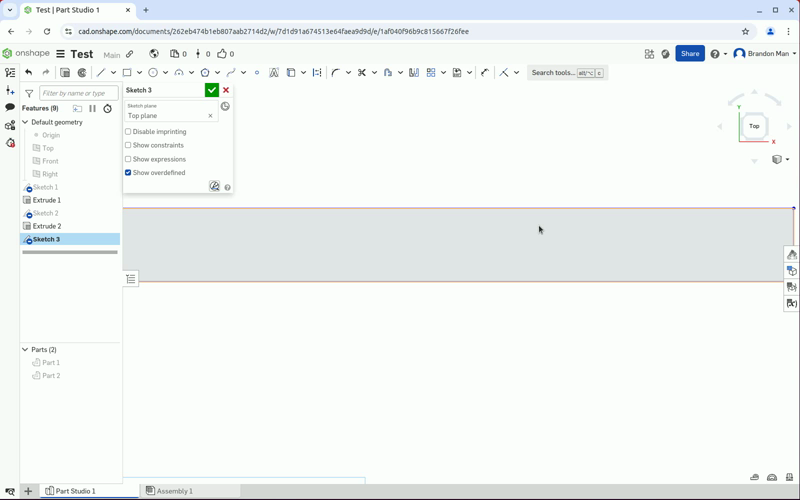
click(539, 225)
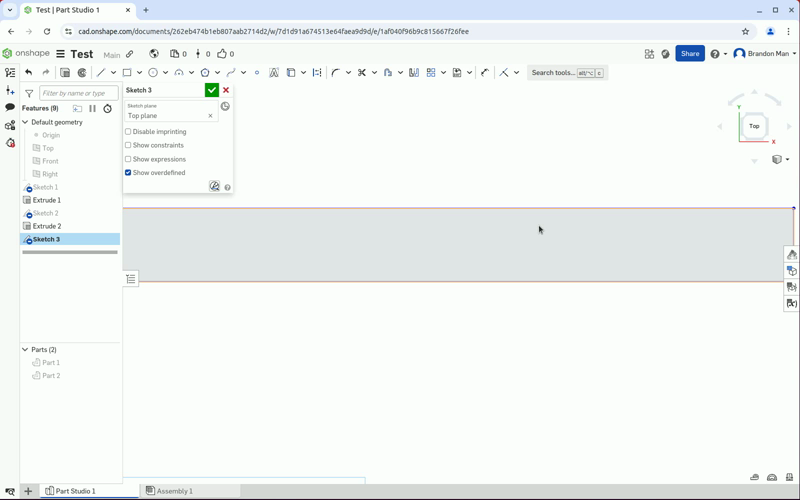
scroll(-6)
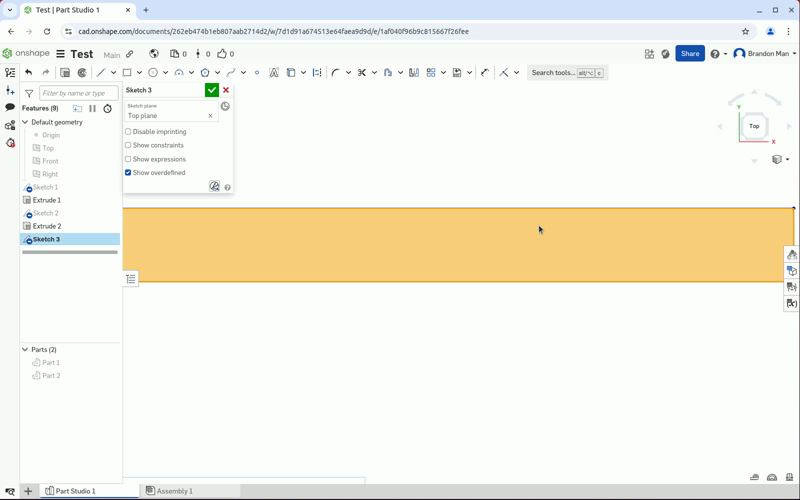
scroll(-6)
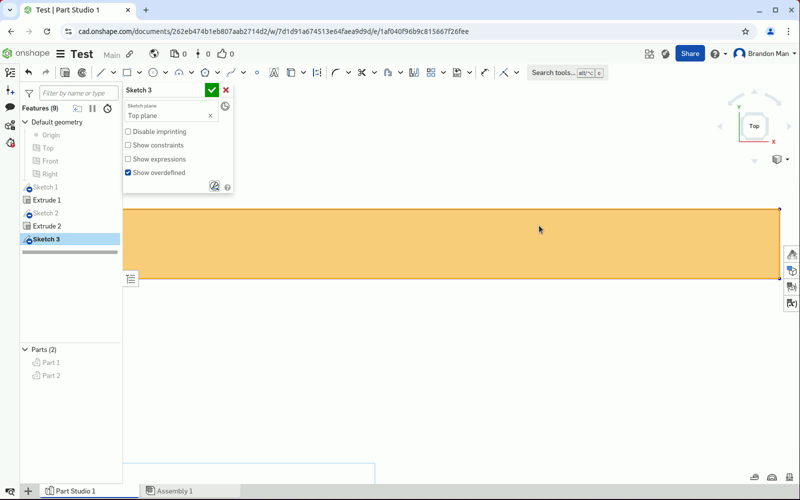
scroll(-6)
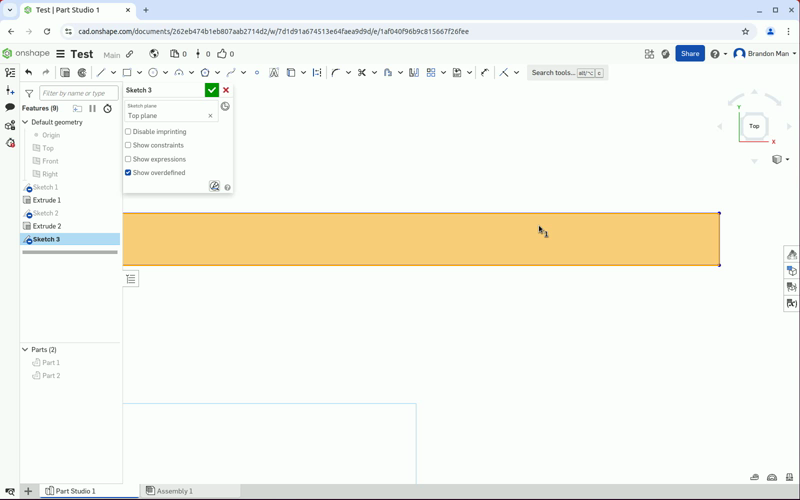
scroll(-6)
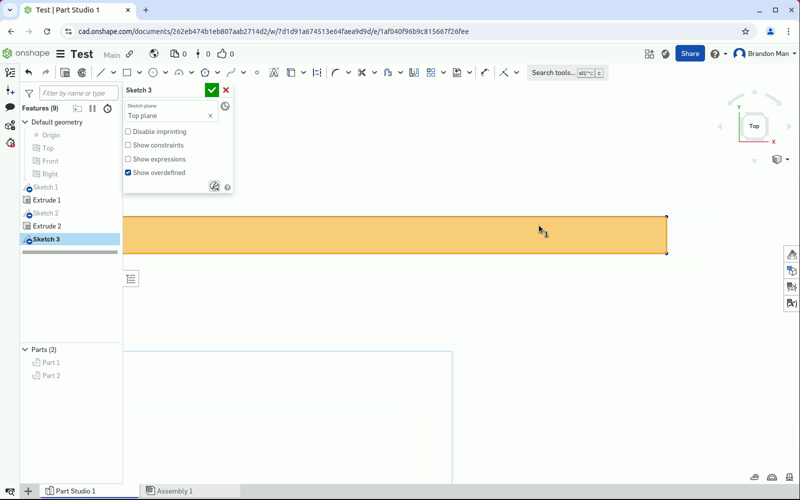
scroll(-6)
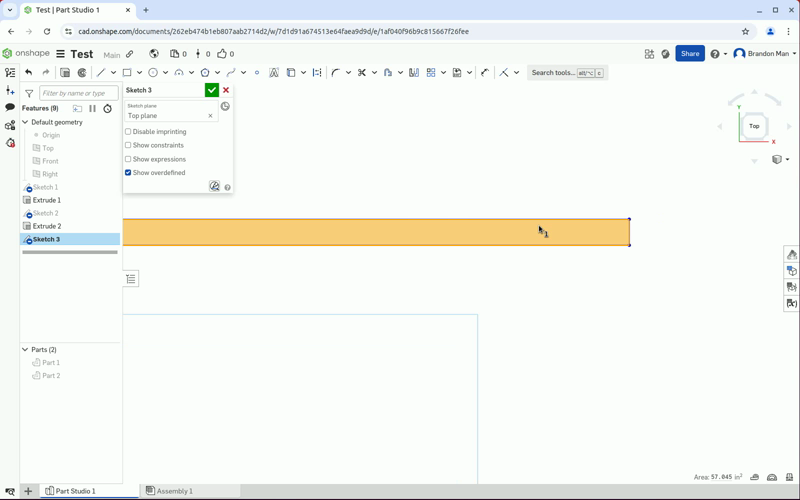
scroll(-6)
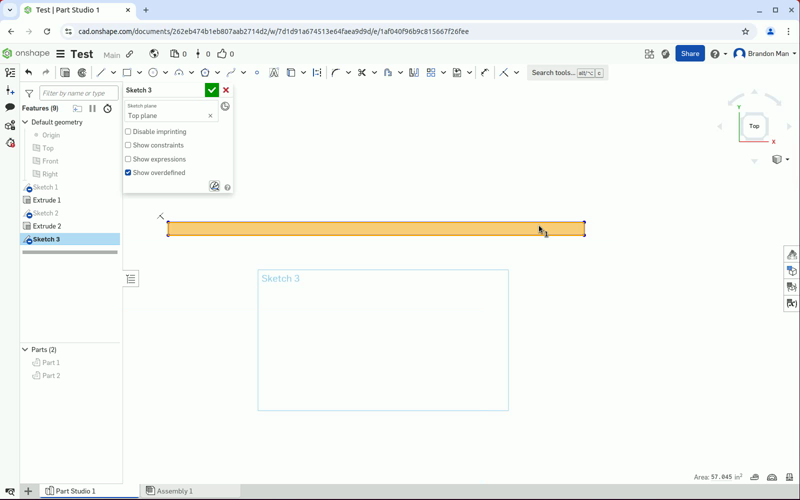
scroll(-6)
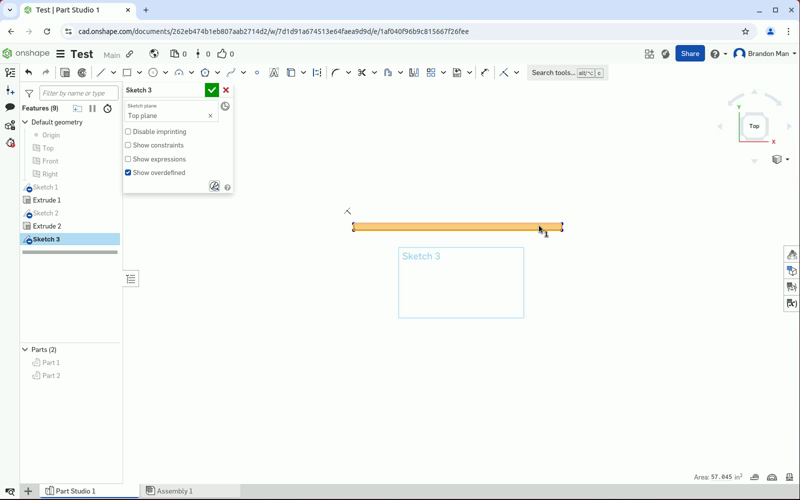
mouse_move(73, 352)
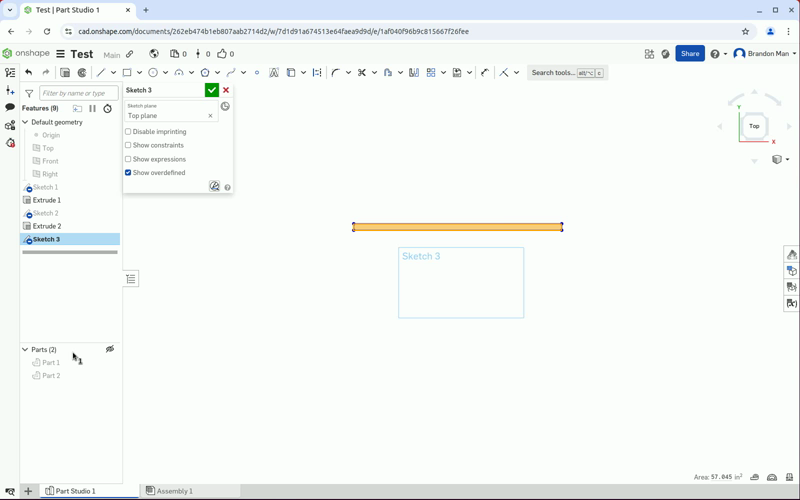
key(shift+y)
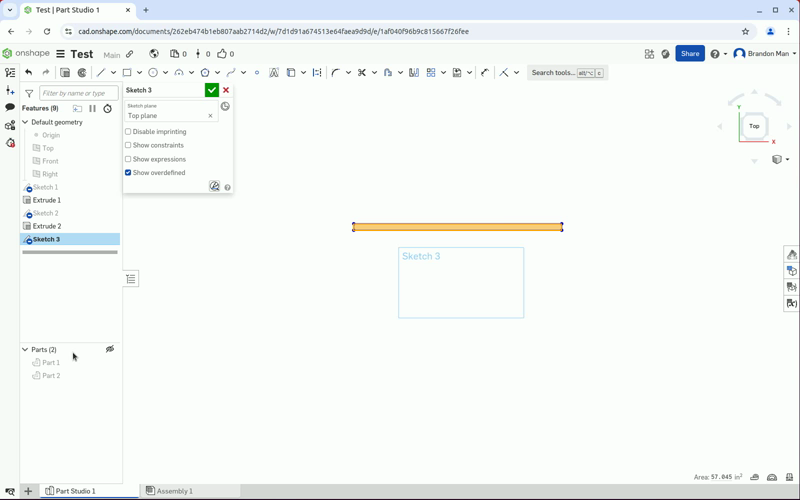
key(shift+e)
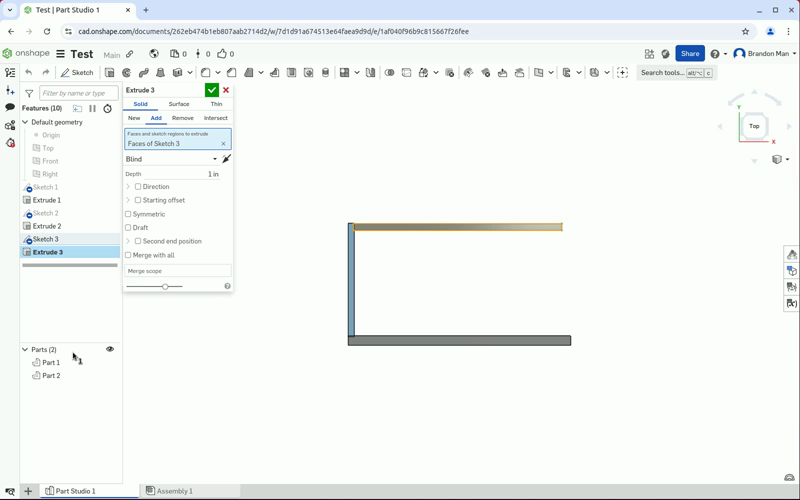
mouse_move(143, 106)
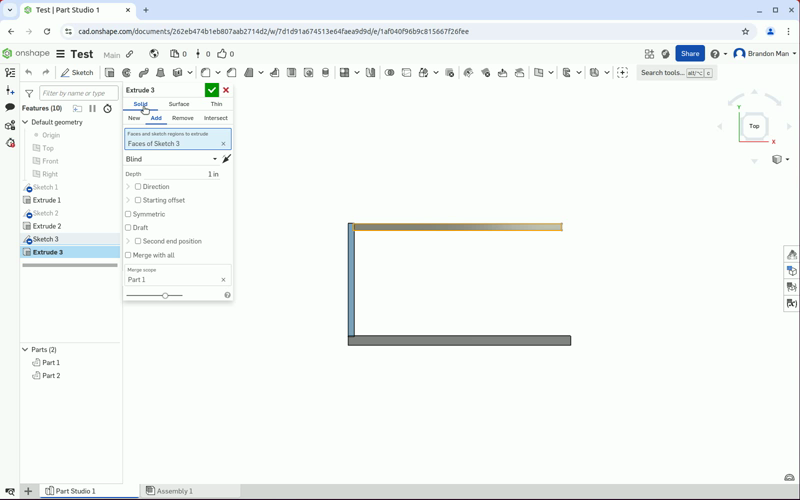
click(143, 106)
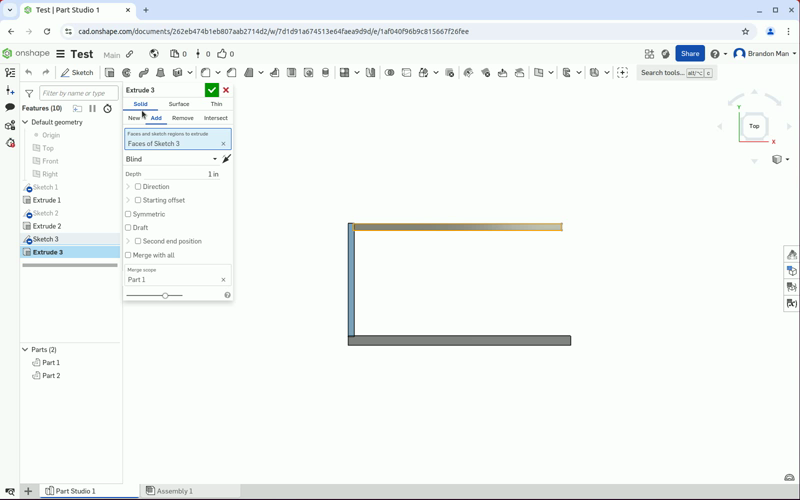
mouse_move(137, 120)
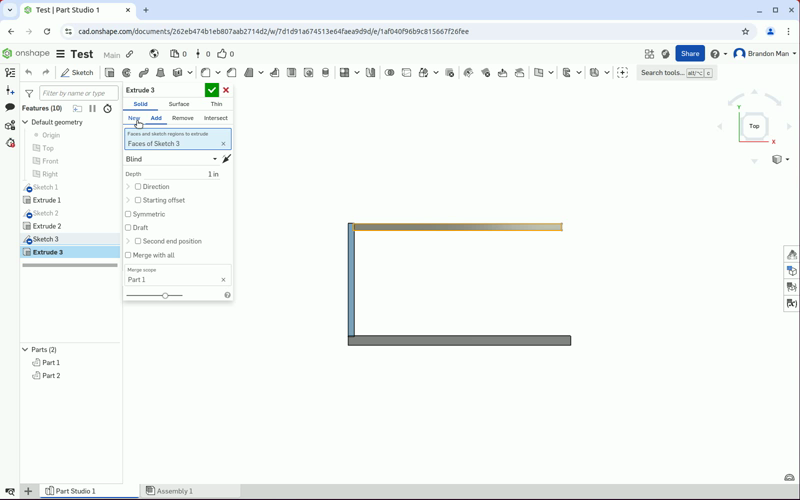
click(137, 120)
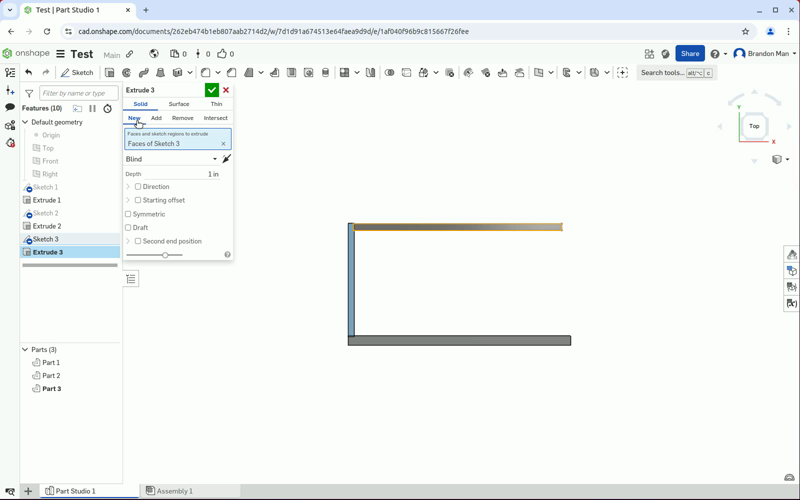
key(tab, 4)
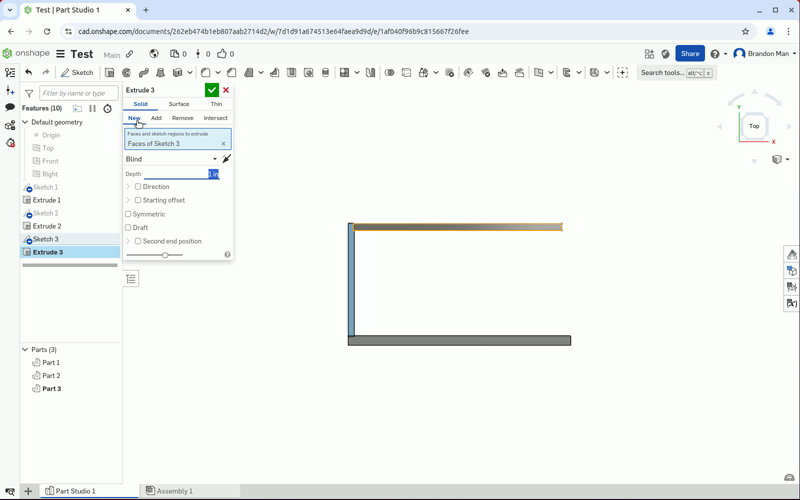
text(1.444)
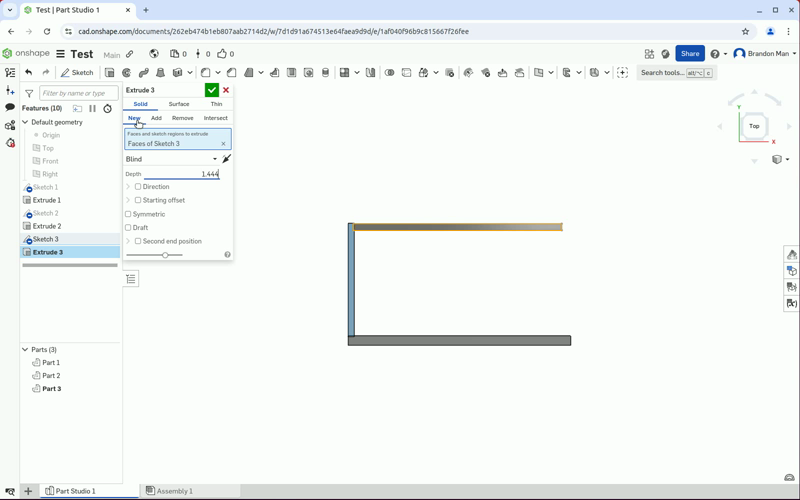
key(enter)
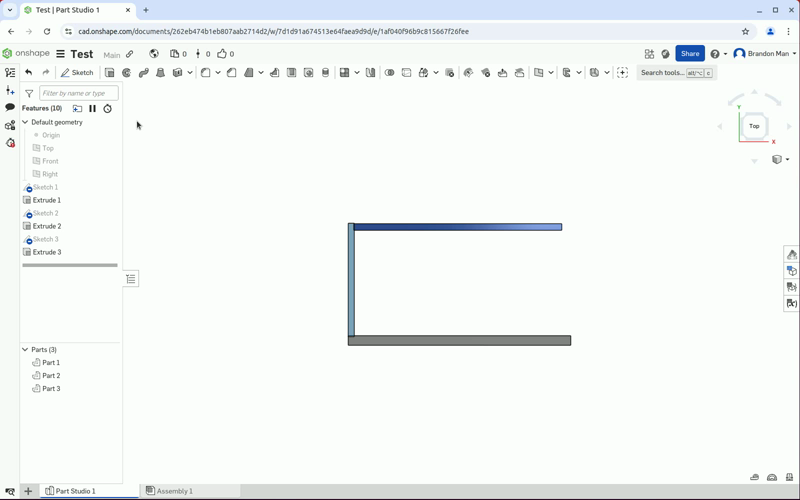
key(shift+h)
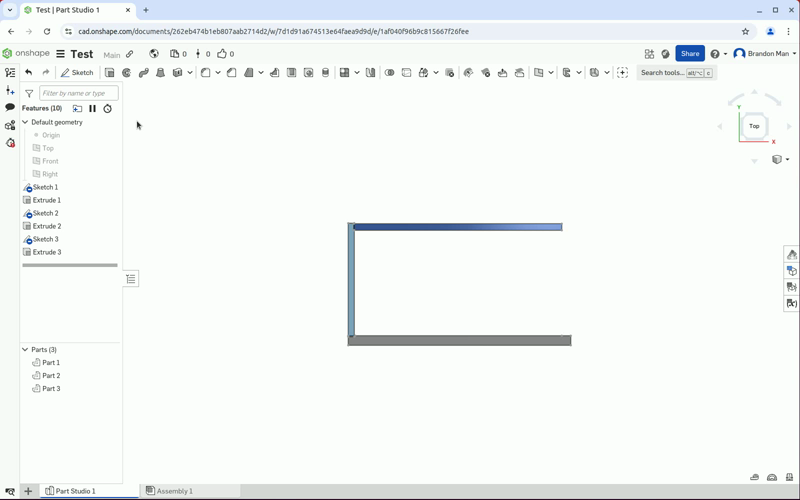
key(shift+h)
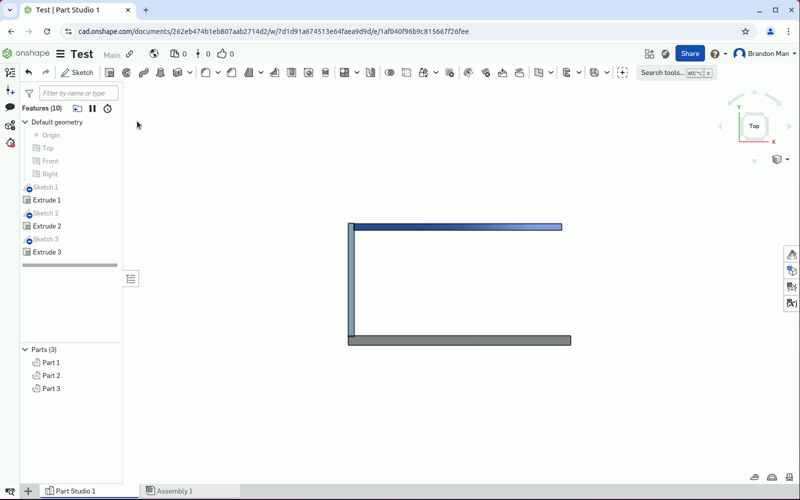
mouse_move(73, 189)
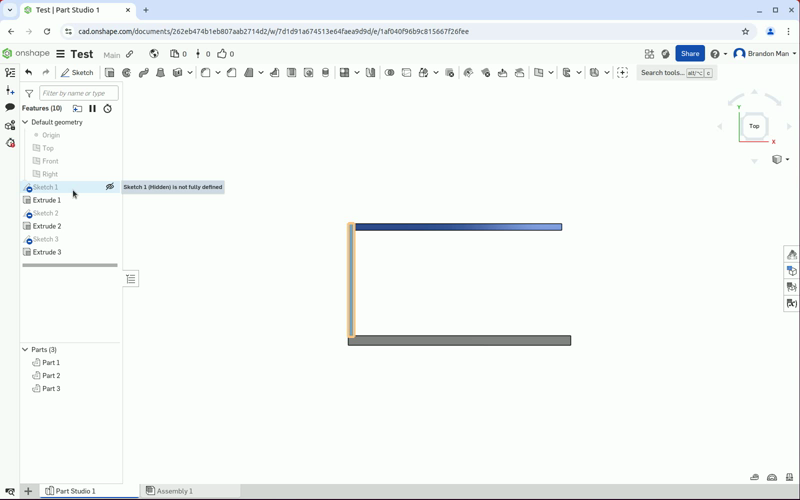
click(73, 189)
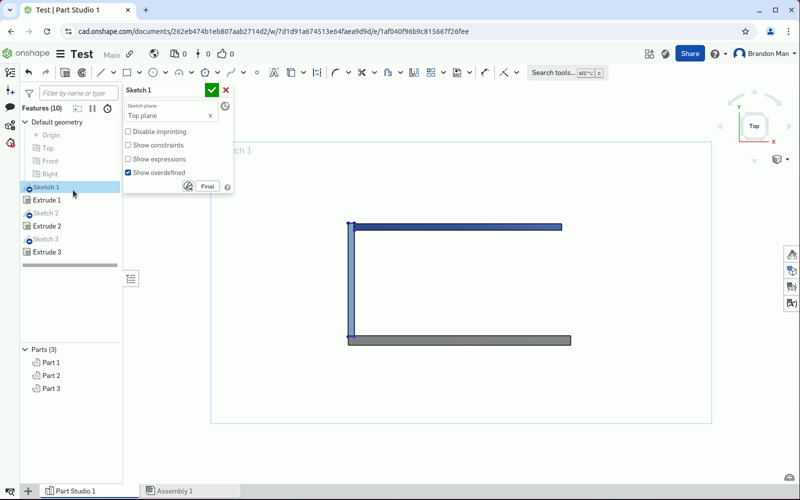
mouse_move(229, 92)
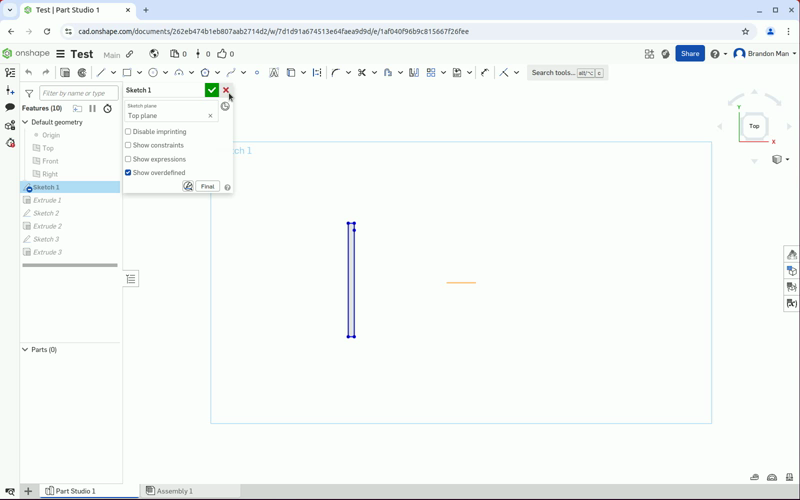
click(229, 92)
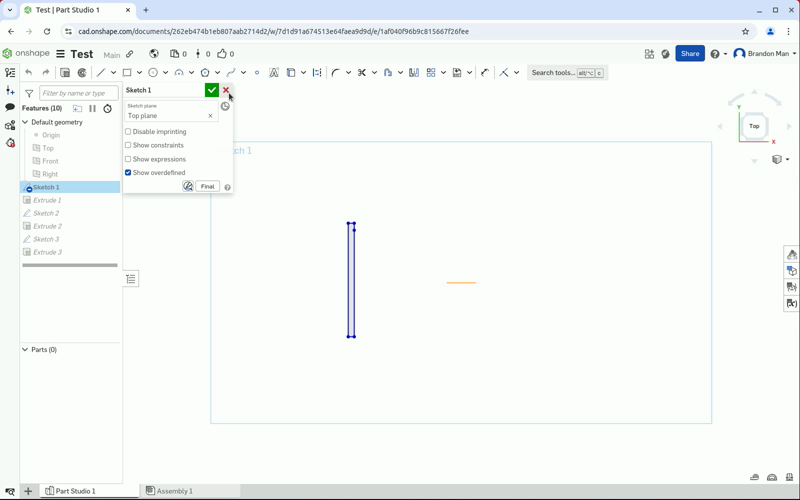
key(shift+s)
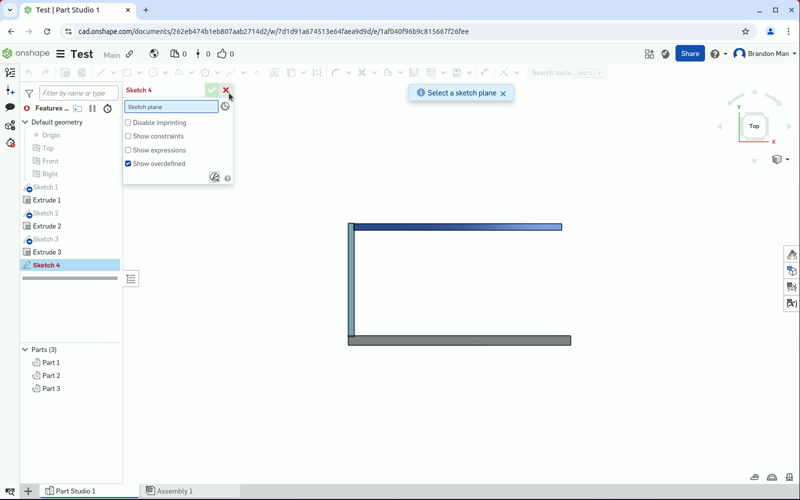
mouse_move(73, 150)
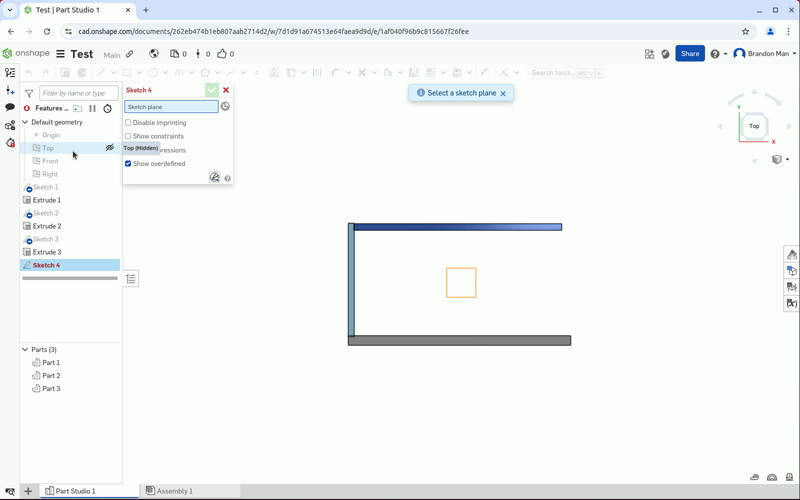
click(73, 150)
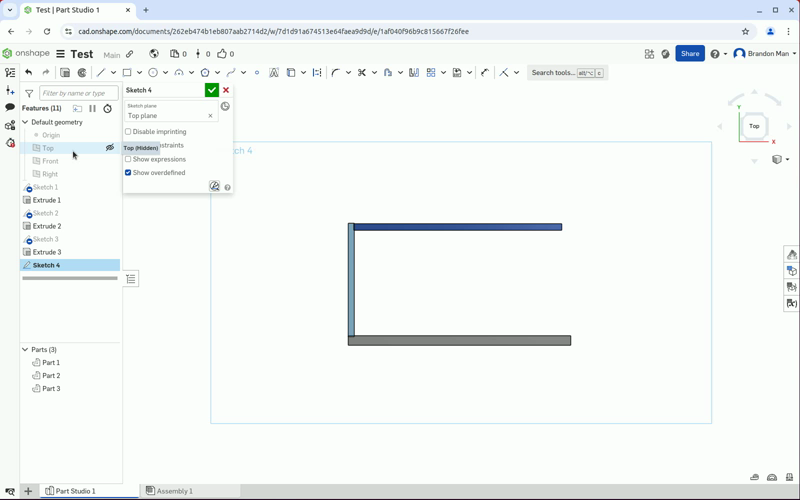
mouse_move(73, 352)
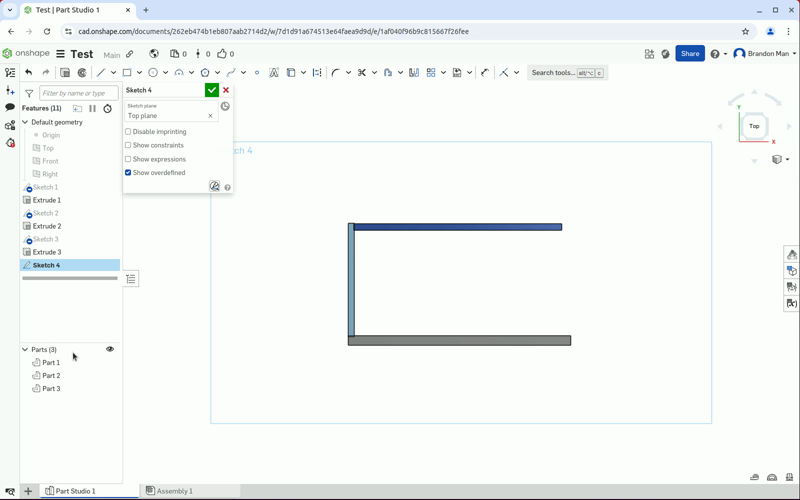
key(y)
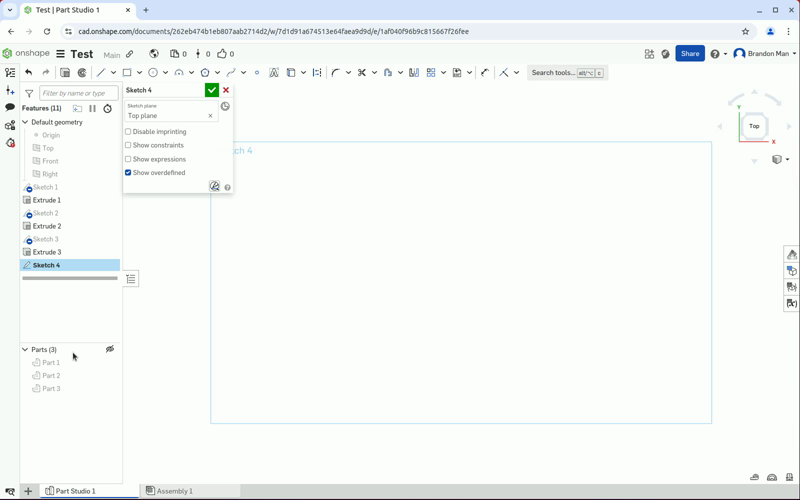
key(l)
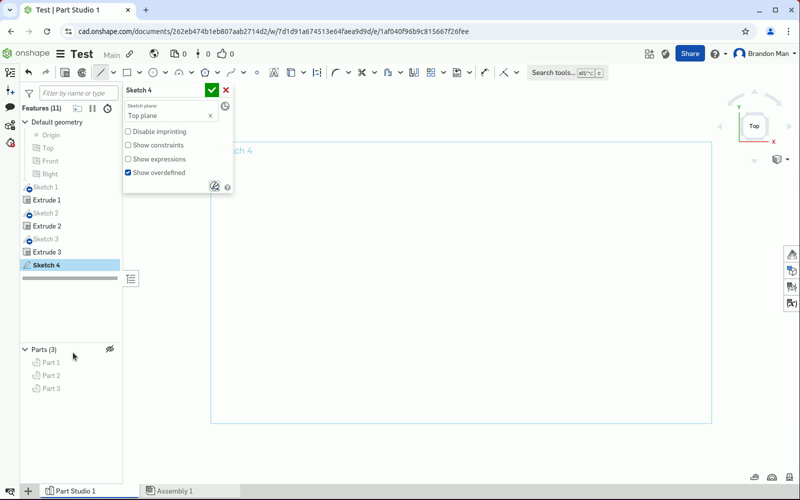
key_down(shift)
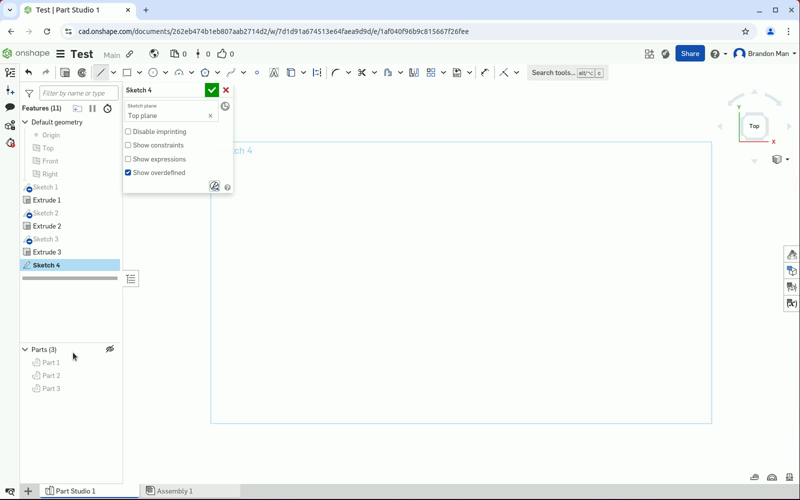
mouse_move(562, 336)
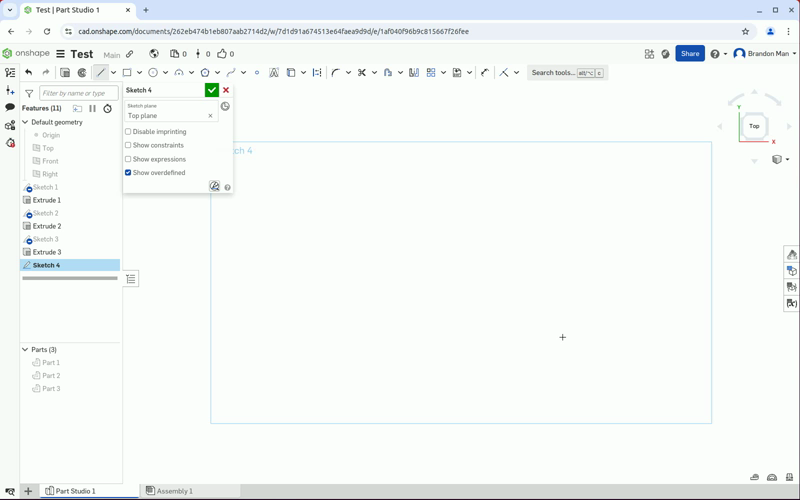
click(562, 336)
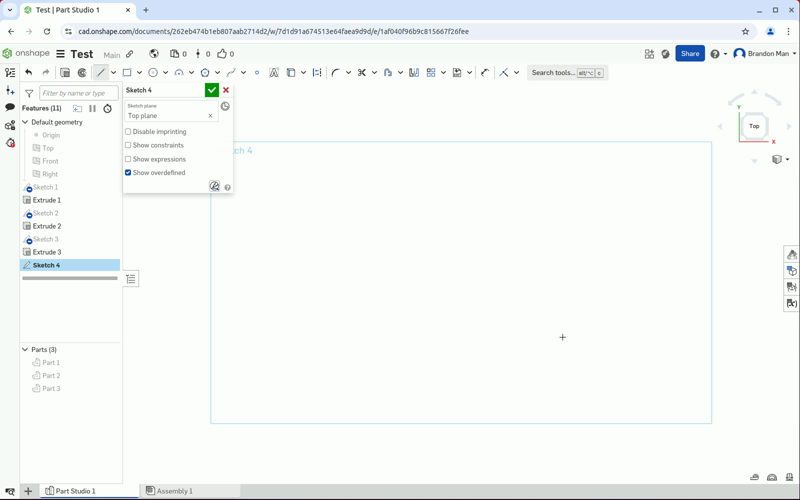
key_up(shift)
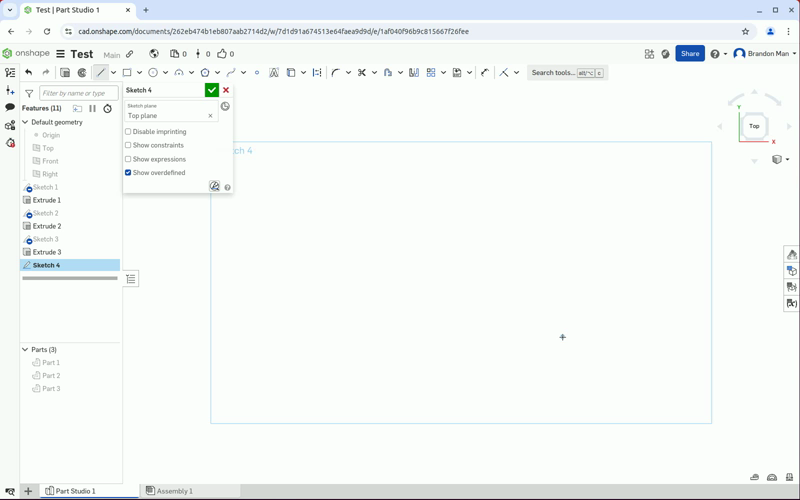
key_down(shift)
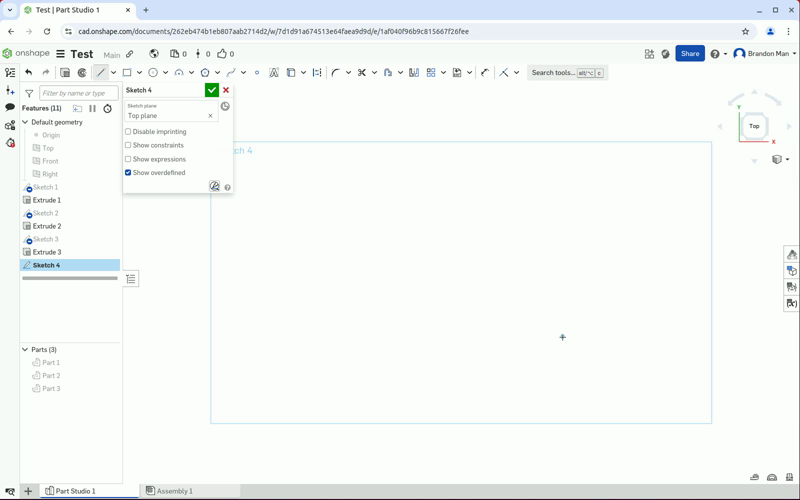
mouse_move(589, 336)
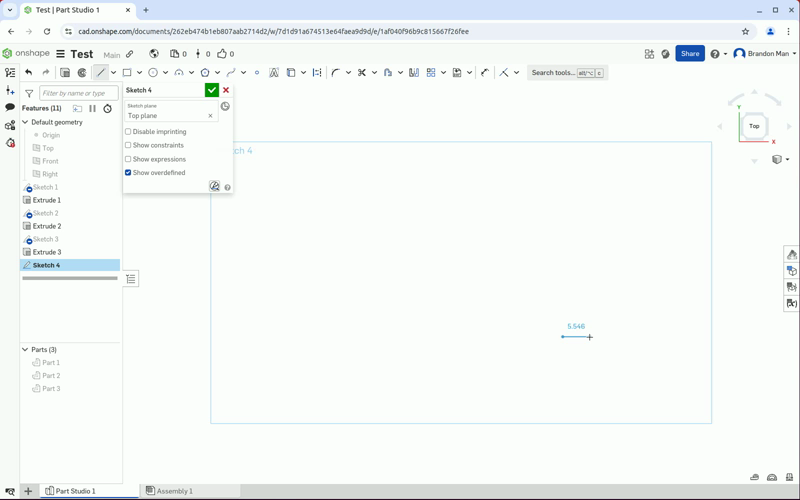
mouse_move(572, 336)
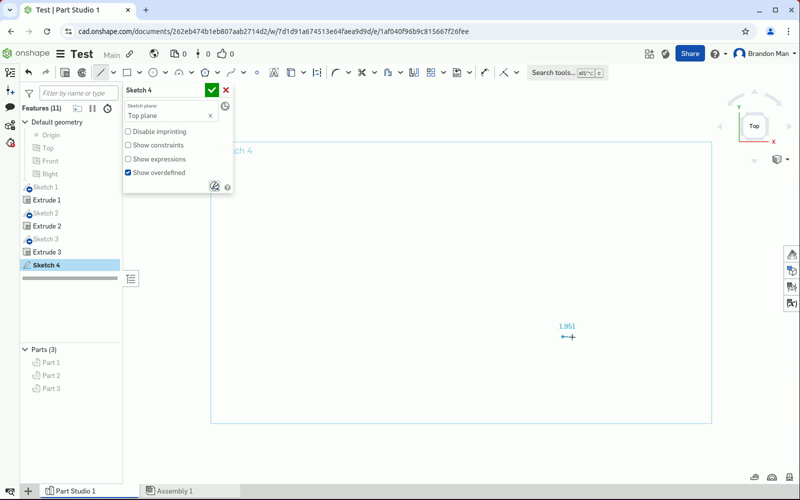
click(572, 336)
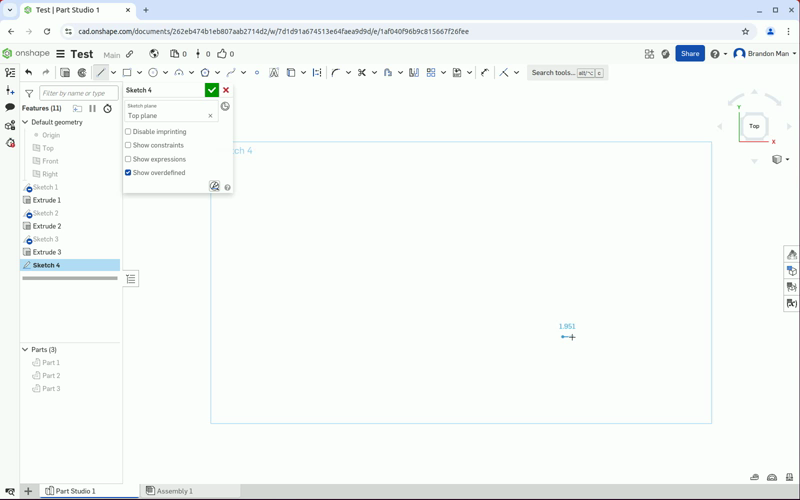
key_up(shift)
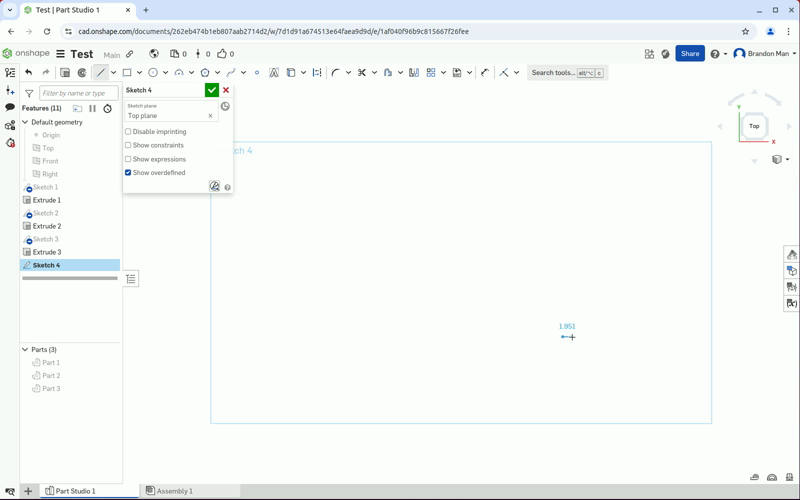
key_down(shift)
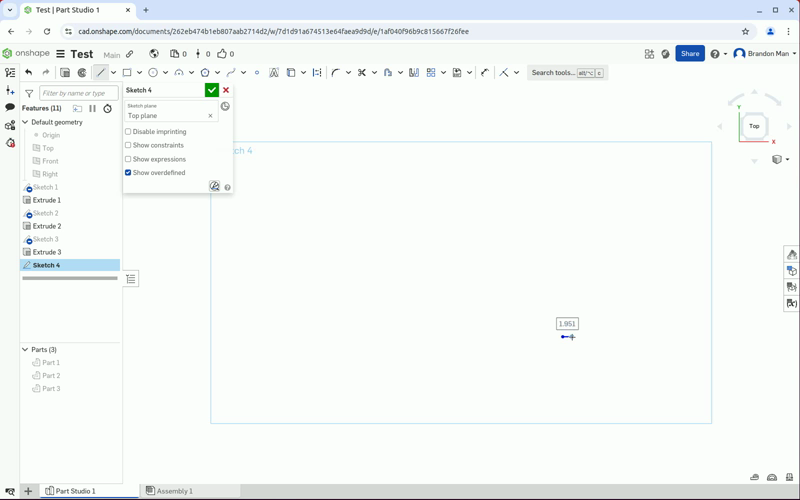
mouse_move(572, 223)
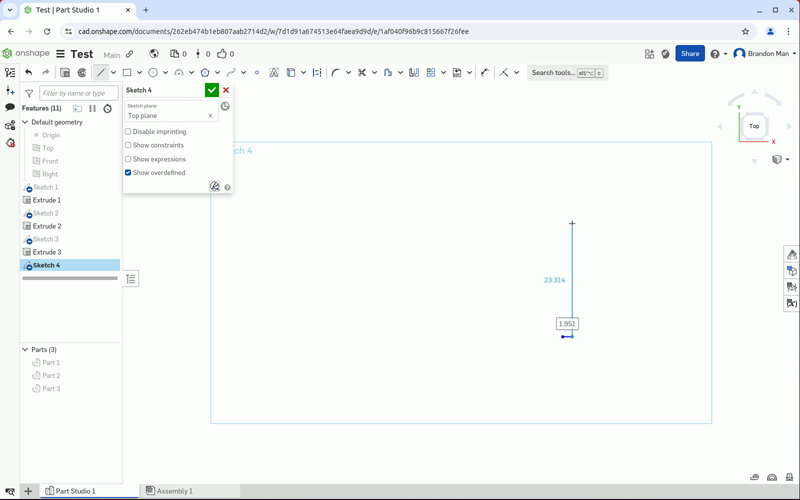
click(572, 223)
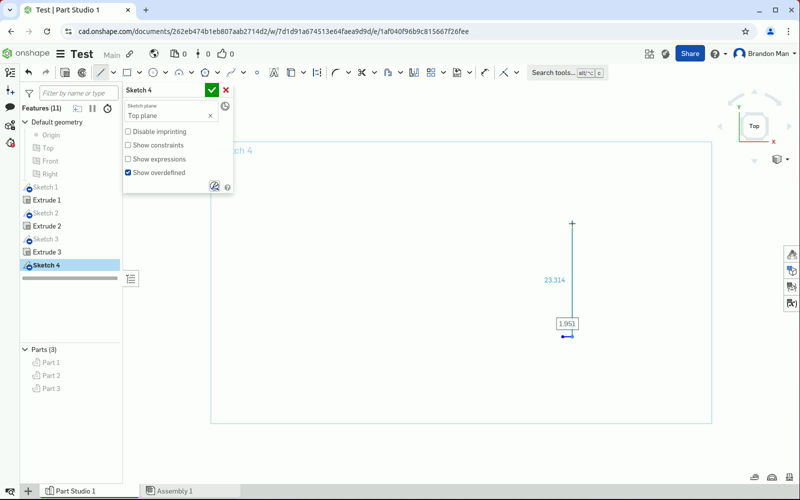
key_up(shift)
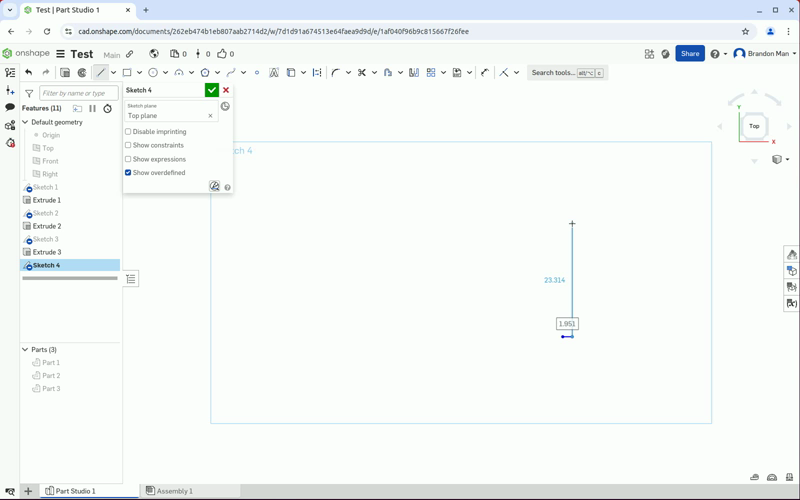
key_down(shift)
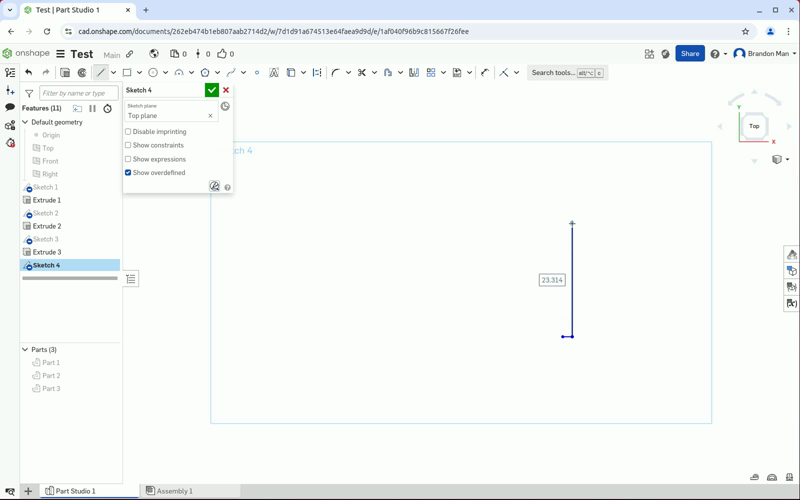
mouse_move(589, 223)
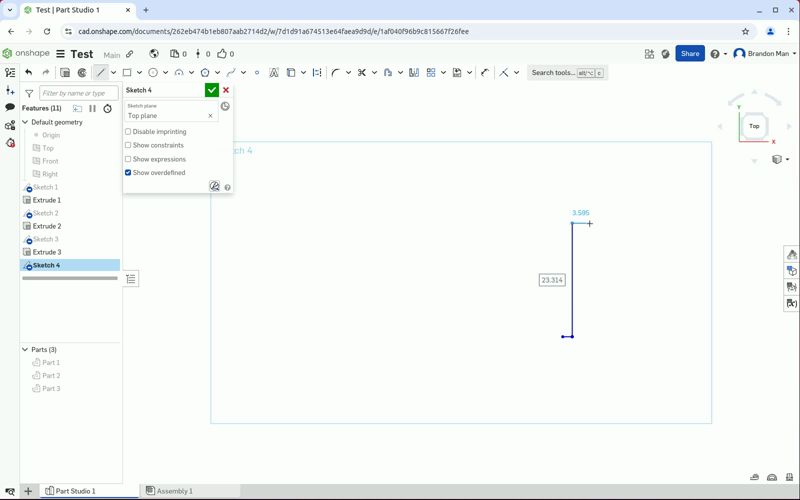
mouse_move(562, 223)
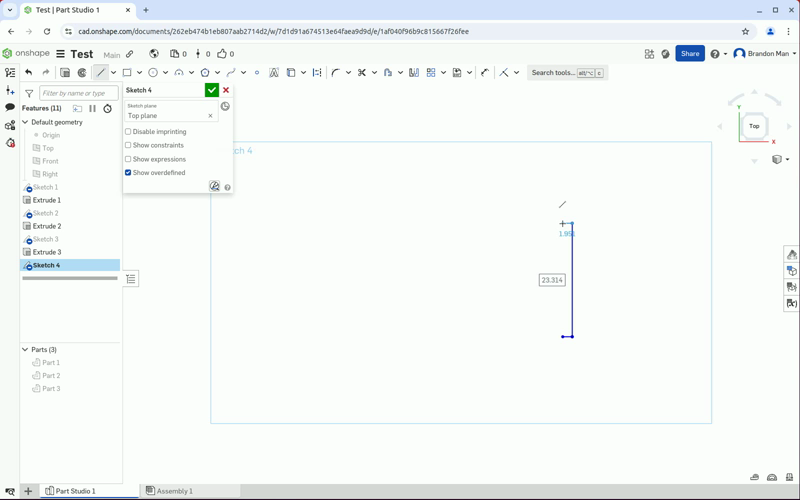
click(562, 223)
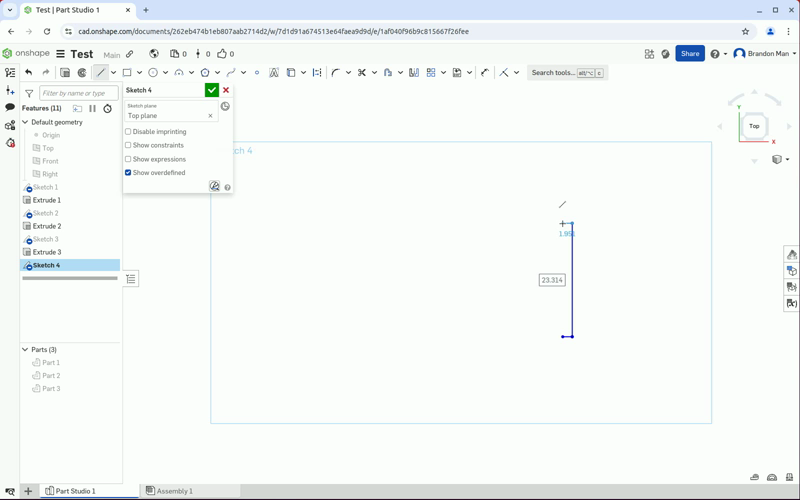
key_up(shift)
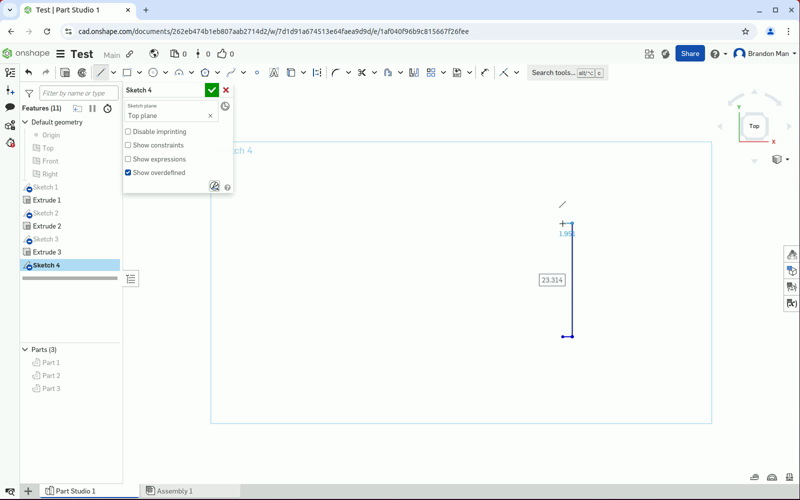
key_down(shift)
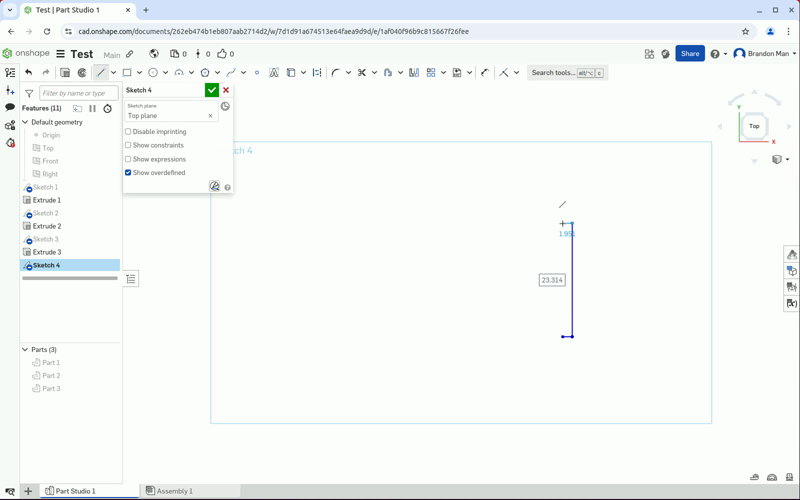
mouse_move(589, 223)
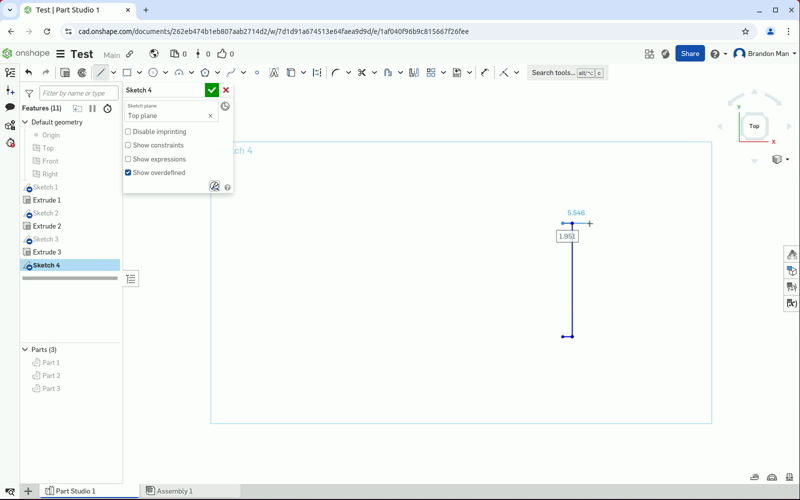
mouse_move(562, 230)
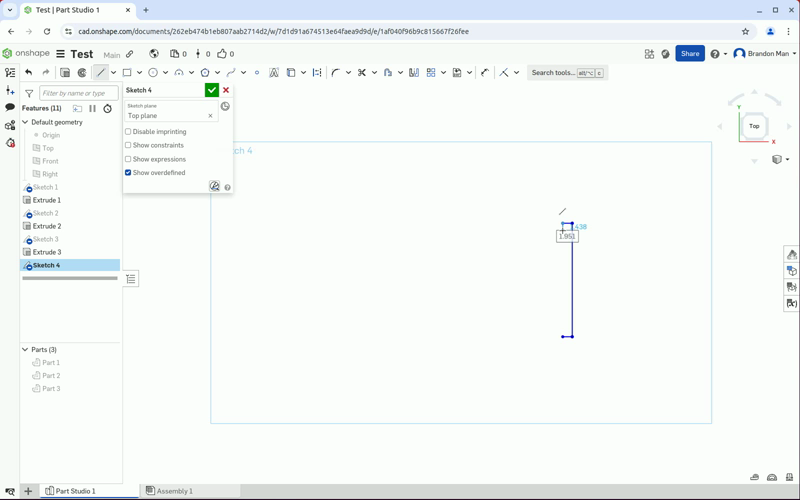
scroll(6)
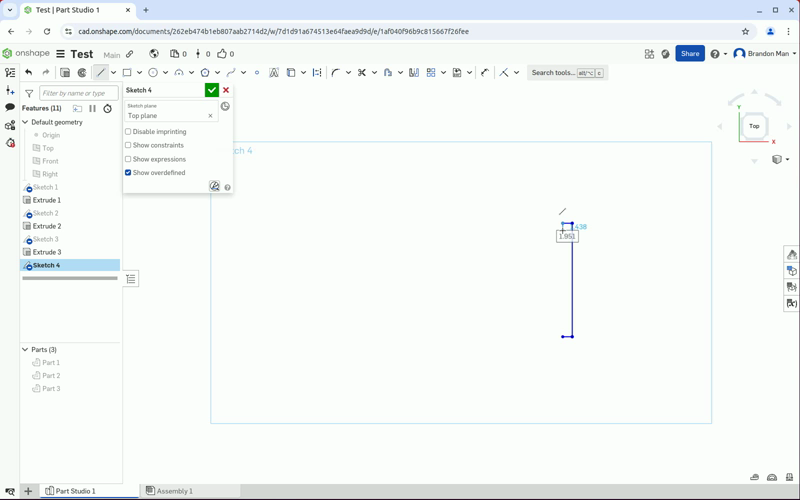
scroll(6)
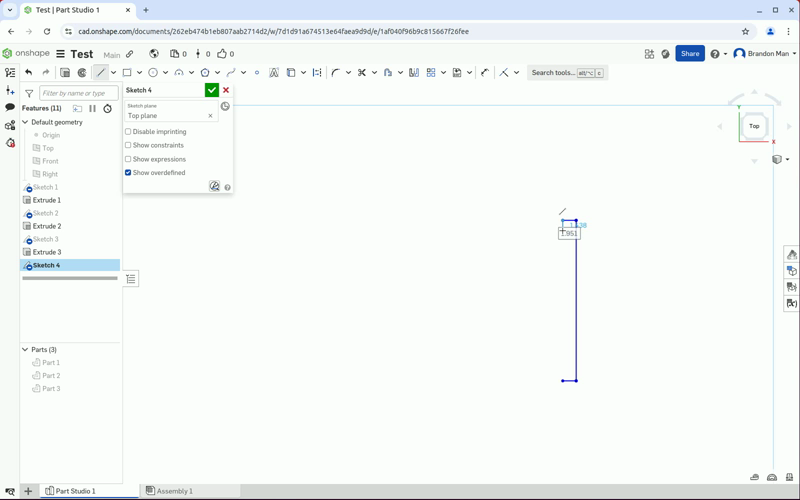
scroll(6)
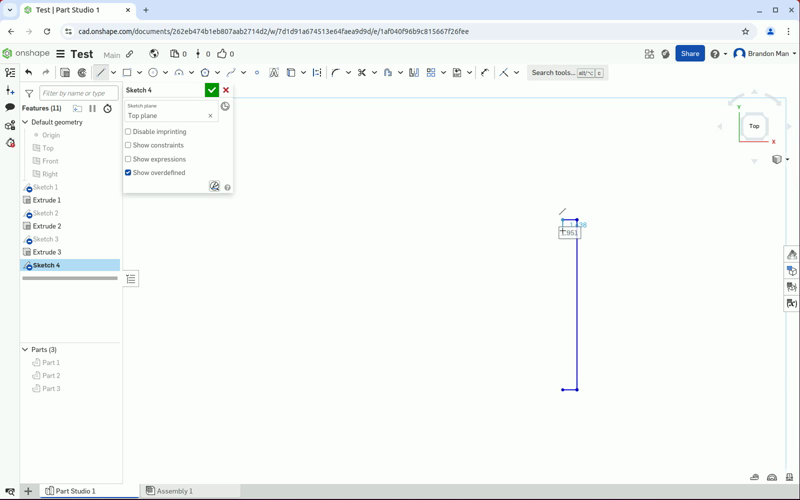
scroll(6)
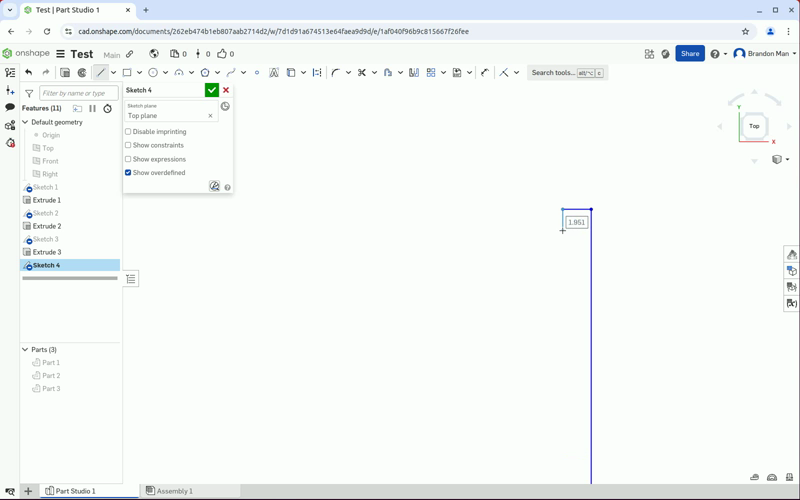
scroll(6)
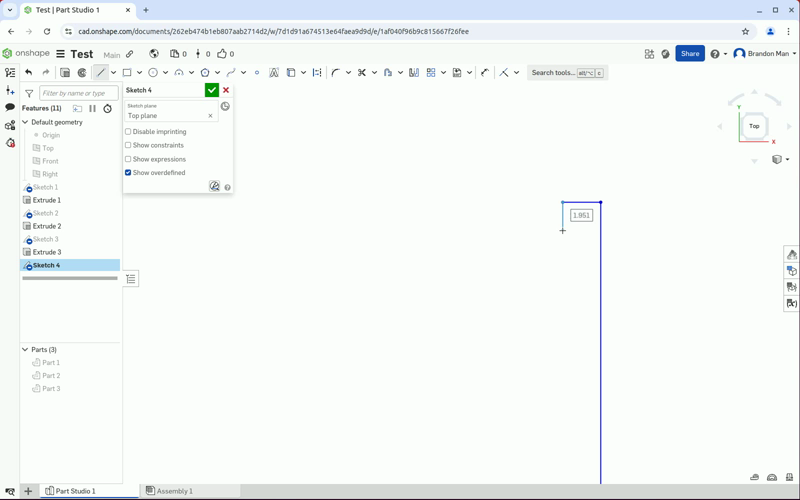
scroll(6)
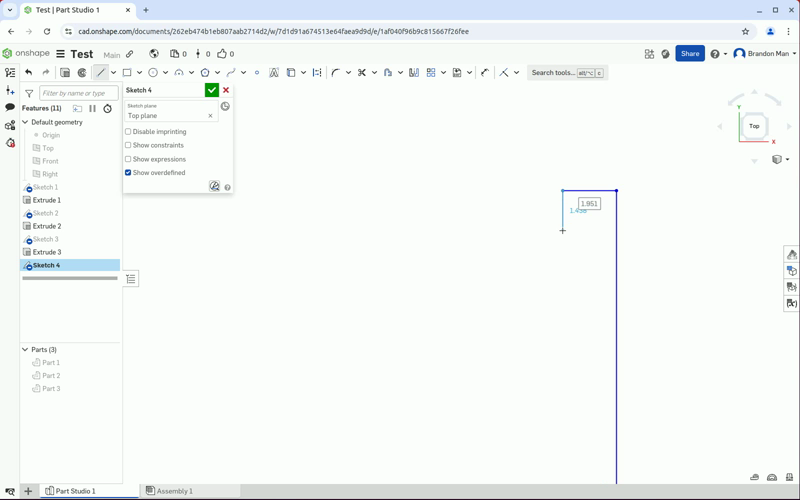
scroll(6)
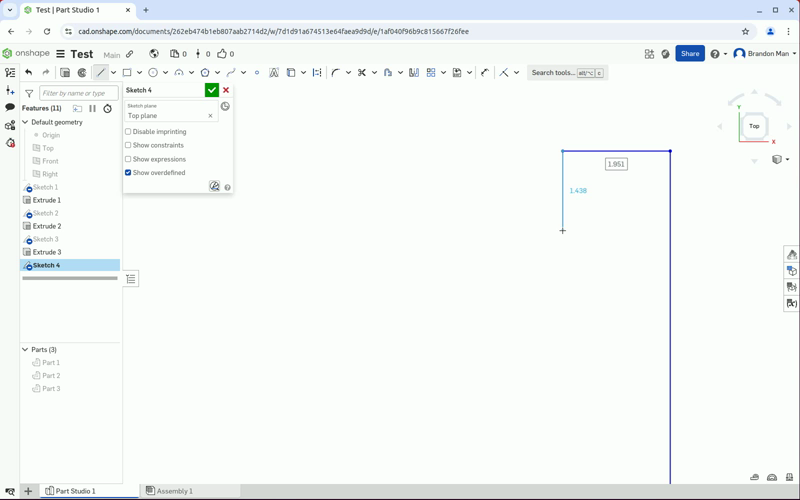
click(562, 230)
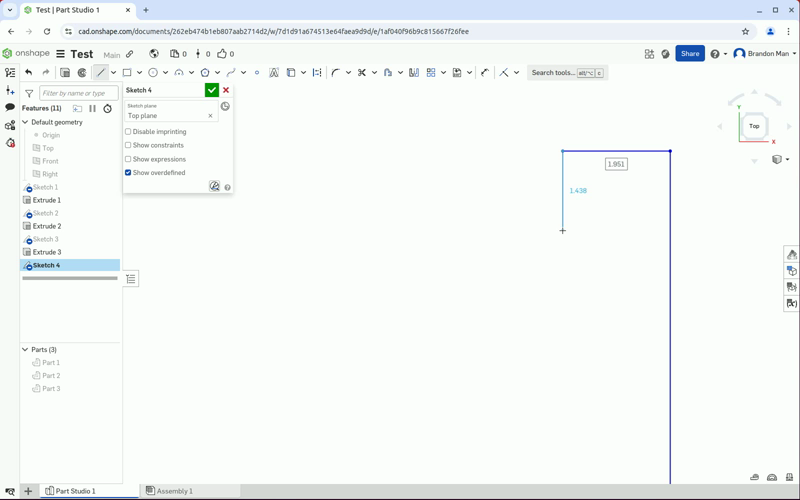
scroll(-6)
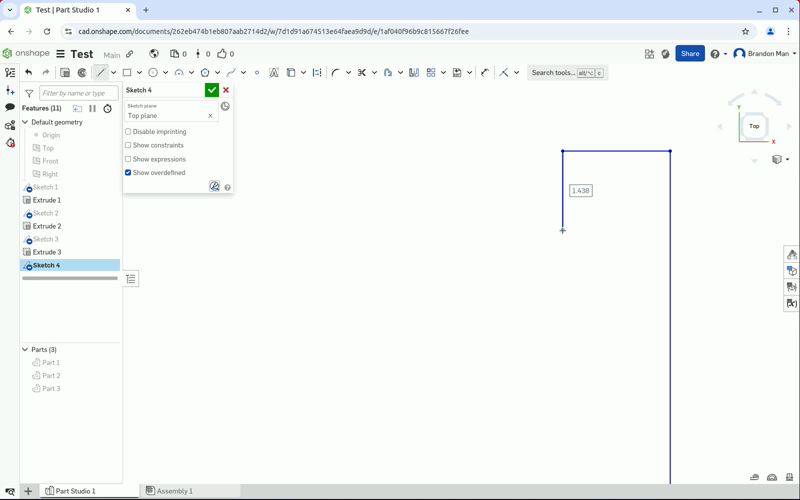
scroll(-6)
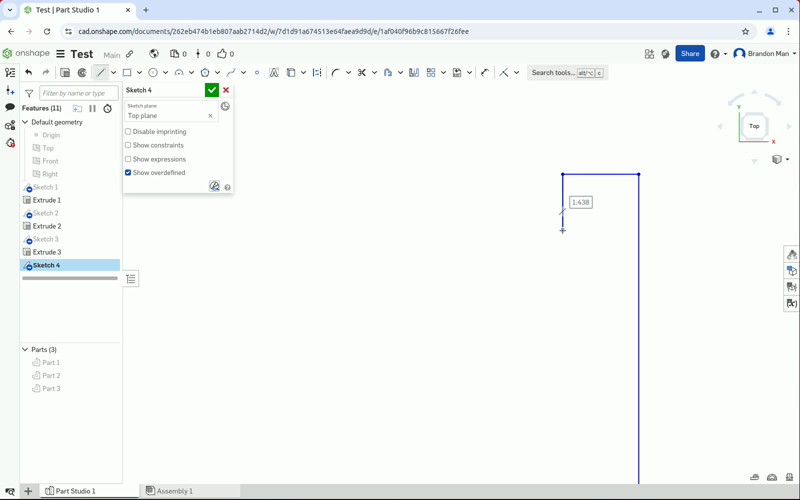
scroll(-6)
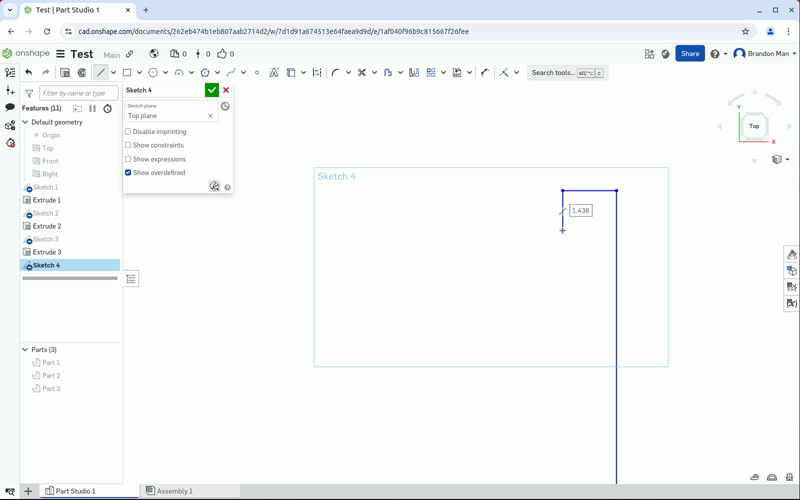
scroll(-6)
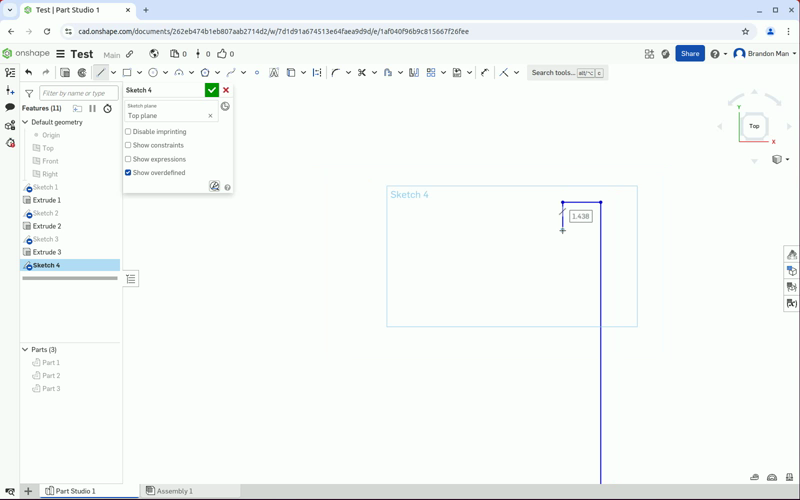
scroll(-6)
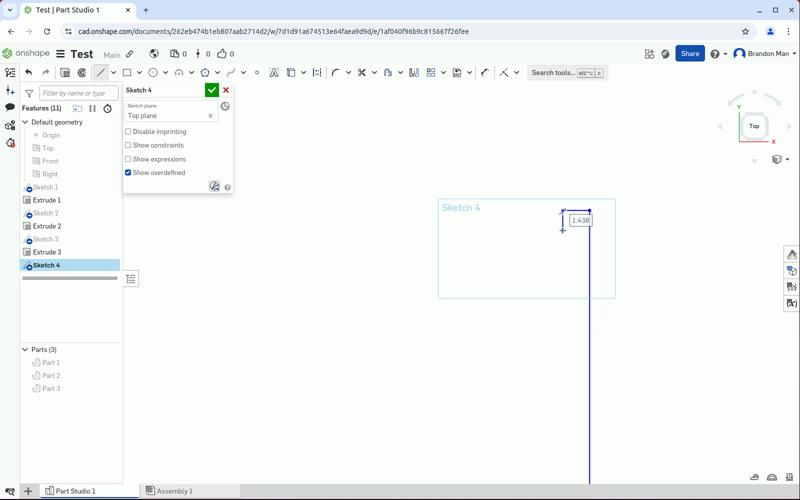
scroll(-6)
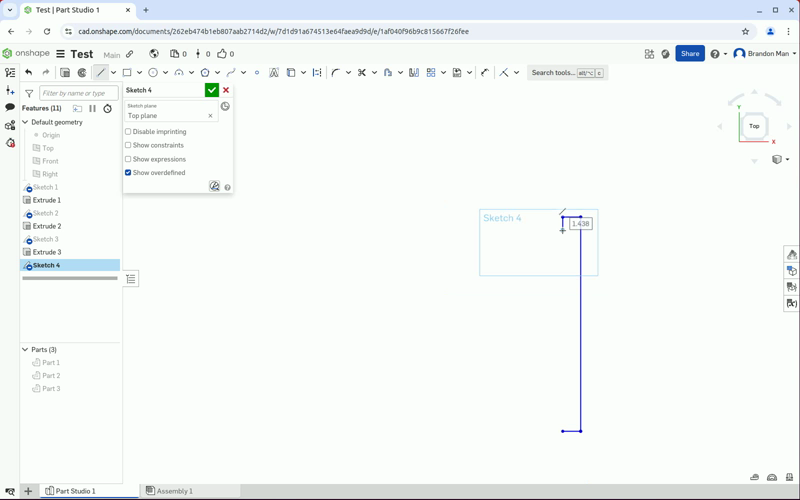
scroll(-6)
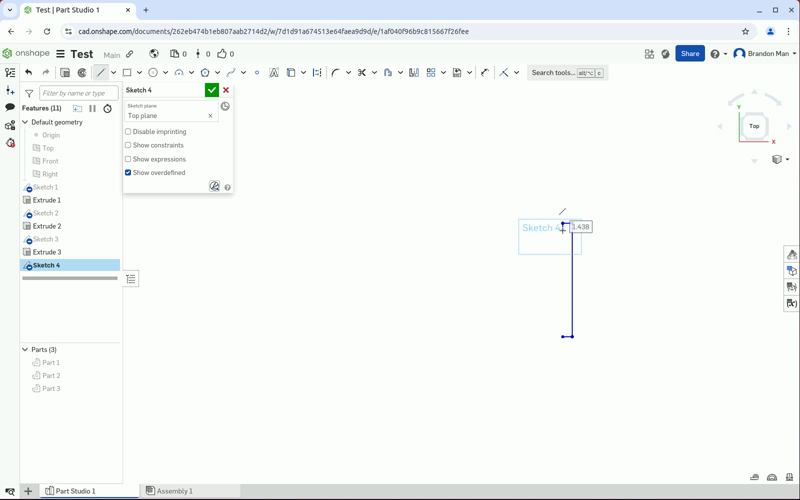
key_up(shift)
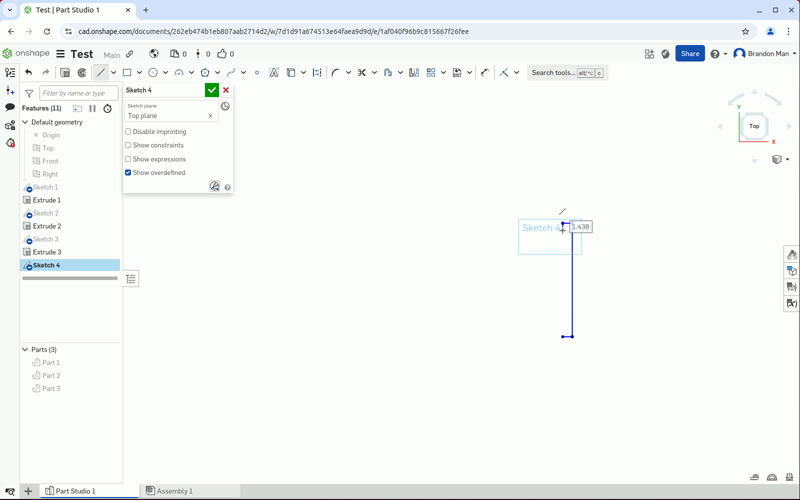
key_down(shift)
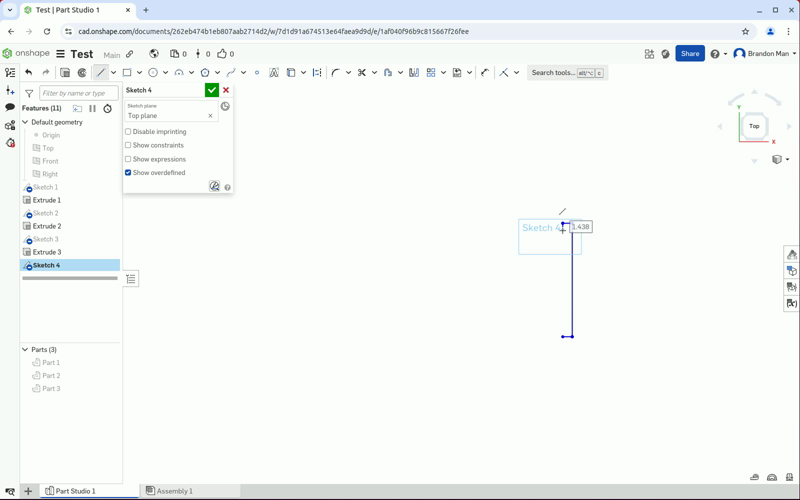
mouse_move(562, 336)
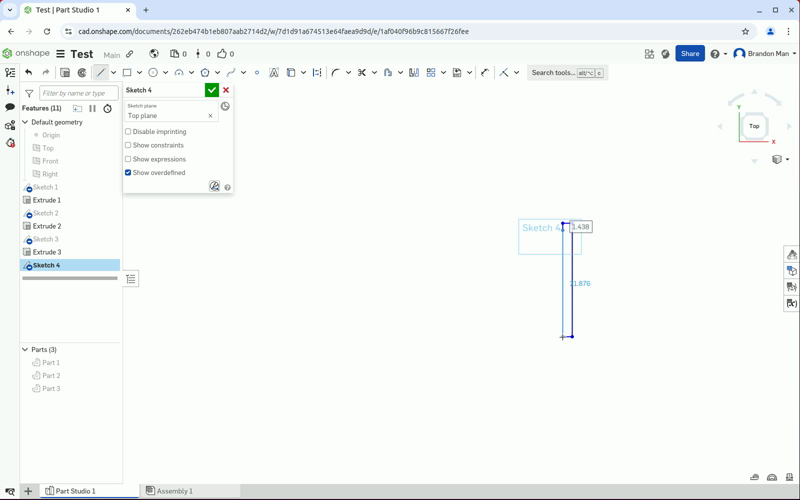
key_up(shift)
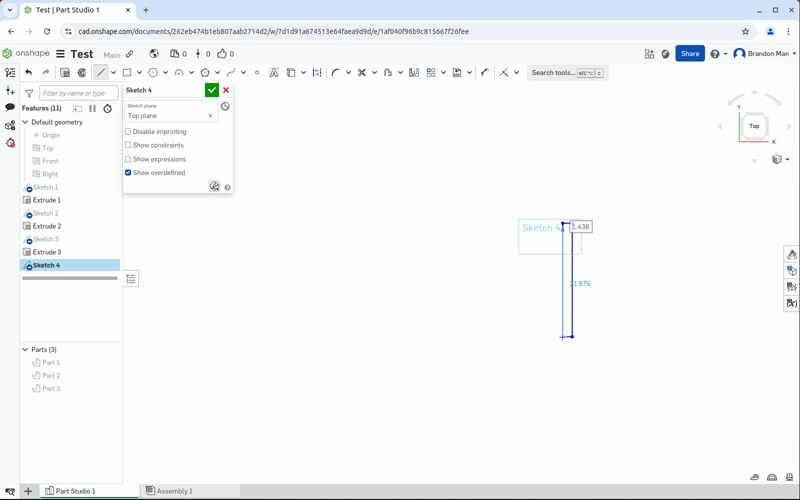
click(562, 336)
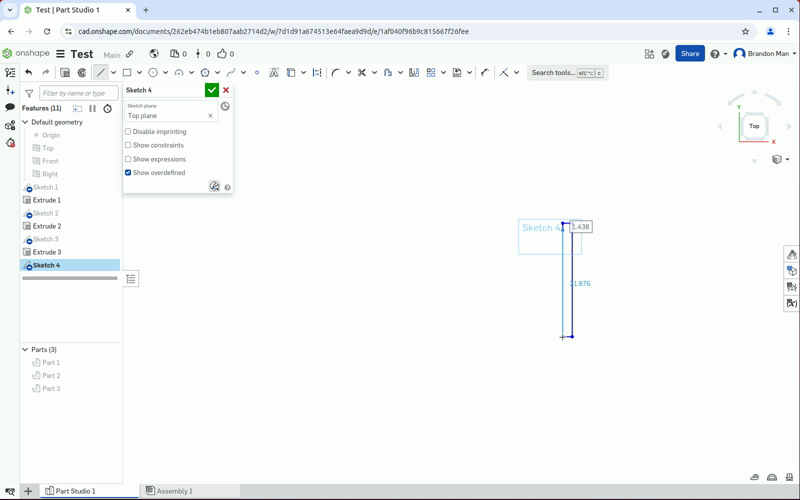
key(esc)
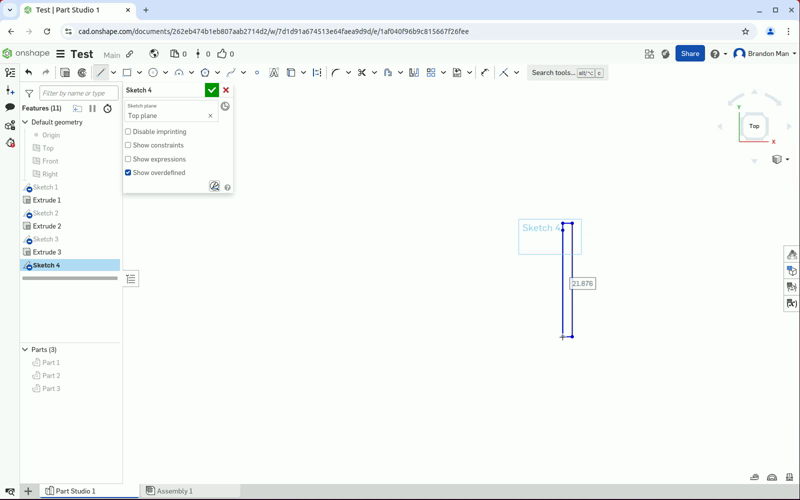
mouse_move(570, 260)
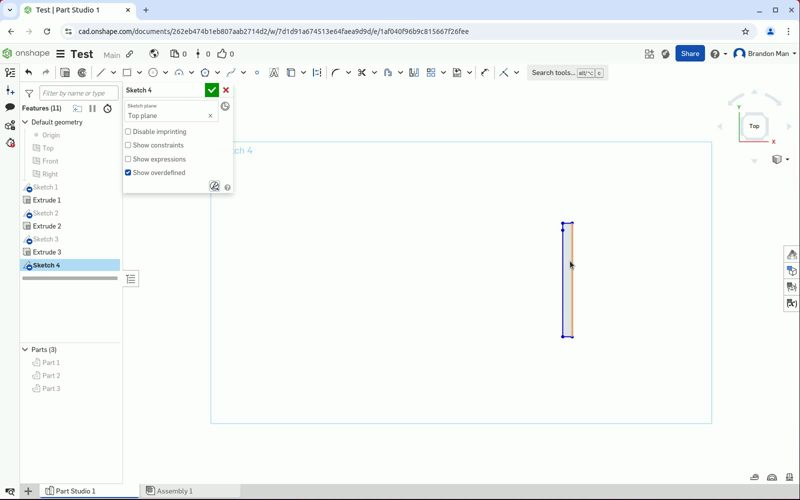
scroll(6)
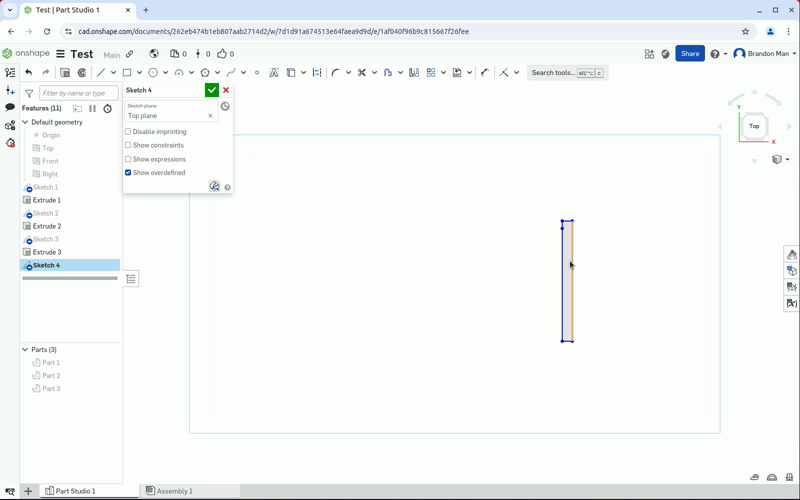
scroll(6)
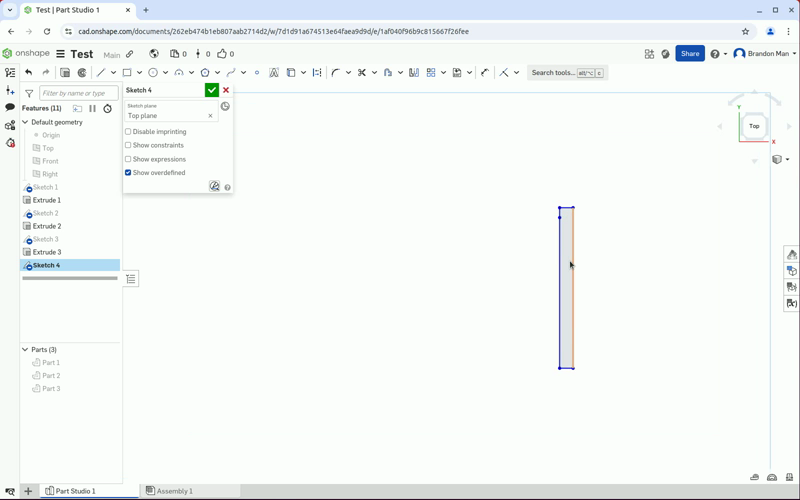
scroll(6)
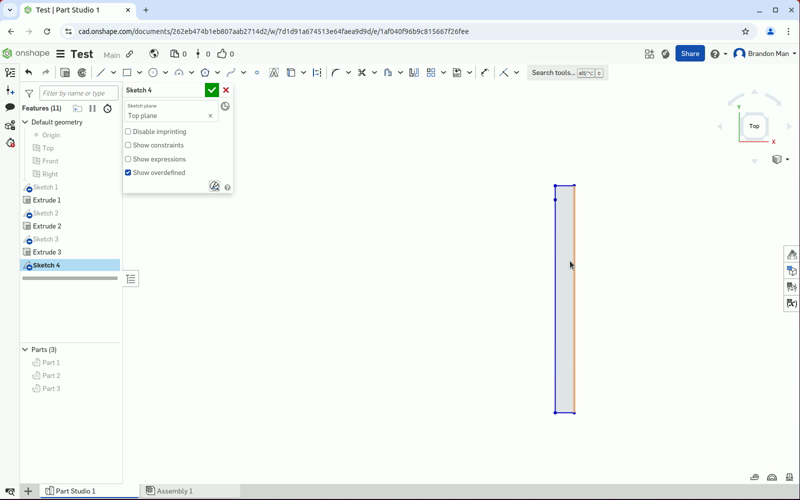
scroll(6)
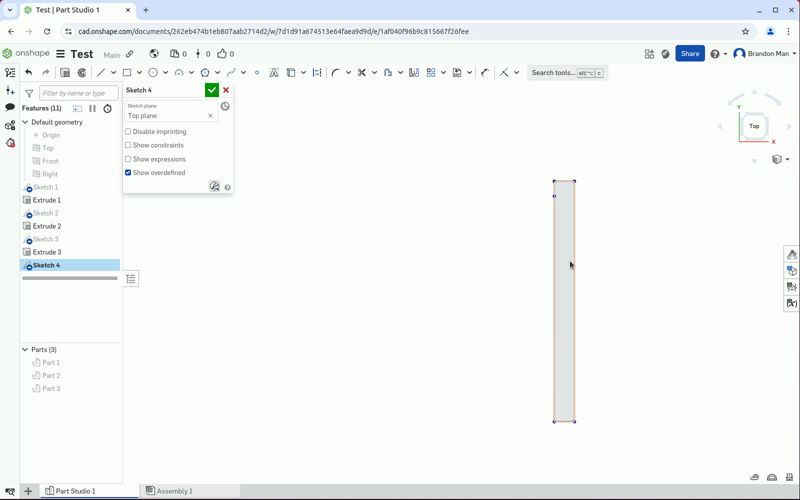
scroll(6)
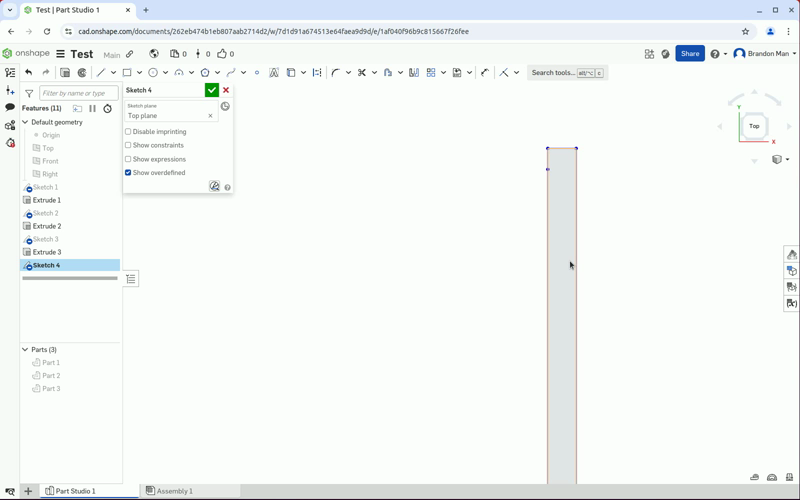
scroll(6)
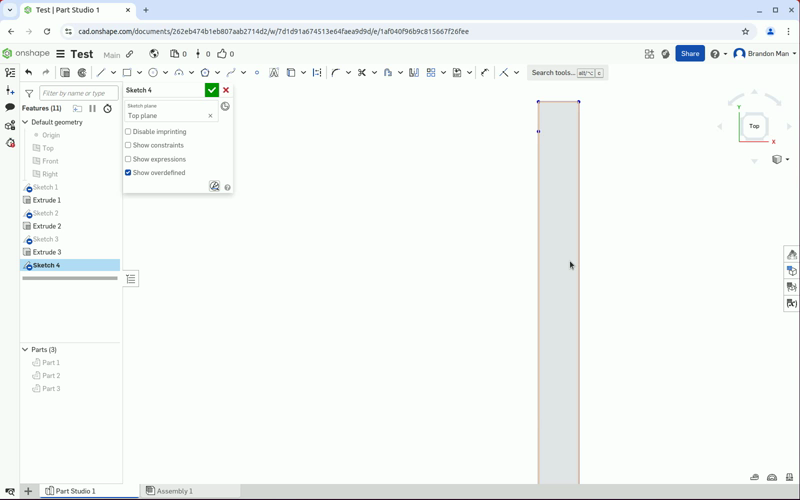
scroll(6)
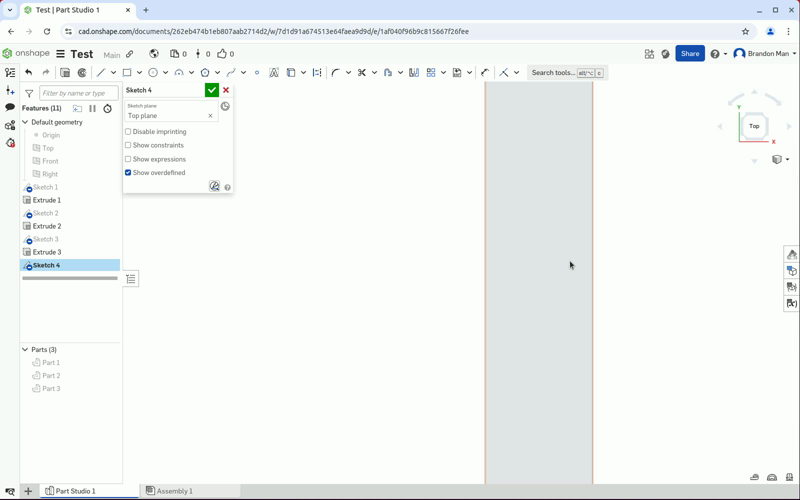
click(570, 260)
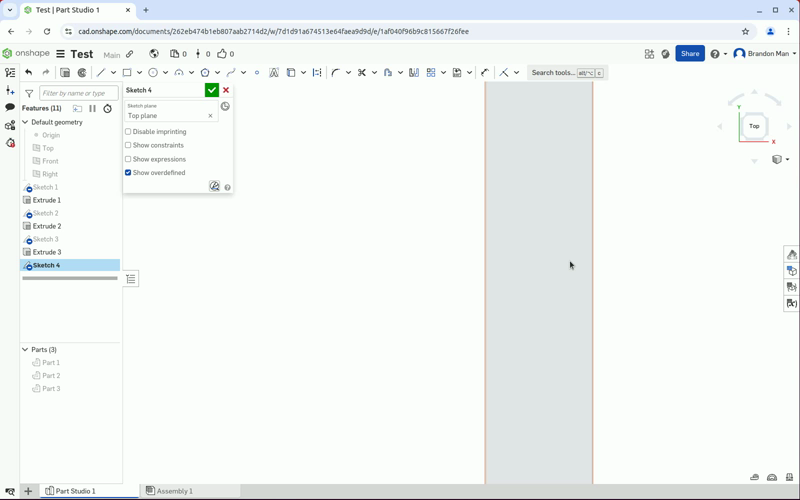
scroll(-6)
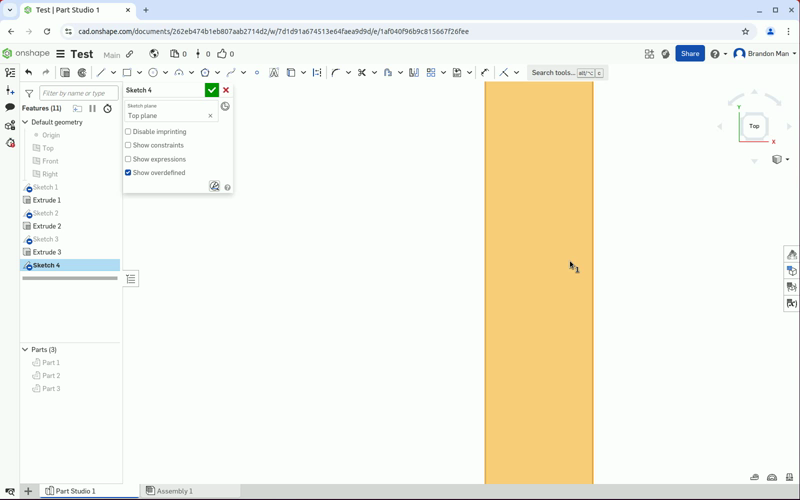
scroll(-6)
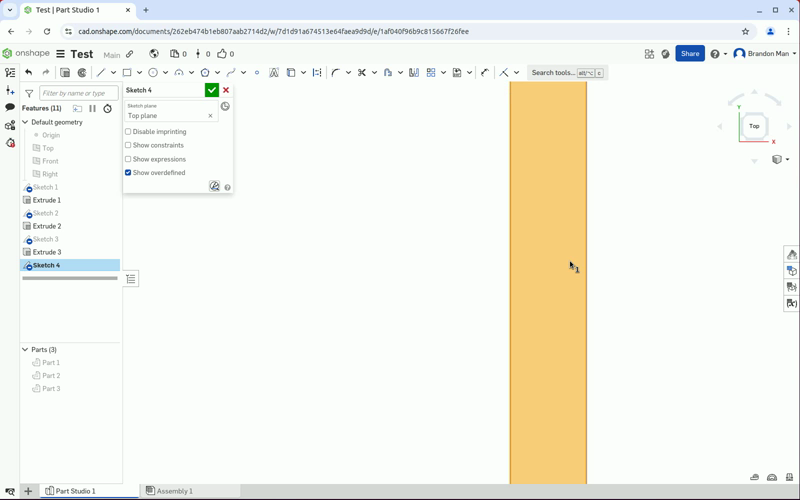
scroll(-6)
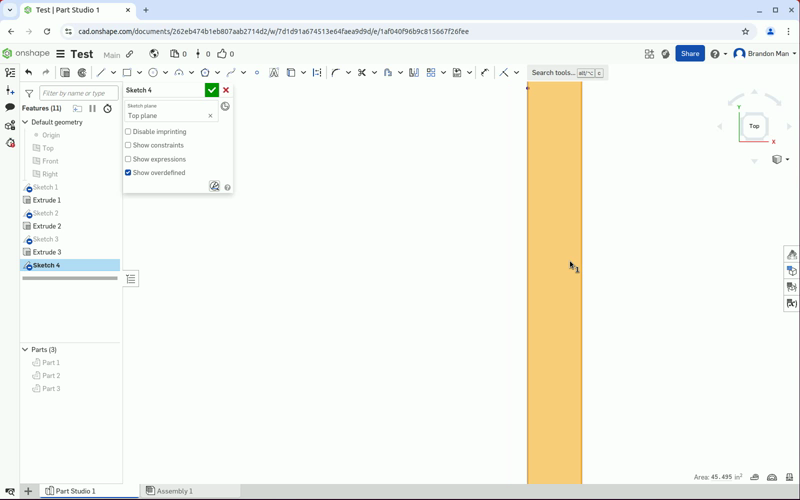
scroll(-6)
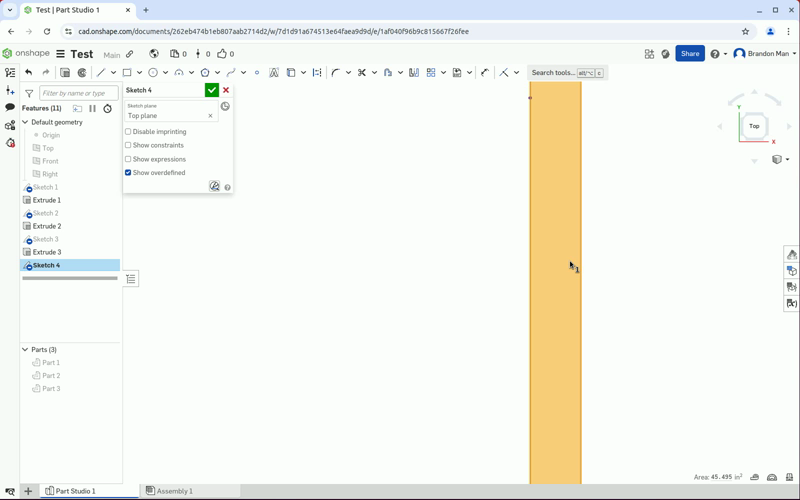
scroll(-6)
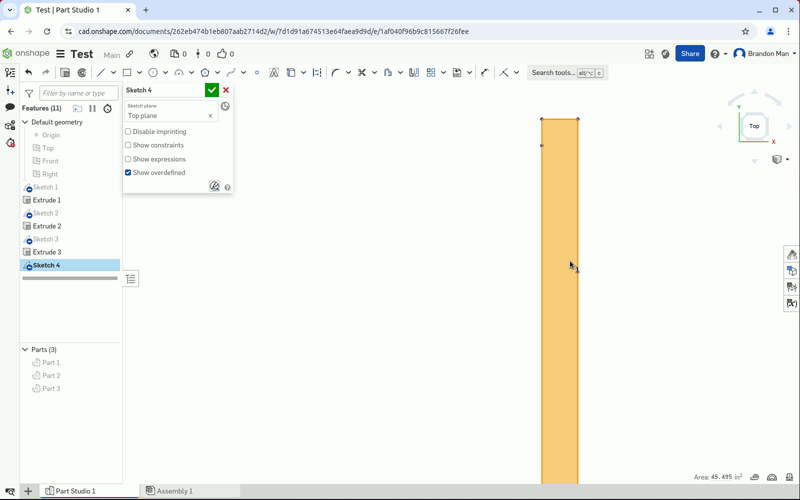
scroll(-6)
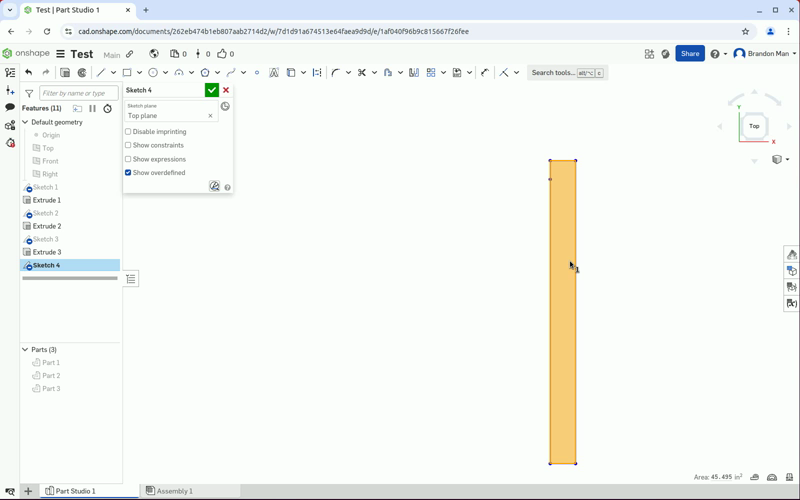
scroll(-6)
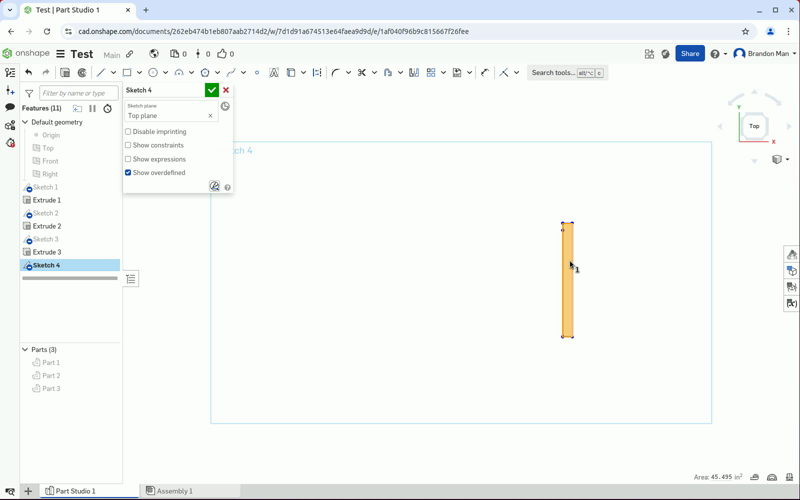
mouse_move(73, 352)
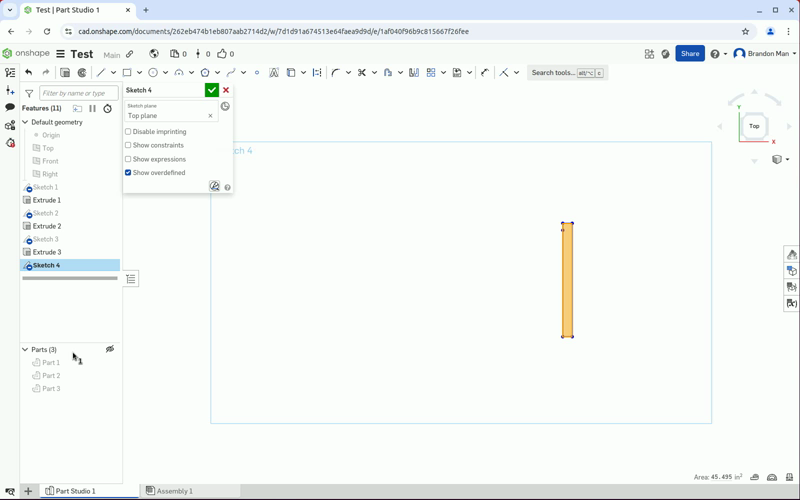
key(shift+y)
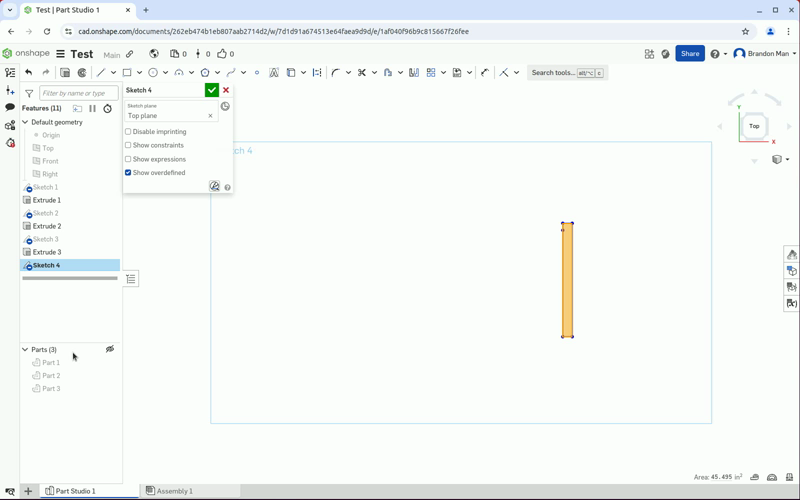
key(shift+e)
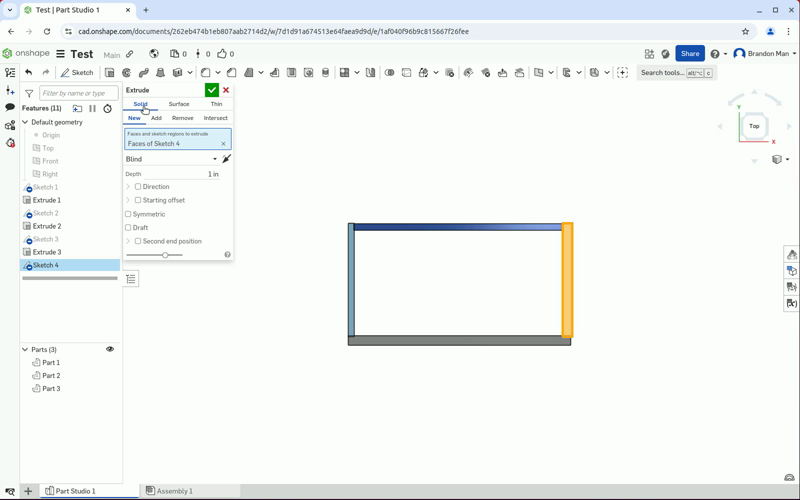
mouse_move(143, 106)
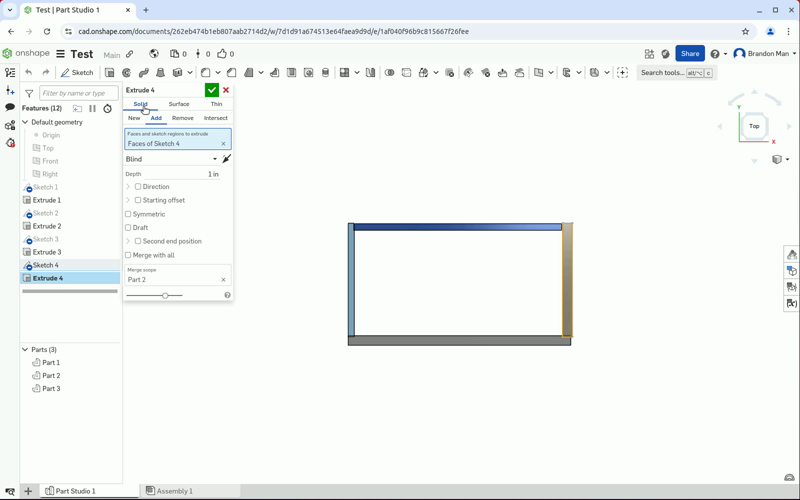
click(143, 106)
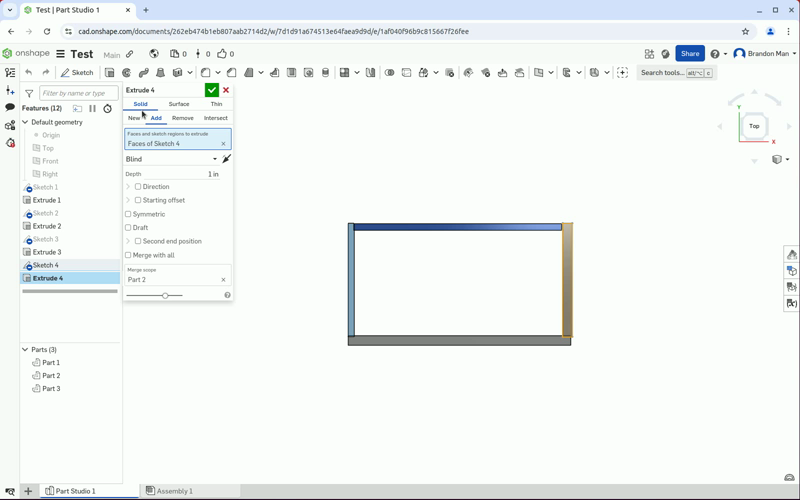
mouse_move(137, 120)
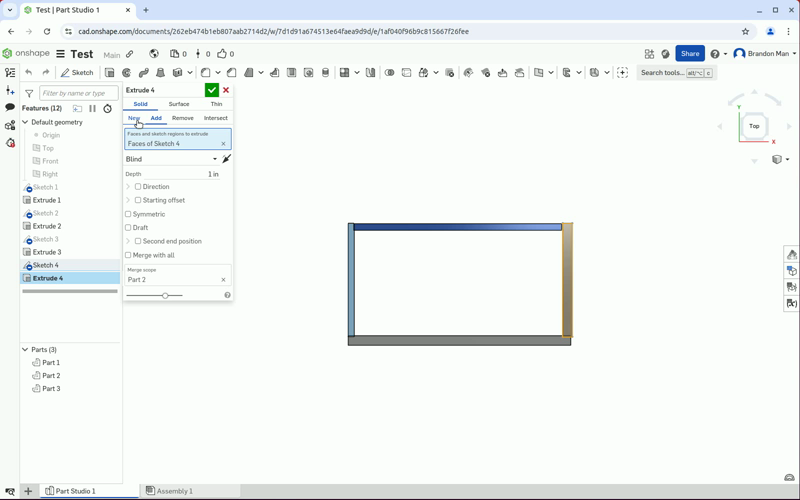
click(137, 120)
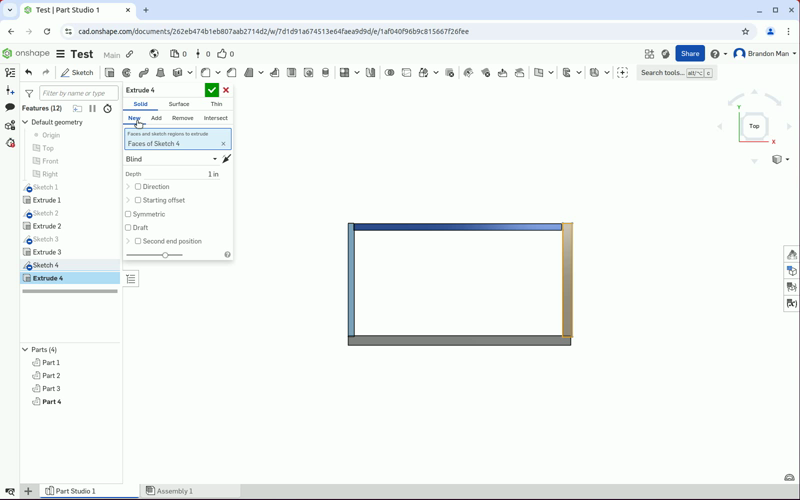
key(tab, 4)
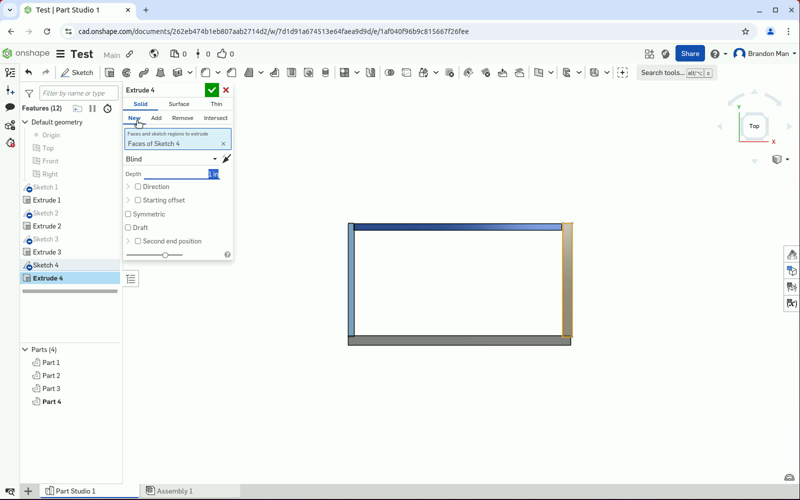
text(1.444)
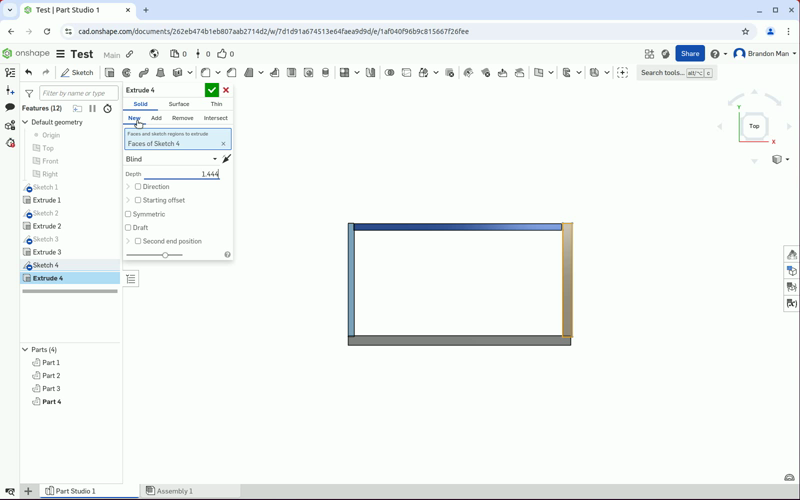
key(enter)
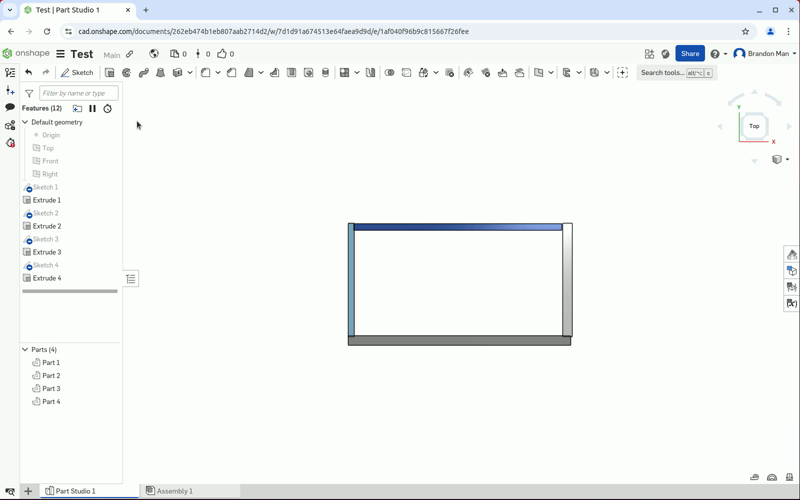
key(shift+h)
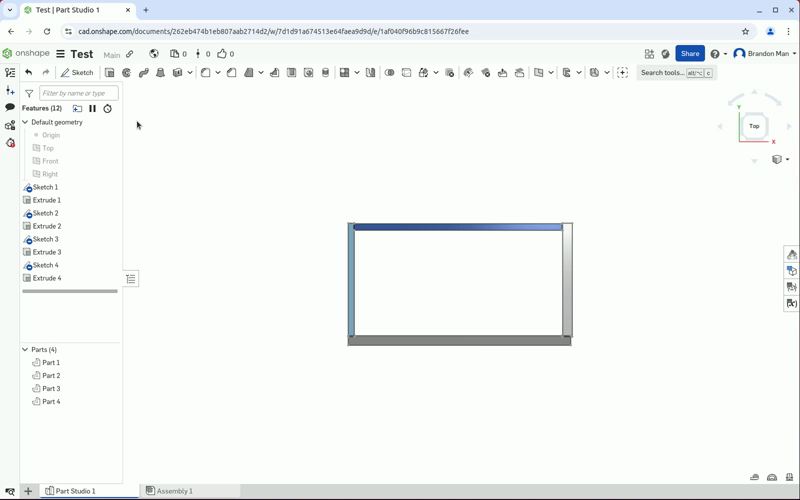
key(shift+h)
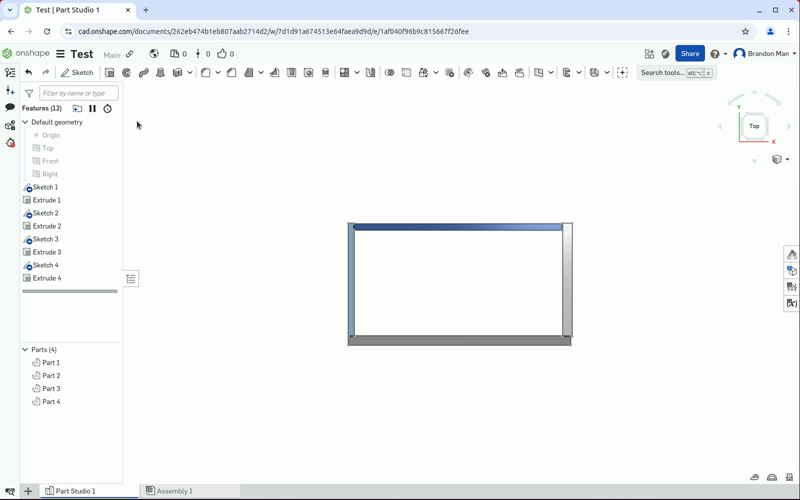
key(shift+7)
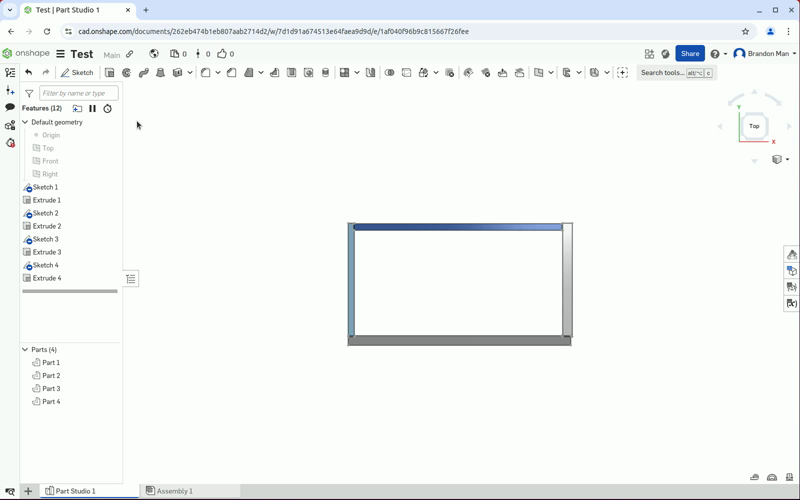
key(up, 3)
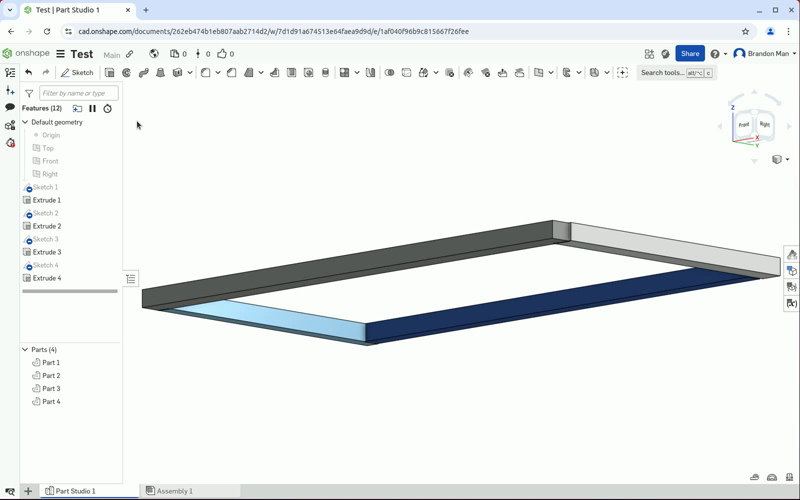
key(left, 3)
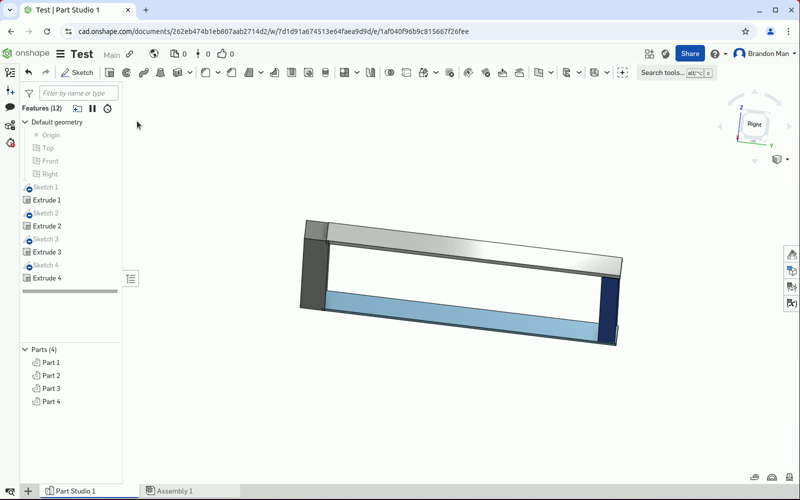
key(right, 3)
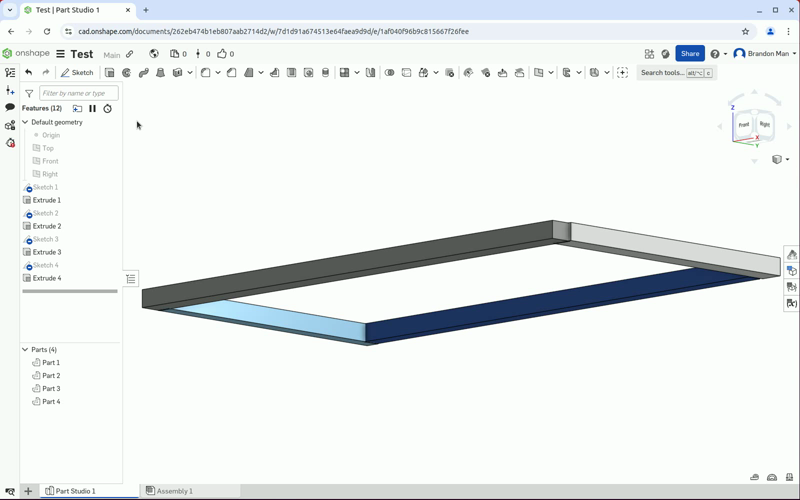
key(down, 3)
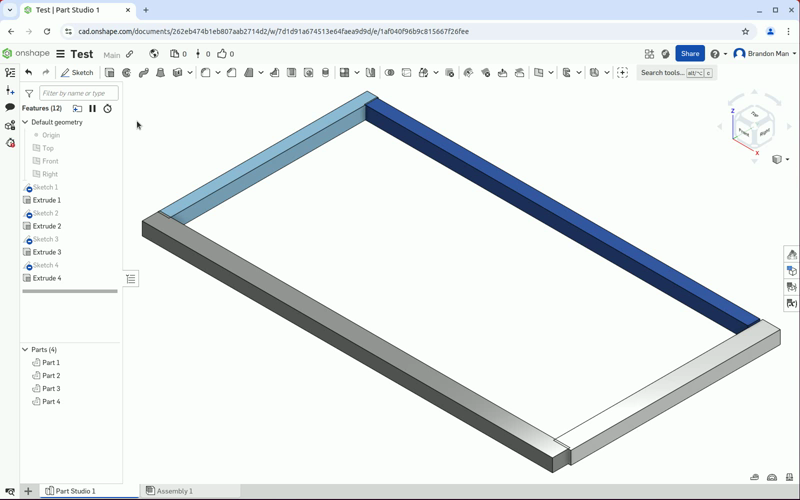
mouse_move(73, 189)
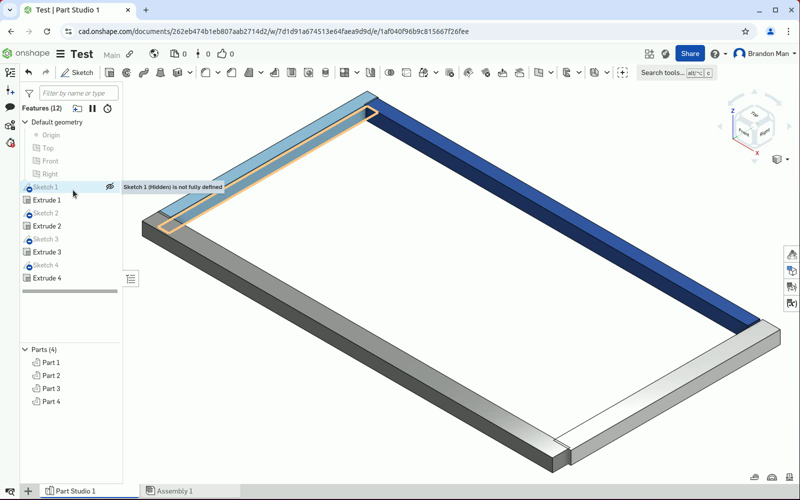
click(73, 189)